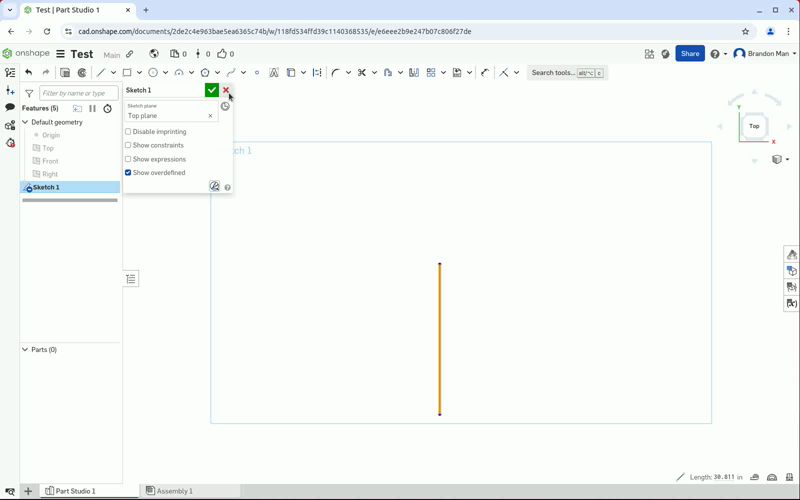
key(shift+h)
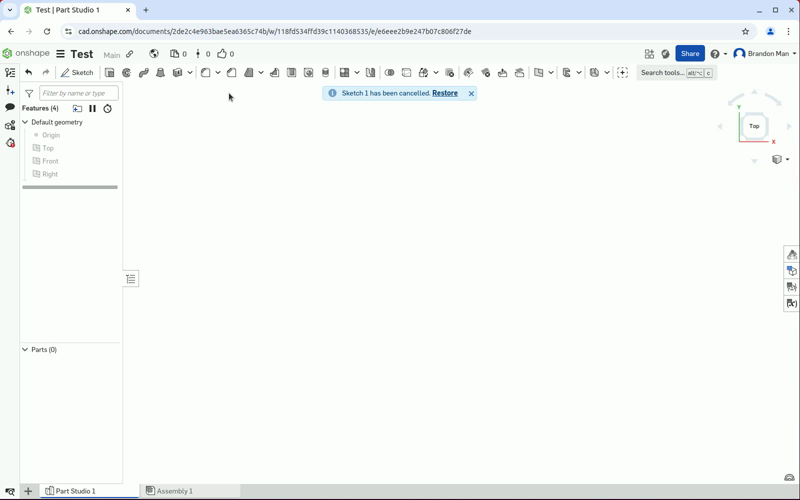
mouse_move(73, 352)
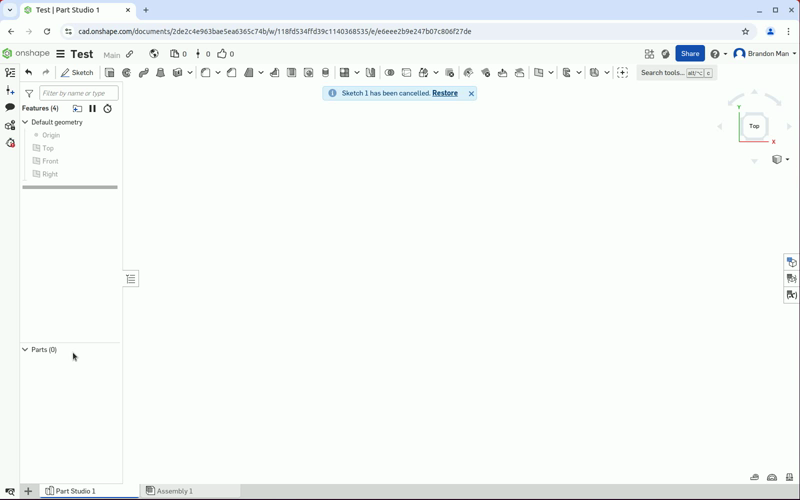
key(y)
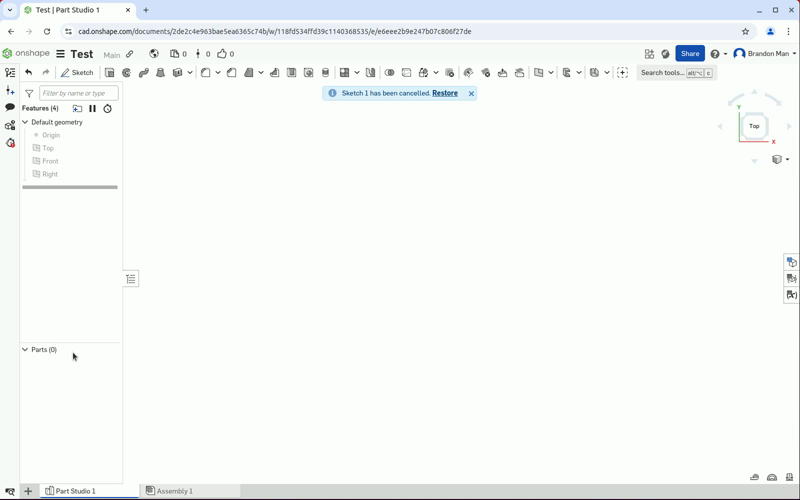
key(shift+p)
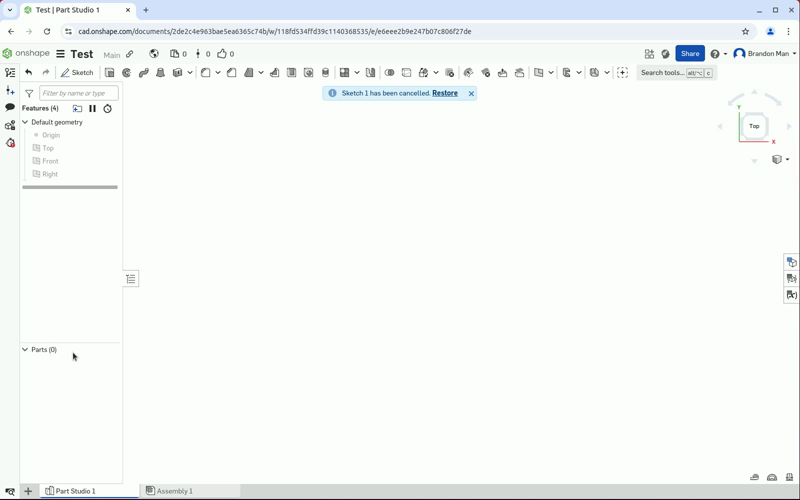
key(space)
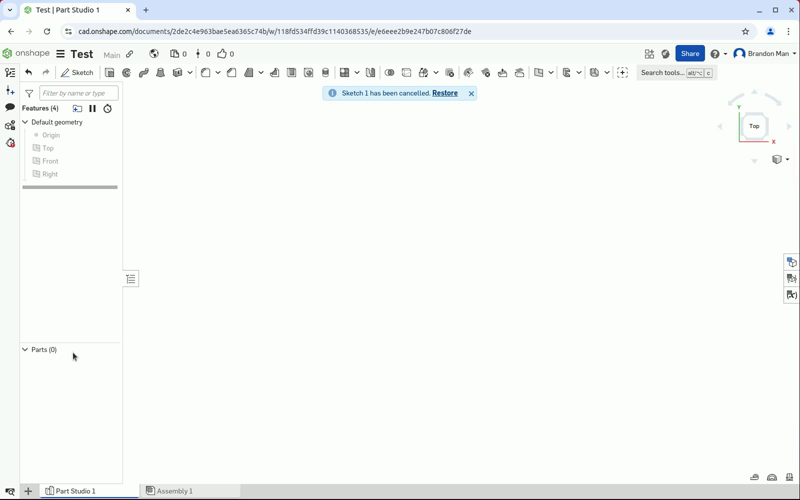
key_down(shift)
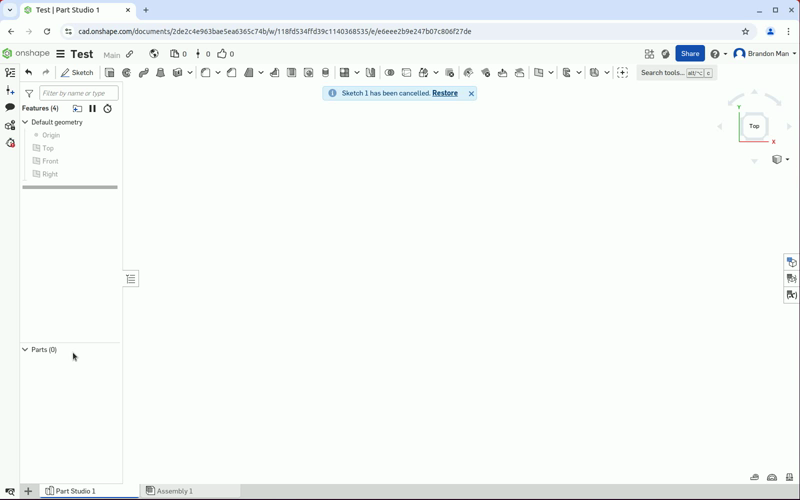
key(up)
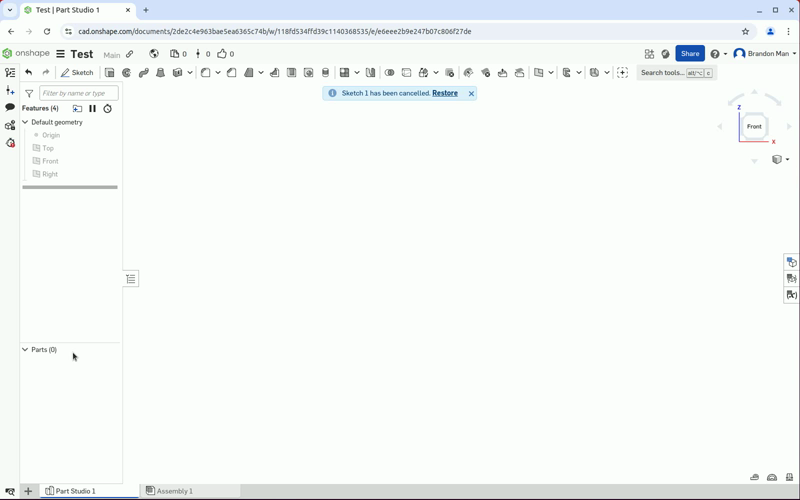
key_up(shift)
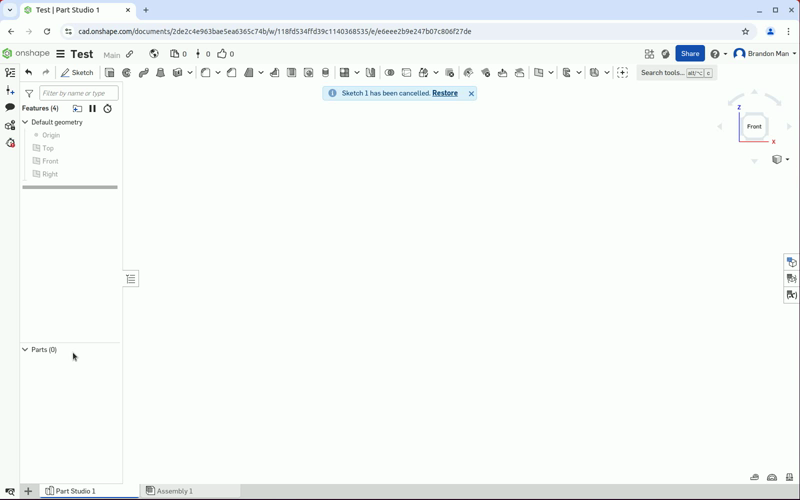
key(space)
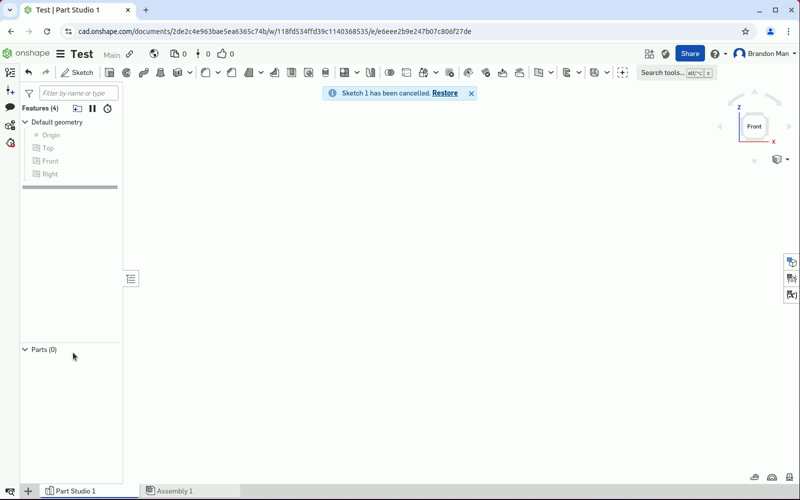
key_down(shift)
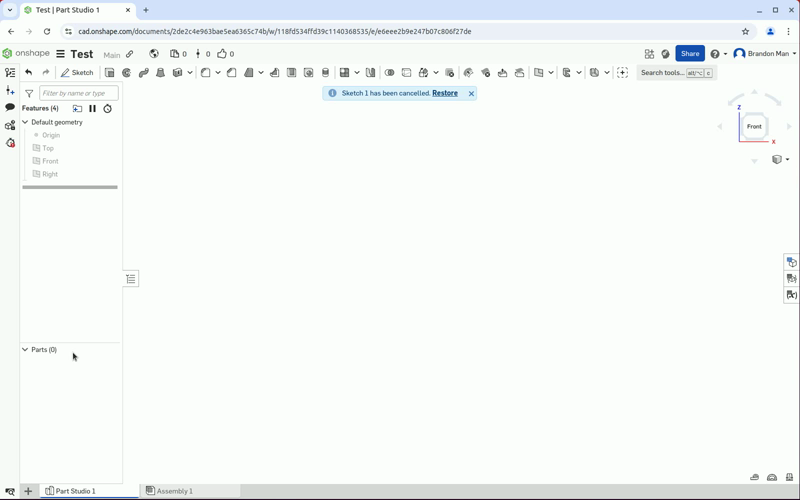
key(left)
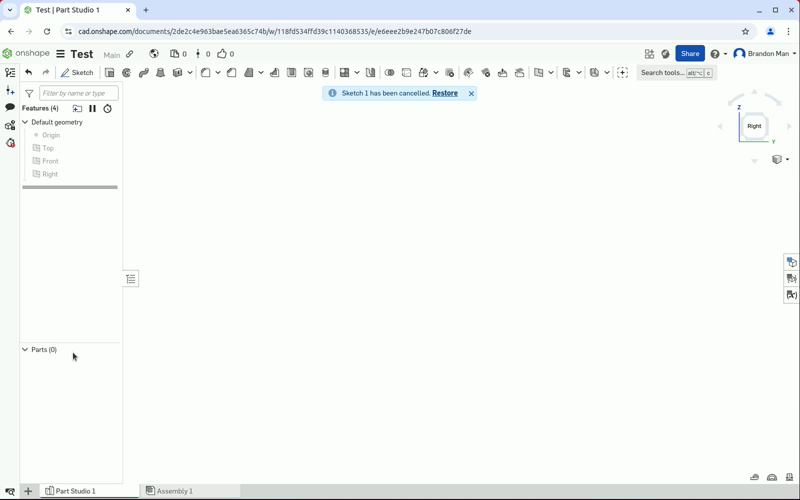
key_up(shift)
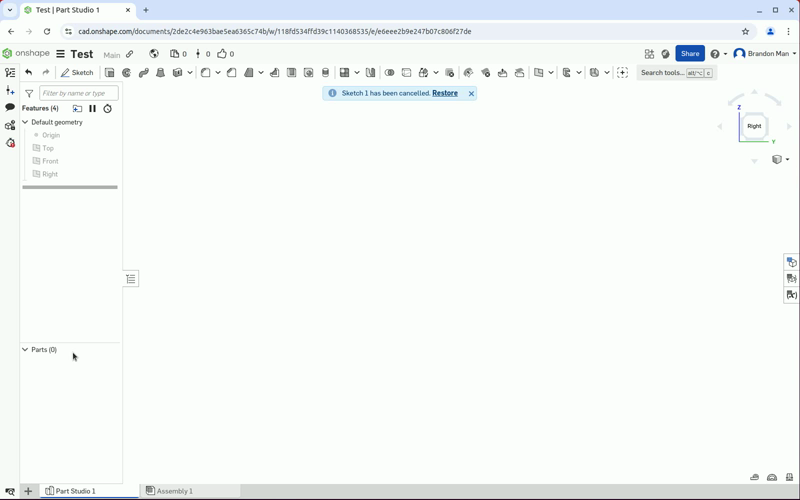
mouse_move(73, 352)
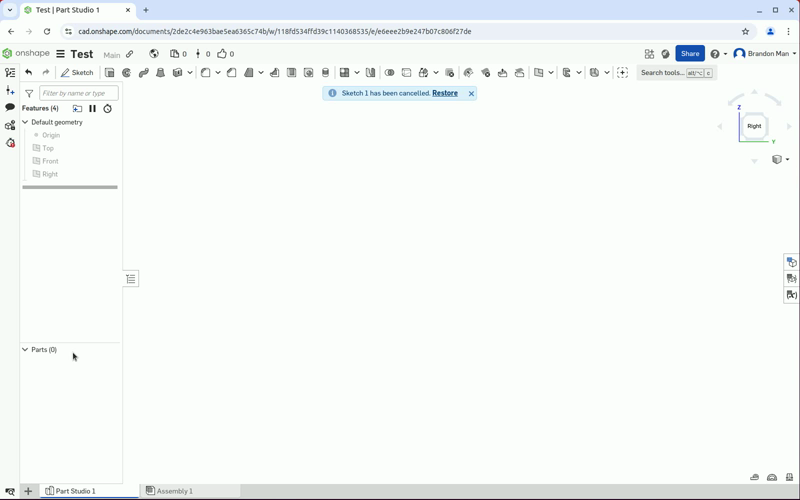
key(shift+y)
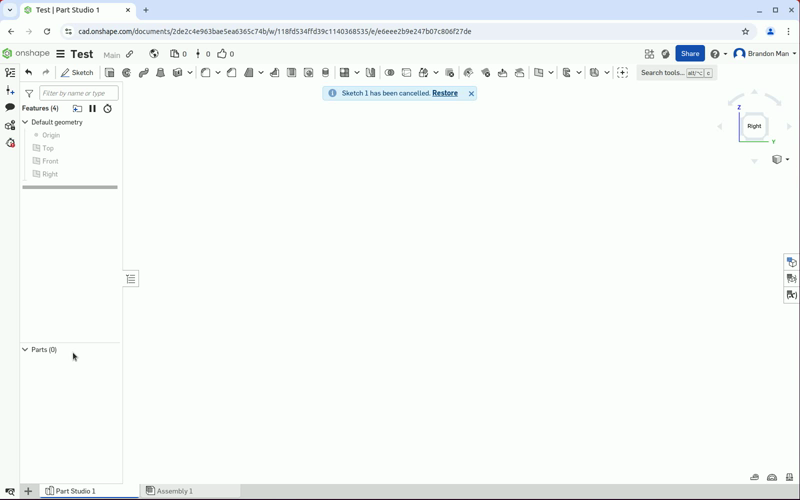
key(shift+s)
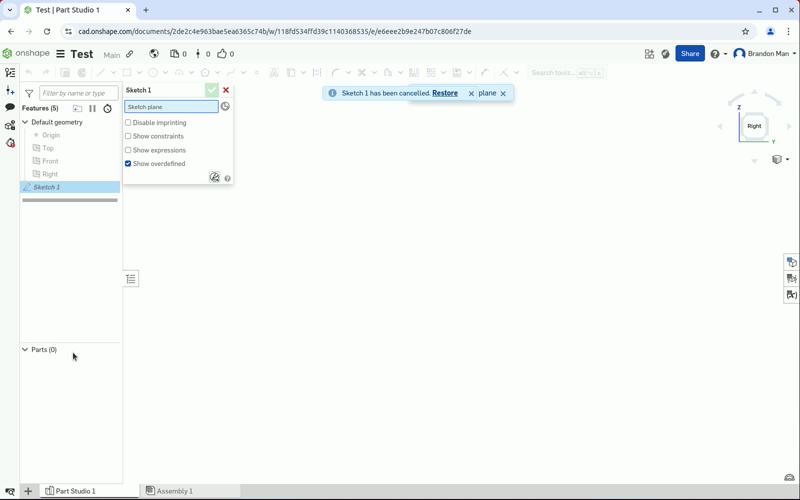
mouse_move(73, 176)
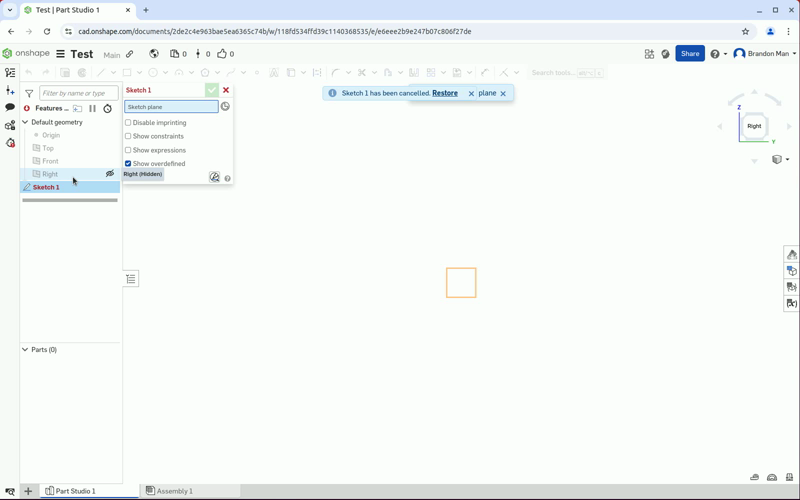
click(73, 176)
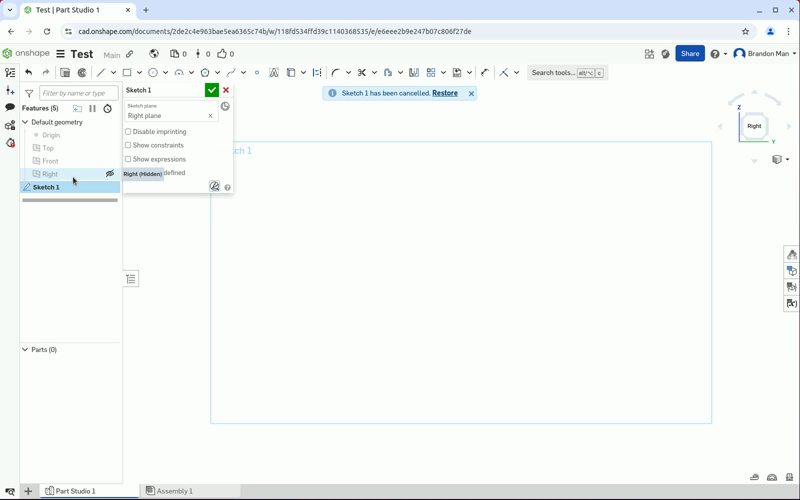
mouse_move(73, 352)
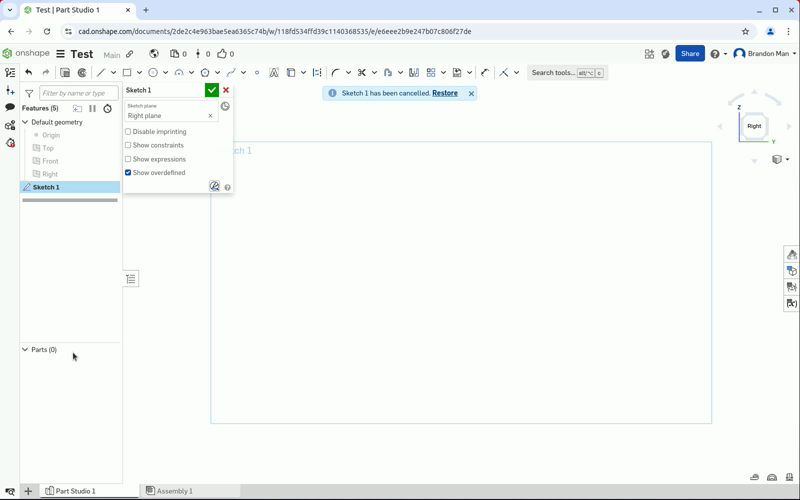
key(y)
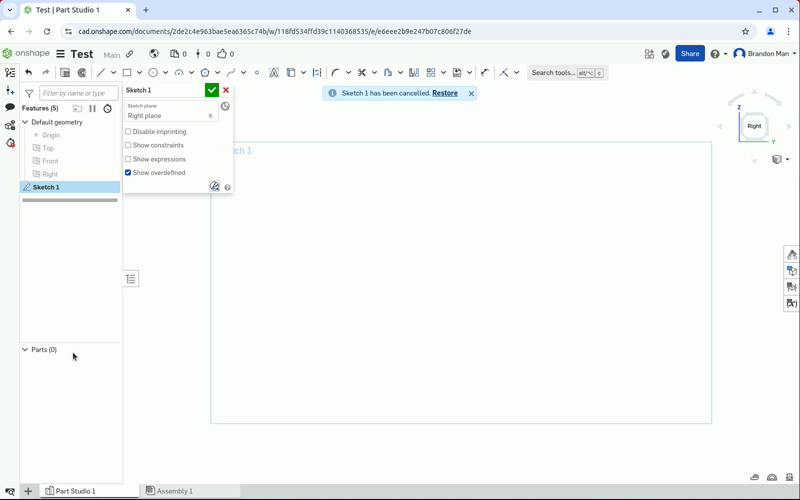
key(l)
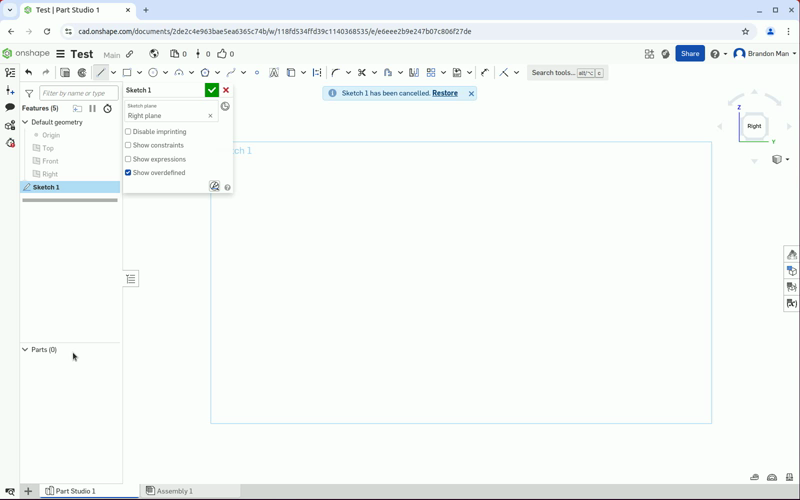
key_down(shift)
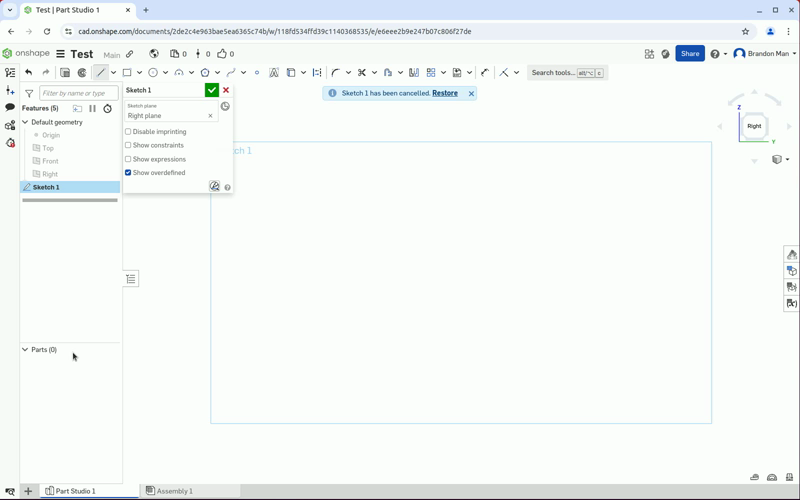
mouse_move(348, 279)
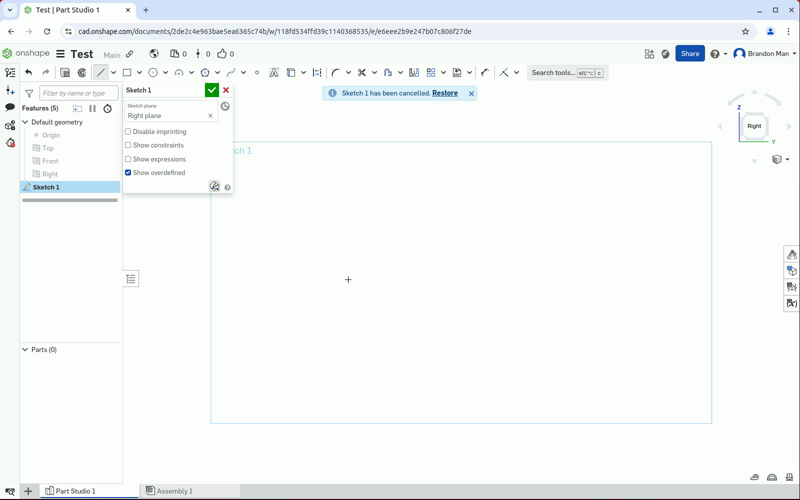
click(348, 279)
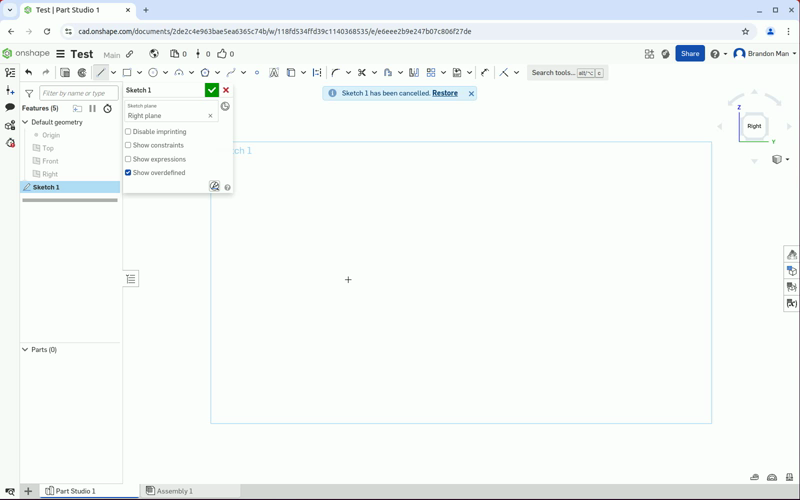
key_up(shift)
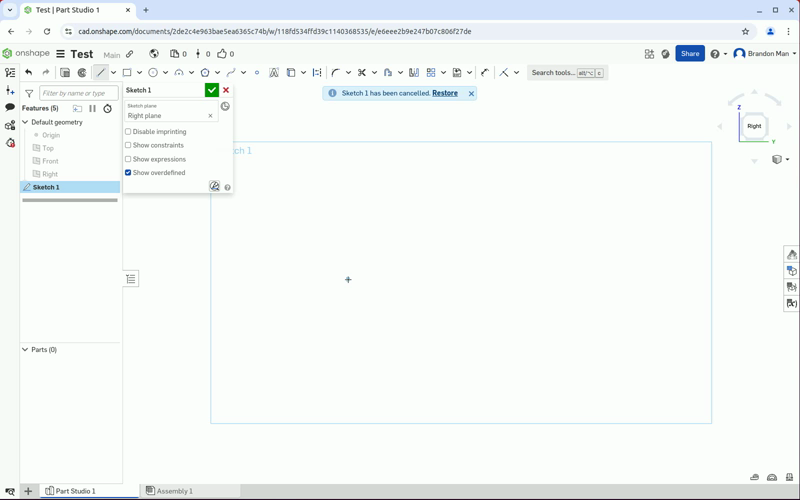
key_down(shift)
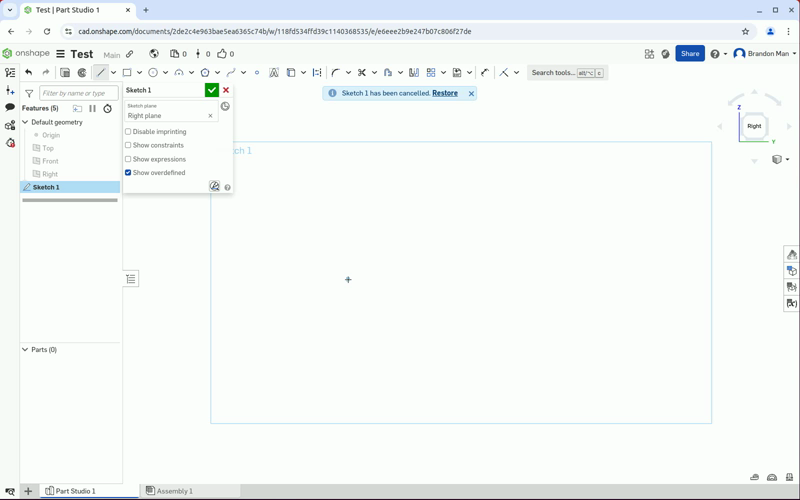
mouse_move(437, 279)
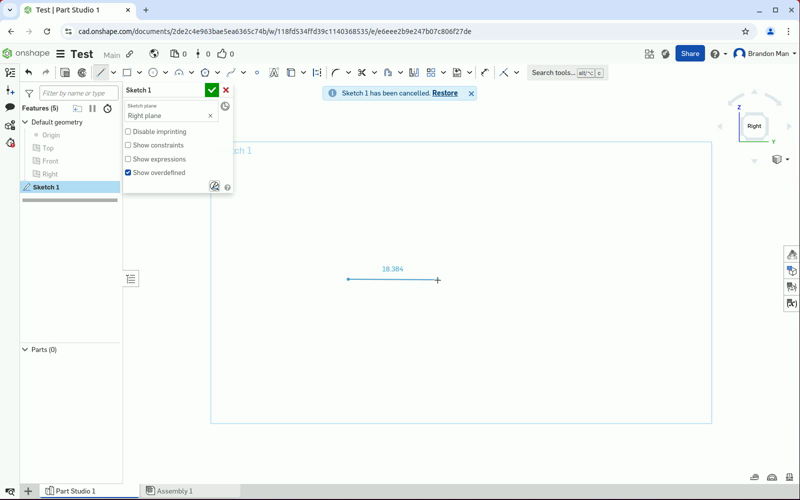
click(437, 279)
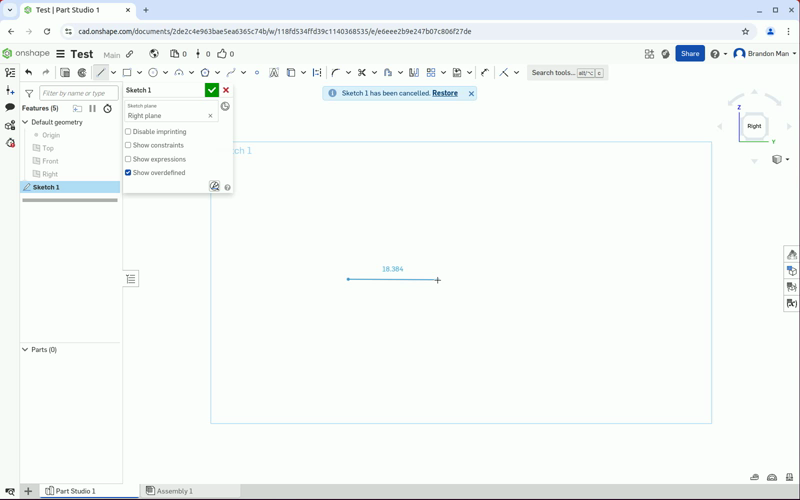
key_up(shift)
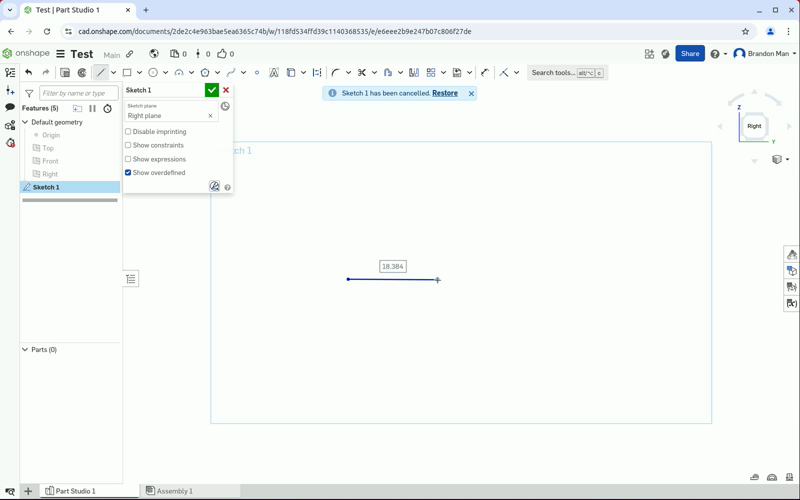
key_down(shift)
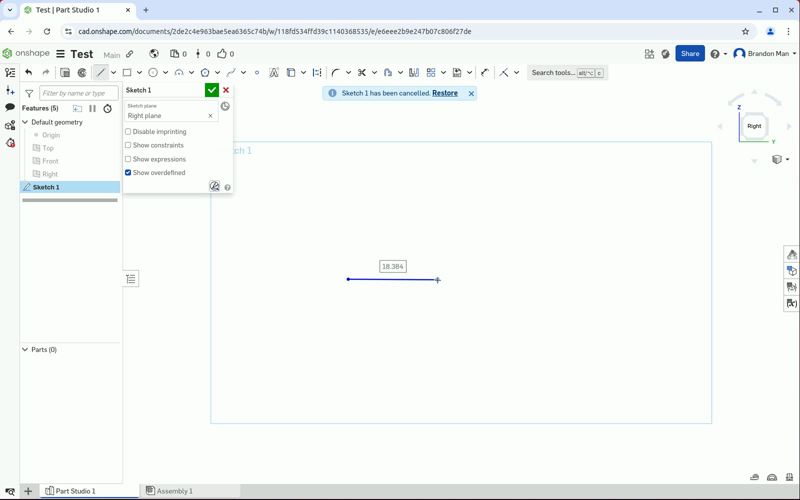
mouse_move(467, 279)
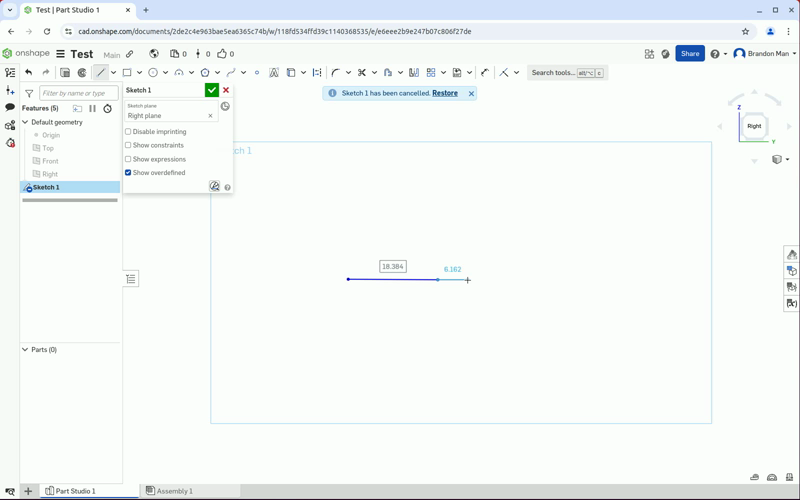
mouse_move(437, 275)
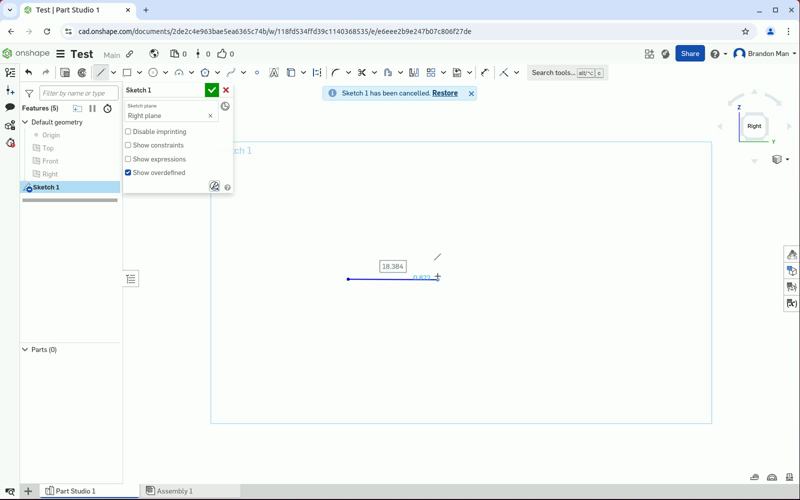
scroll(6)
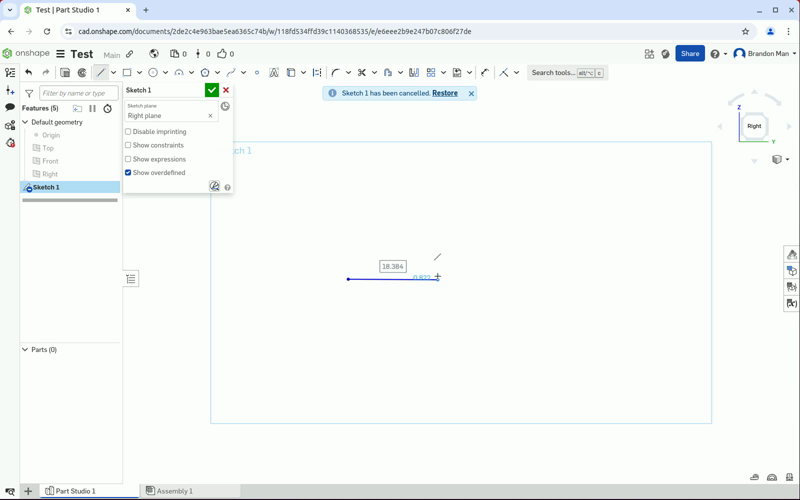
scroll(6)
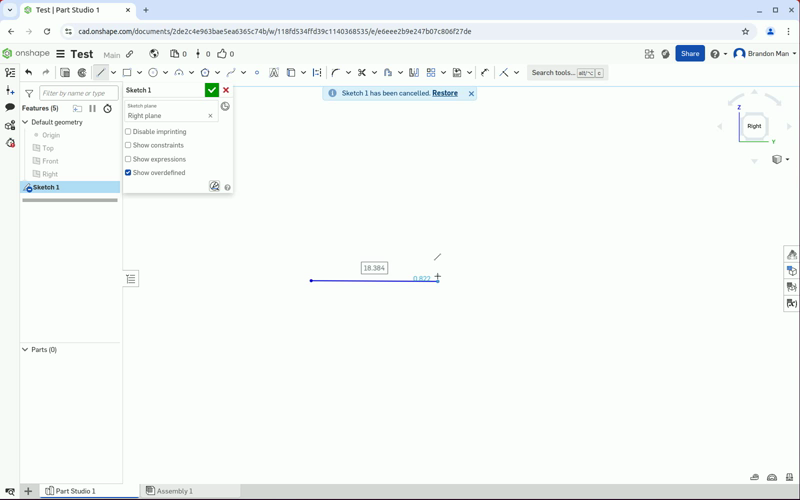
scroll(6)
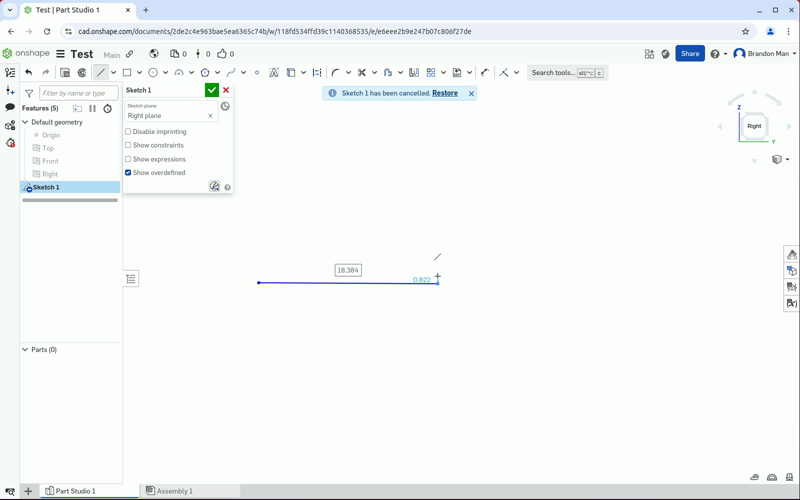
scroll(6)
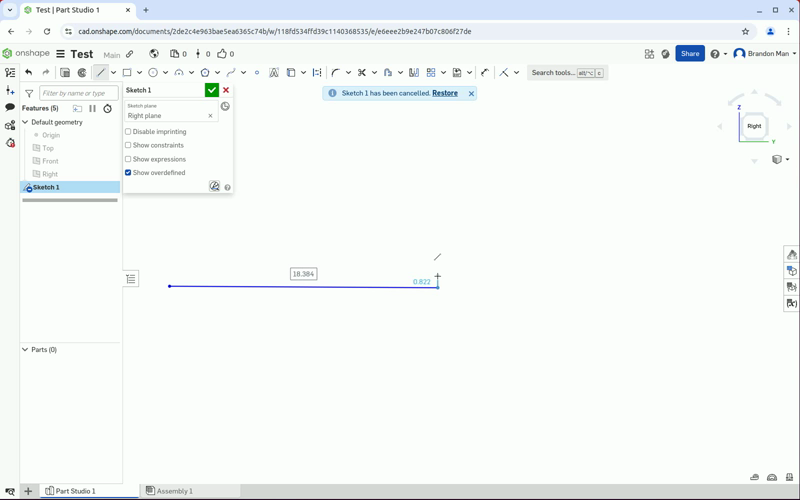
scroll(6)
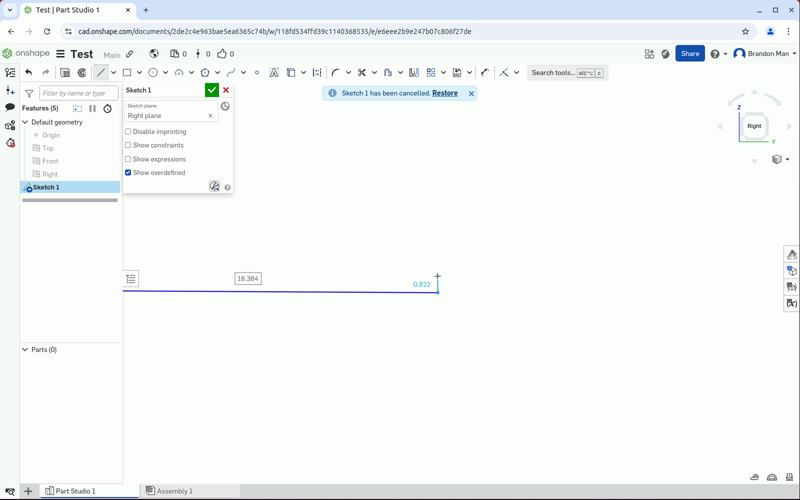
scroll(6)
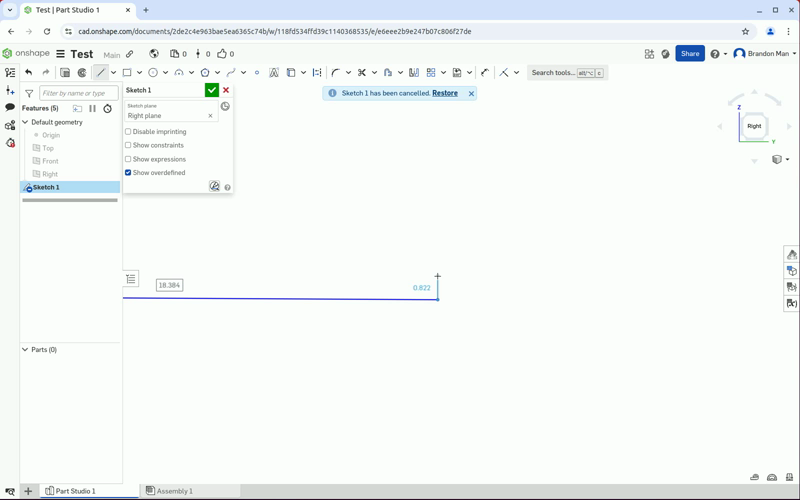
scroll(6)
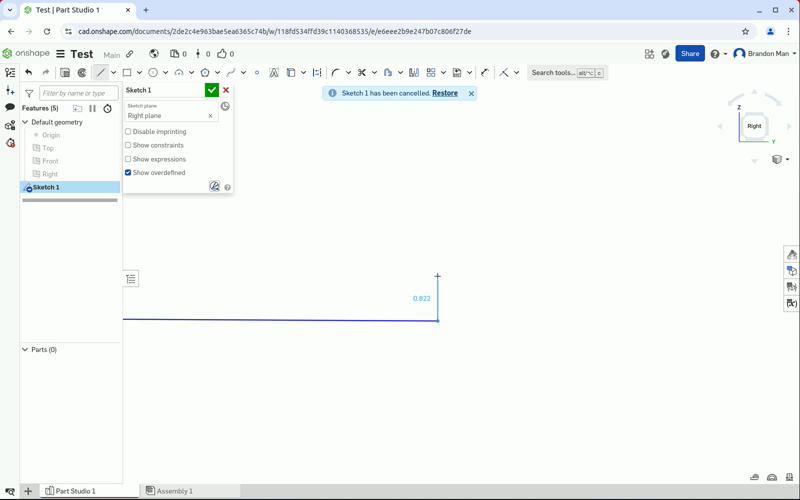
click(437, 275)
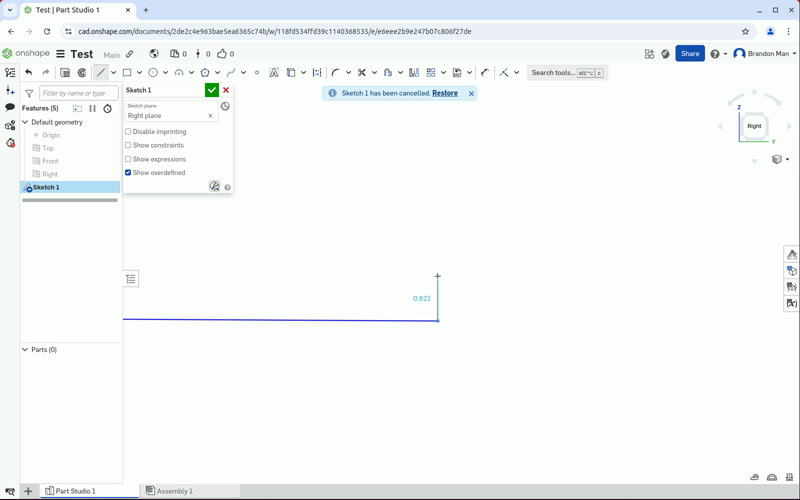
scroll(-6)
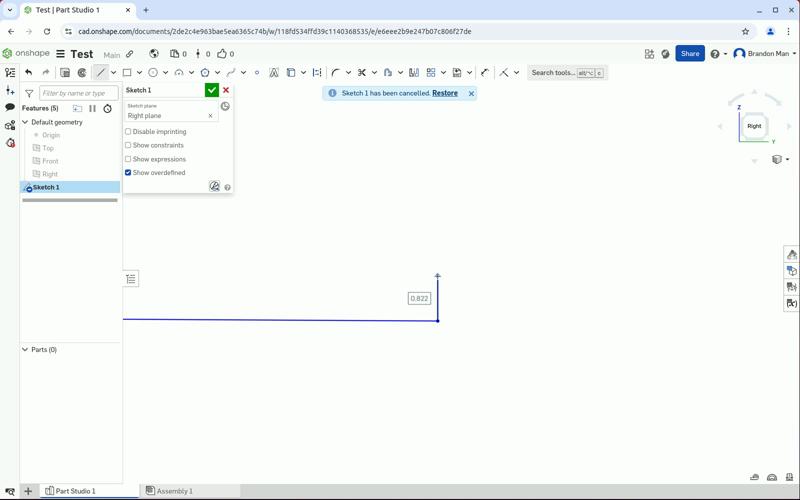
scroll(-6)
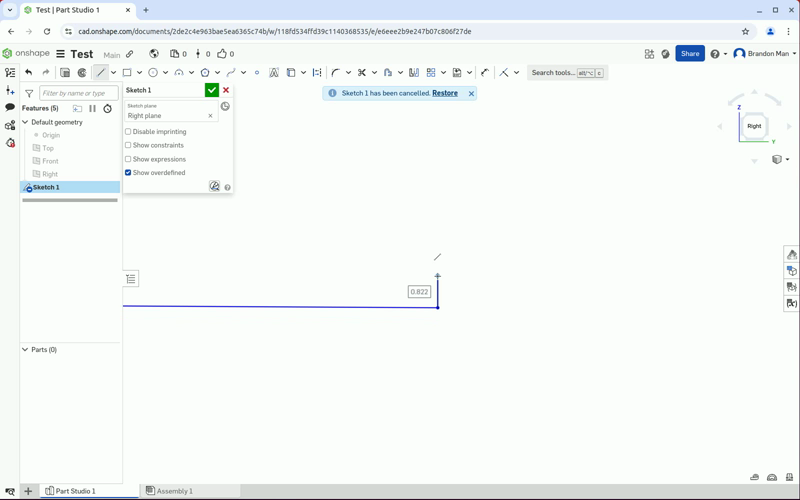
scroll(-6)
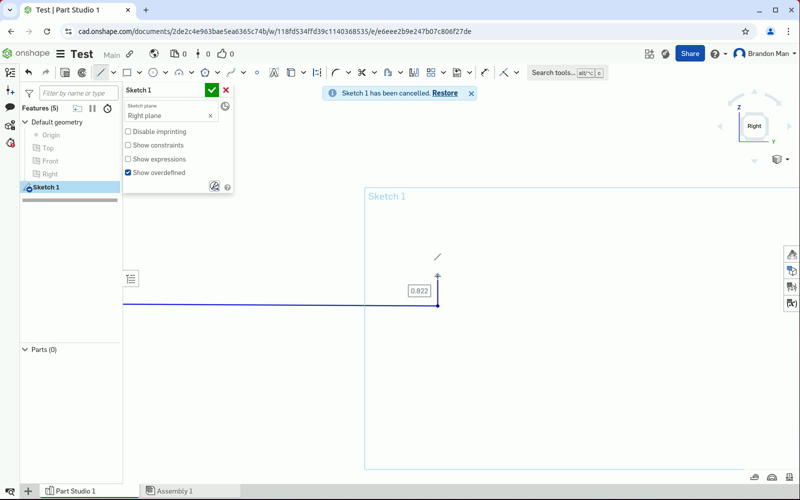
scroll(-6)
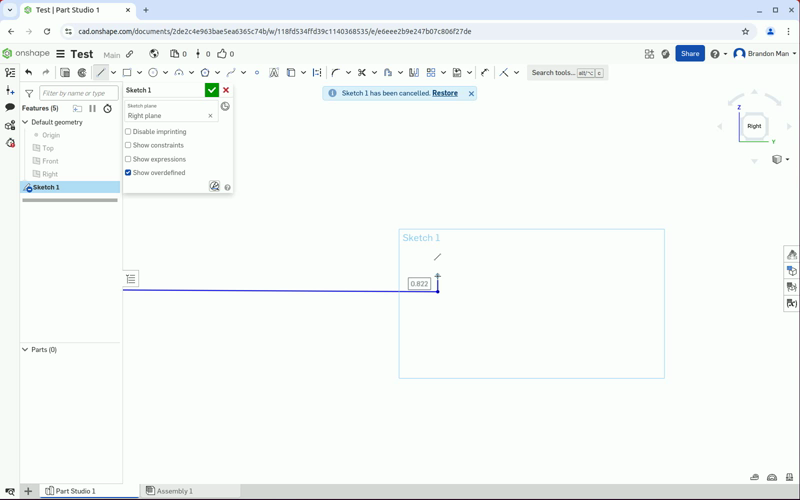
scroll(-6)
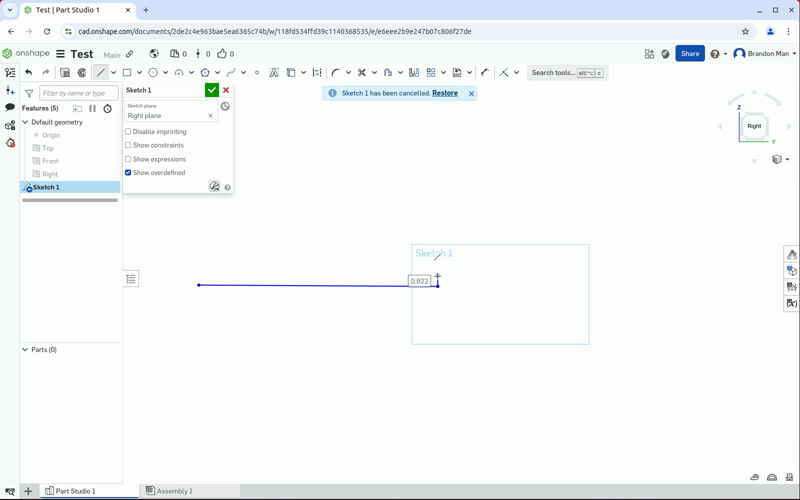
scroll(-6)
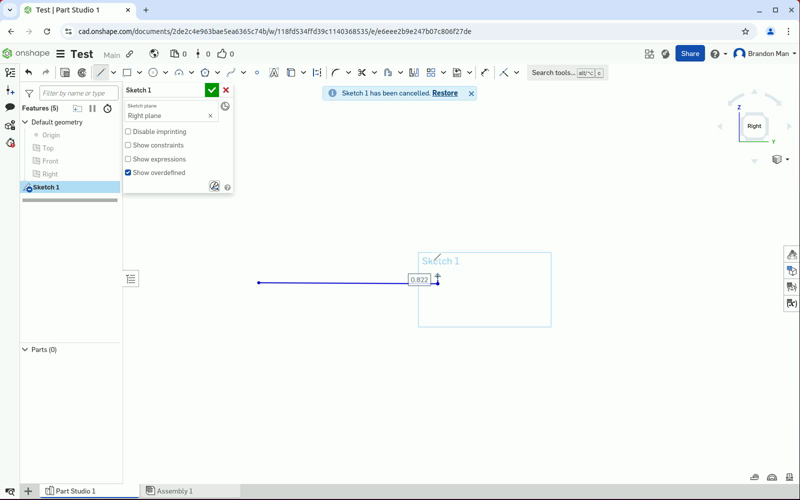
scroll(-6)
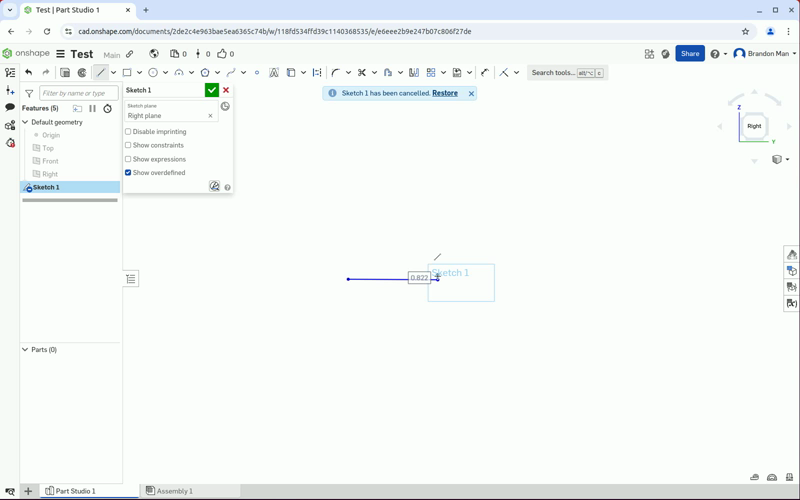
key_up(shift)
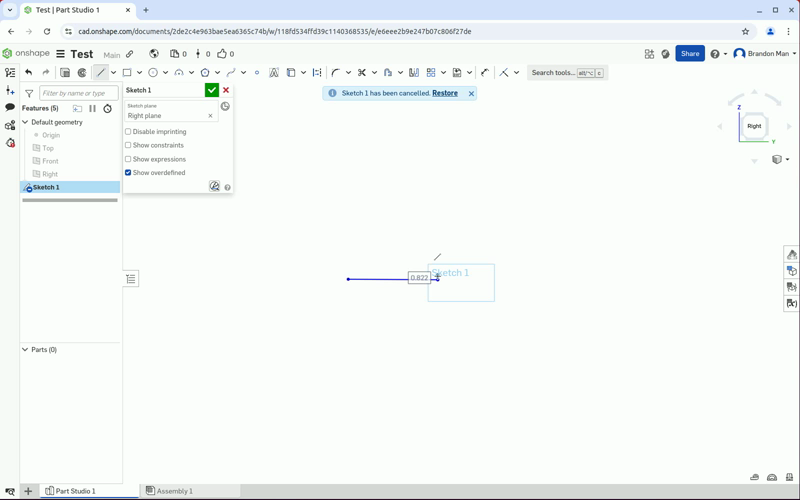
key_down(shift)
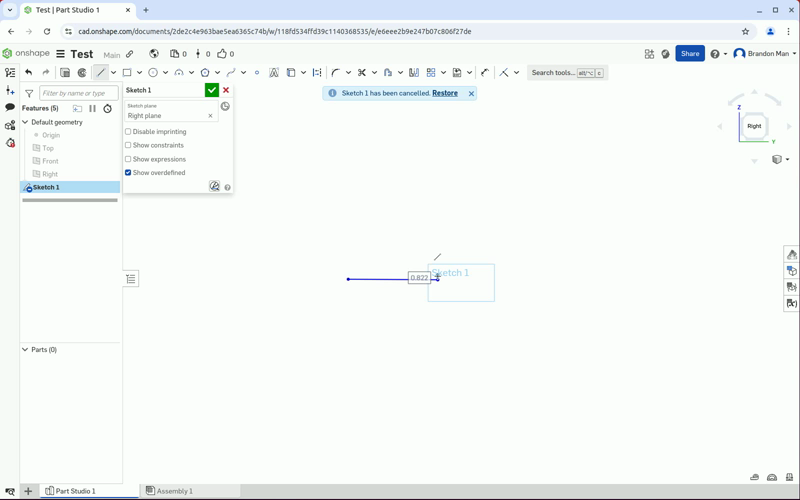
mouse_move(348, 275)
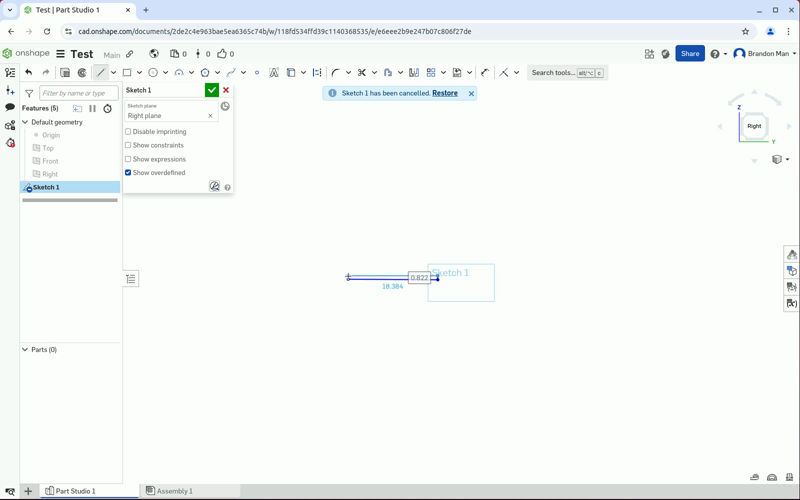
scroll(6)
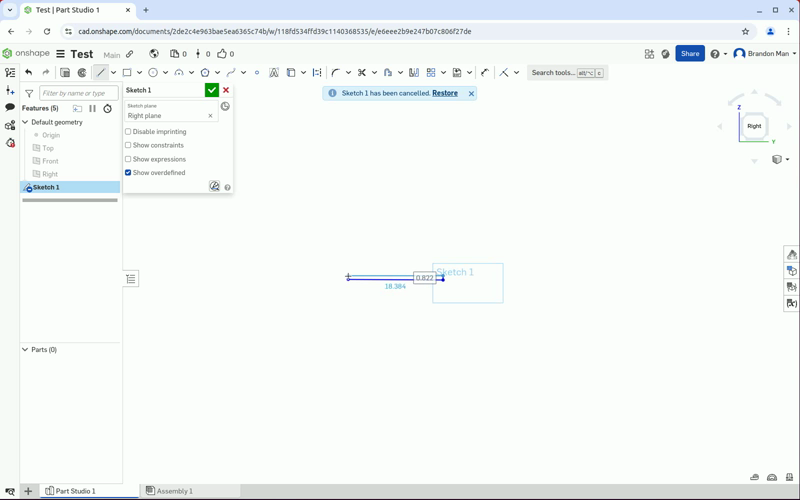
scroll(6)
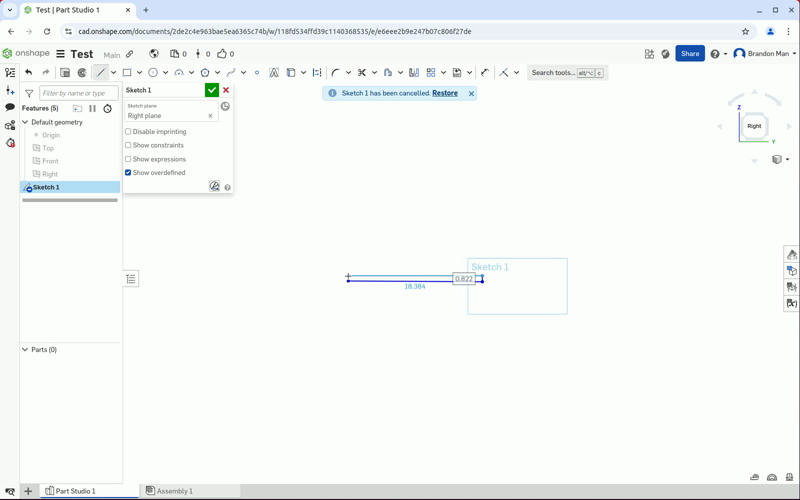
scroll(6)
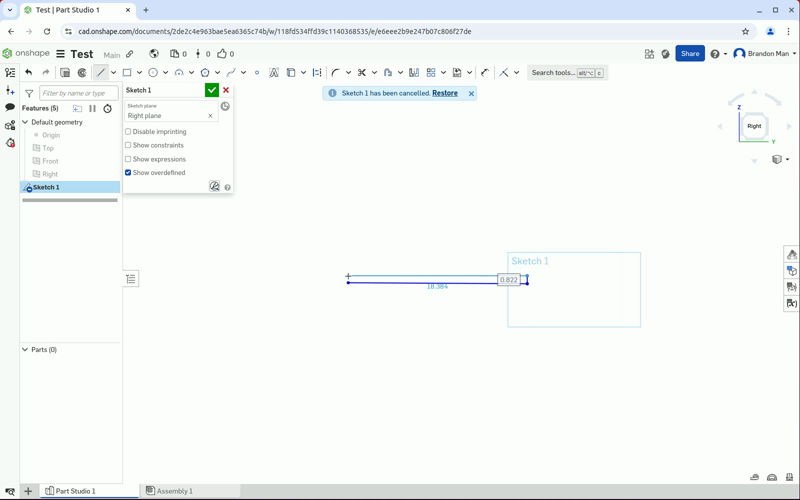
scroll(6)
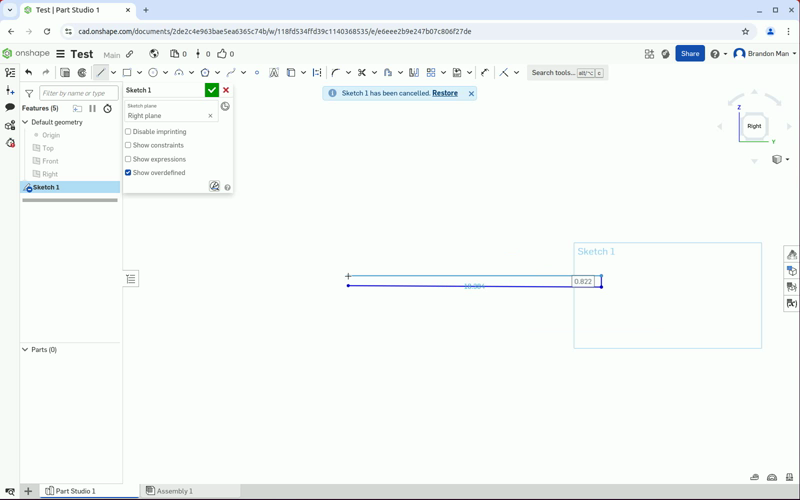
scroll(6)
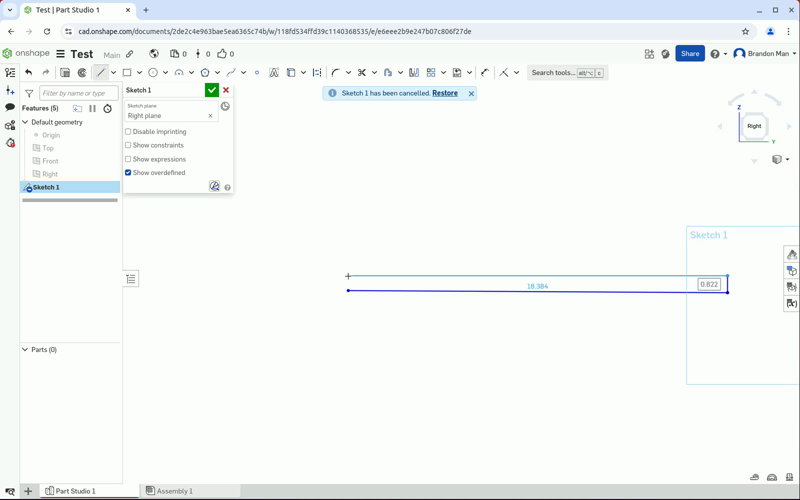
scroll(6)
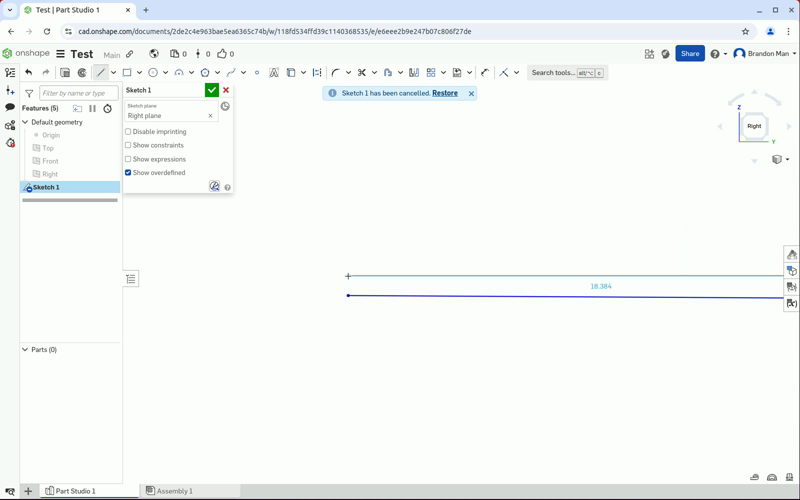
scroll(6)
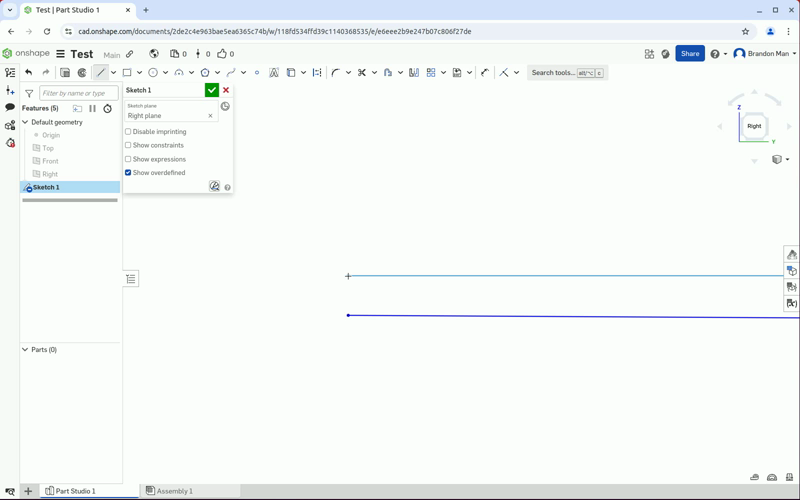
click(348, 275)
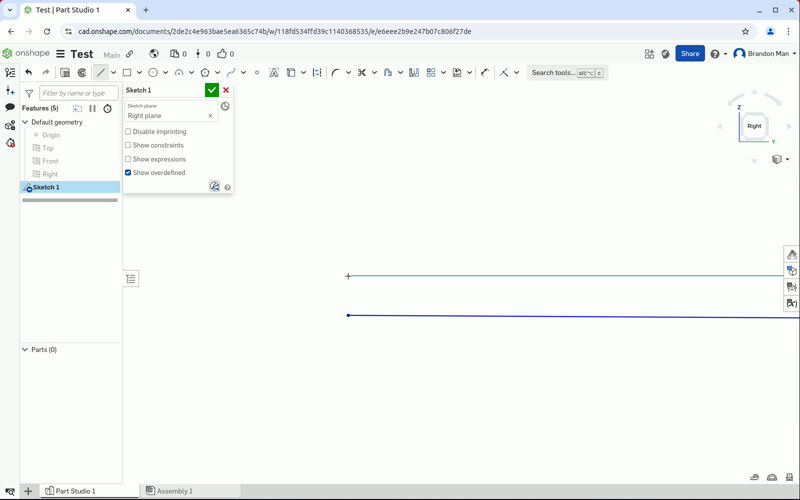
scroll(-6)
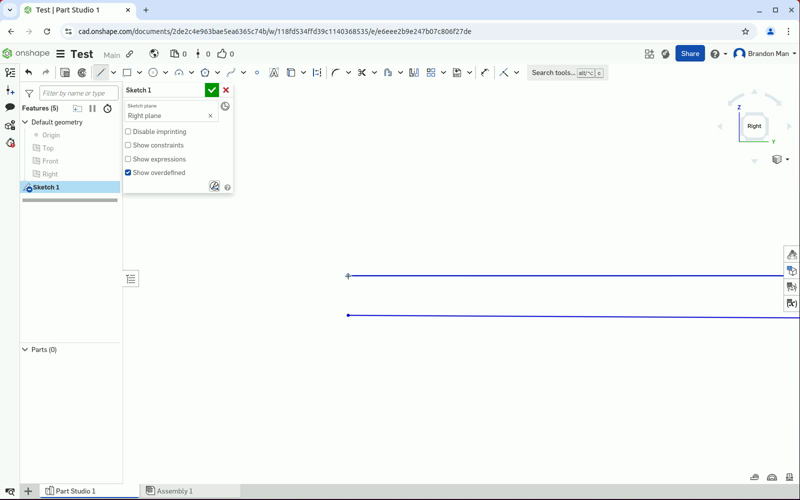
scroll(-6)
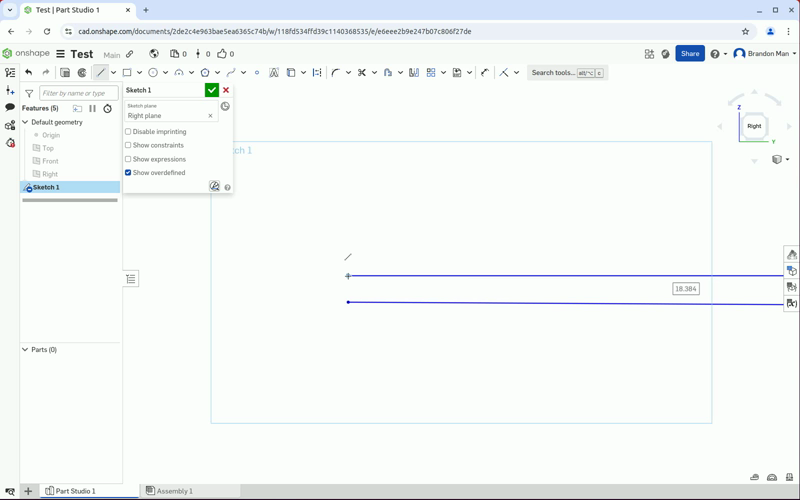
scroll(-6)
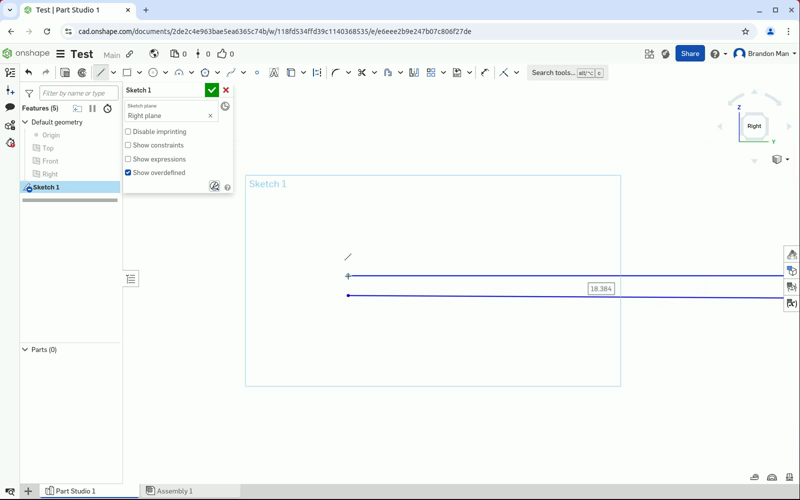
scroll(-6)
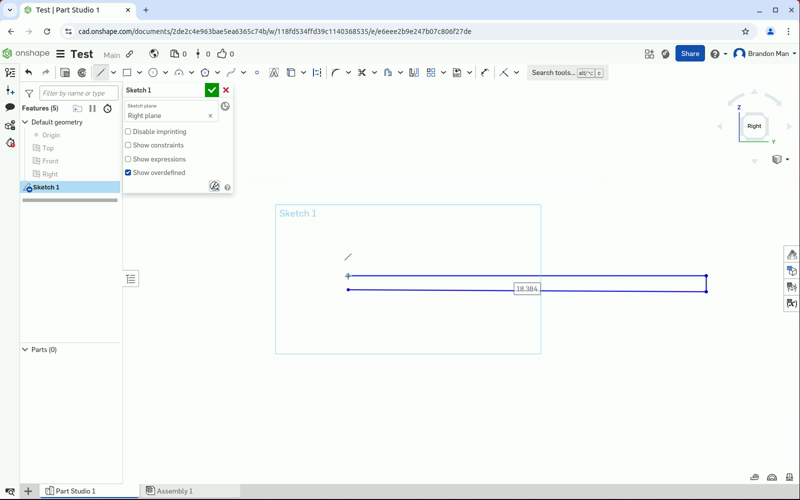
scroll(-6)
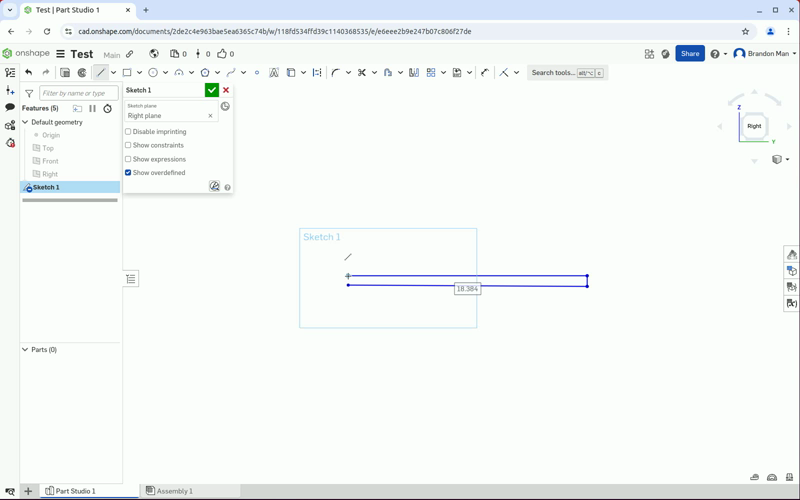
scroll(-6)
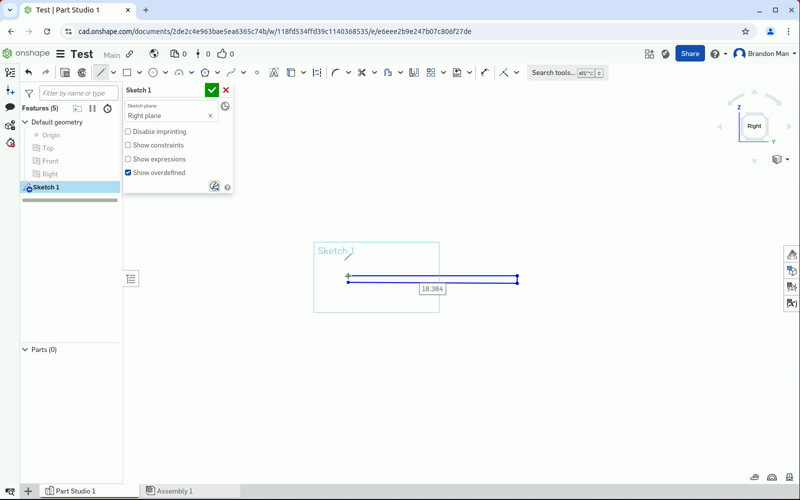
scroll(-6)
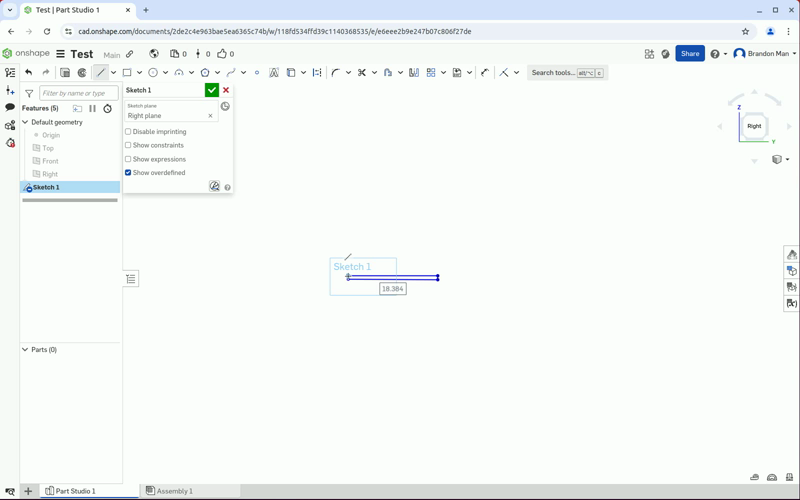
key_up(shift)
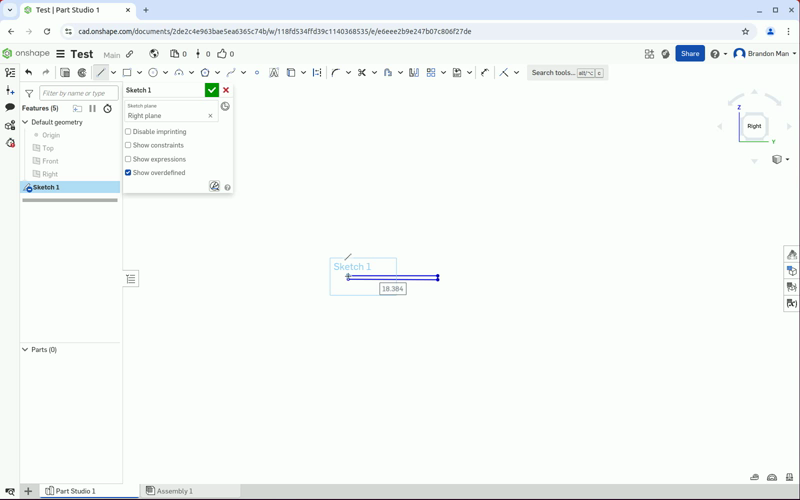
mouse_move(378, 275)
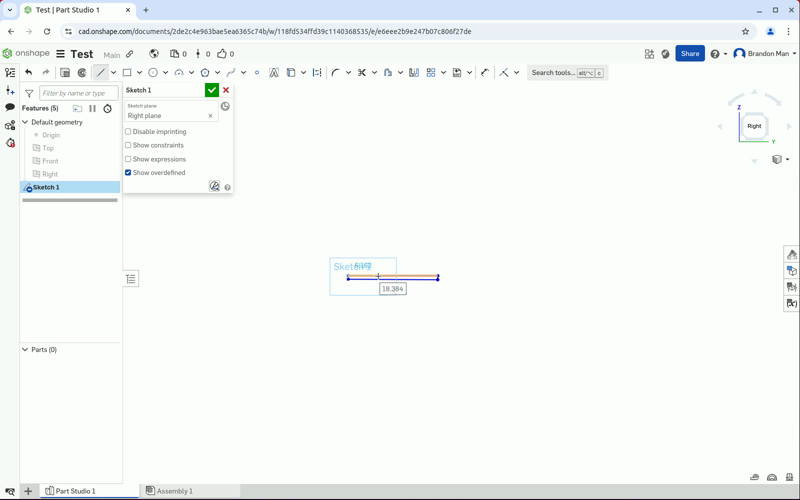
key_down(shift)
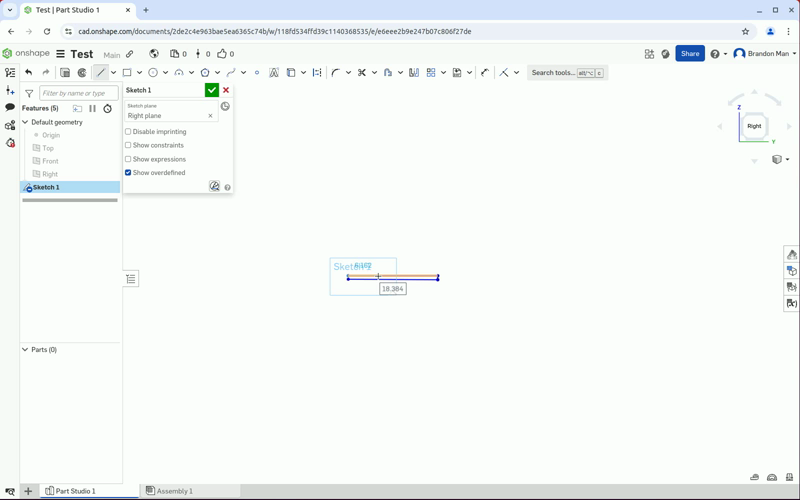
mouse_move(348, 279)
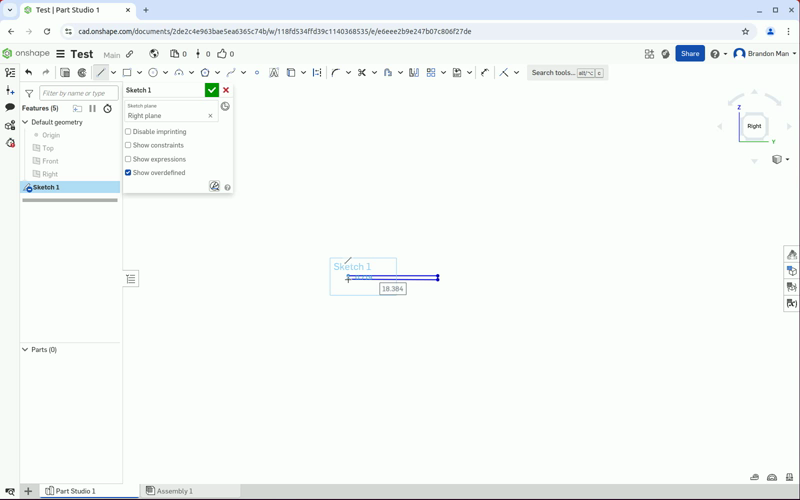
scroll(6)
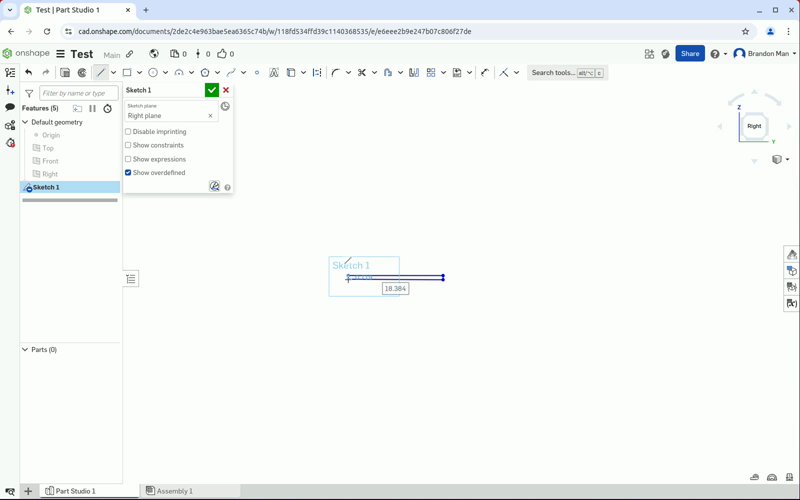
scroll(6)
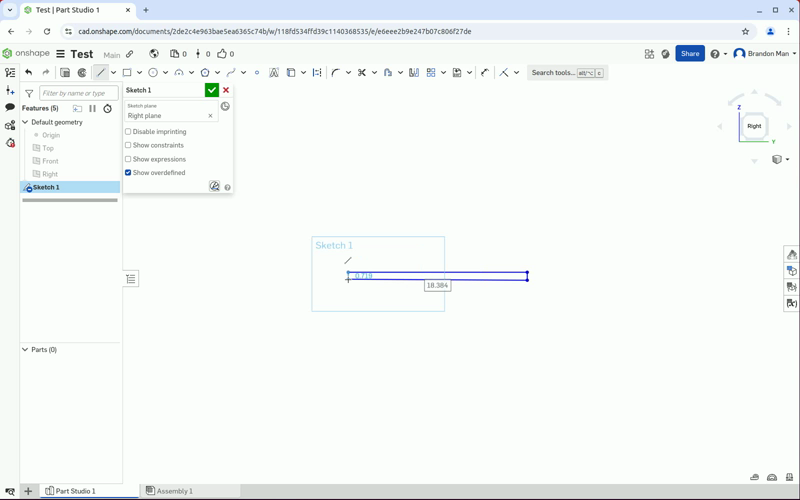
scroll(6)
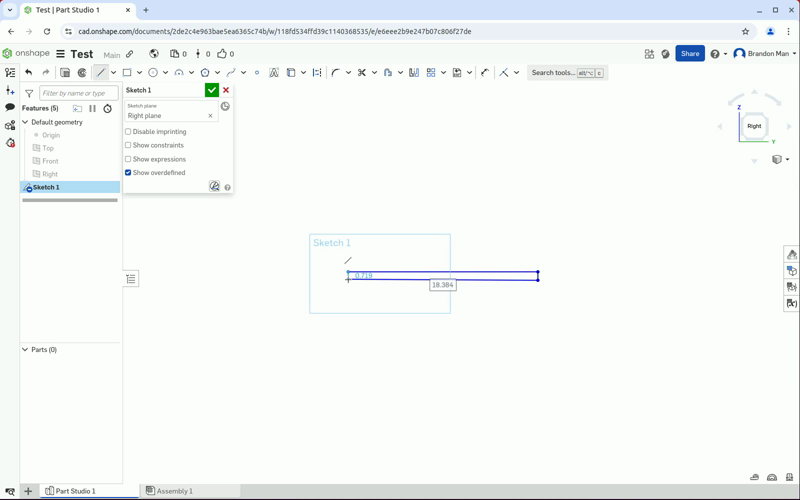
scroll(6)
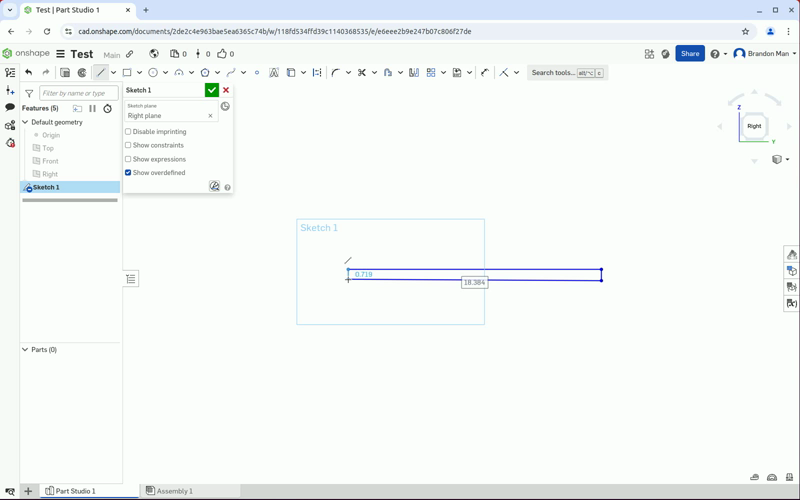
scroll(6)
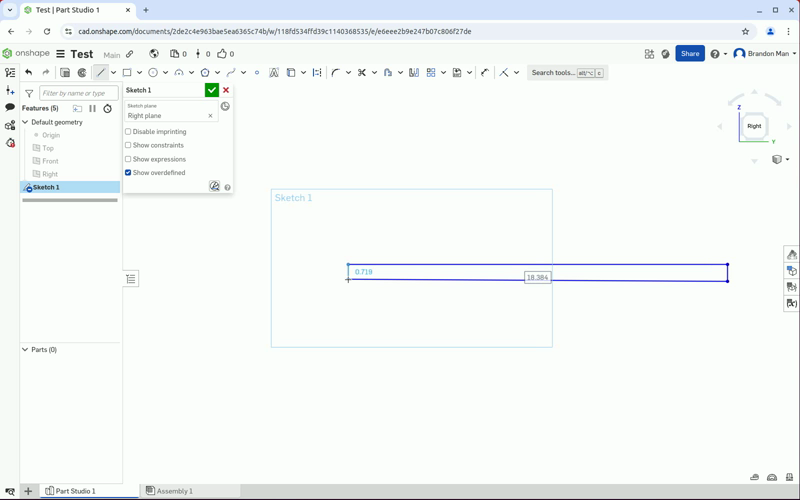
scroll(6)
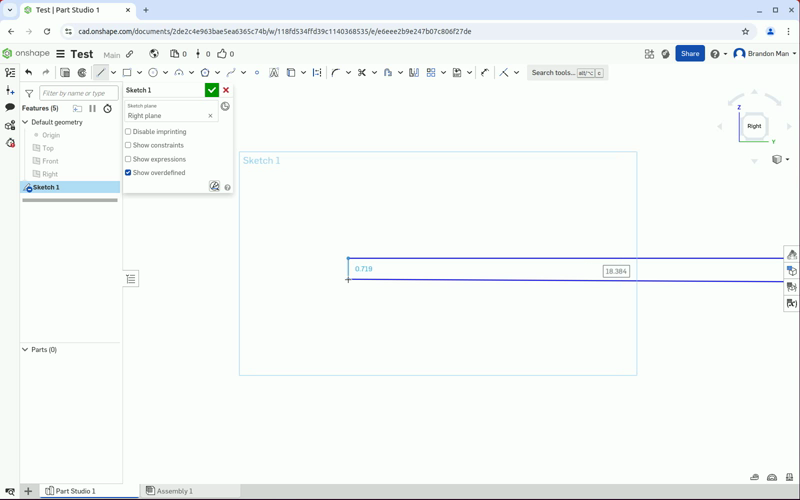
scroll(6)
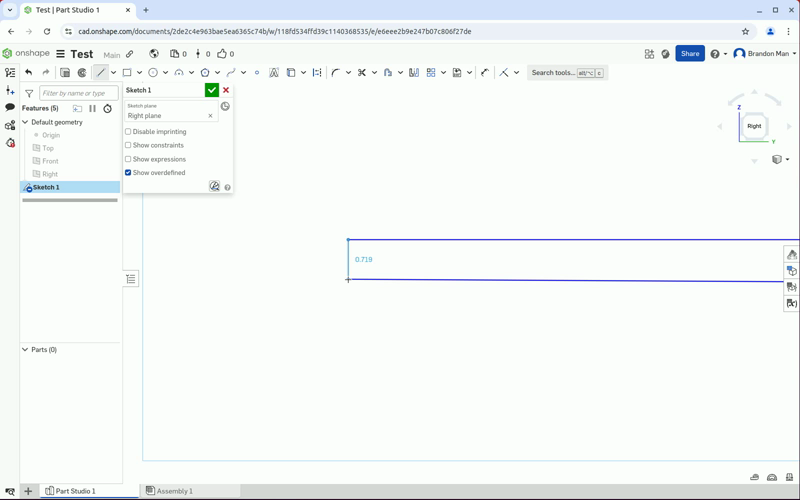
key_up(shift)
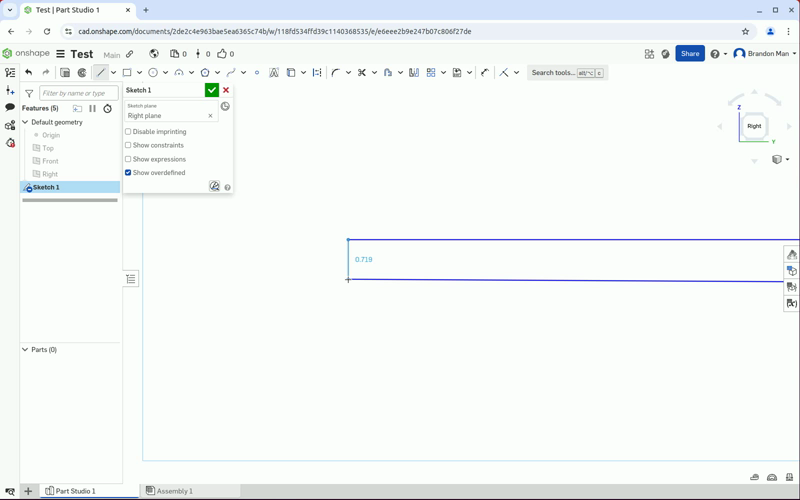
click(348, 279)
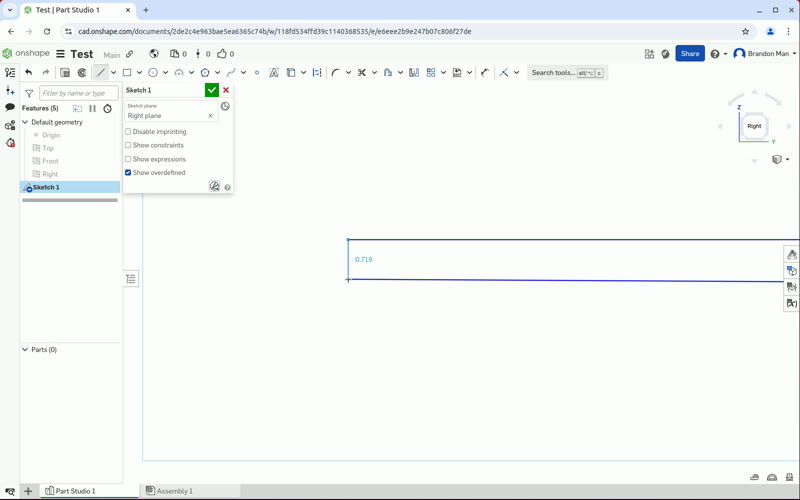
scroll(-6)
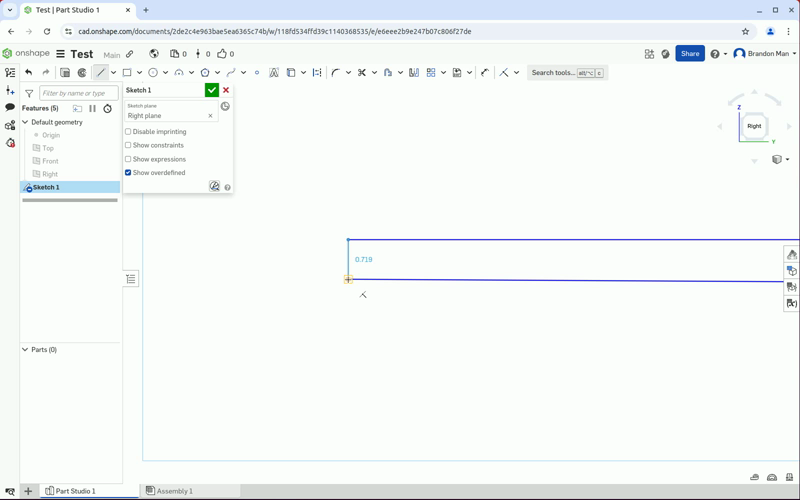
scroll(-6)
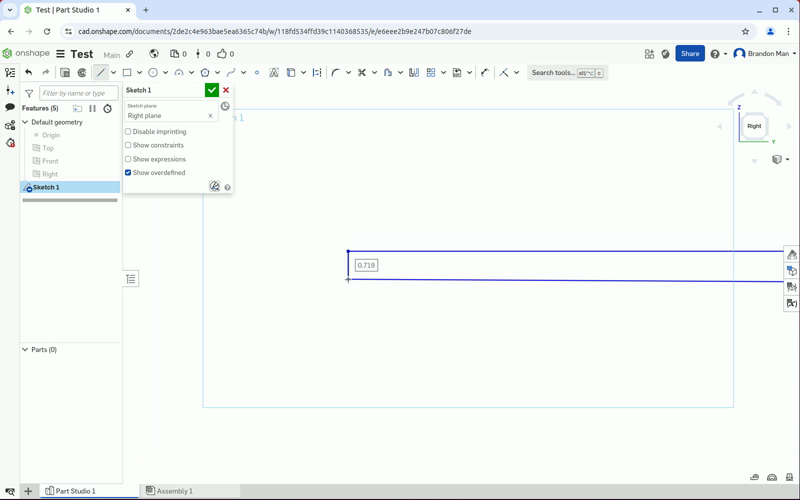
scroll(-6)
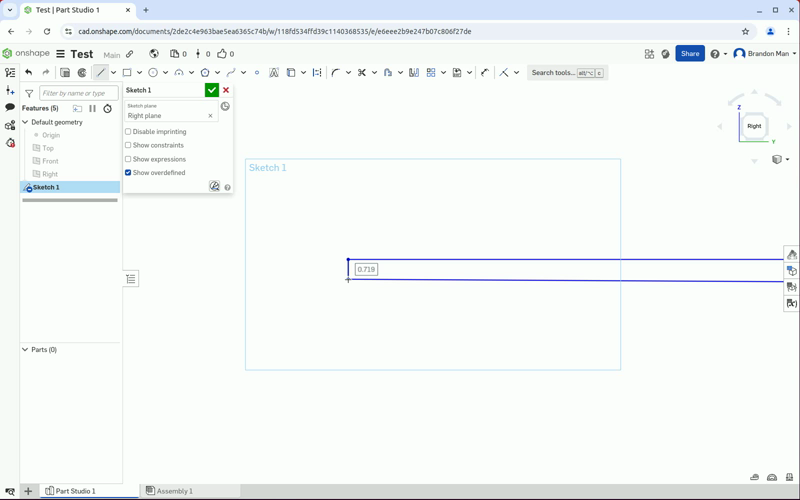
scroll(-6)
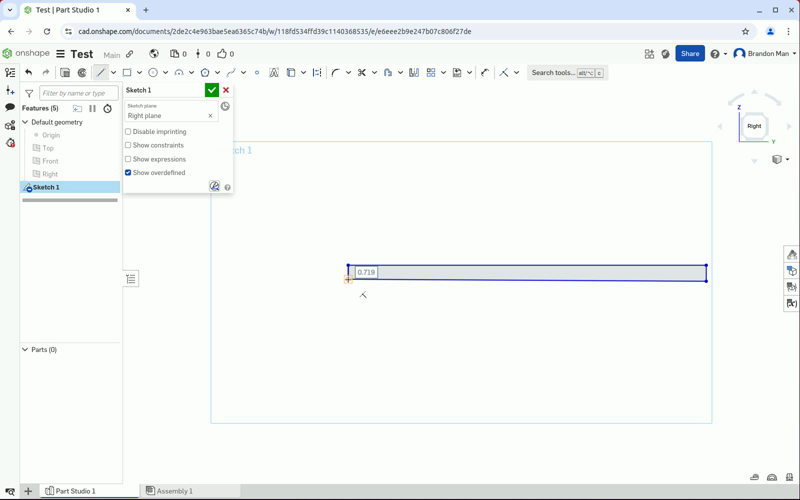
scroll(-6)
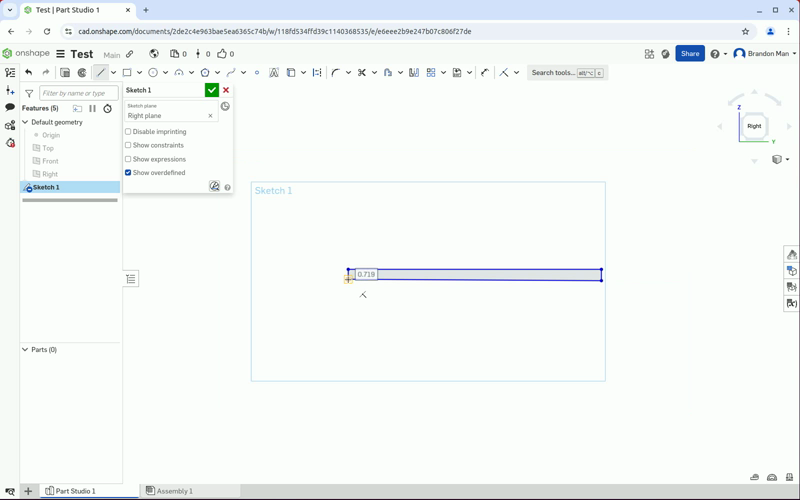
scroll(-6)
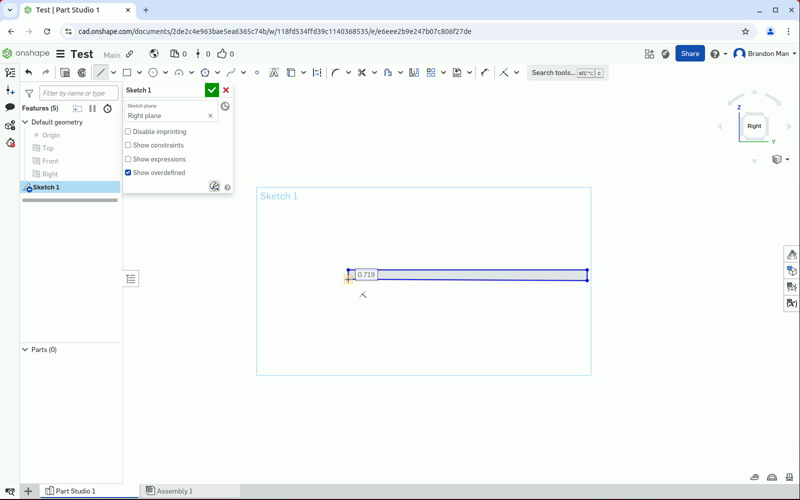
scroll(-6)
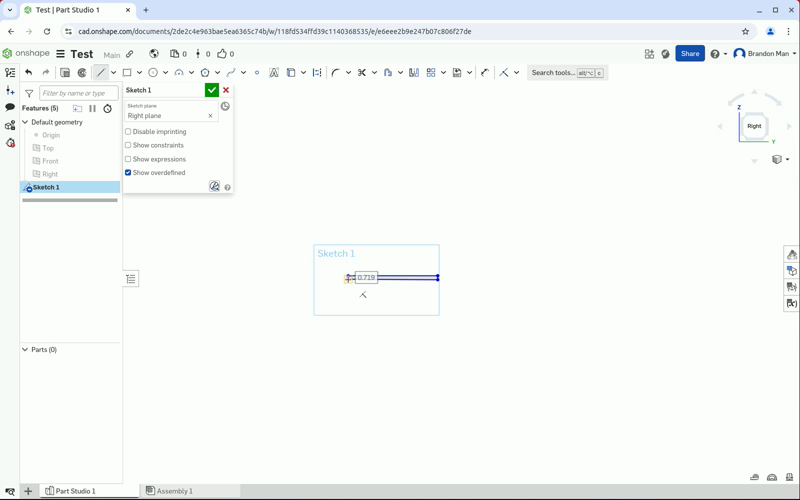
key(esc)
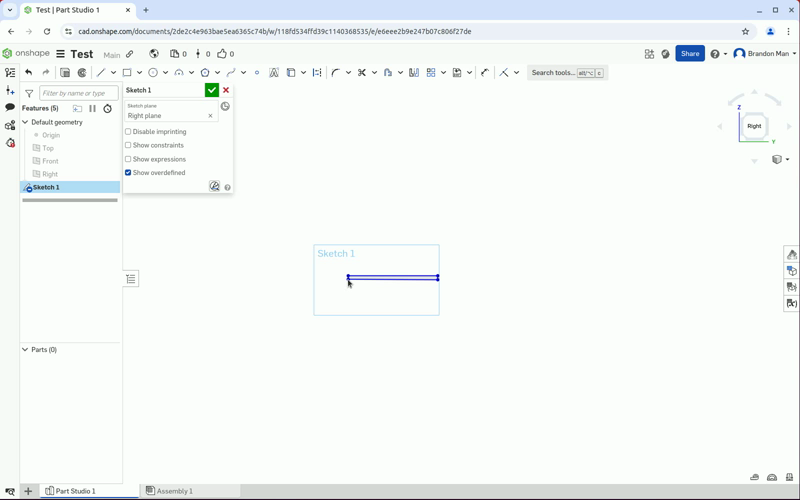
mouse_move(426, 277)
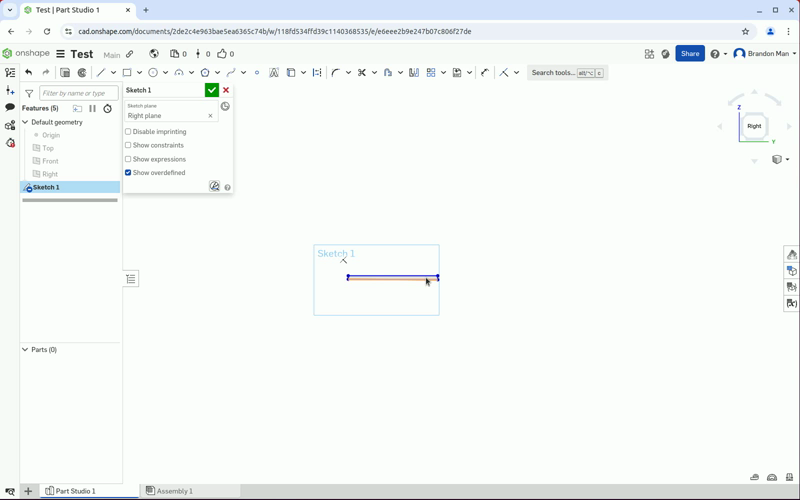
scroll(6)
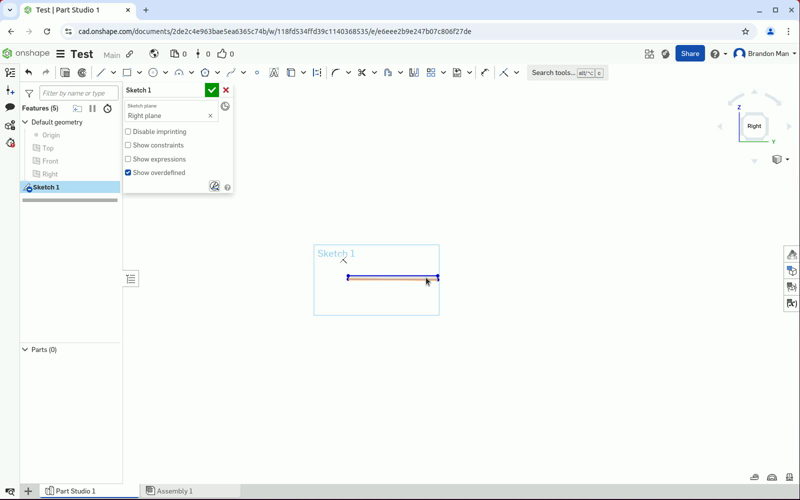
scroll(6)
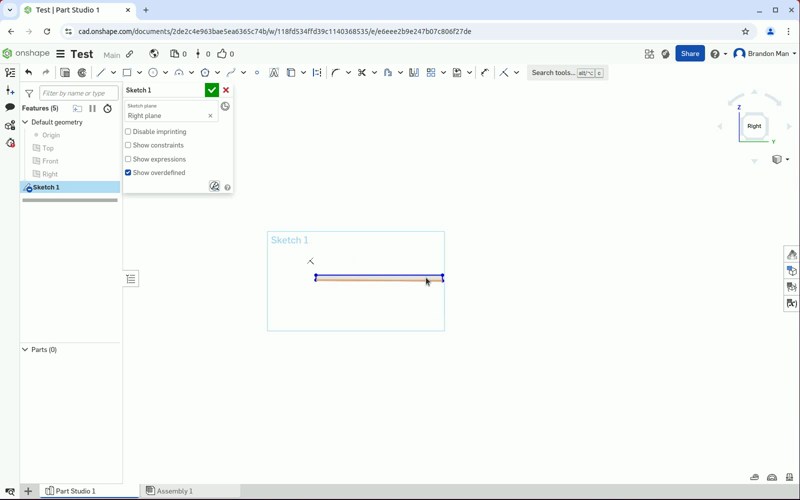
scroll(6)
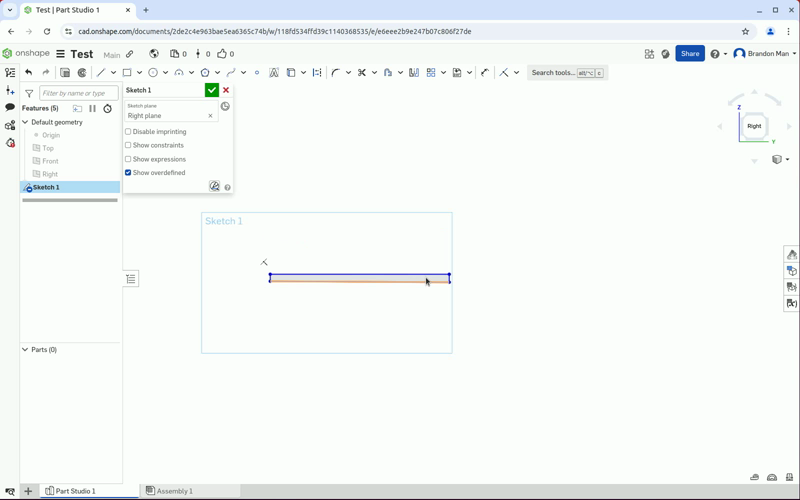
scroll(6)
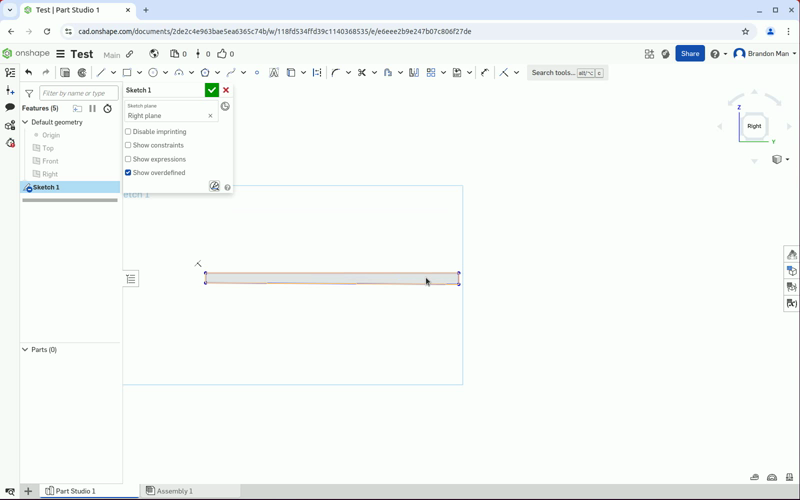
scroll(6)
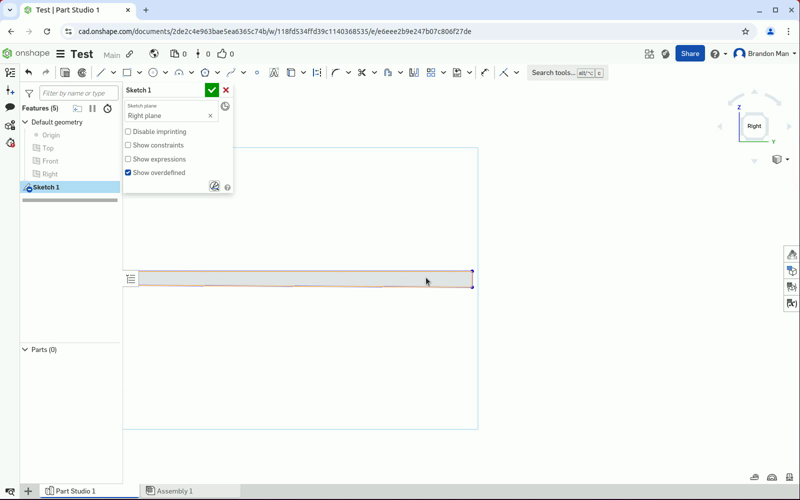
scroll(6)
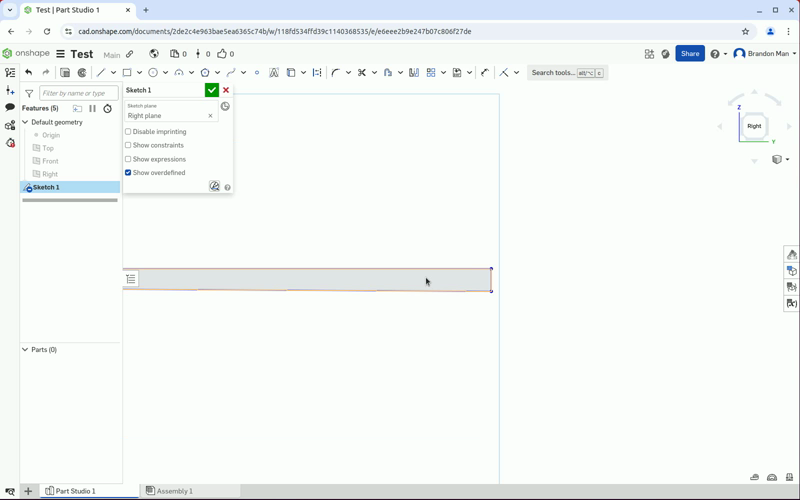
scroll(6)
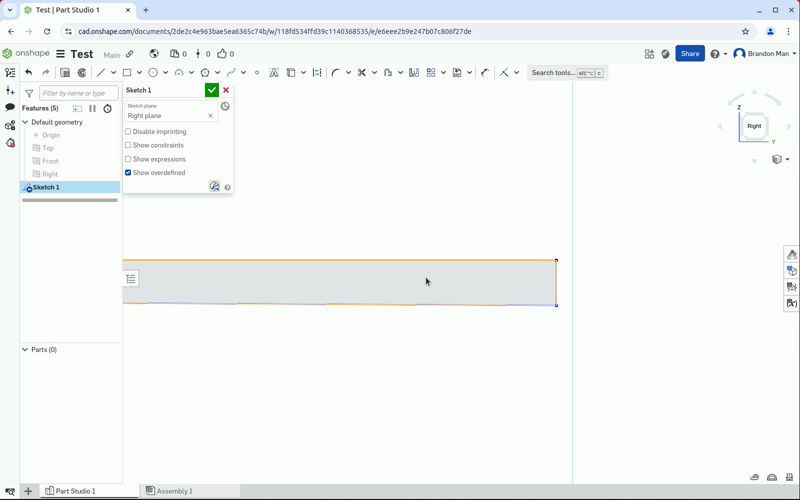
click(426, 277)
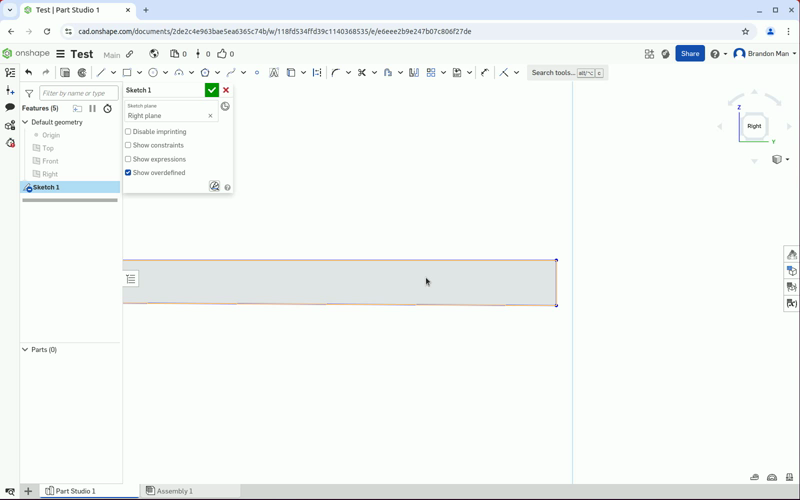
scroll(-6)
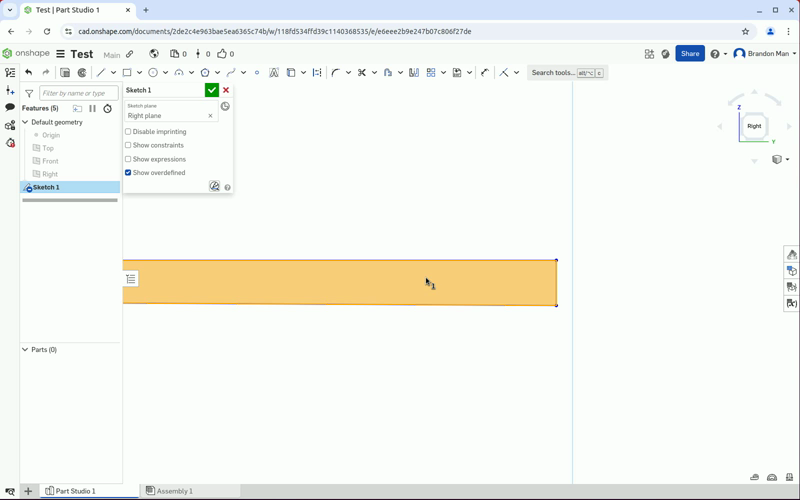
scroll(-6)
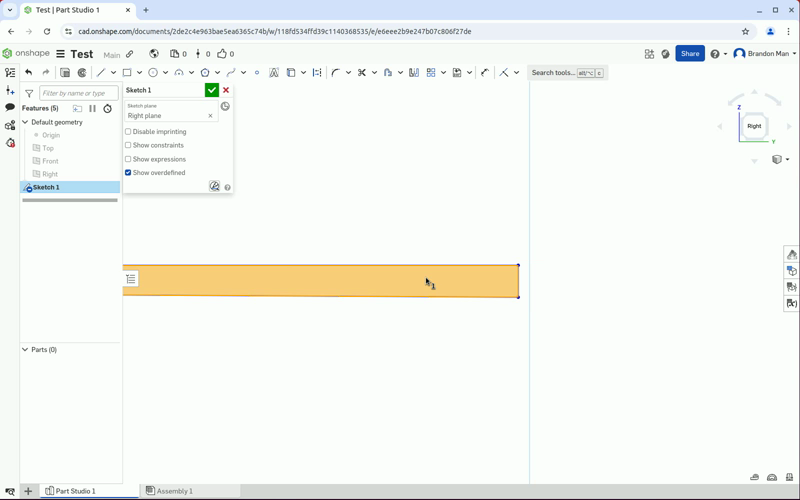
scroll(-6)
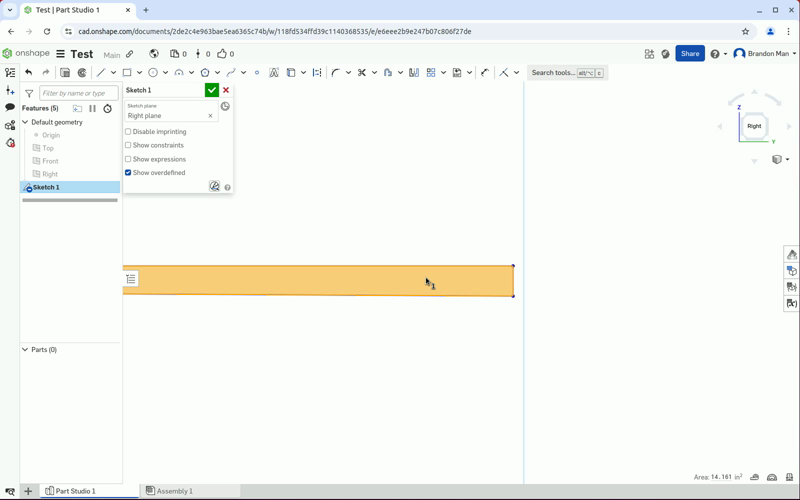
scroll(-6)
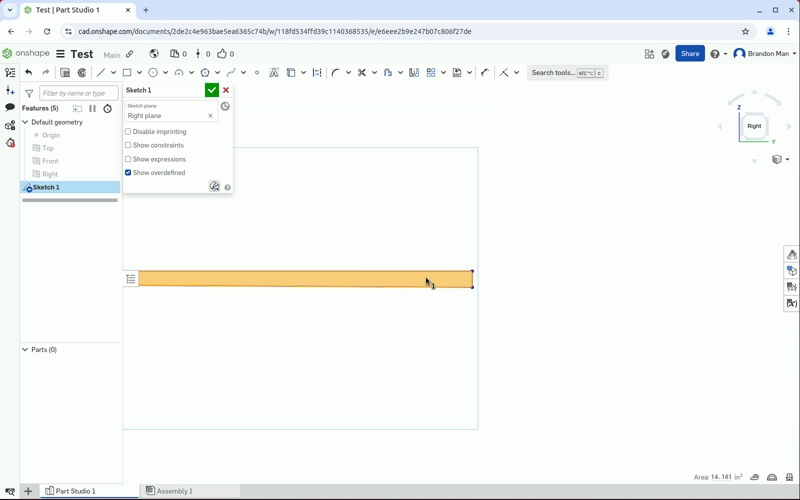
scroll(-6)
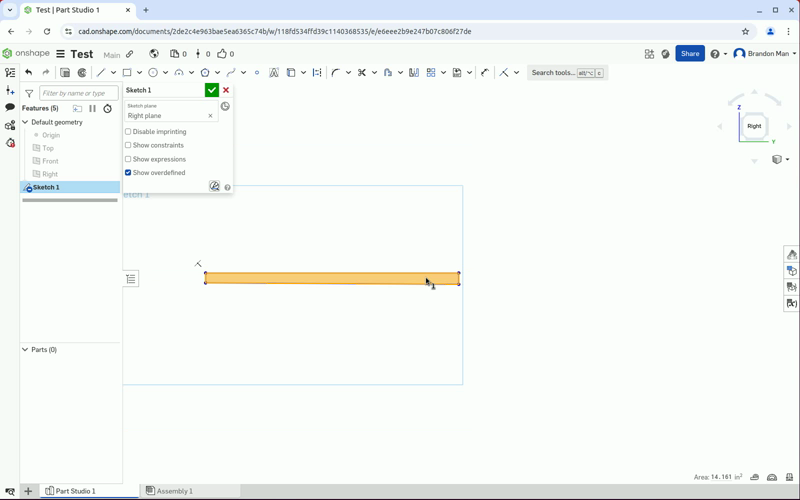
scroll(-6)
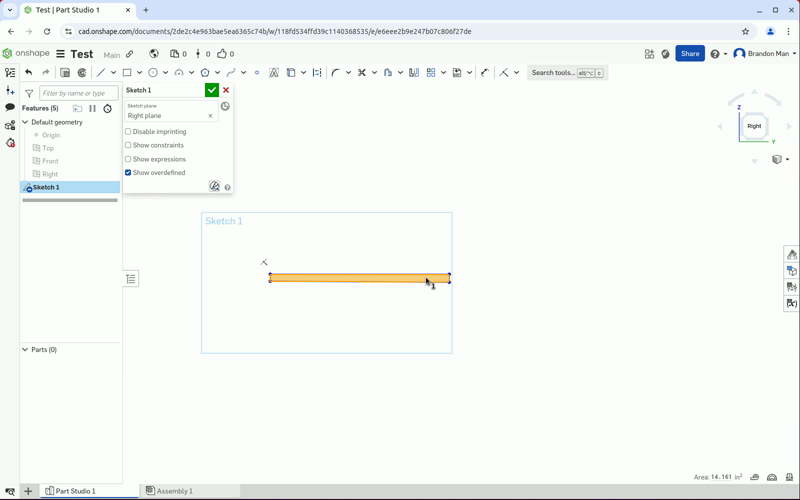
scroll(-6)
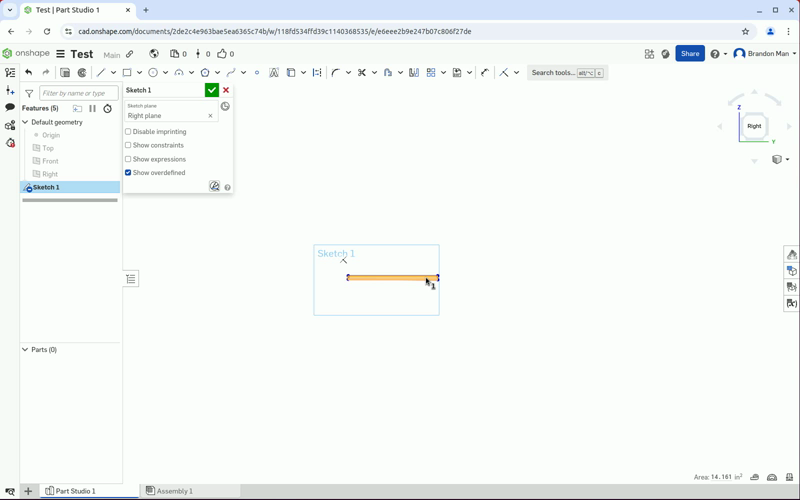
mouse_move(73, 352)
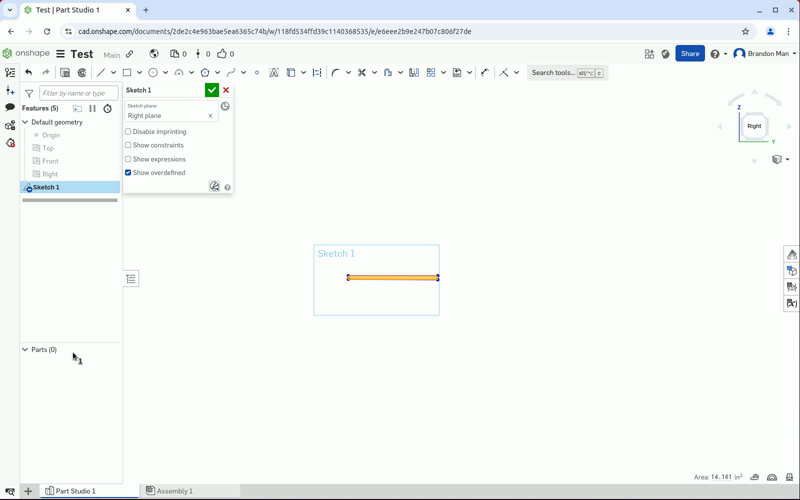
key(shift+y)
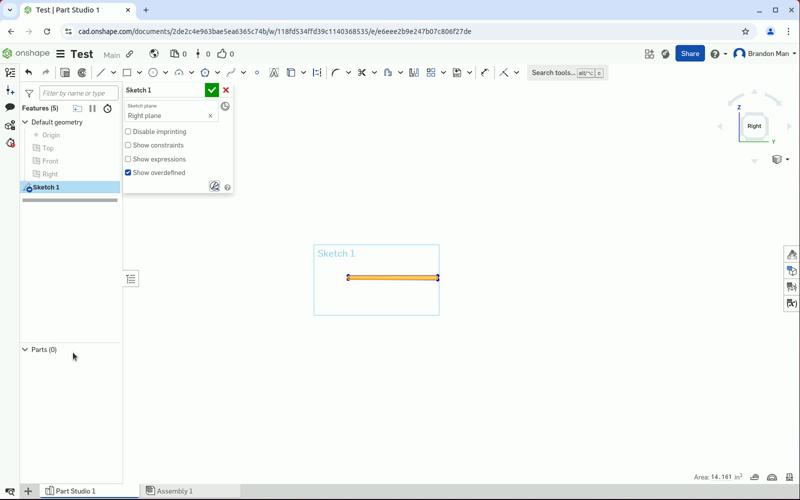
key(shift+e)
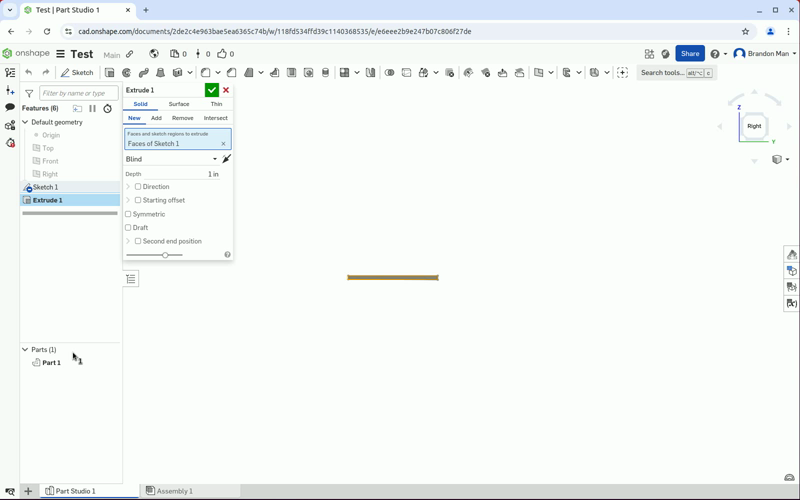
mouse_move(143, 106)
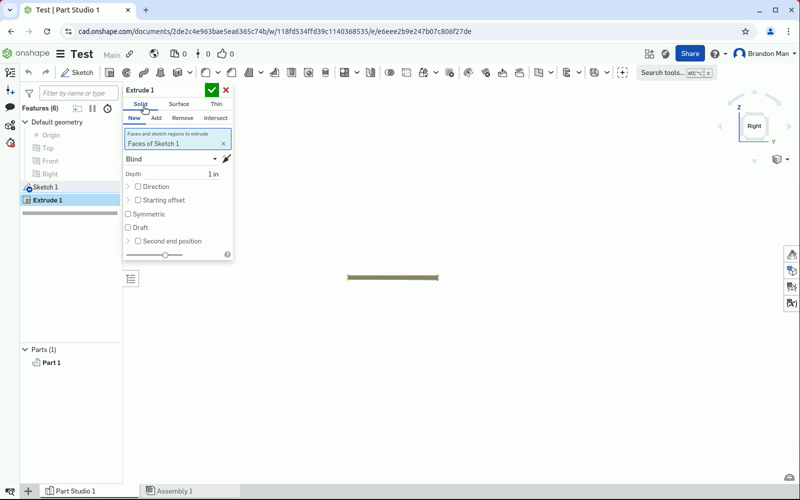
click(143, 106)
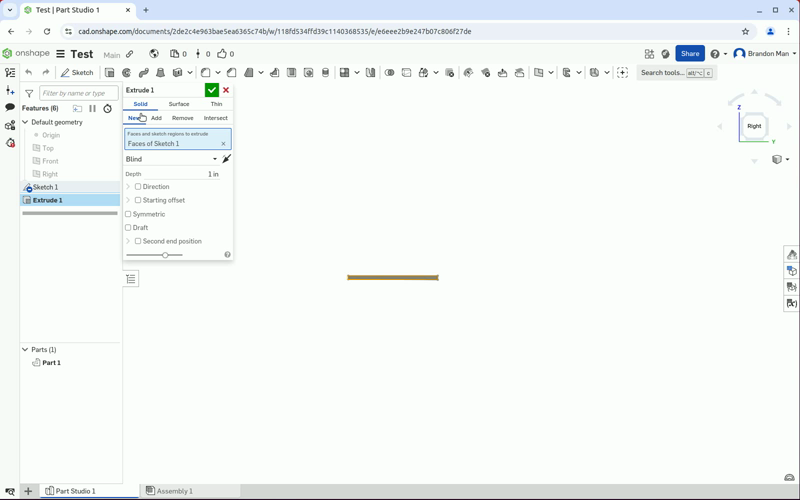
mouse_move(137, 120)
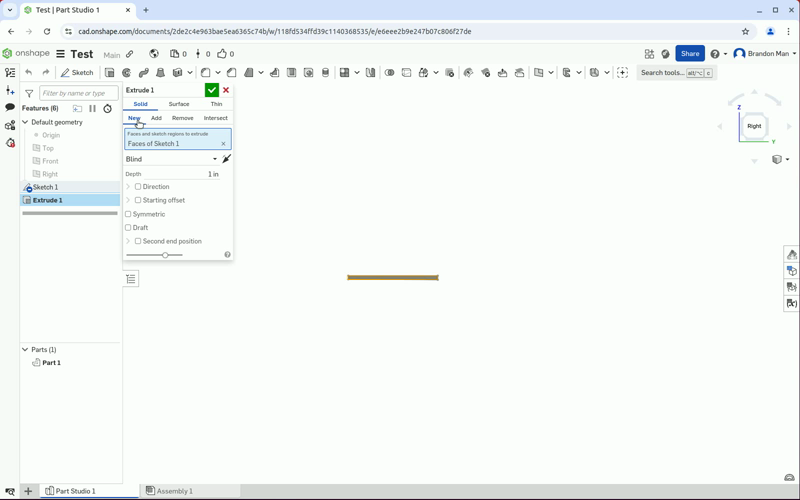
click(137, 120)
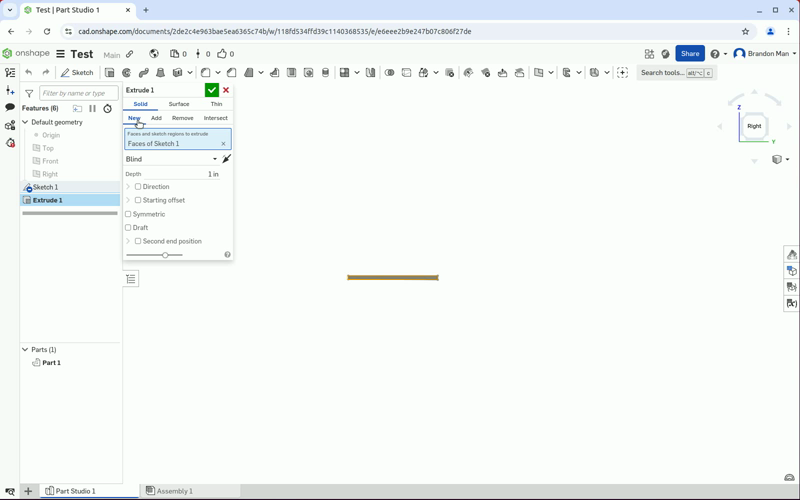
key(tab, 4)
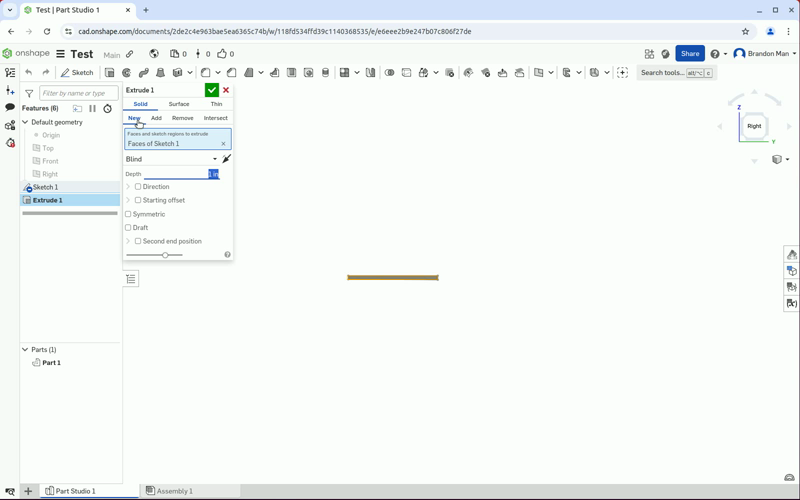
text(3.851)
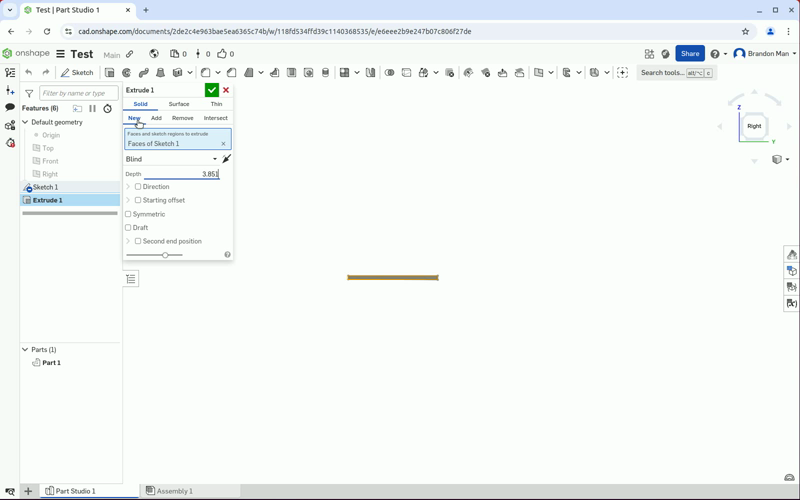
key(enter)
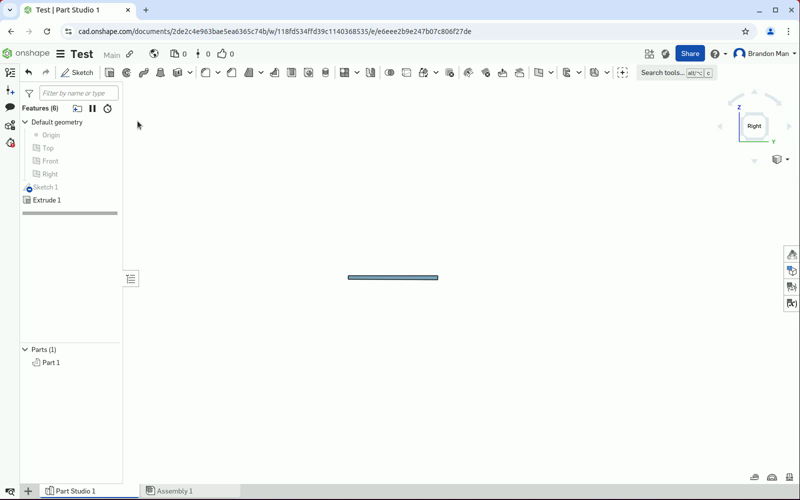
key(shift+h)
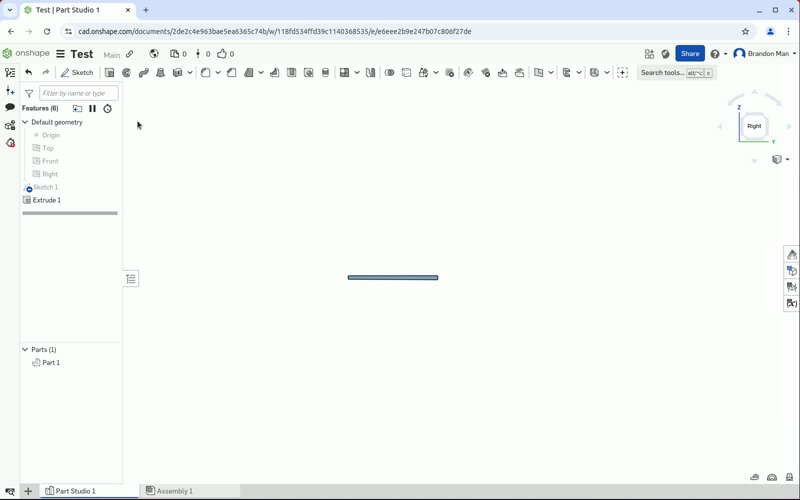
key(shift+h)
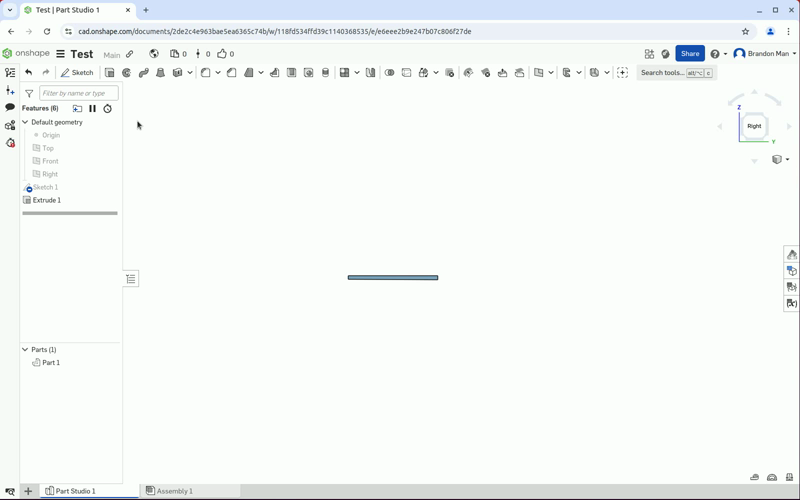
mouse_move(73, 189)
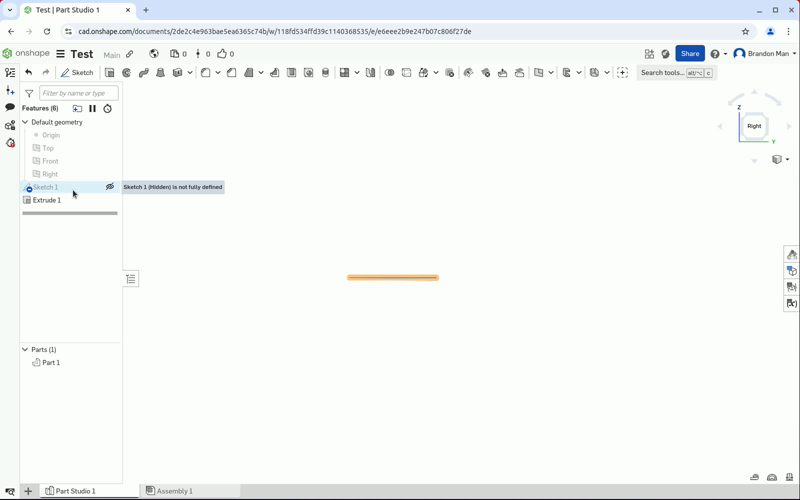
click(73, 189)
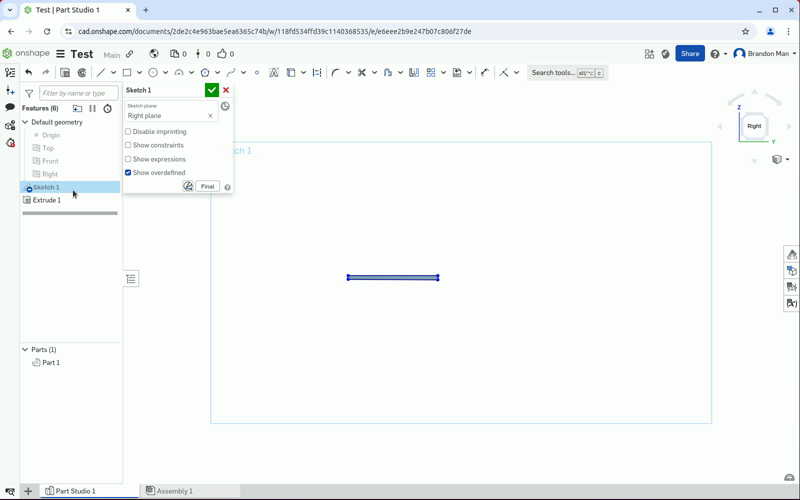
mouse_move(229, 92)
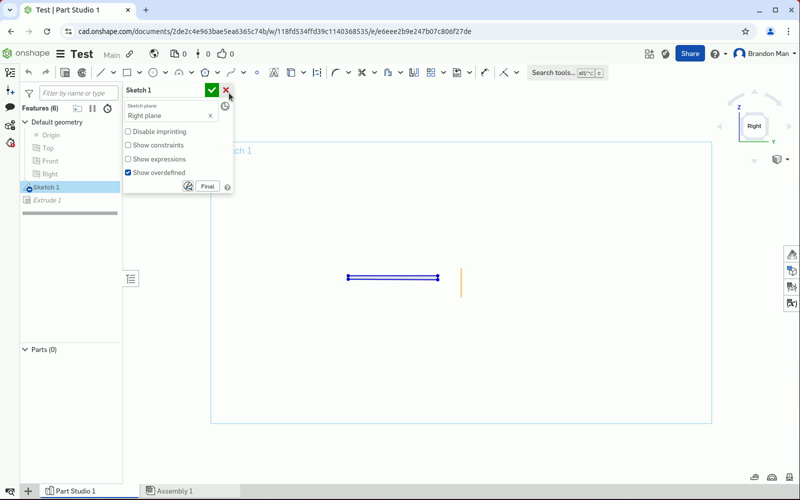
click(229, 92)
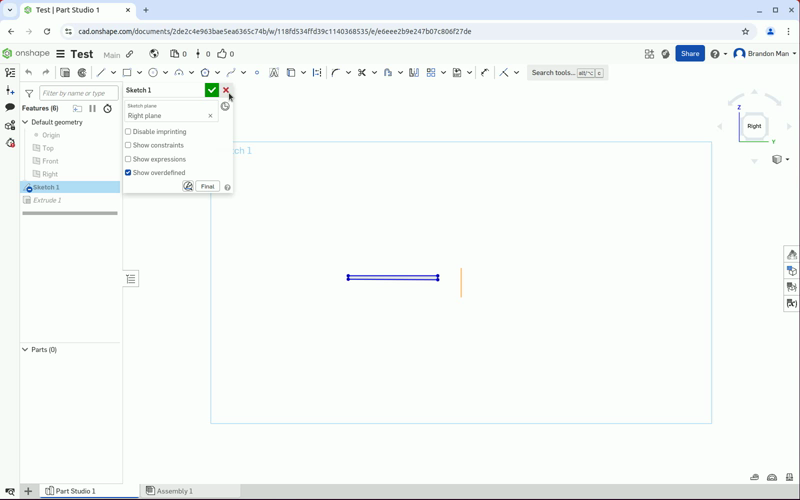
key(shift+s)
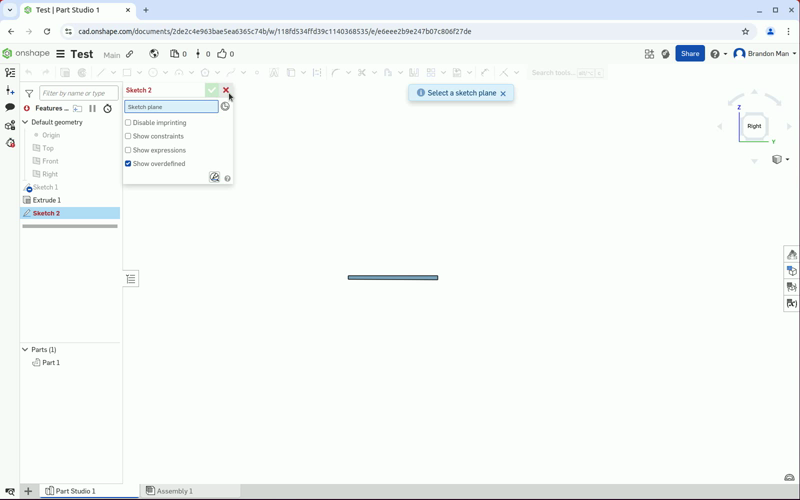
mouse_move(73, 176)
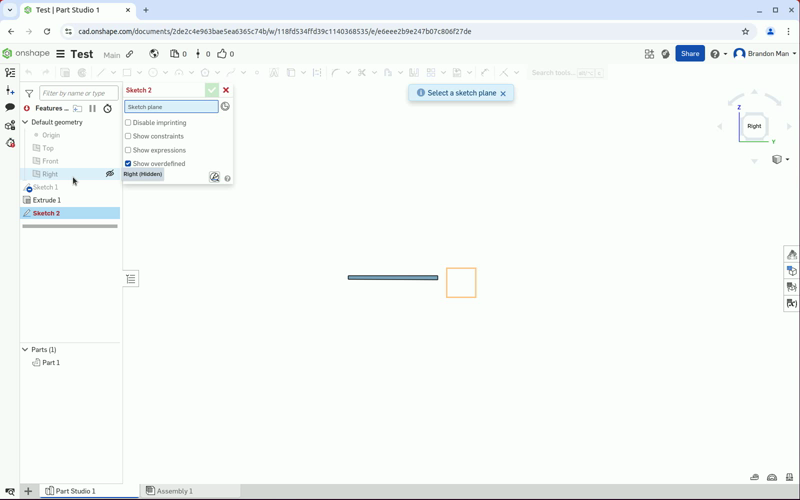
click(73, 176)
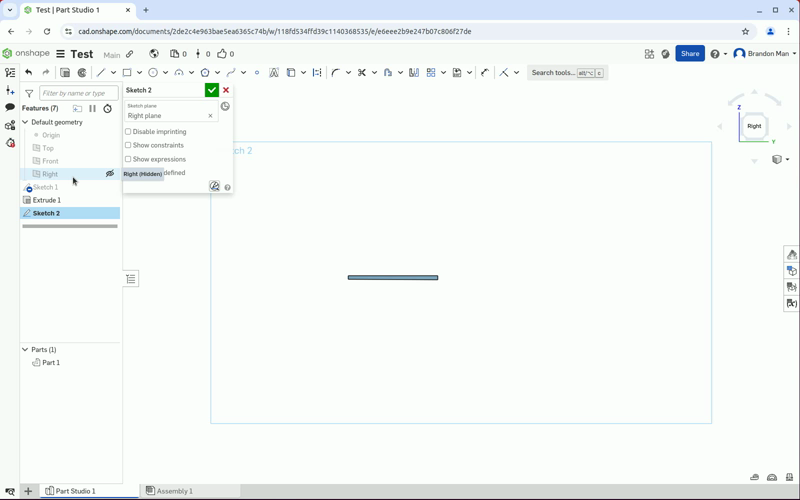
mouse_move(73, 352)
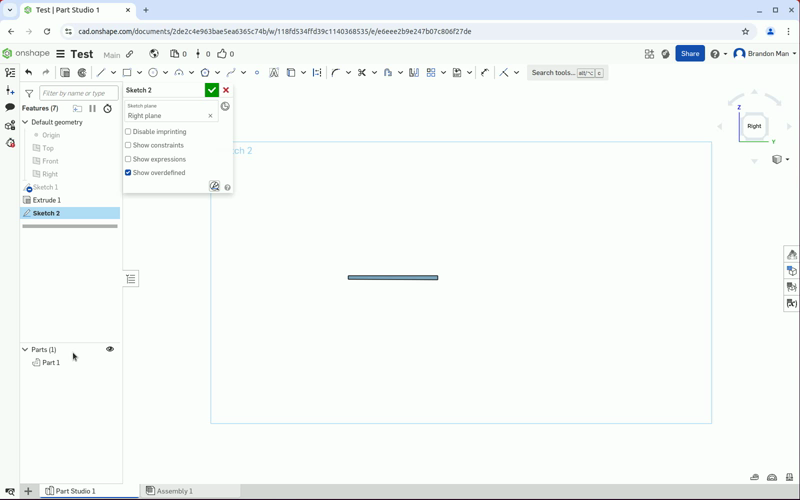
key(y)
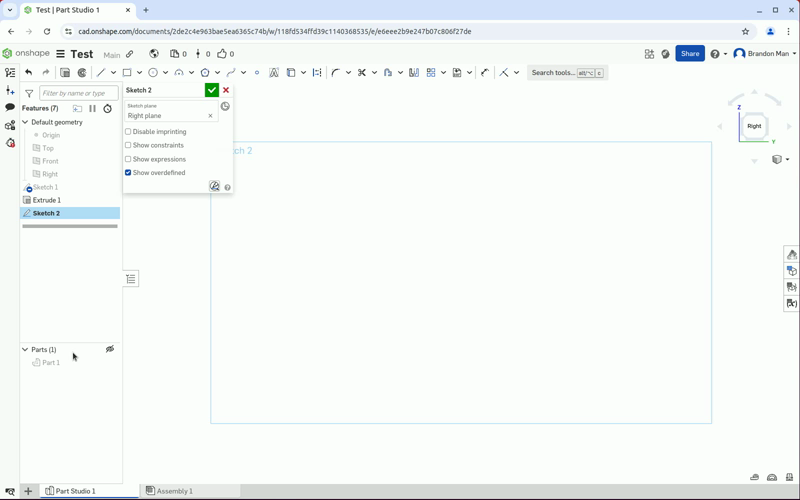
key(l)
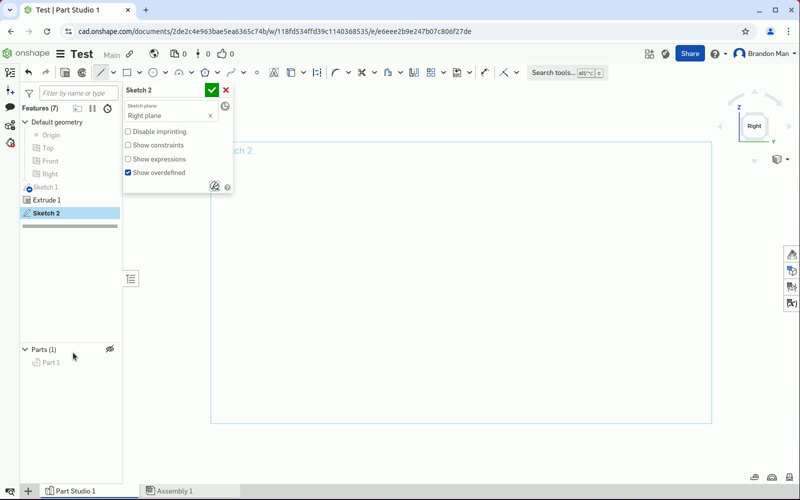
key_down(shift)
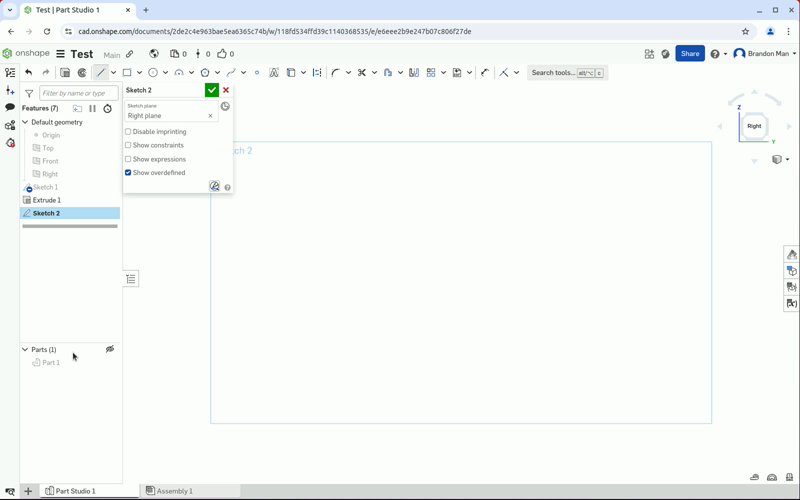
mouse_move(397, 301)
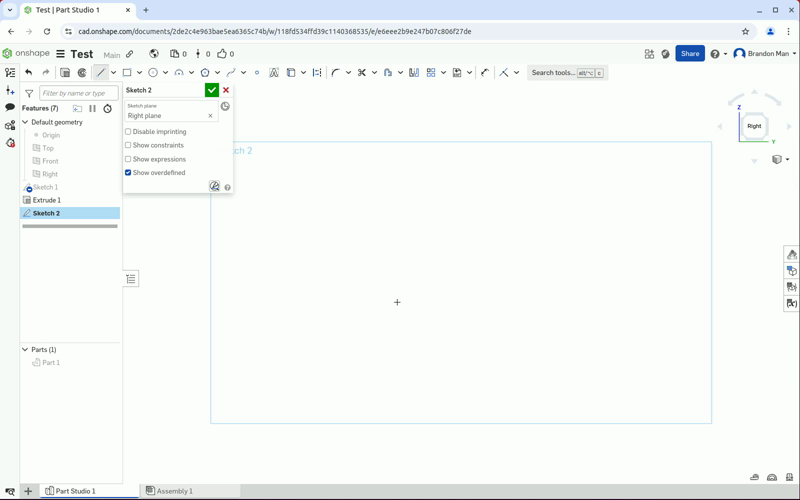
click(397, 301)
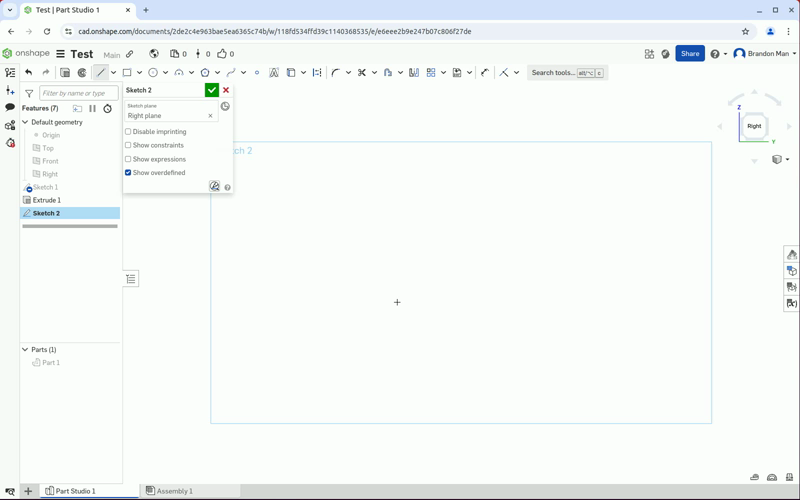
key_up(shift)
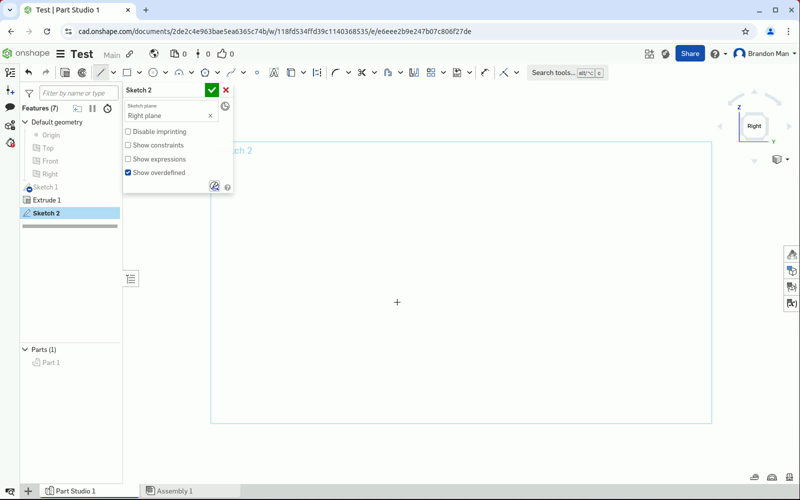
key_down(shift)
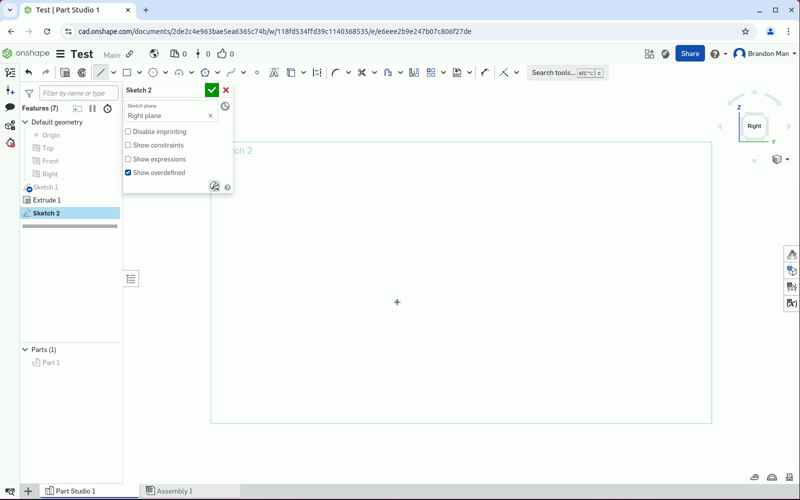
mouse_move(427, 301)
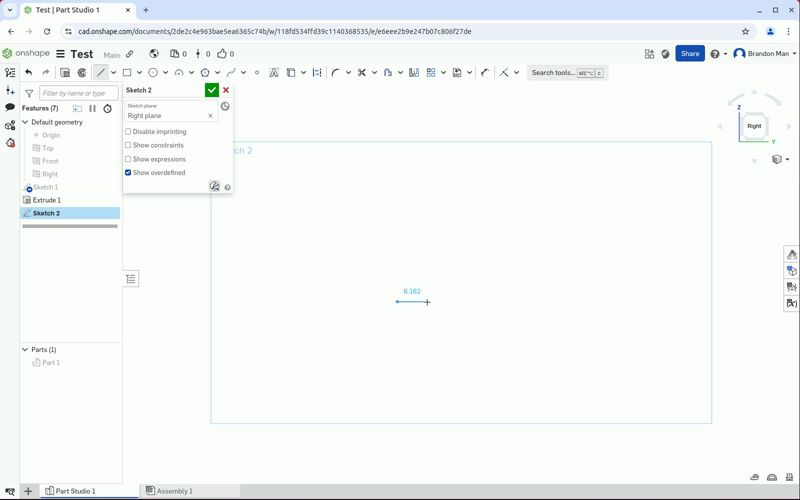
mouse_move(435, 301)
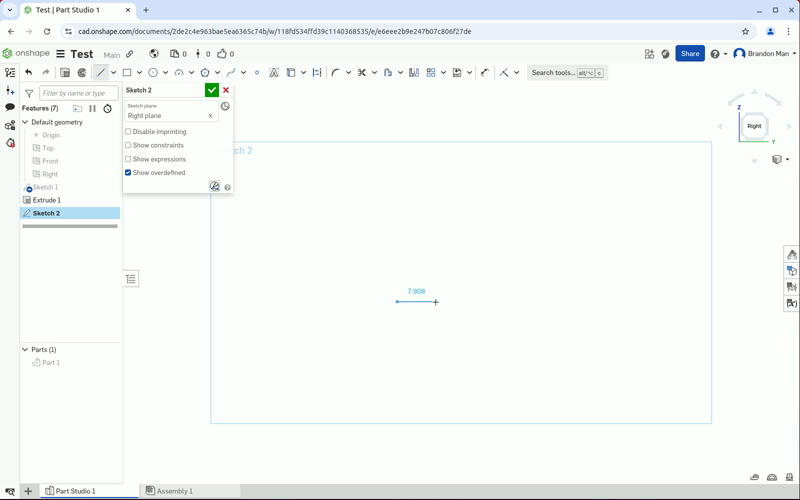
click(435, 301)
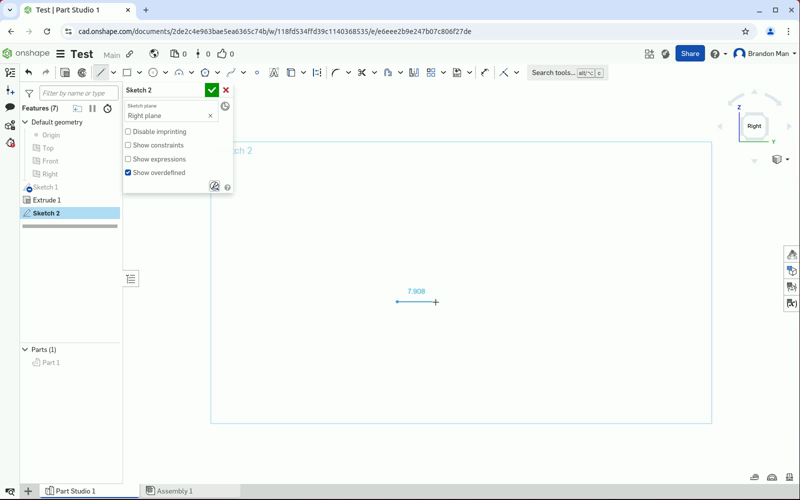
key_up(shift)
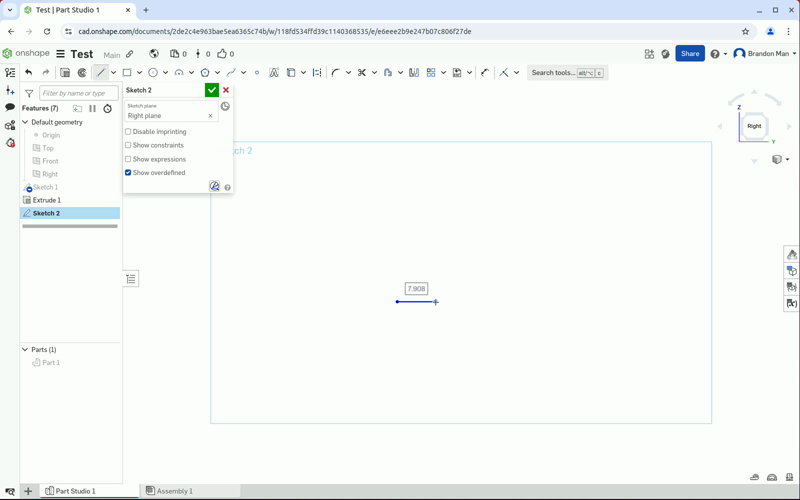
key_down(shift)
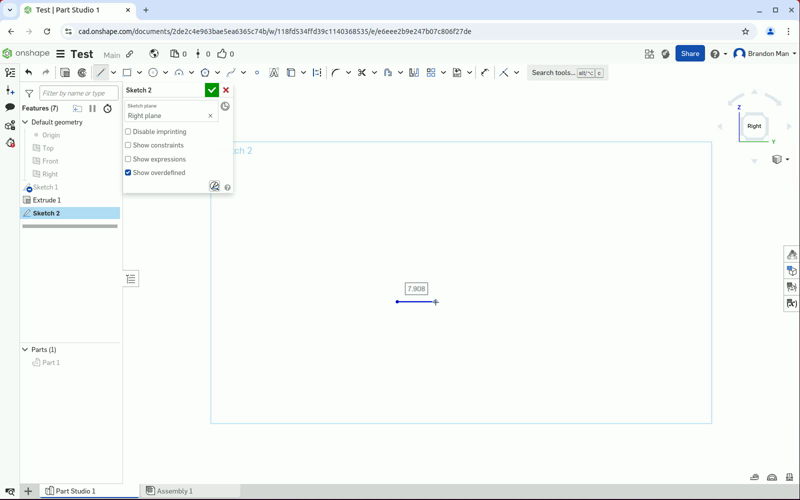
mouse_move(465, 301)
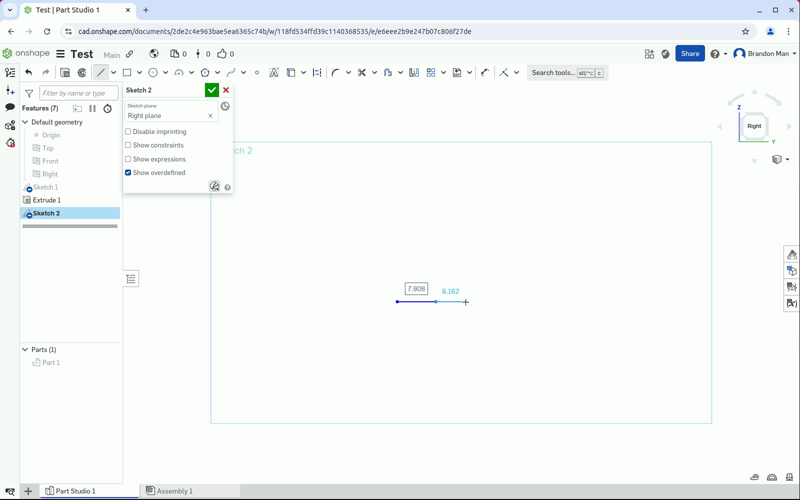
mouse_move(435, 297)
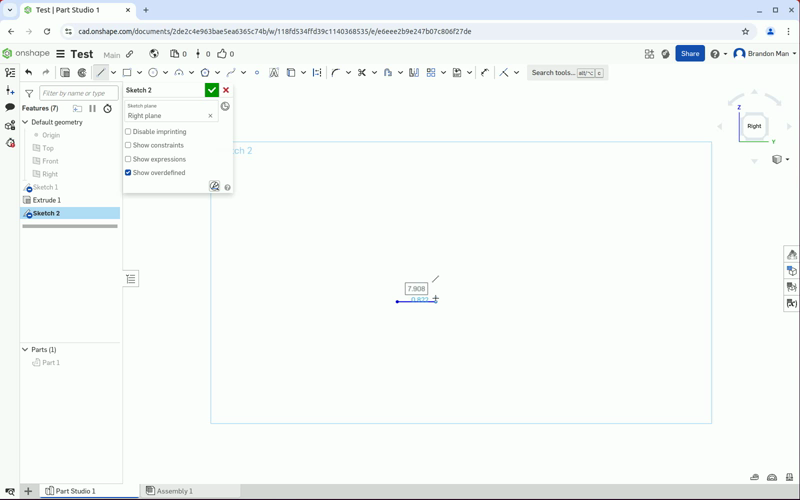
scroll(6)
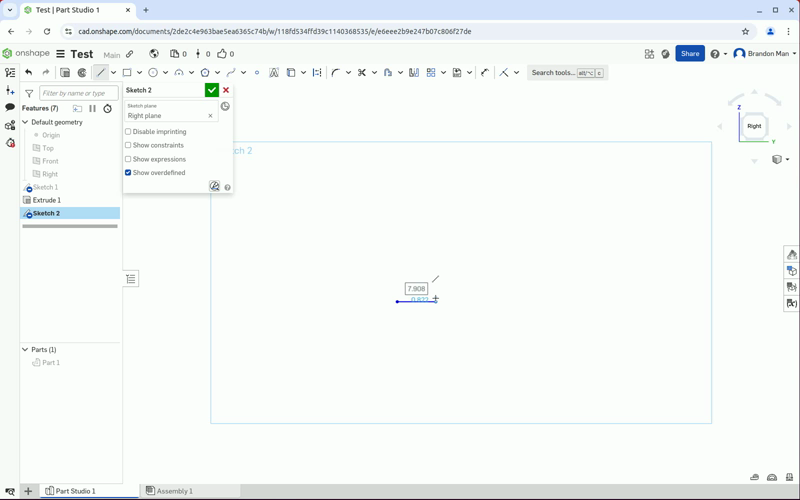
scroll(6)
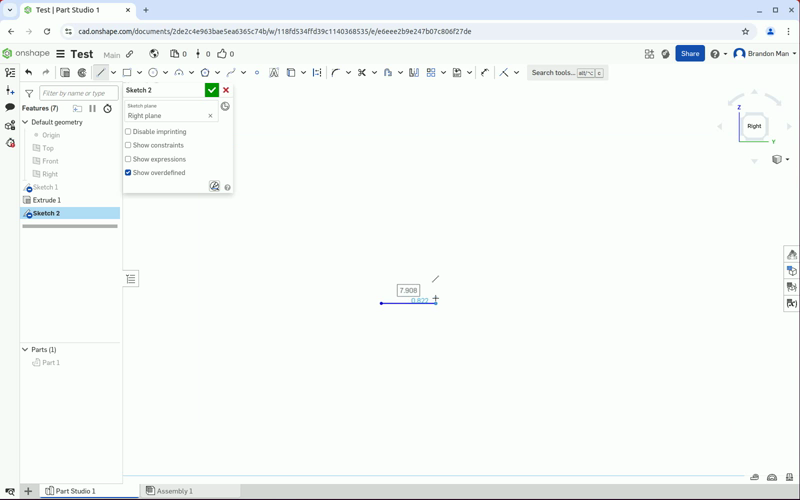
scroll(6)
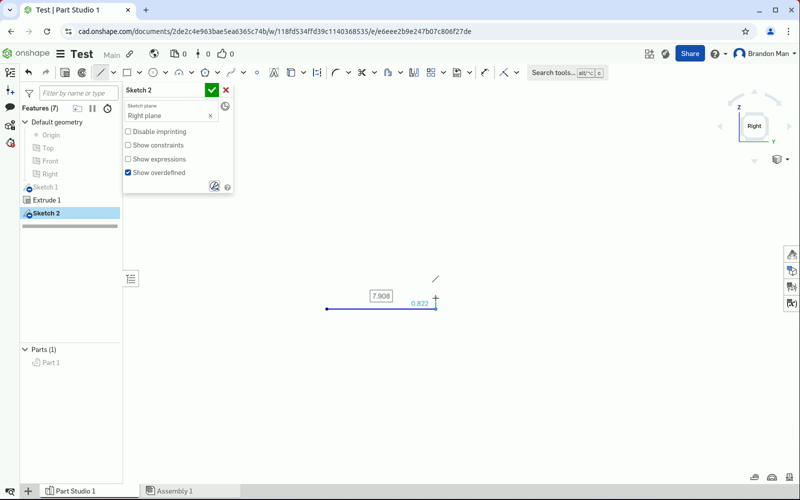
scroll(6)
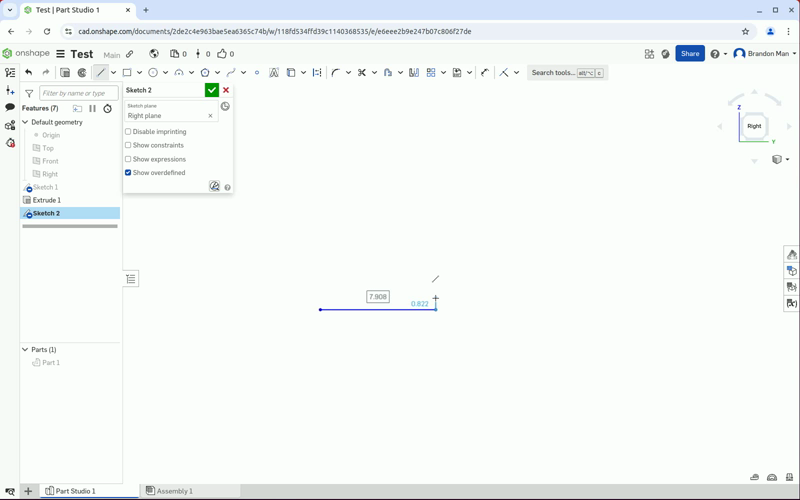
scroll(6)
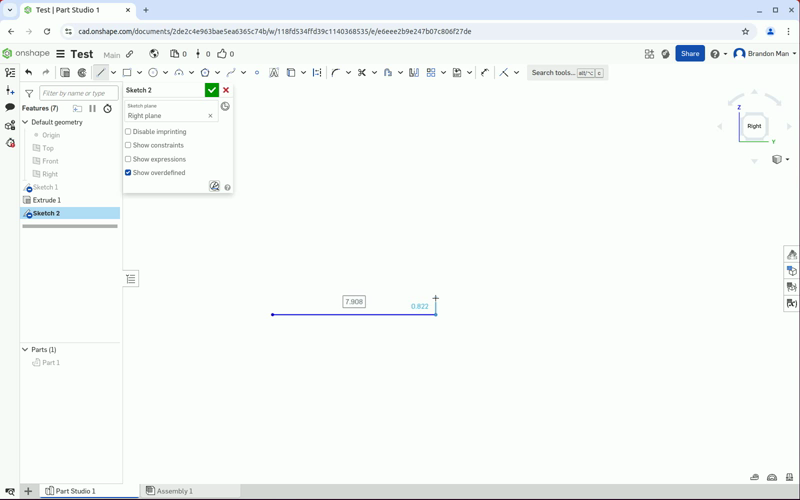
scroll(6)
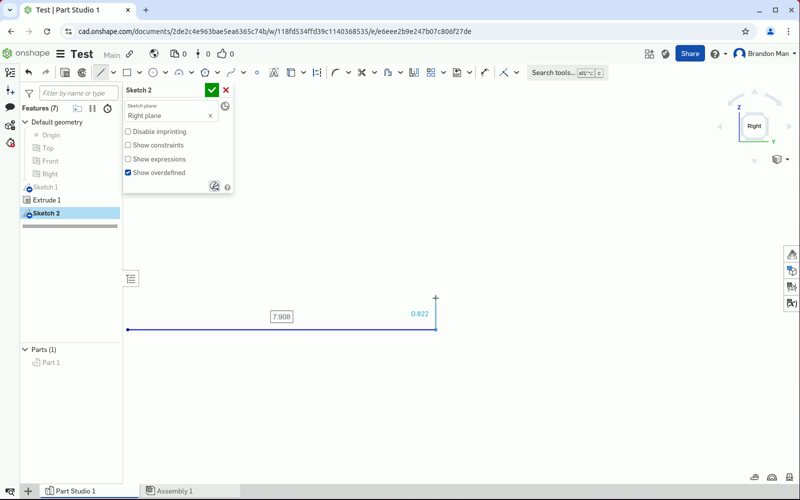
scroll(6)
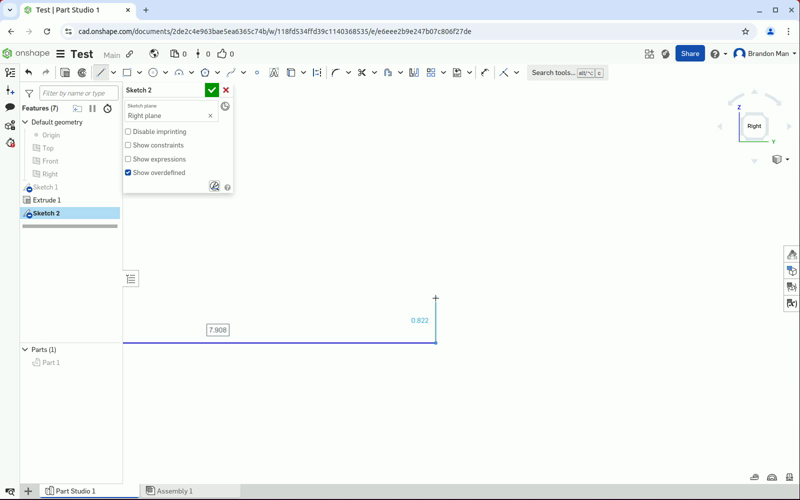
click(435, 297)
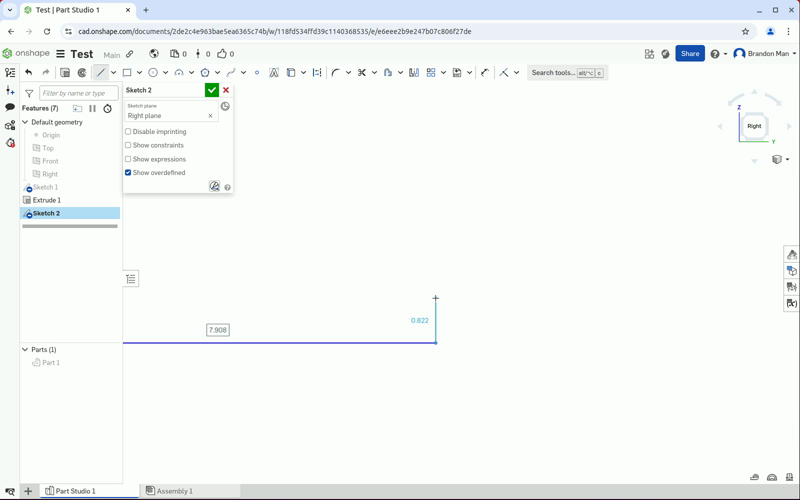
scroll(-6)
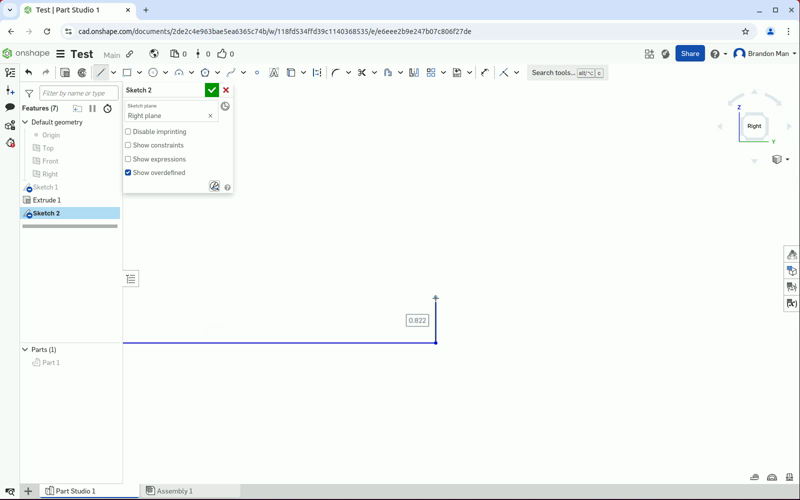
scroll(-6)
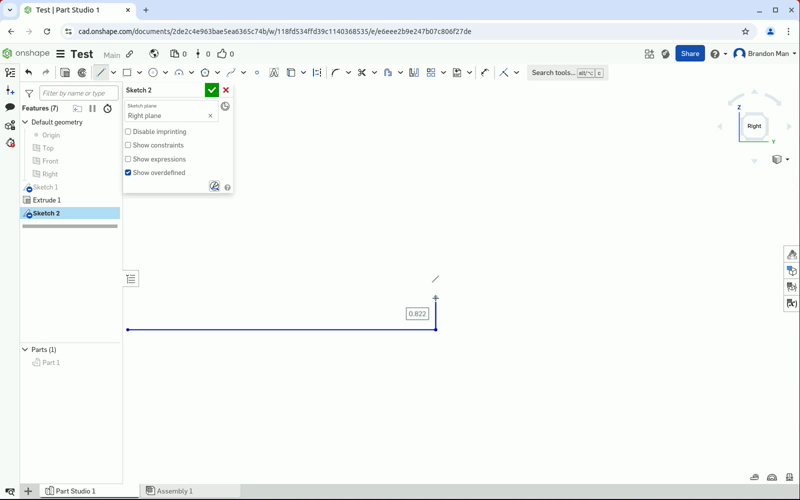
scroll(-6)
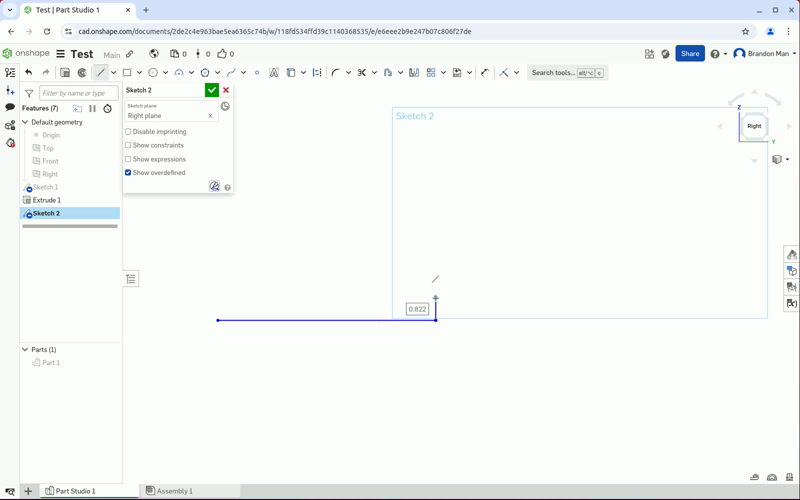
scroll(-6)
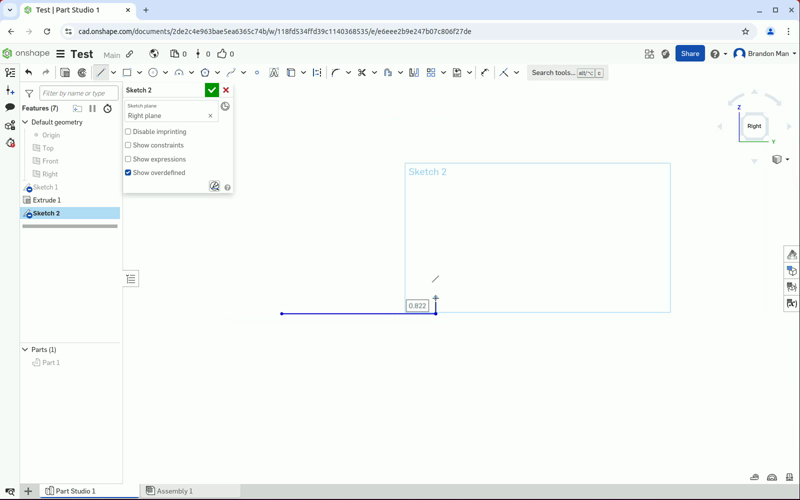
scroll(-6)
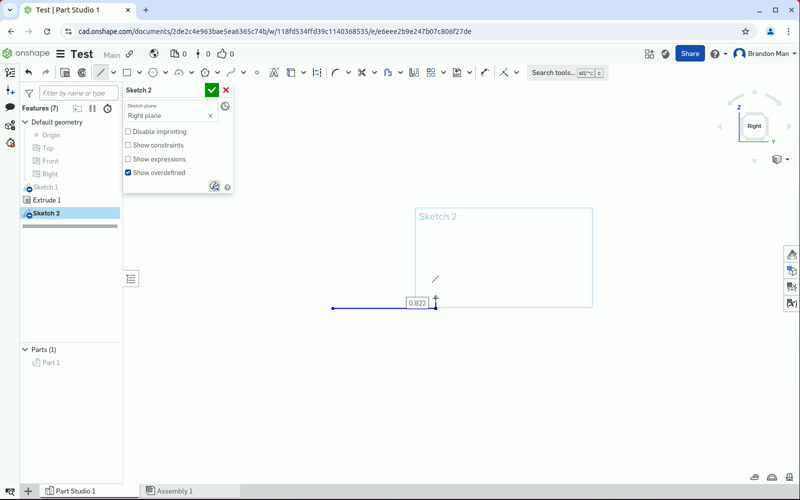
scroll(-6)
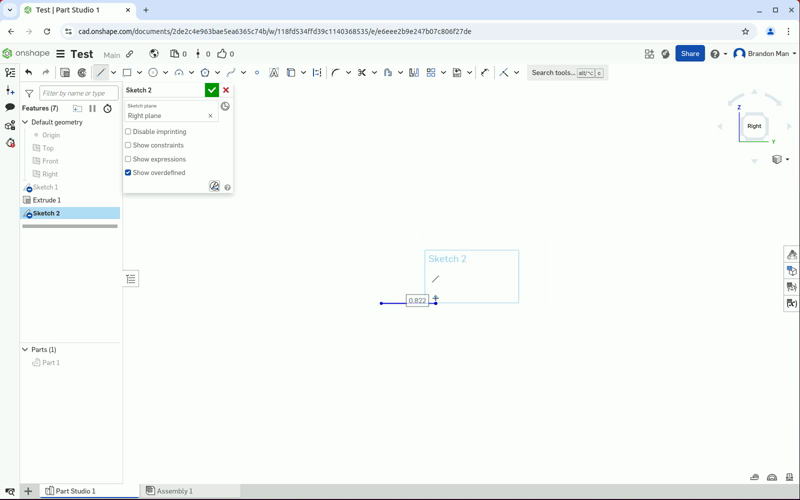
scroll(-6)
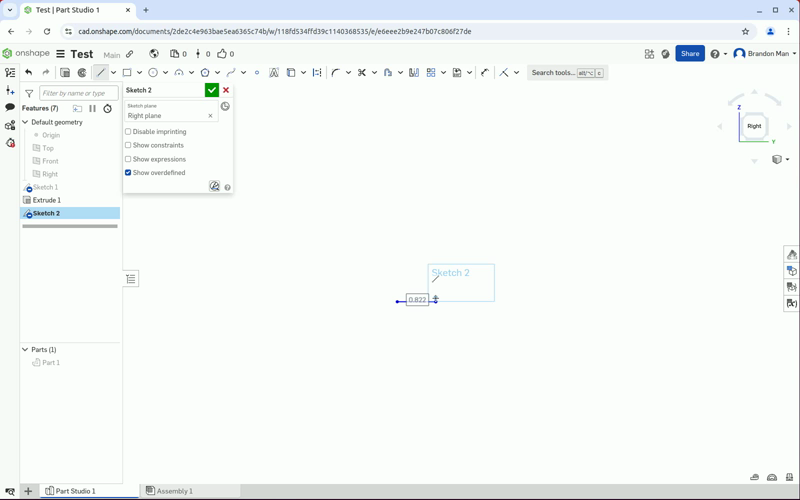
key_up(shift)
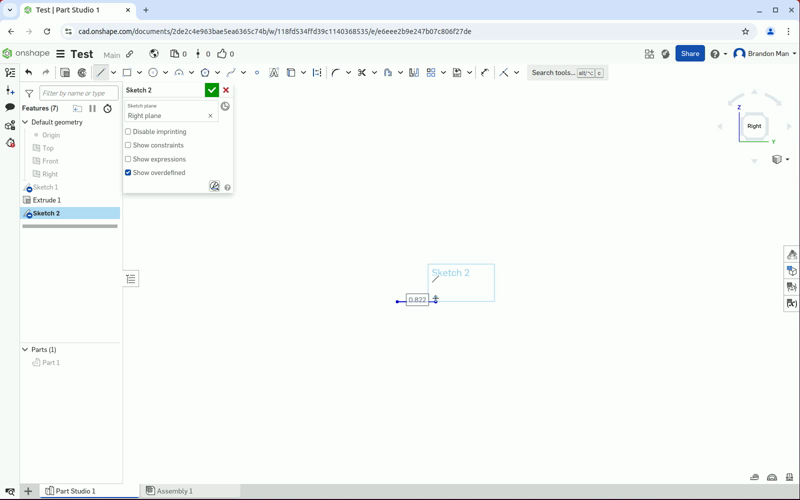
key_down(shift)
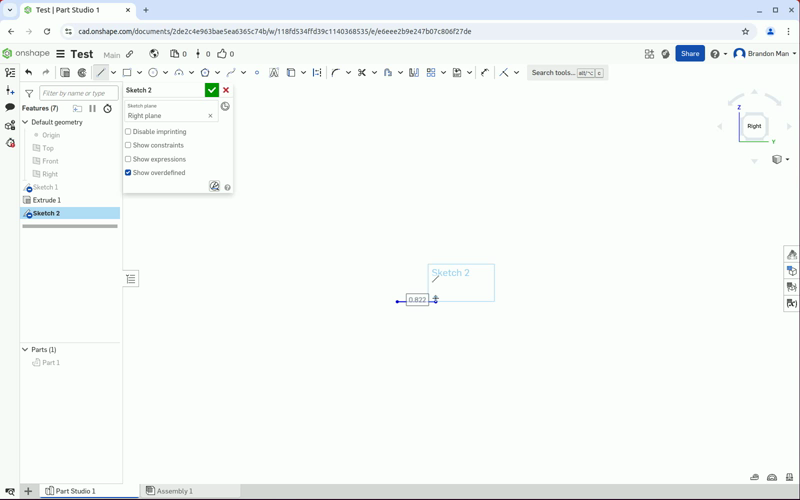
mouse_move(465, 297)
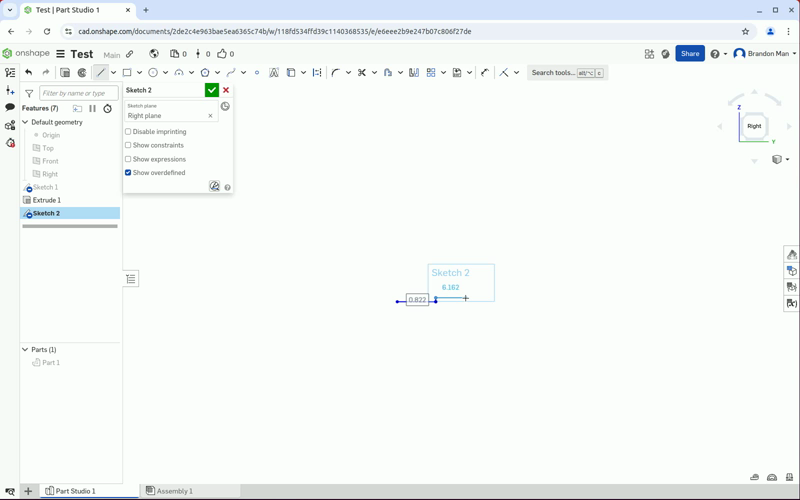
mouse_move(397, 297)
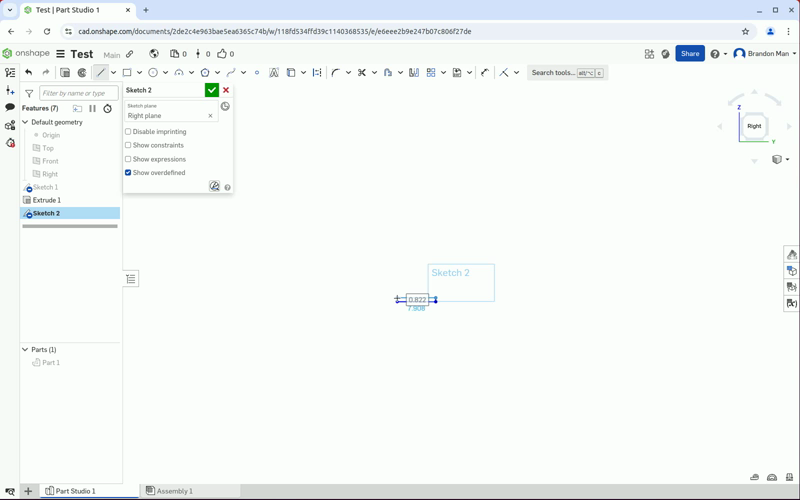
scroll(6)
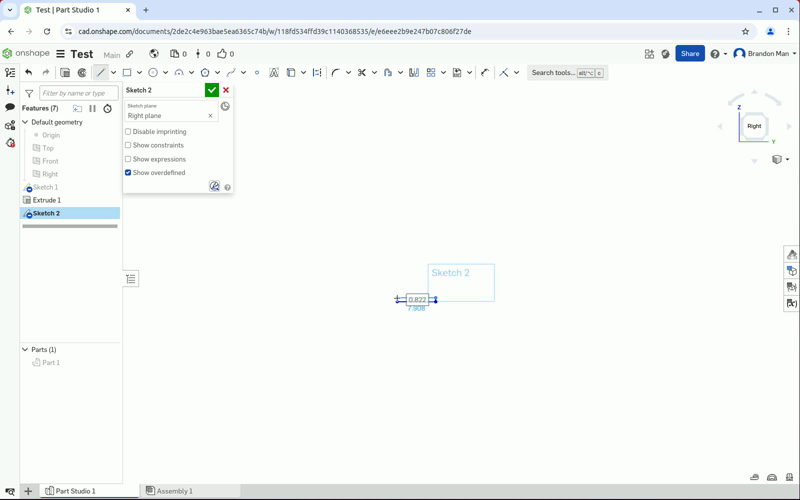
scroll(6)
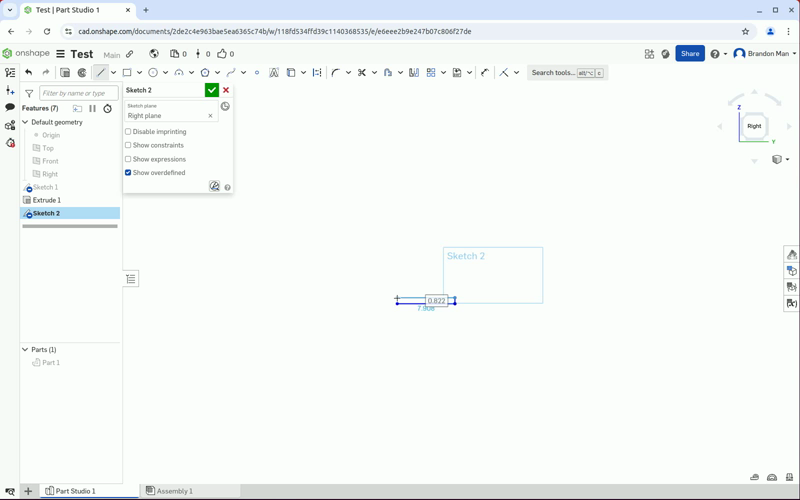
scroll(6)
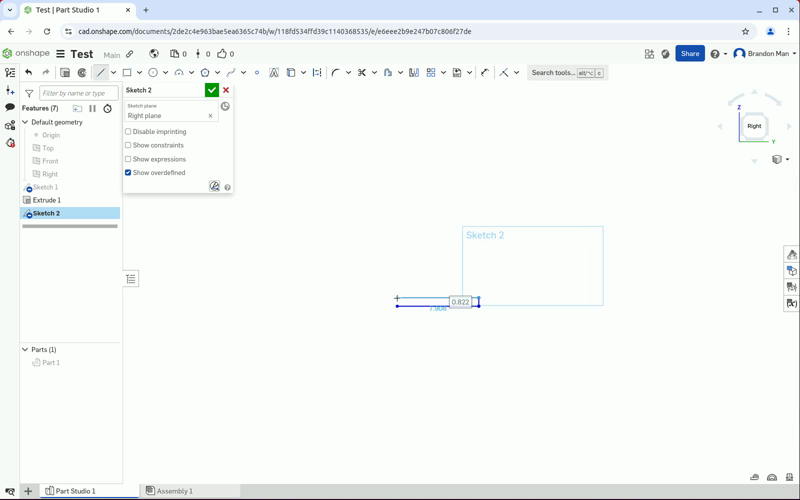
scroll(6)
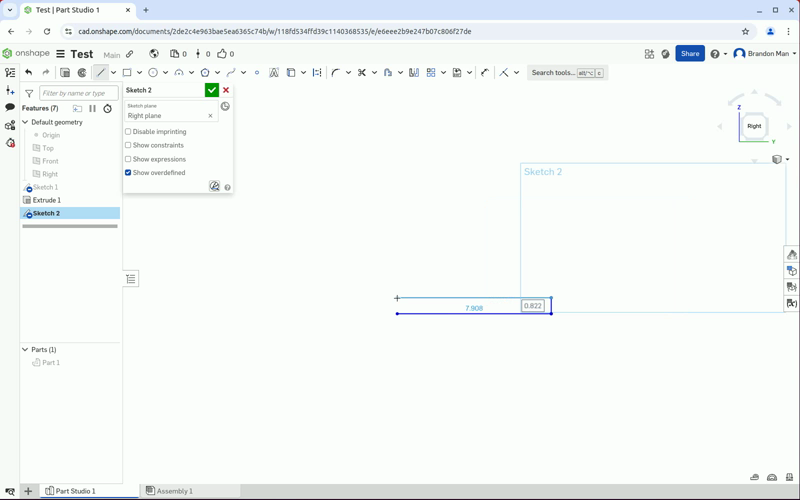
scroll(6)
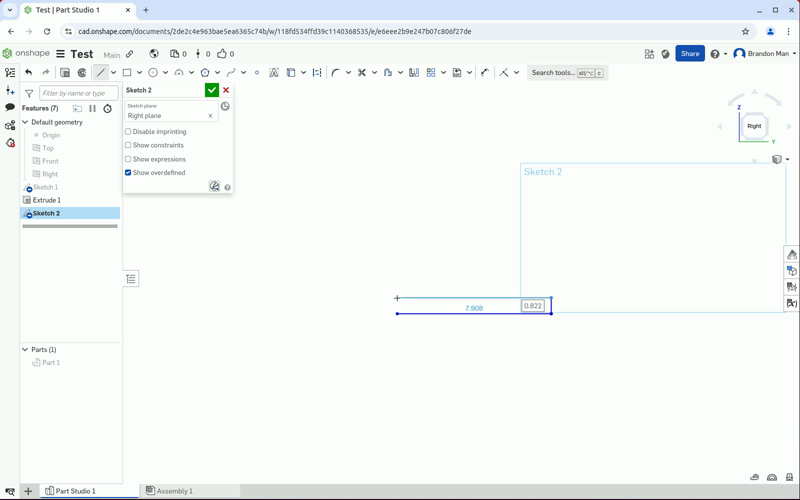
scroll(6)
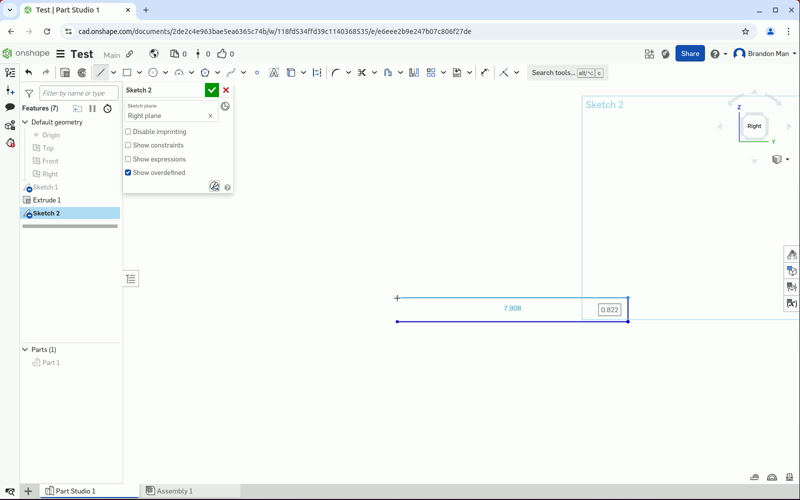
scroll(6)
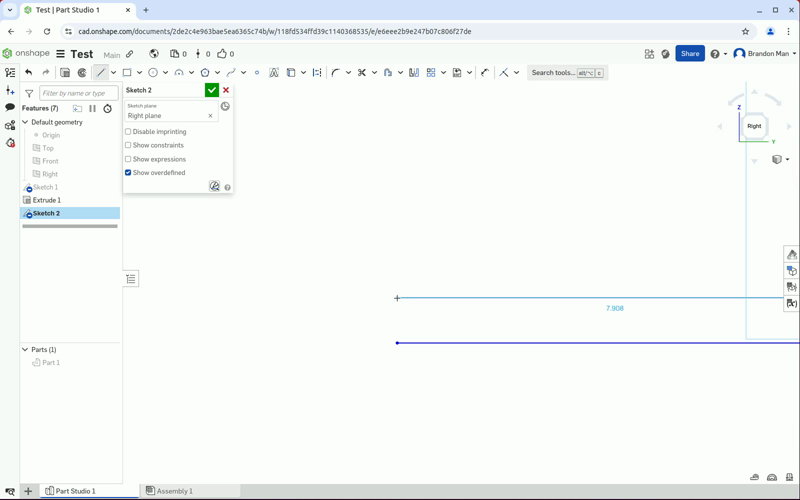
click(397, 297)
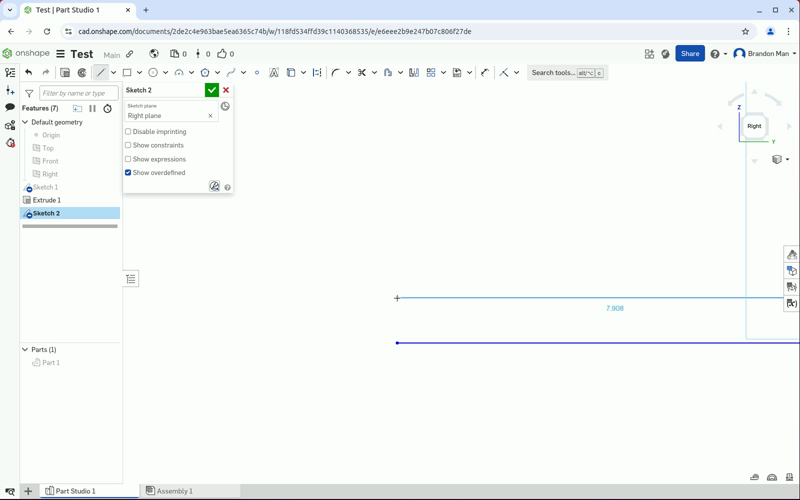
scroll(-6)
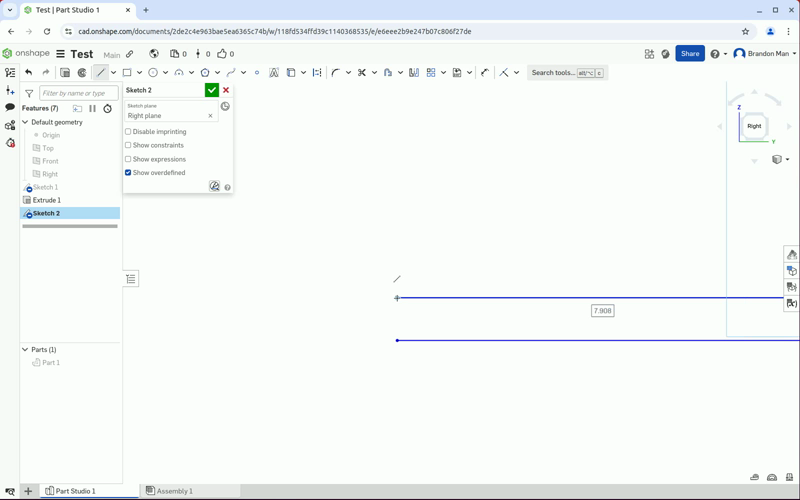
scroll(-6)
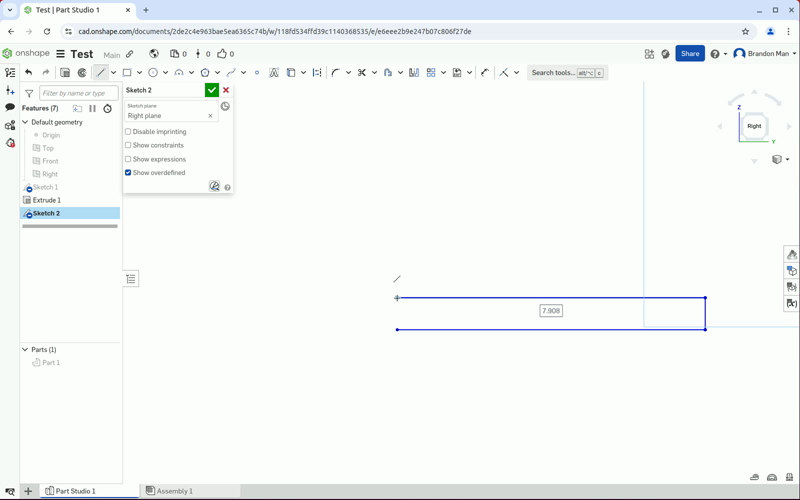
scroll(-6)
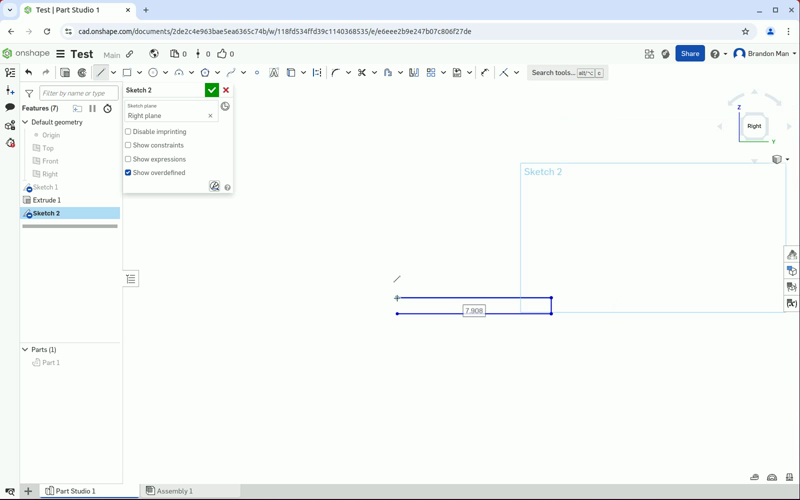
scroll(-6)
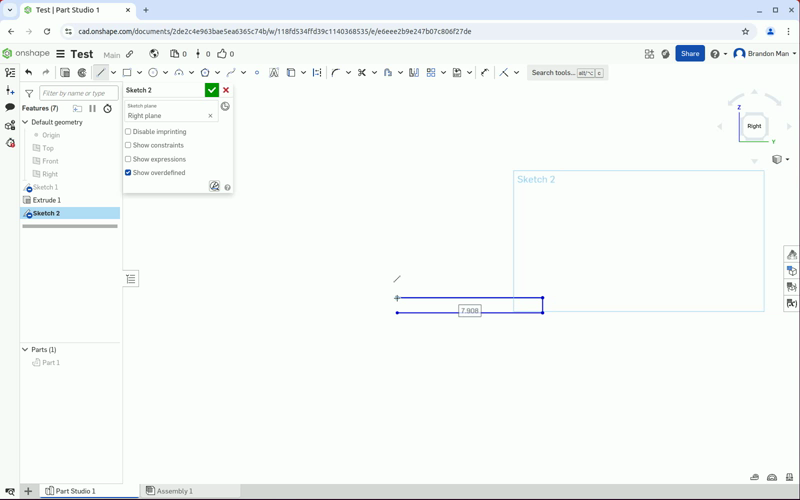
scroll(-6)
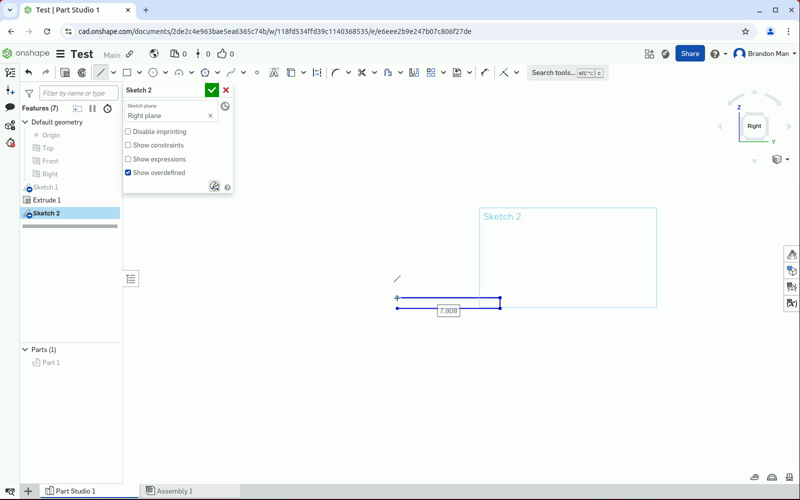
scroll(-6)
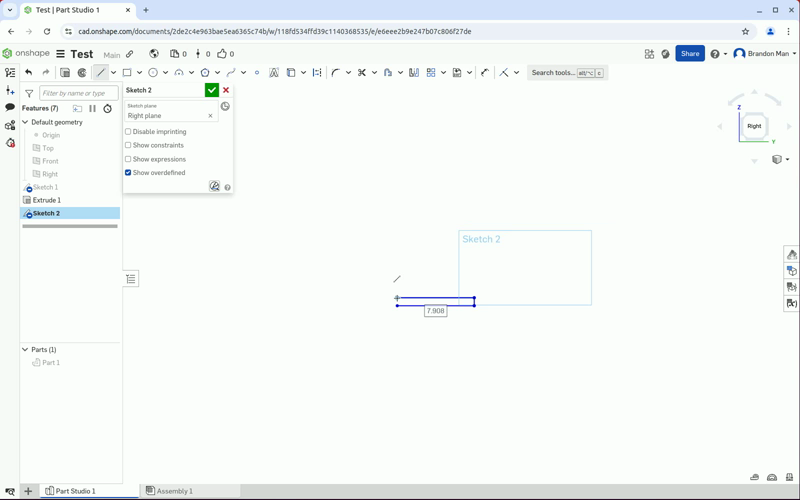
scroll(-6)
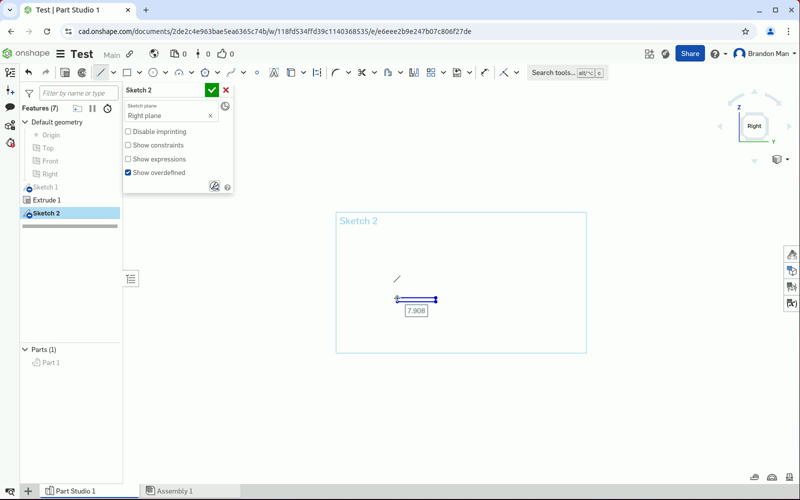
key_up(shift)
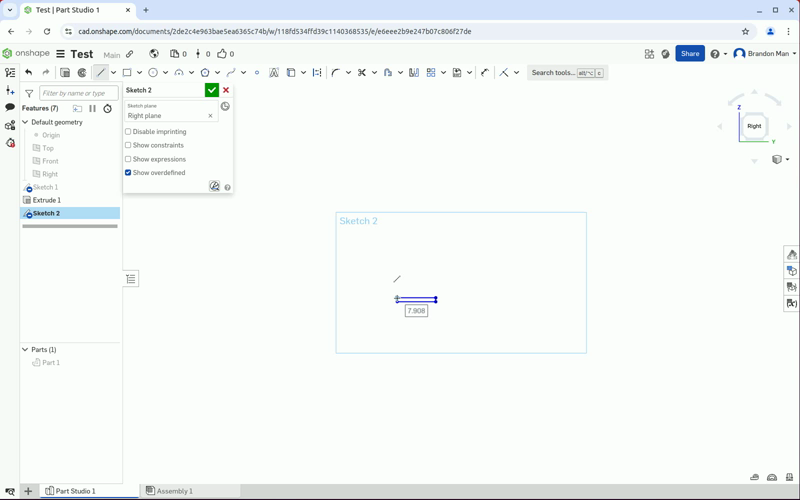
mouse_move(427, 297)
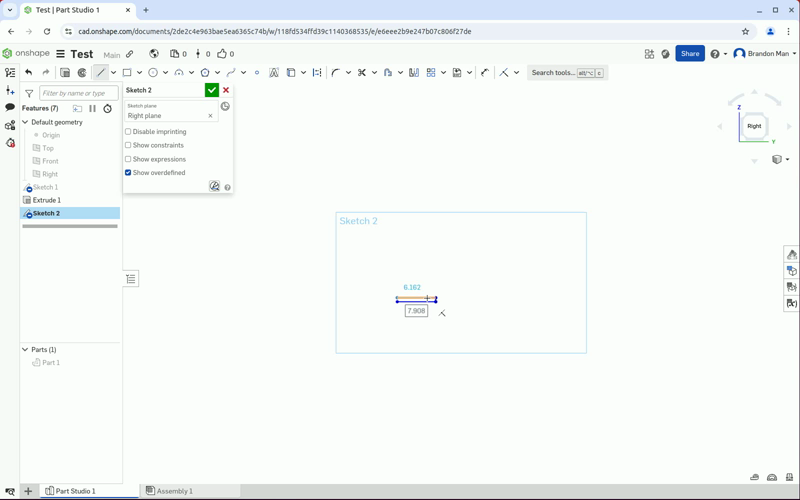
key_down(shift)
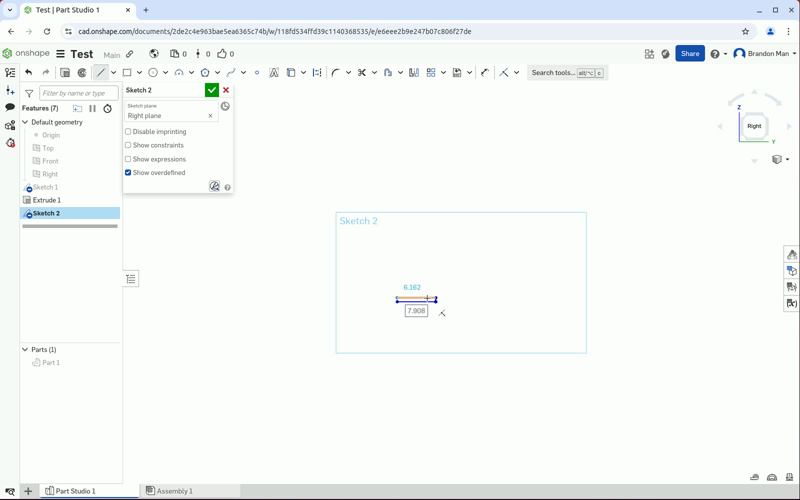
mouse_move(397, 301)
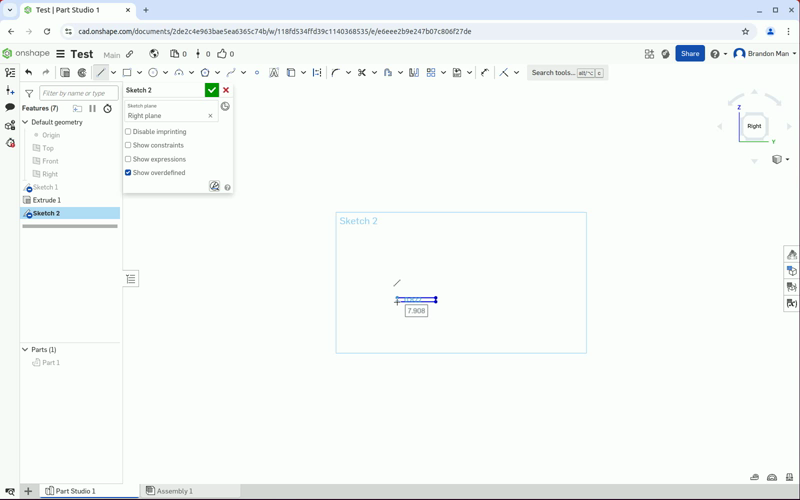
scroll(6)
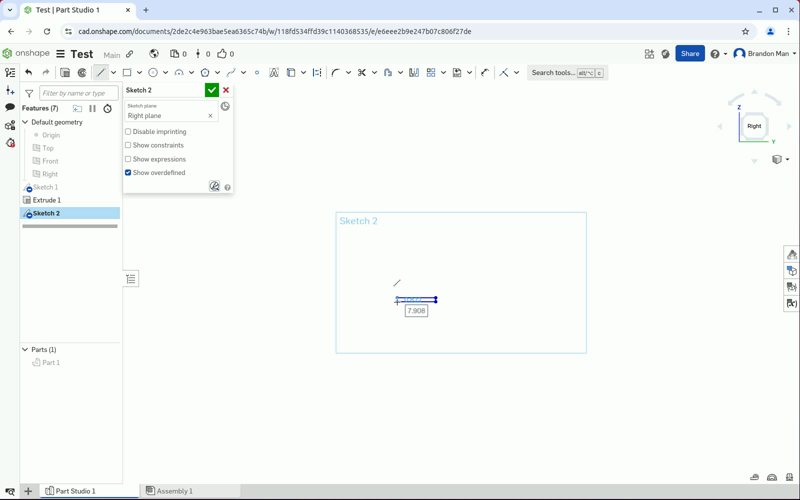
scroll(6)
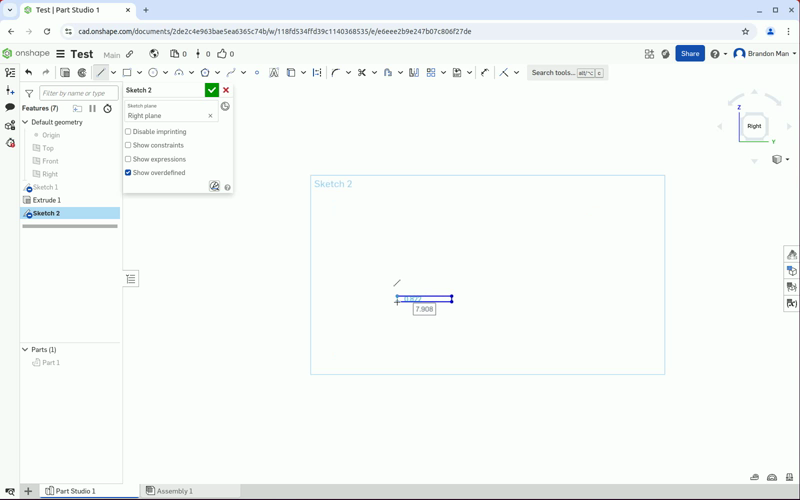
scroll(6)
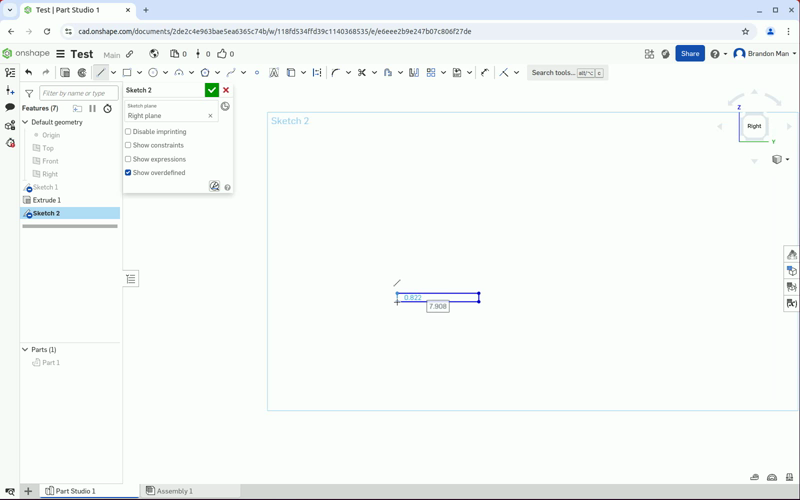
scroll(6)
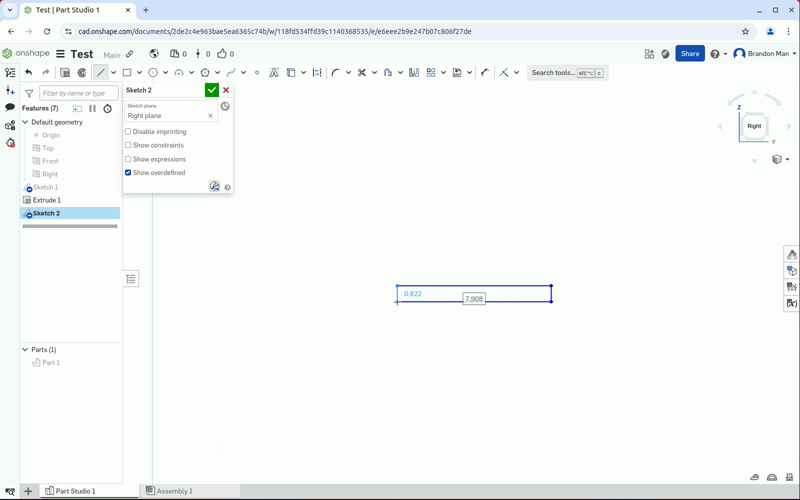
scroll(6)
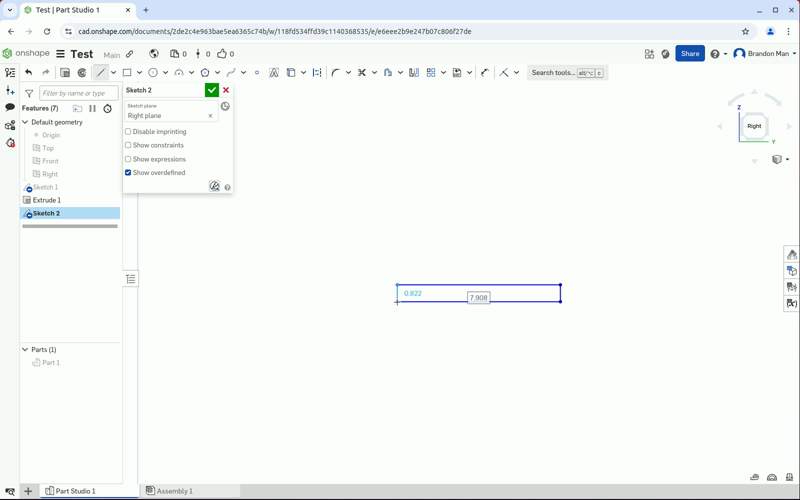
scroll(6)
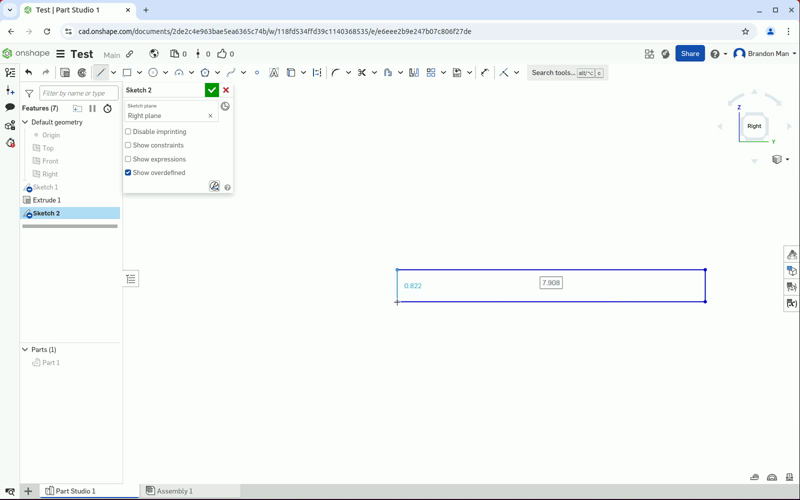
scroll(6)
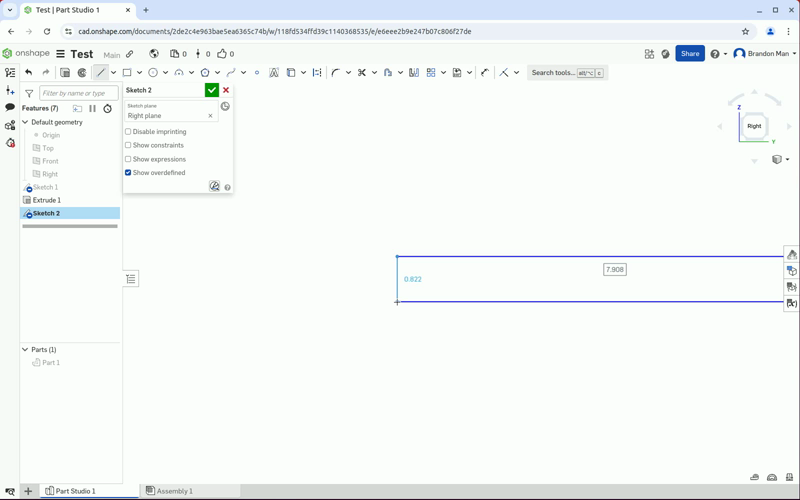
key_up(shift)
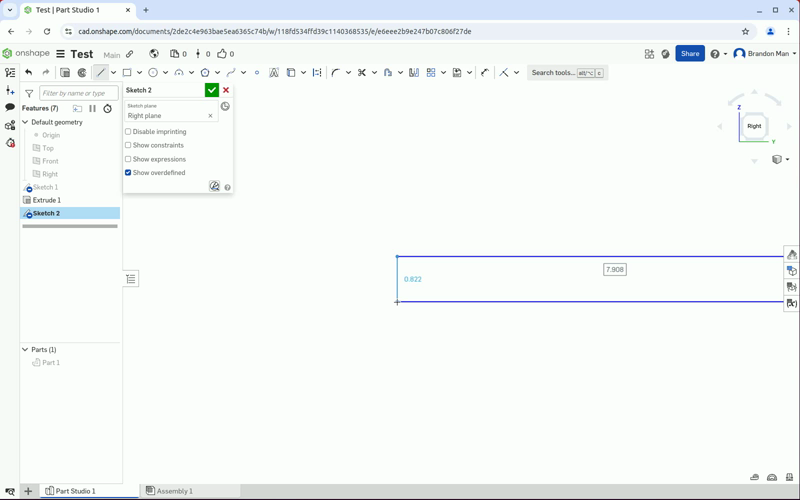
click(397, 301)
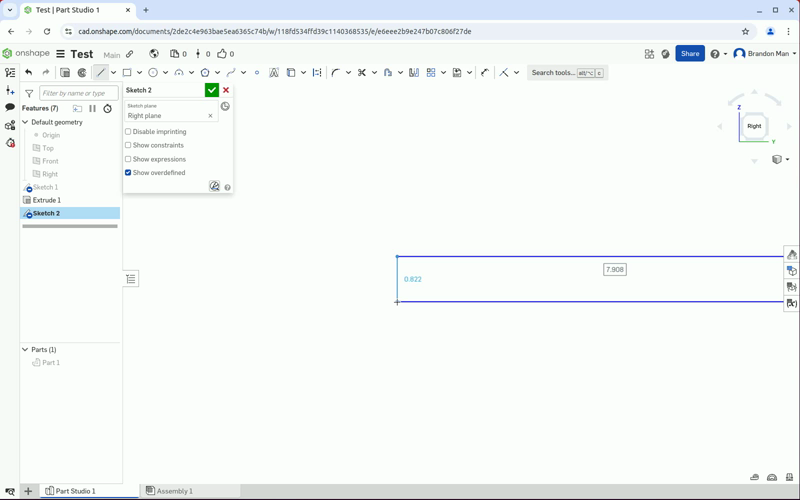
scroll(-6)
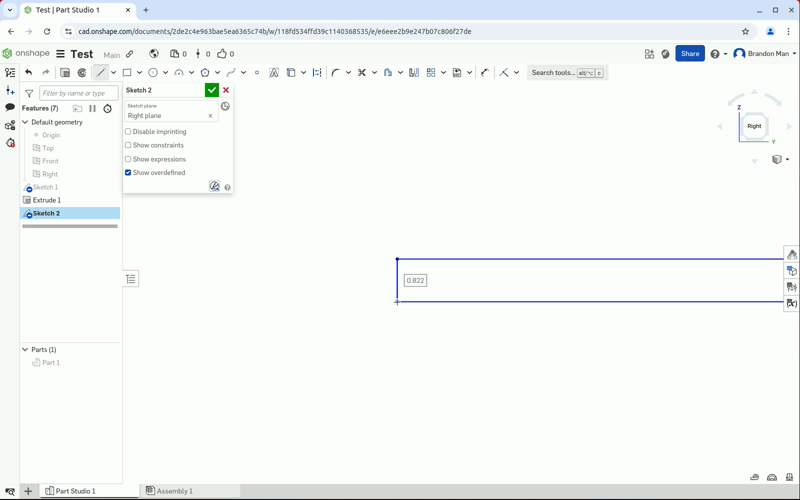
scroll(-6)
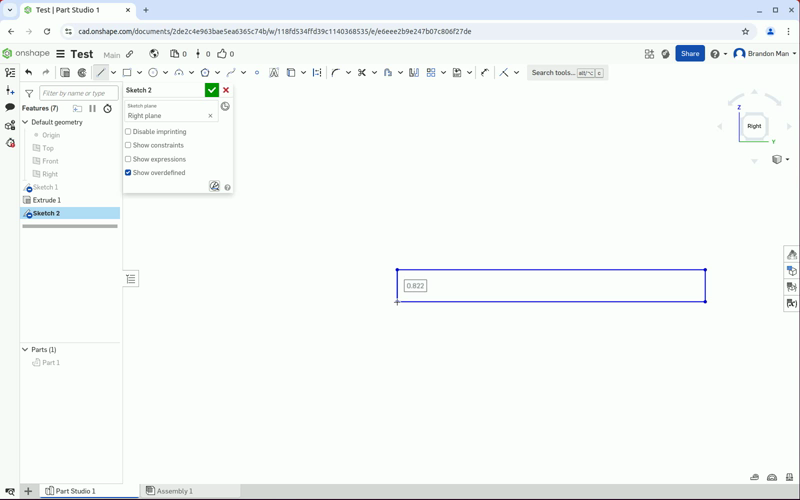
scroll(-6)
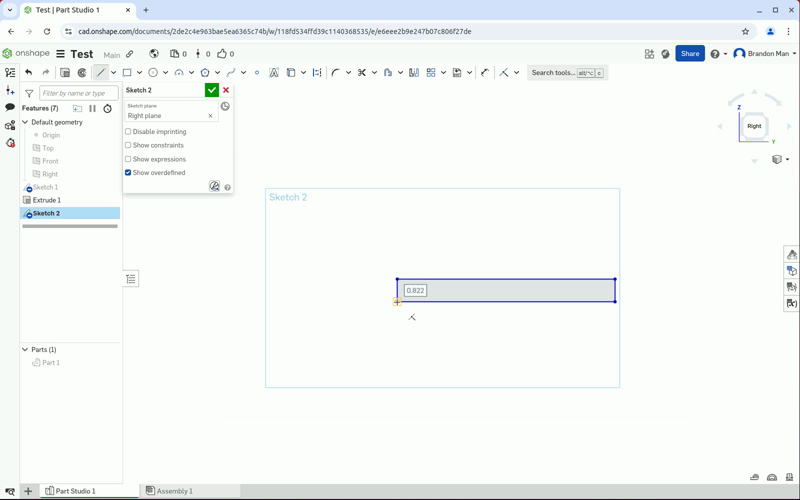
scroll(-6)
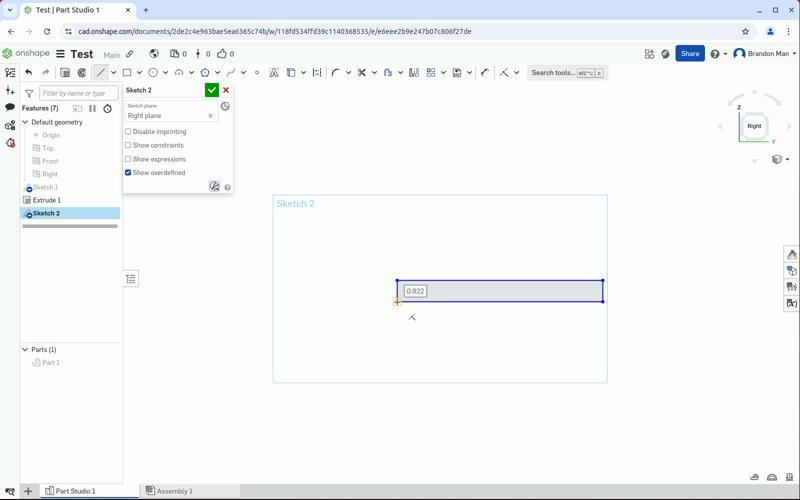
scroll(-6)
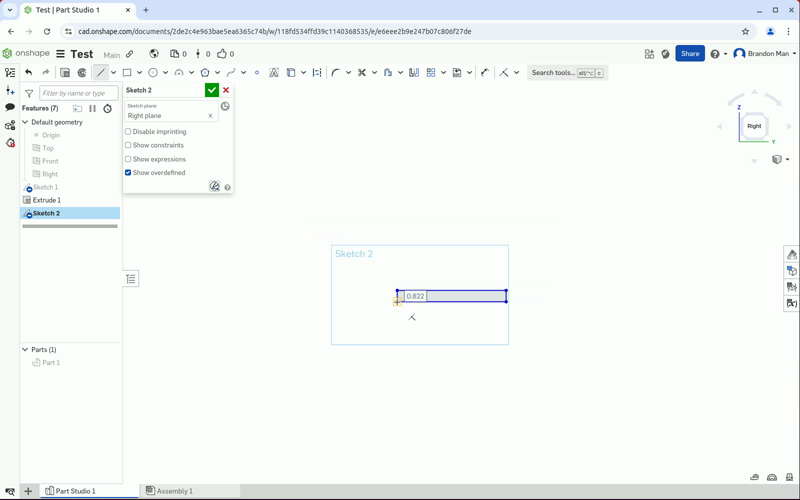
scroll(-6)
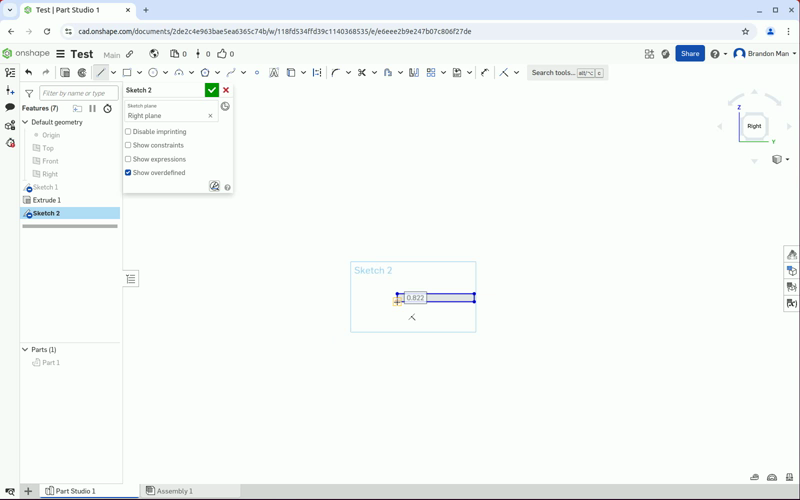
scroll(-6)
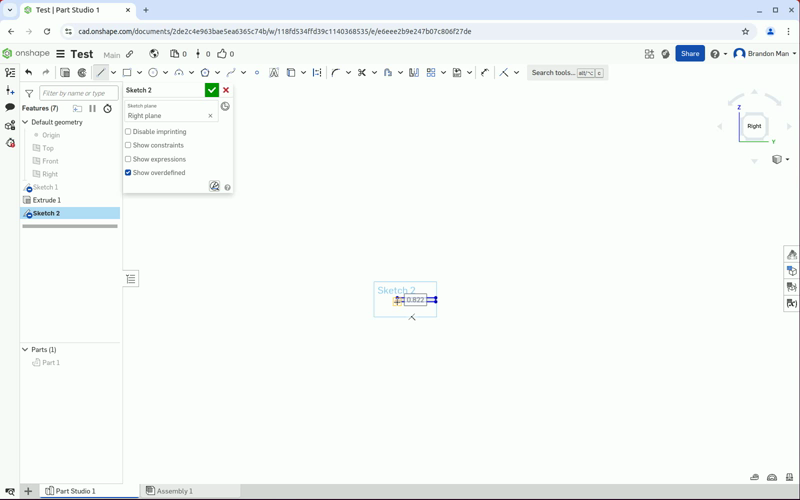
key(esc)
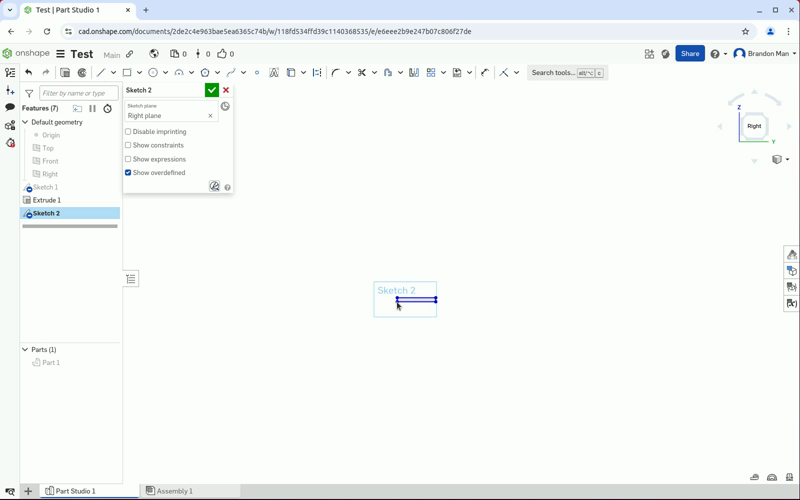
mouse_move(404, 300)
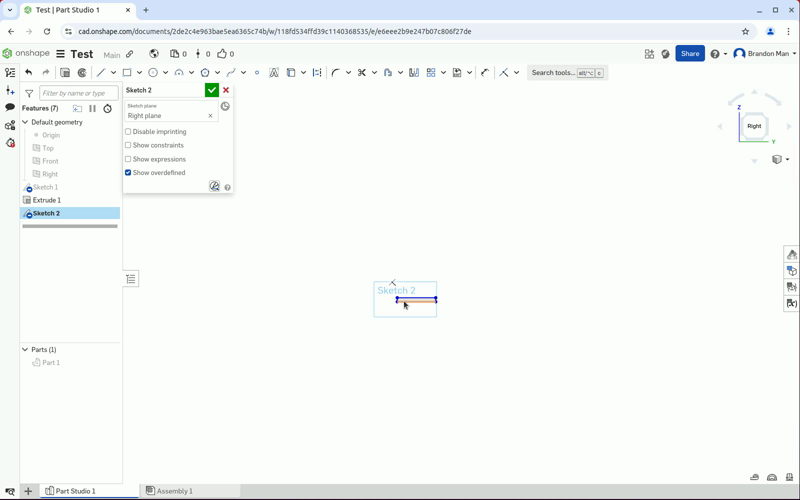
scroll(6)
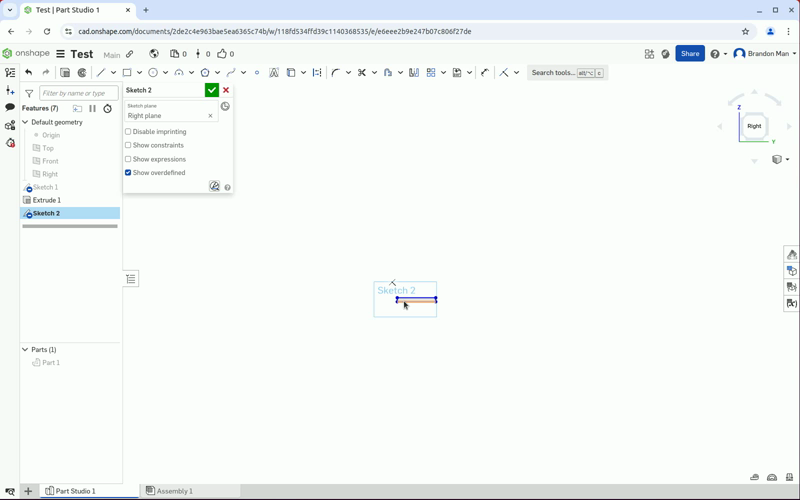
scroll(6)
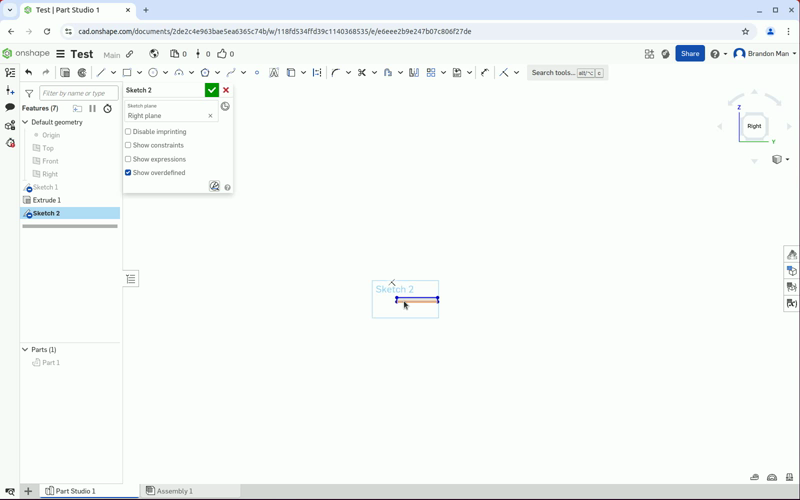
scroll(6)
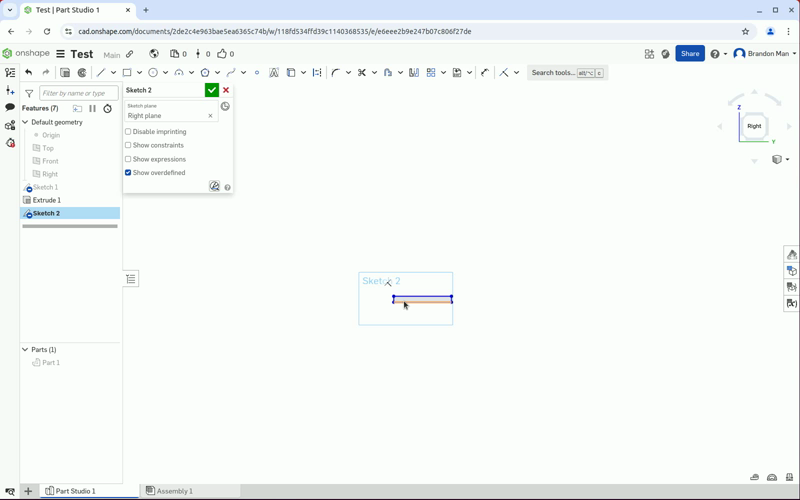
scroll(6)
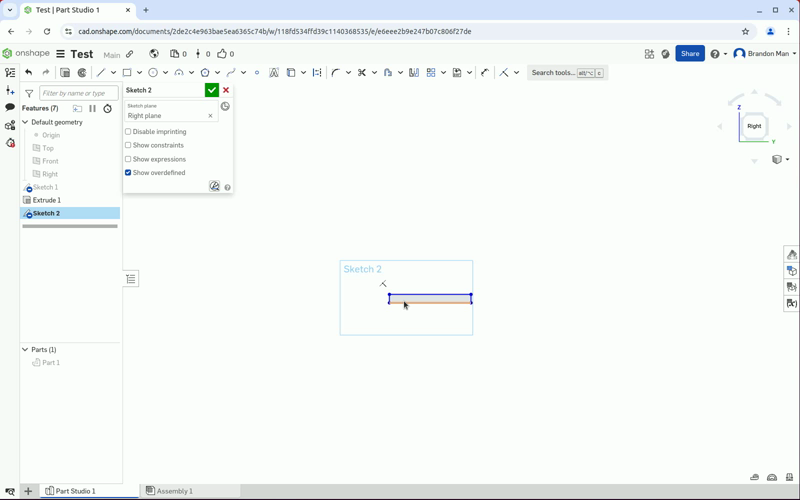
scroll(6)
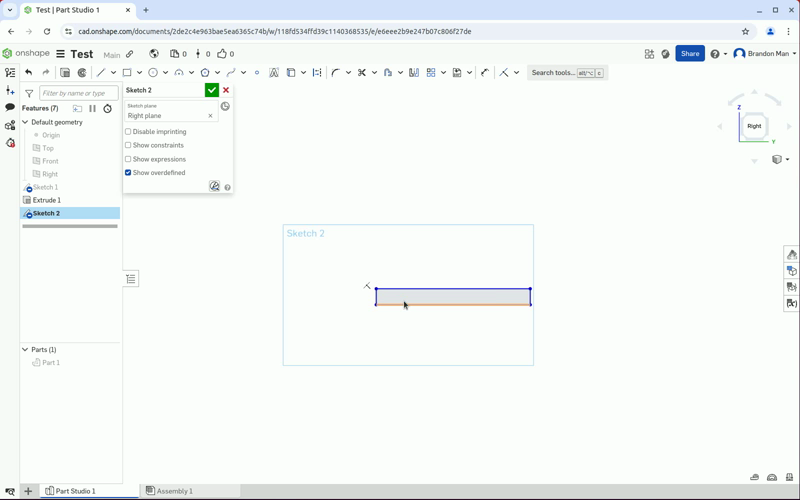
scroll(6)
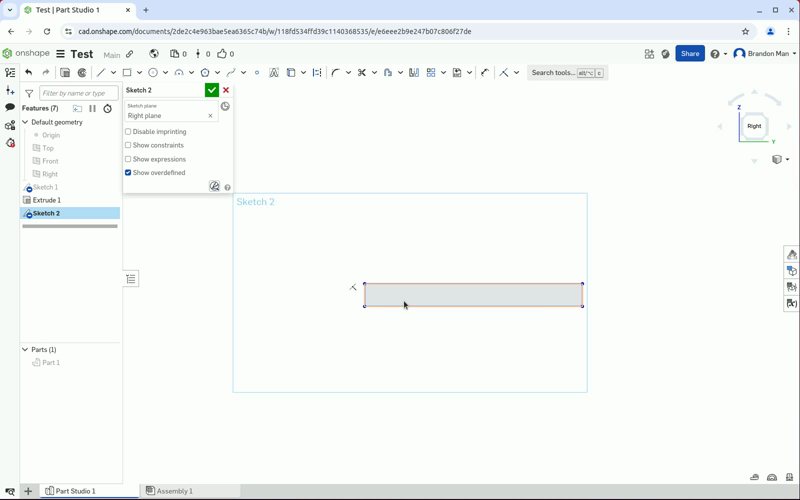
scroll(6)
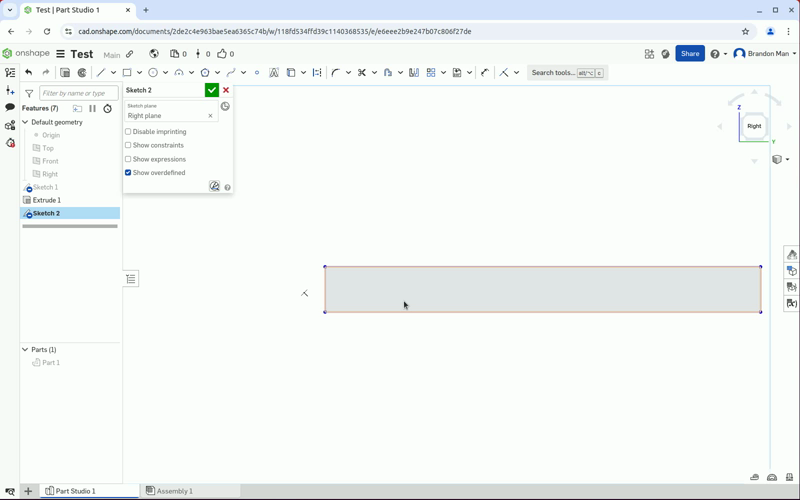
click(404, 300)
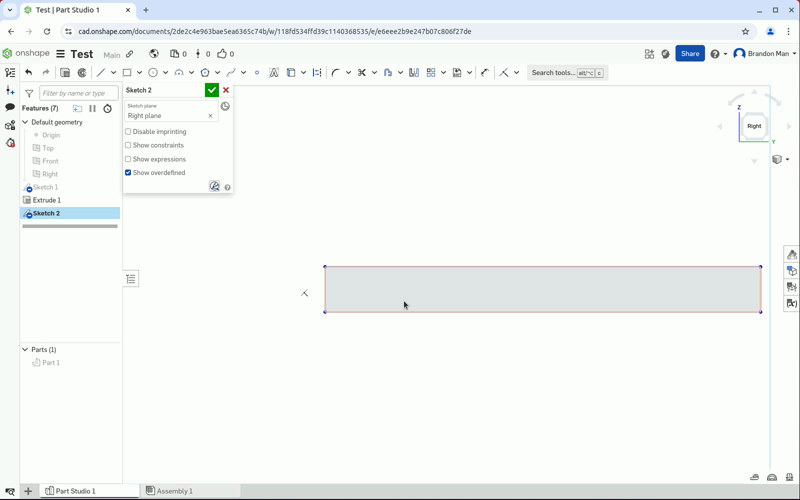
scroll(-6)
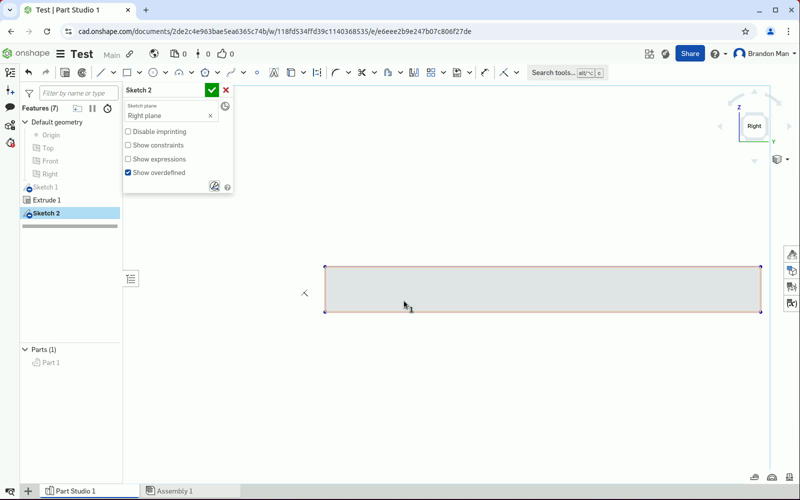
scroll(-6)
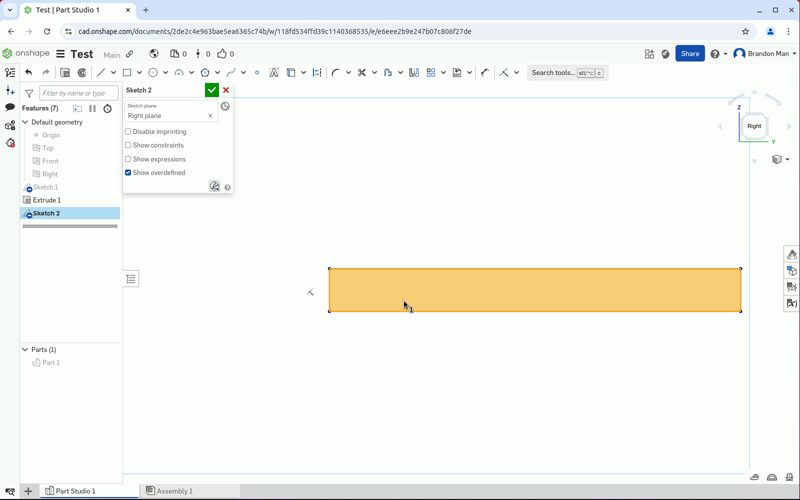
scroll(-6)
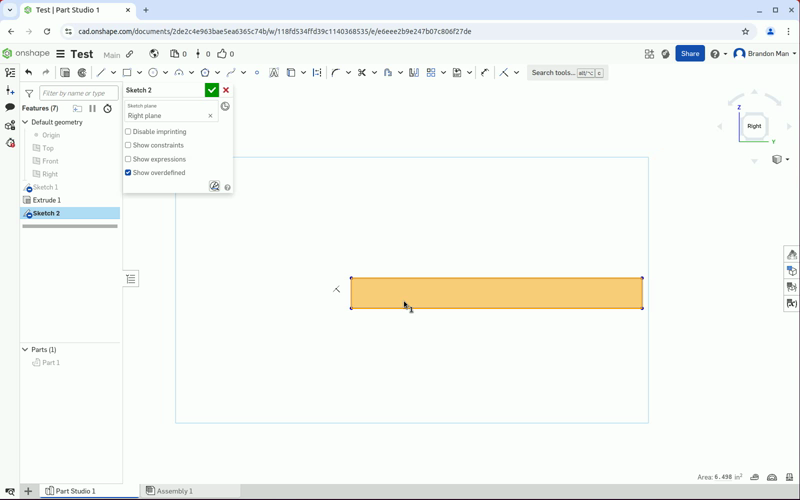
scroll(-6)
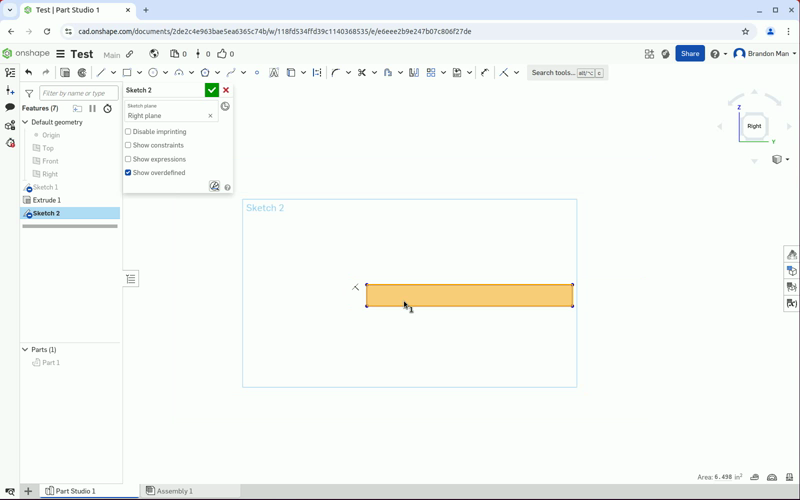
scroll(-6)
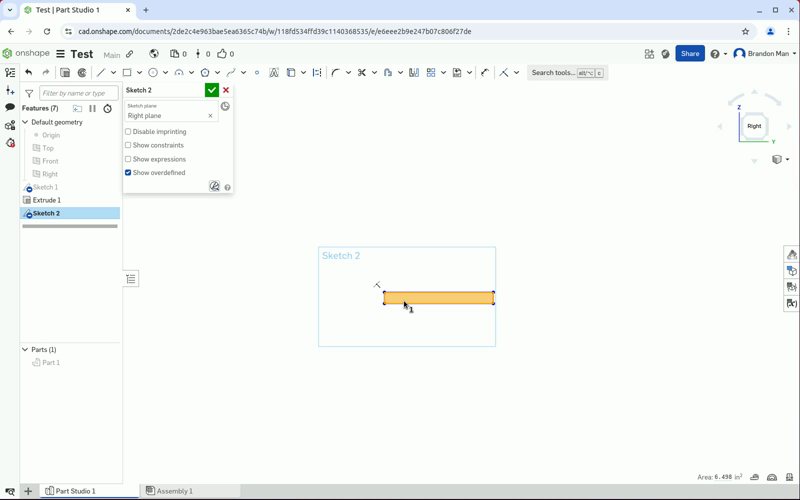
scroll(-6)
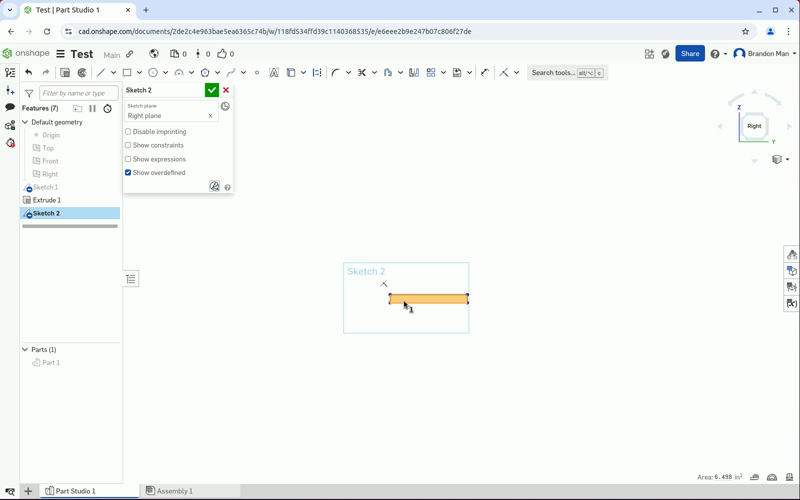
scroll(-6)
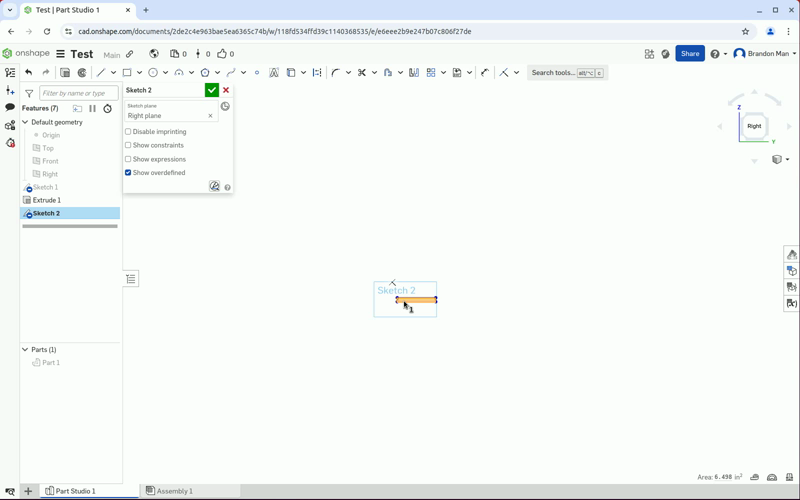
mouse_move(73, 352)
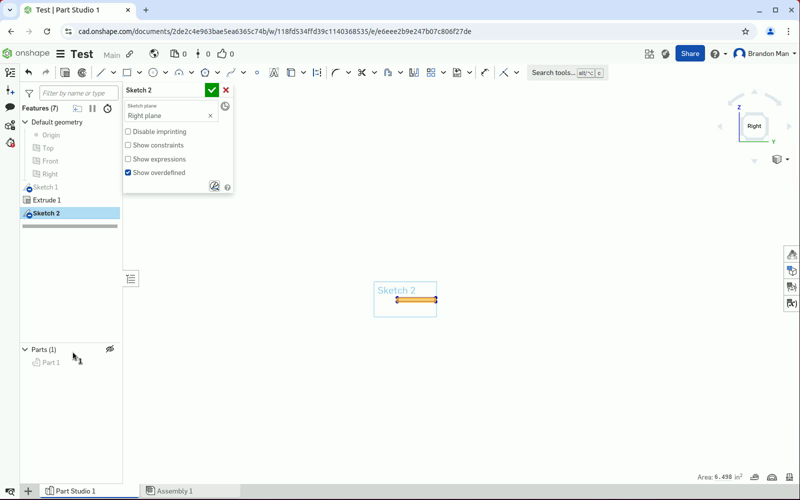
key(shift+y)
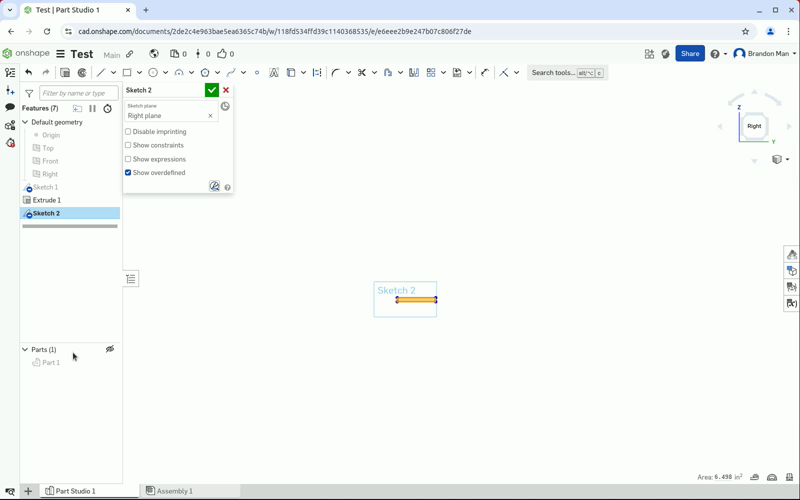
key(shift+e)
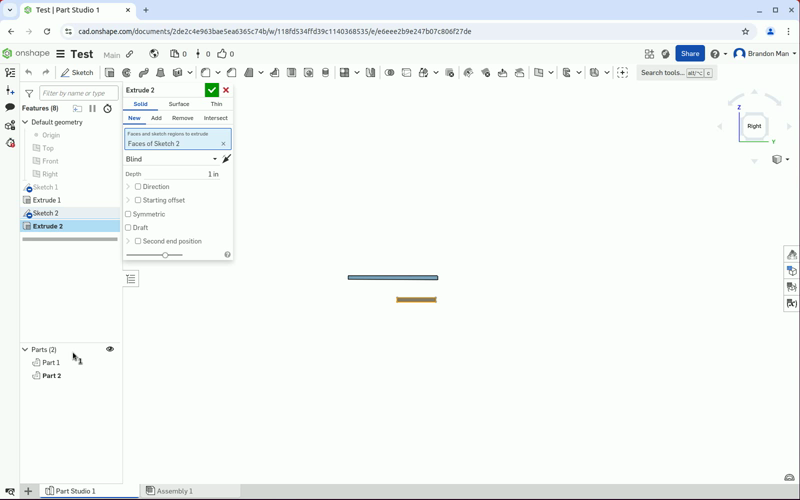
mouse_move(143, 106)
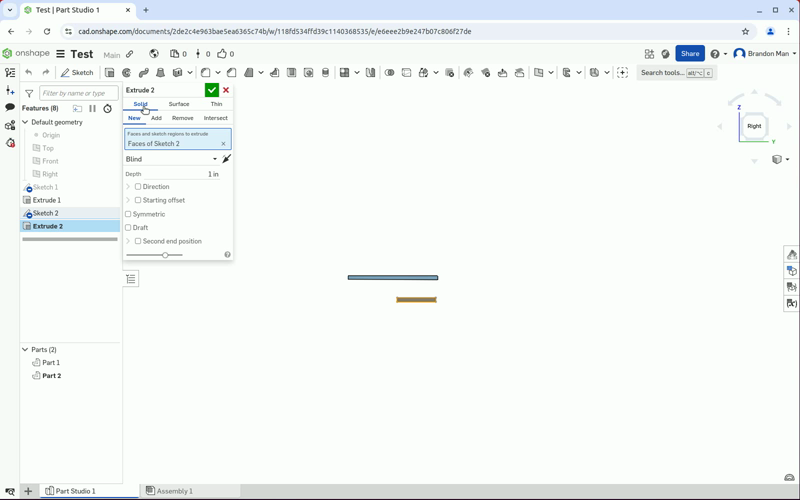
click(143, 106)
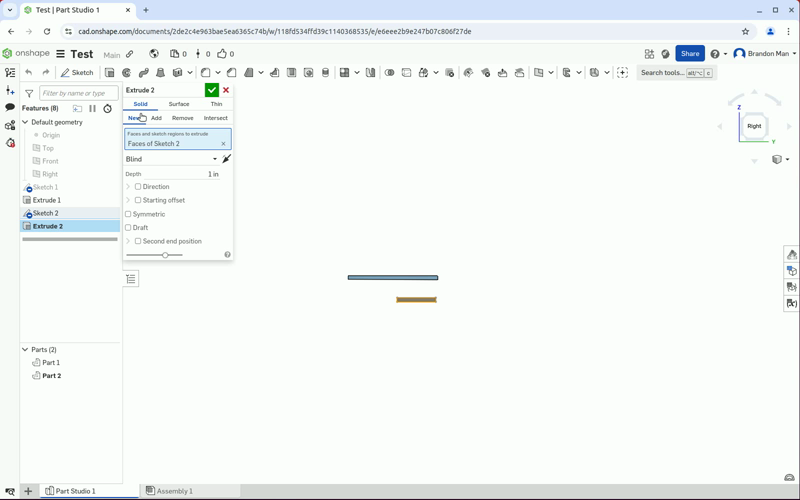
mouse_move(137, 120)
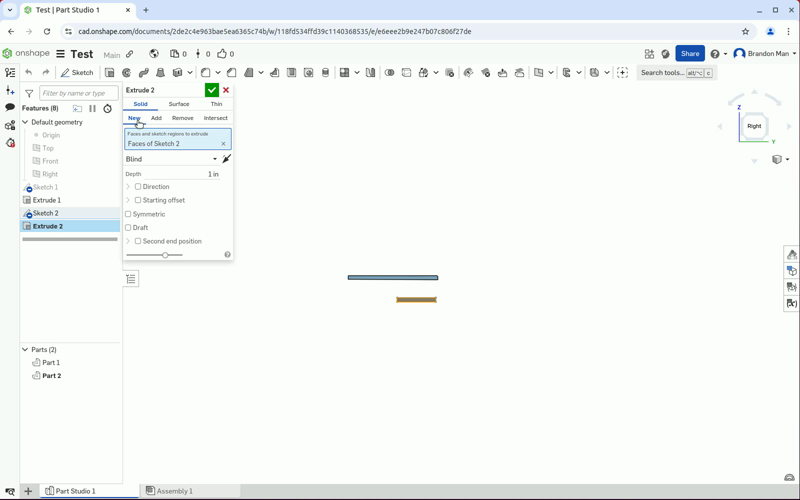
click(137, 120)
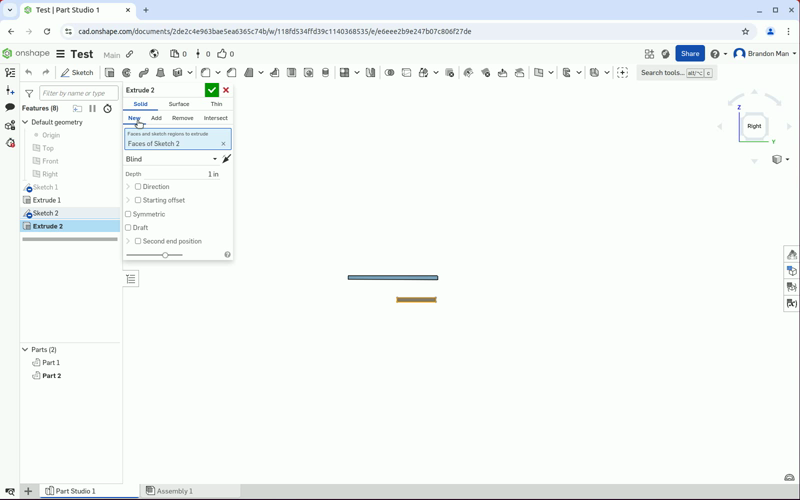
key(tab, 4)
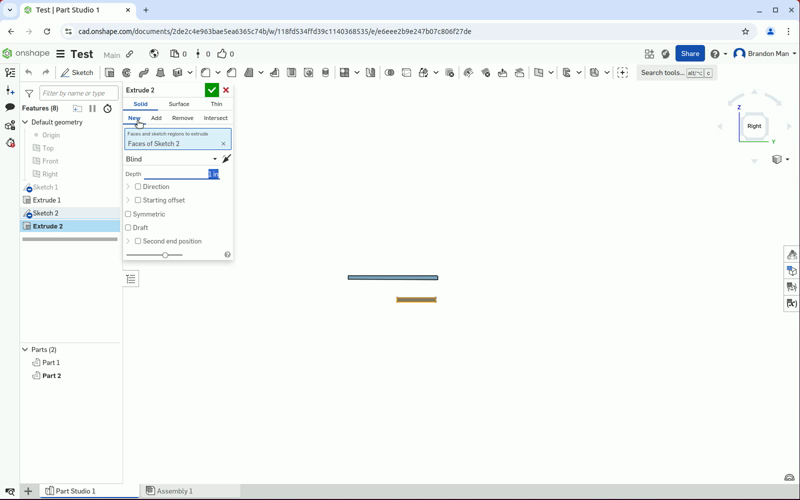
text(3.851)
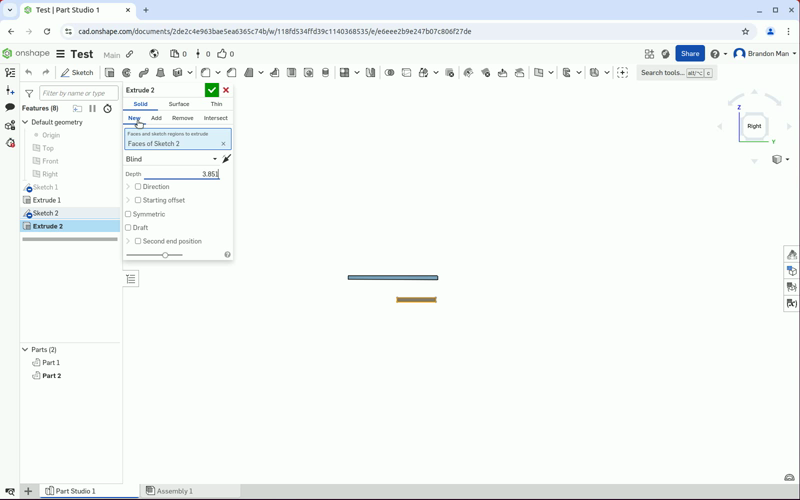
key(enter)
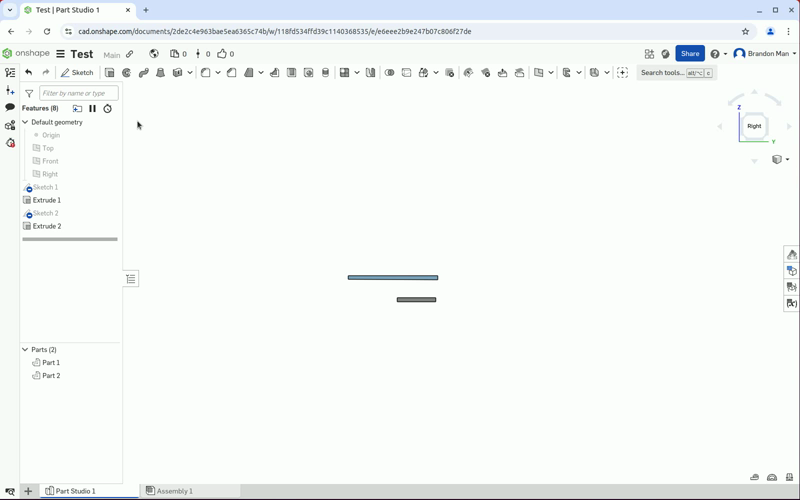
key(shift+h)
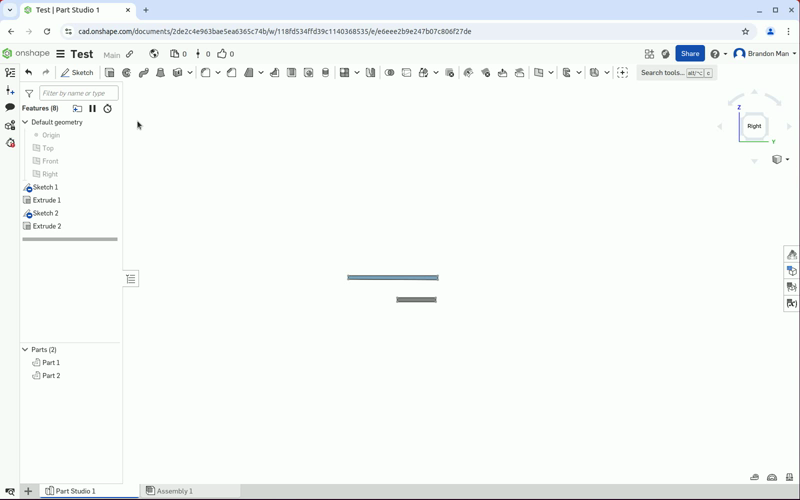
key(shift+h)
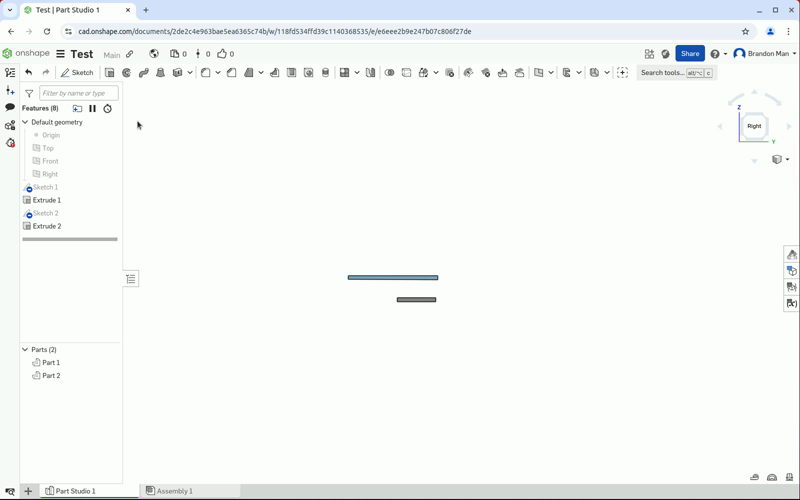
mouse_move(73, 189)
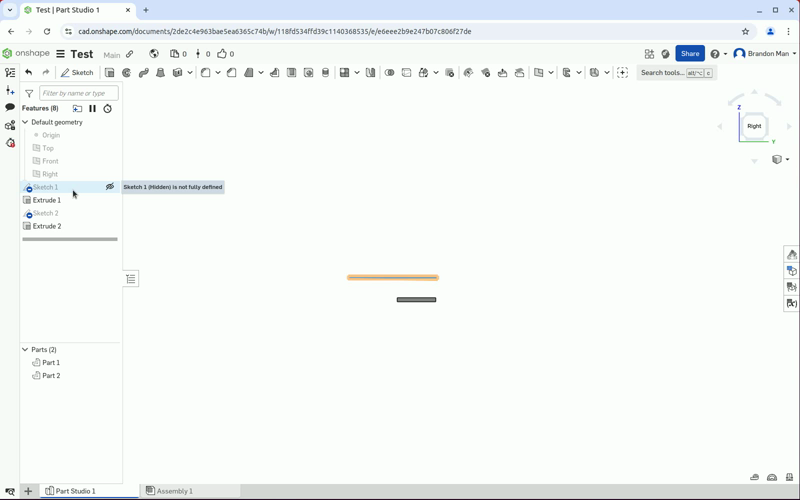
click(73, 189)
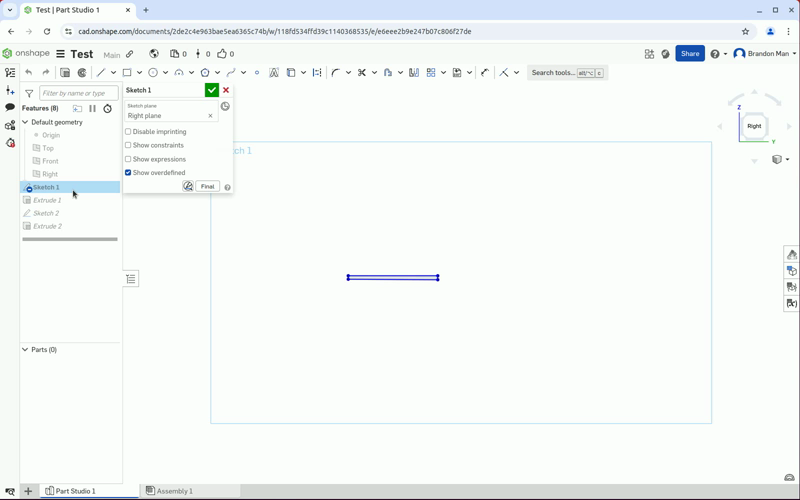
mouse_move(229, 92)
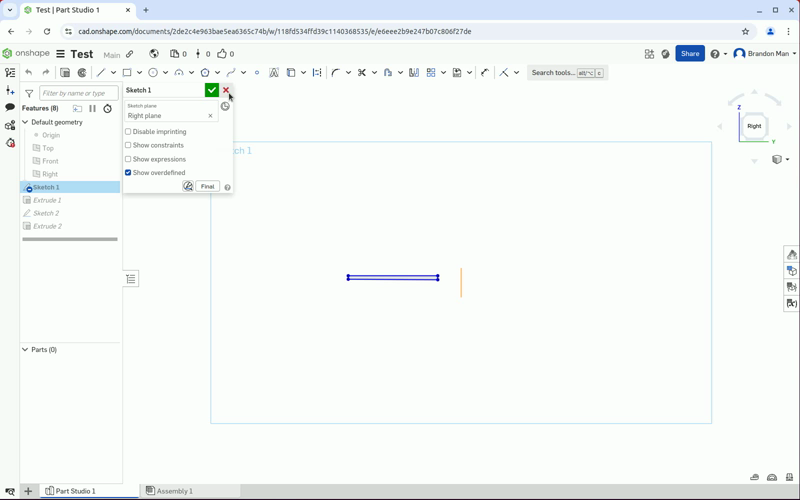
click(229, 92)
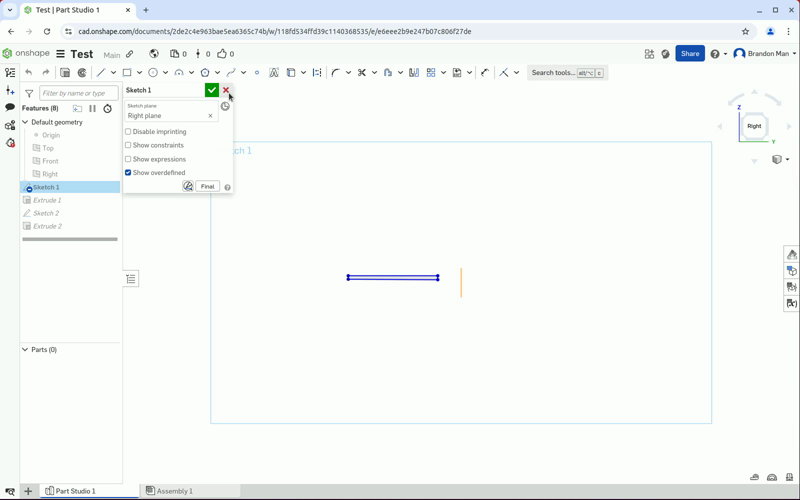
key(shift+s)
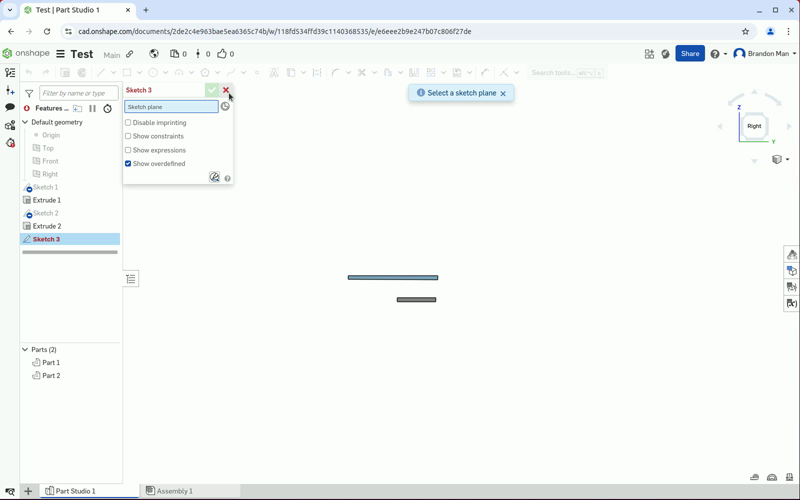
mouse_move(73, 176)
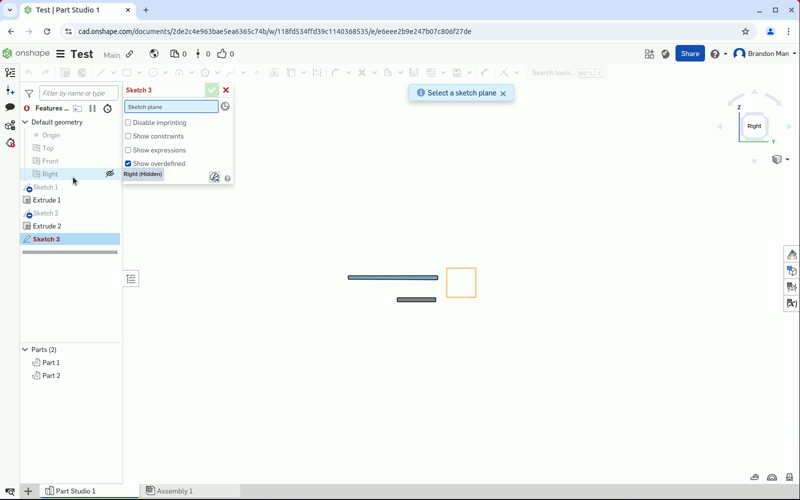
click(73, 176)
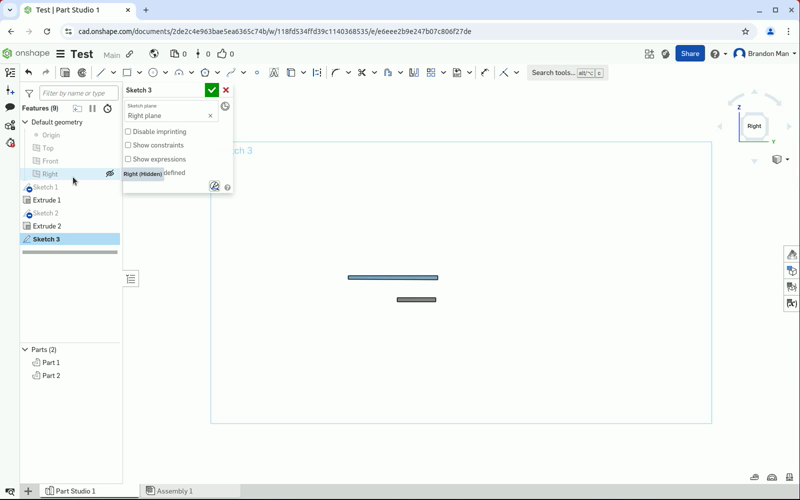
mouse_move(73, 352)
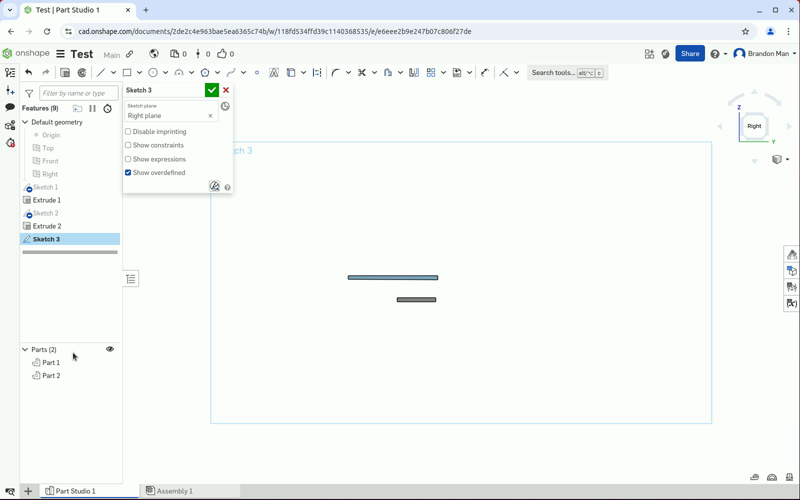
key(y)
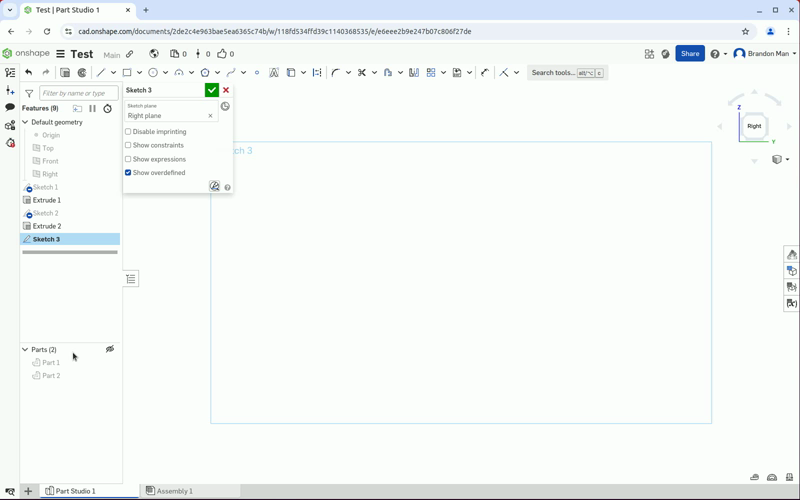
key(l)
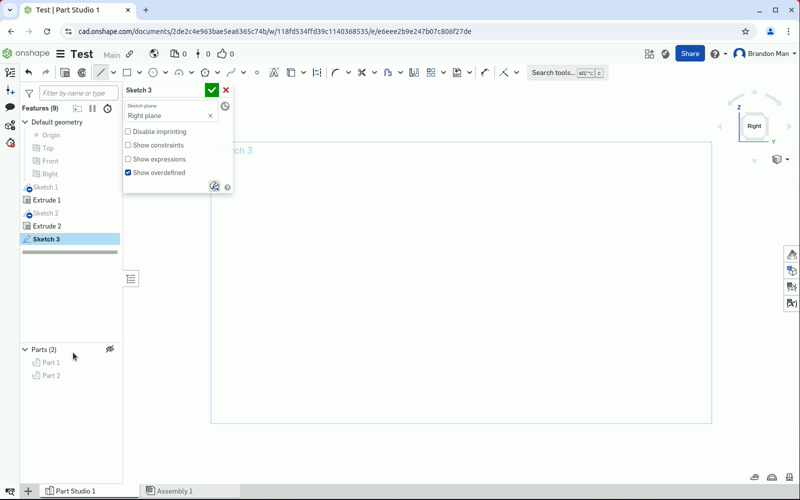
key_down(shift)
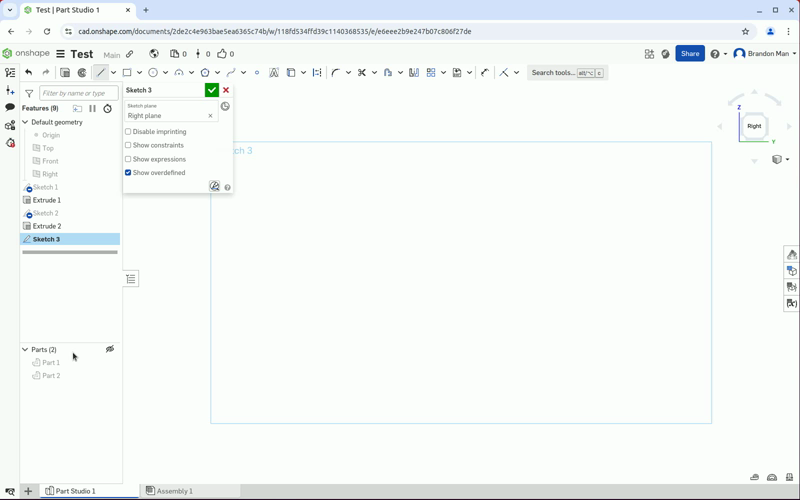
mouse_move(398, 329)
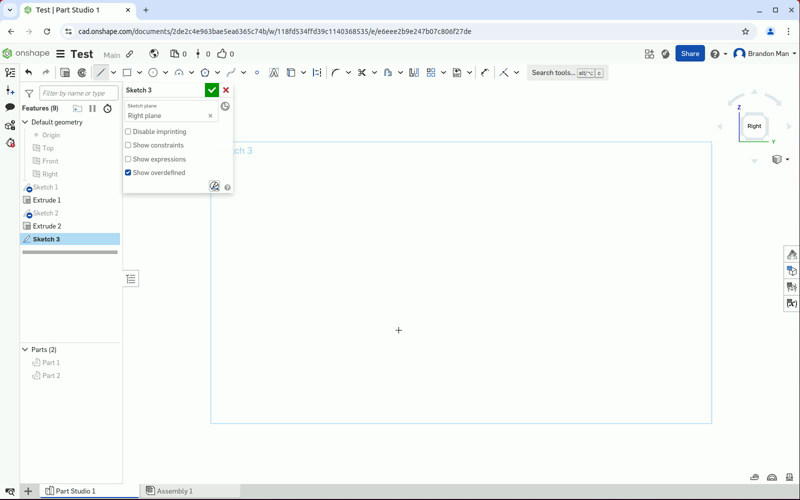
click(398, 329)
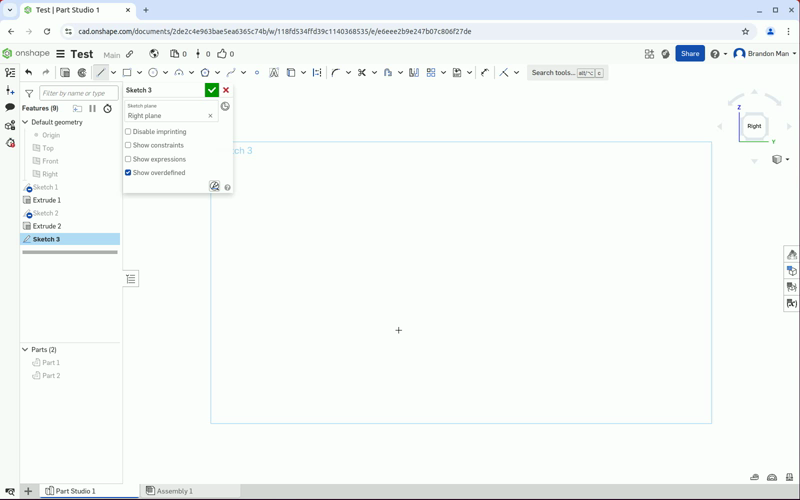
key_up(shift)
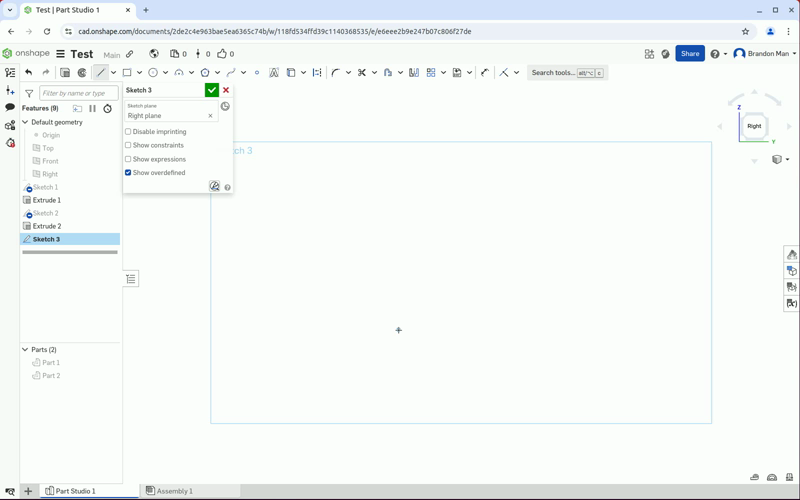
key_down(shift)
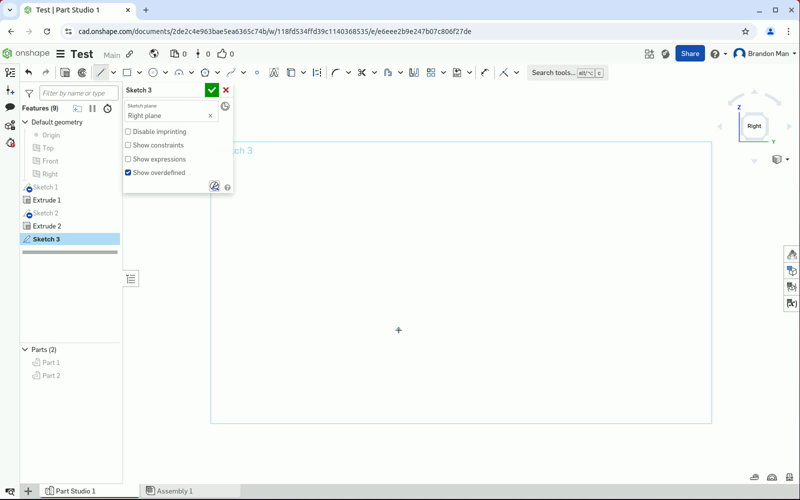
mouse_move(428, 329)
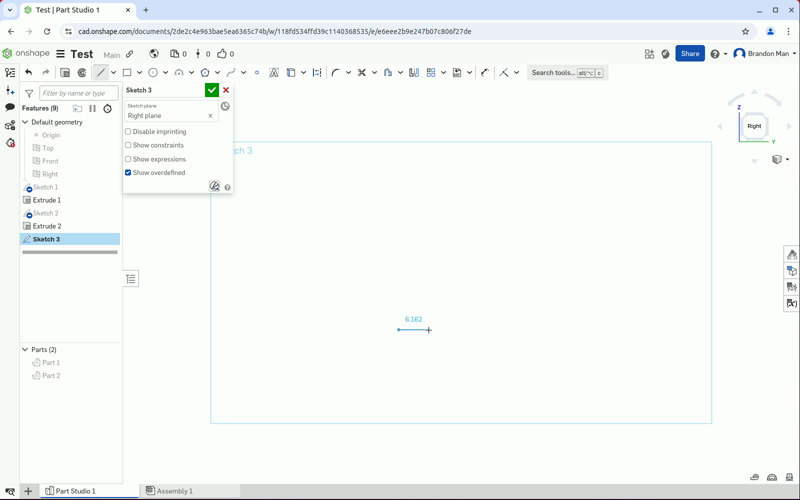
mouse_move(437, 329)
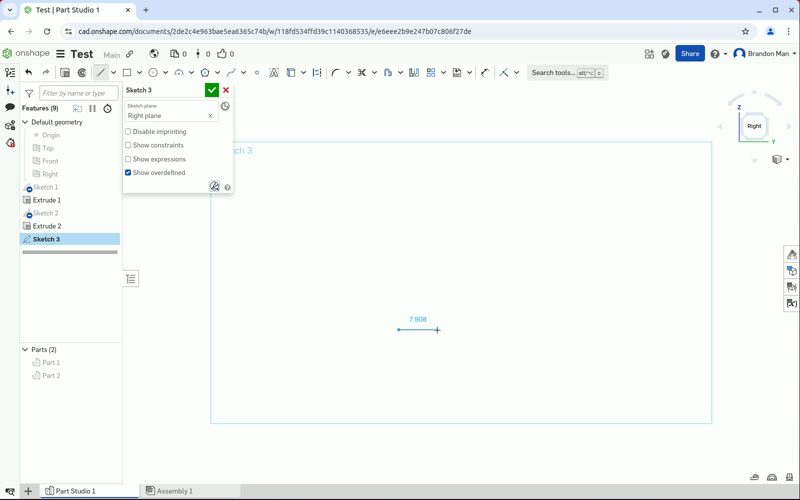
click(437, 329)
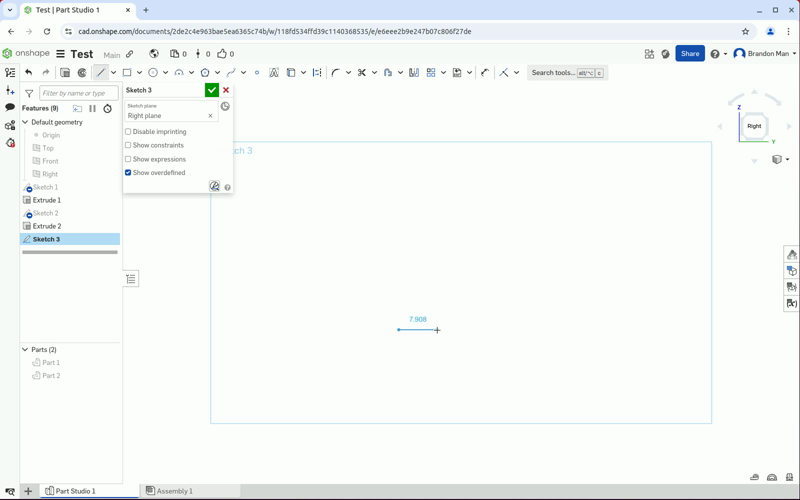
key_up(shift)
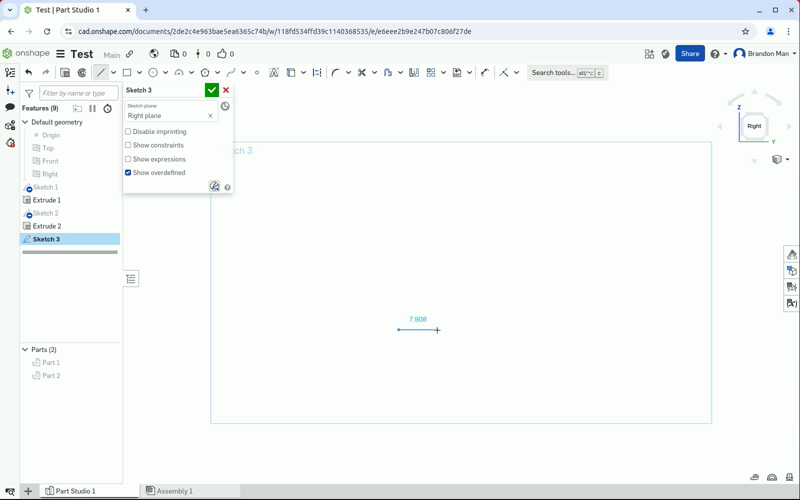
key_down(shift)
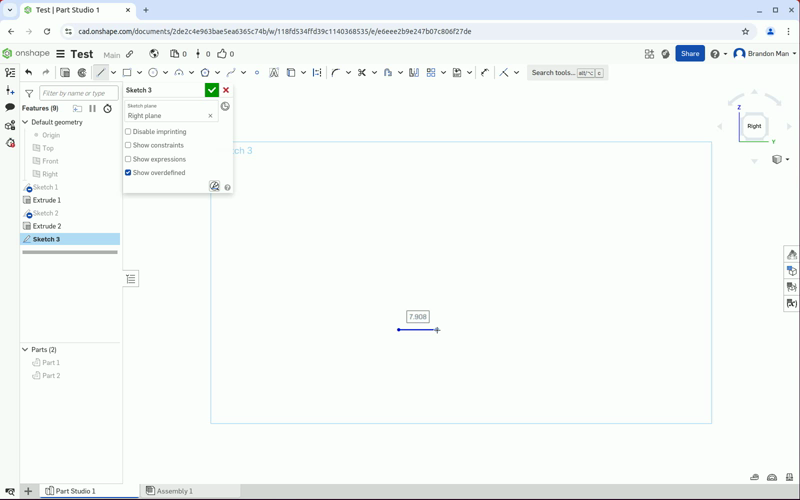
mouse_move(467, 329)
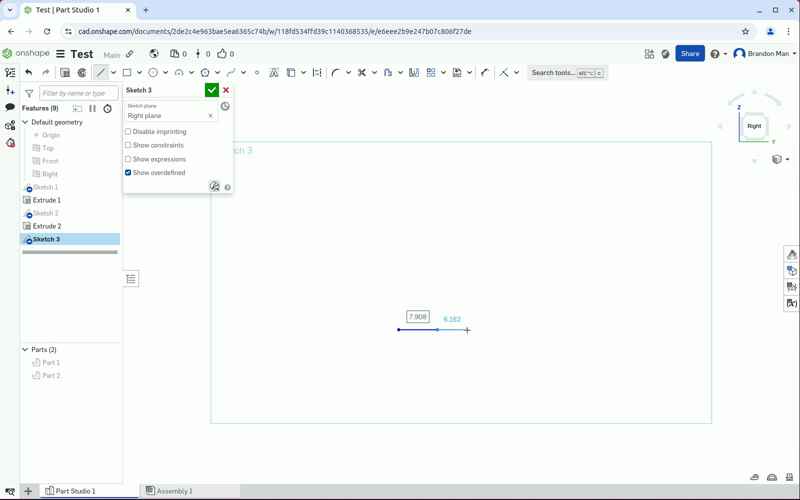
mouse_move(437, 325)
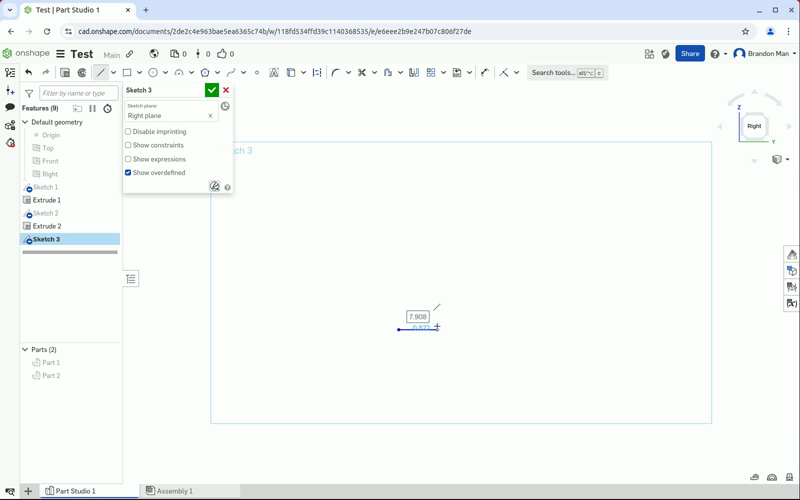
scroll(6)
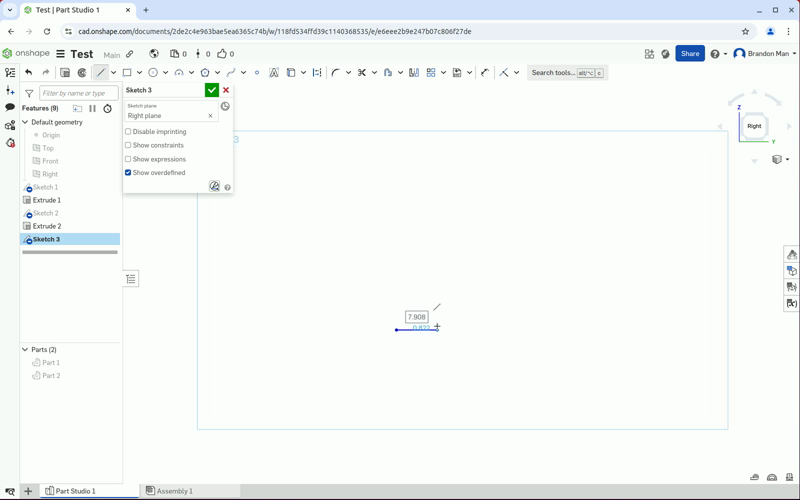
scroll(6)
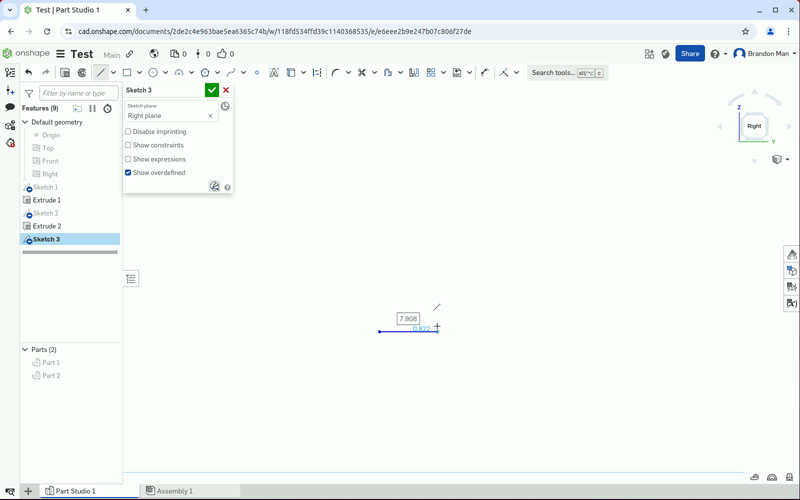
scroll(6)
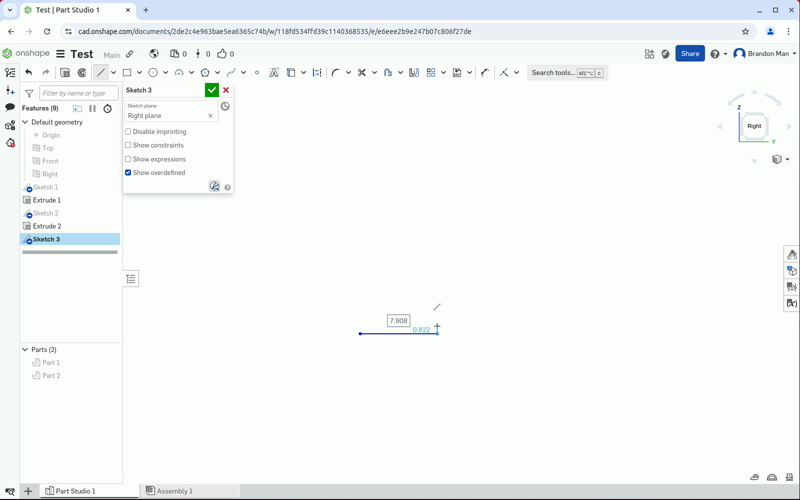
scroll(6)
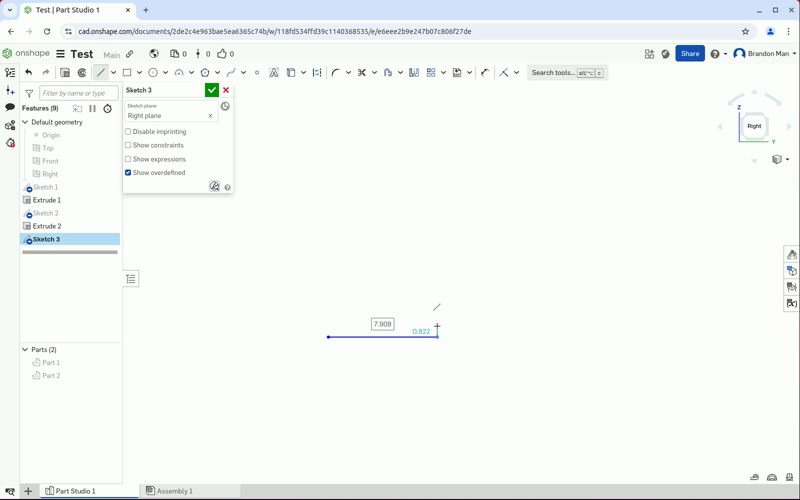
scroll(6)
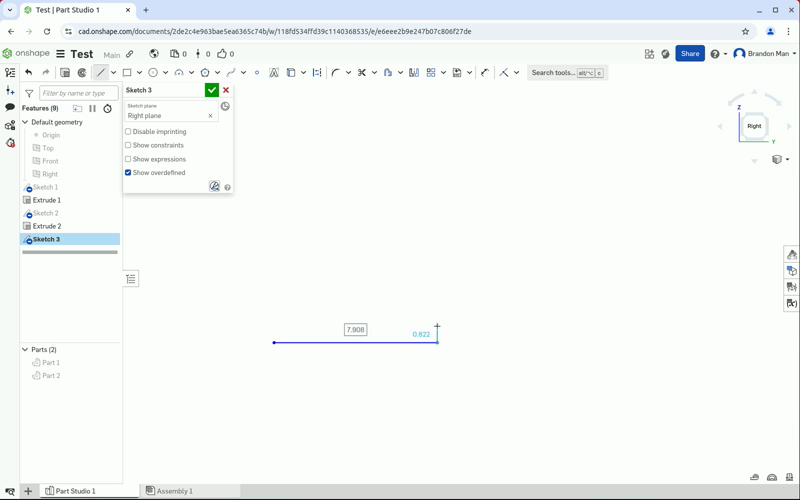
scroll(6)
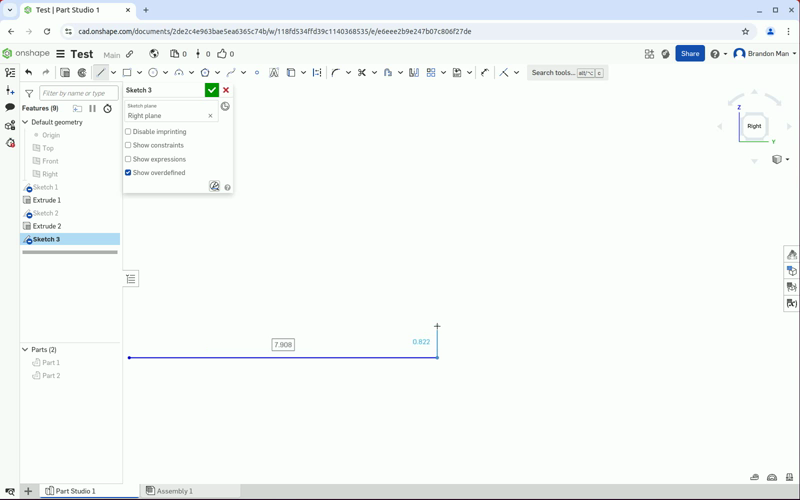
scroll(6)
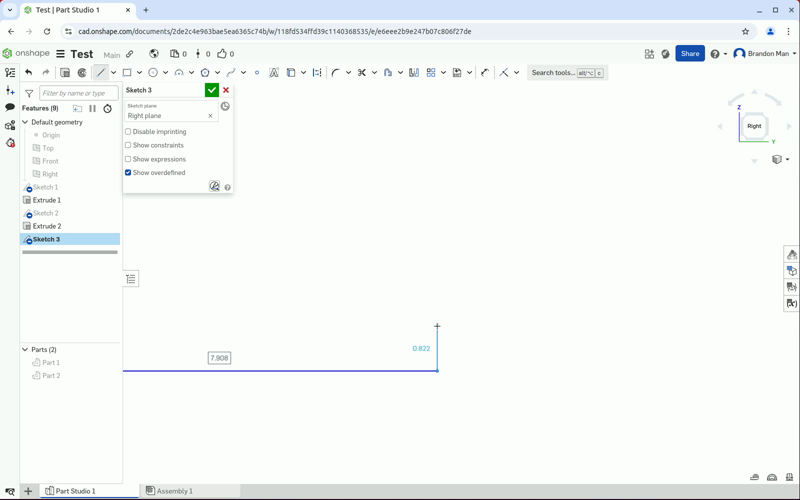
click(437, 325)
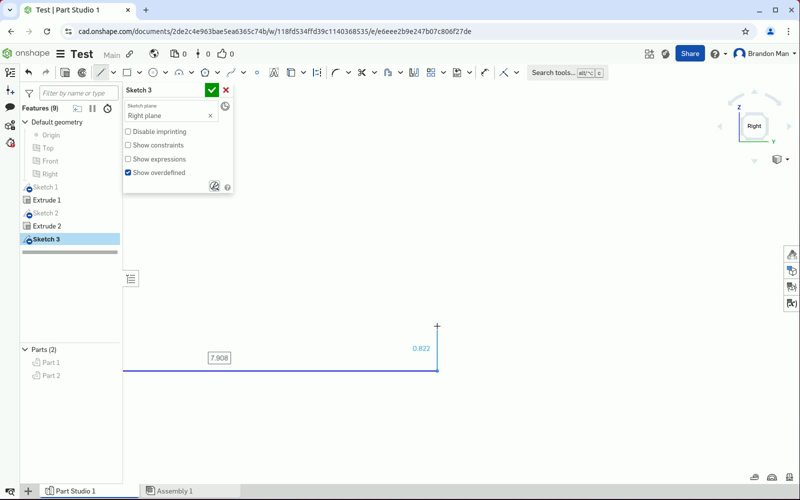
scroll(-6)
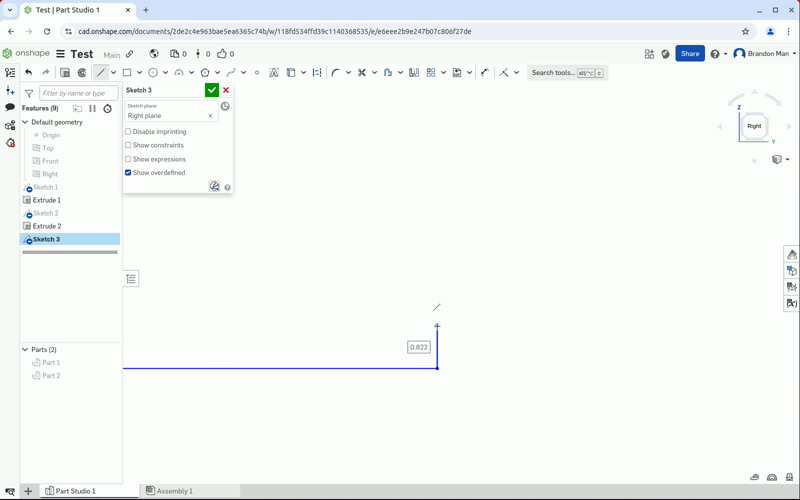
scroll(-6)
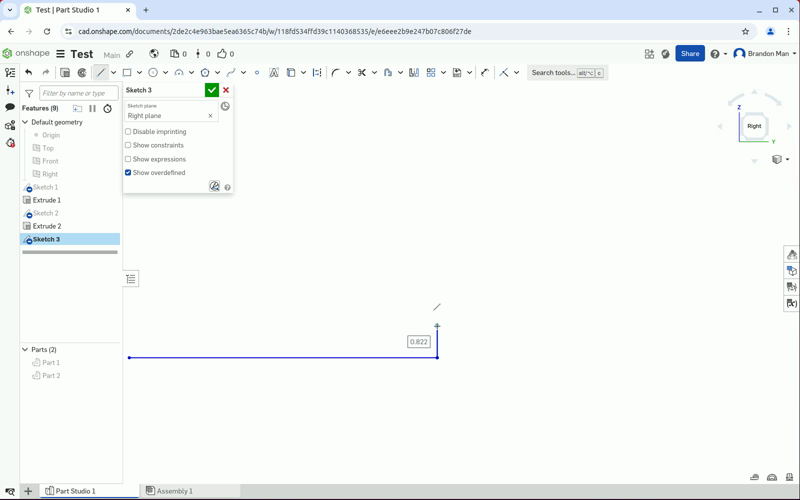
scroll(-6)
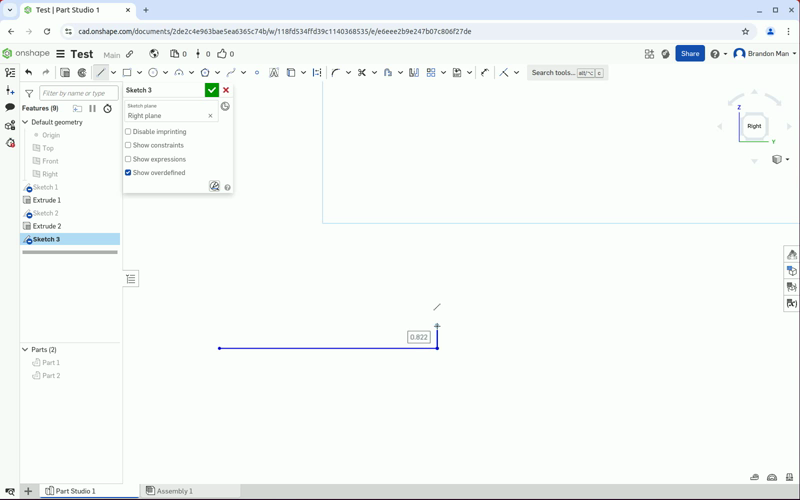
scroll(-6)
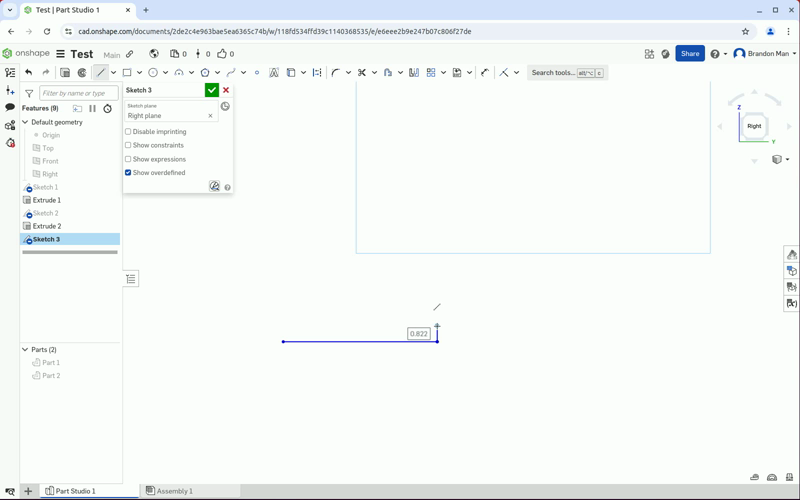
scroll(-6)
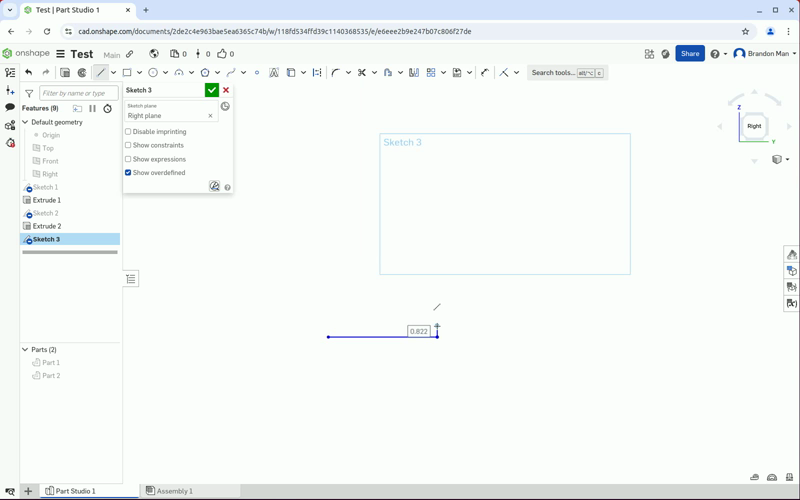
scroll(-6)
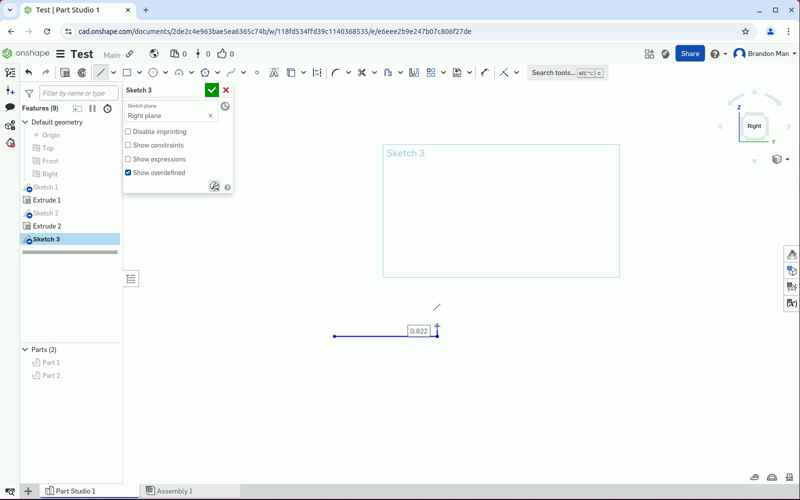
scroll(-6)
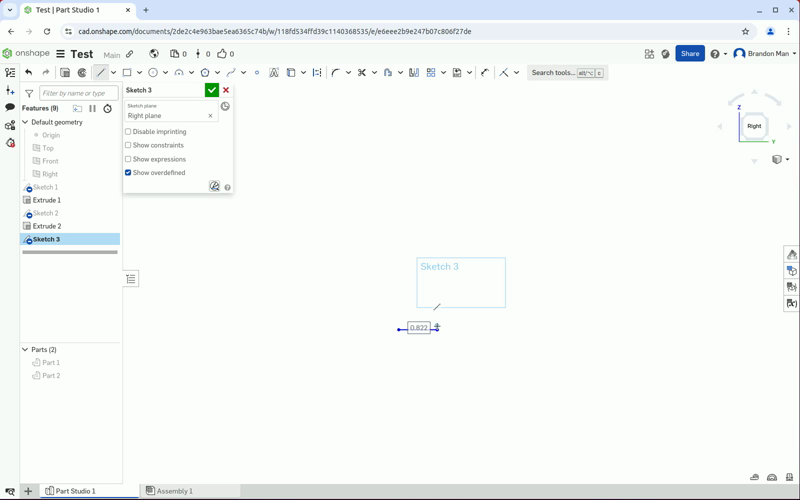
key_up(shift)
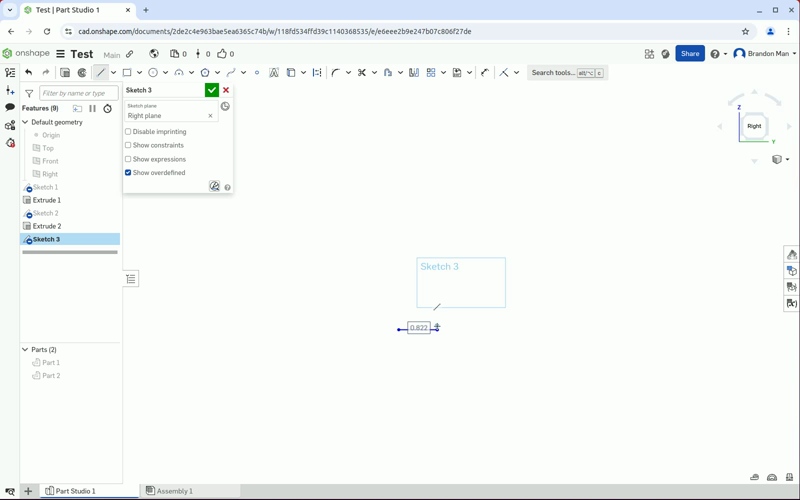
key_down(shift)
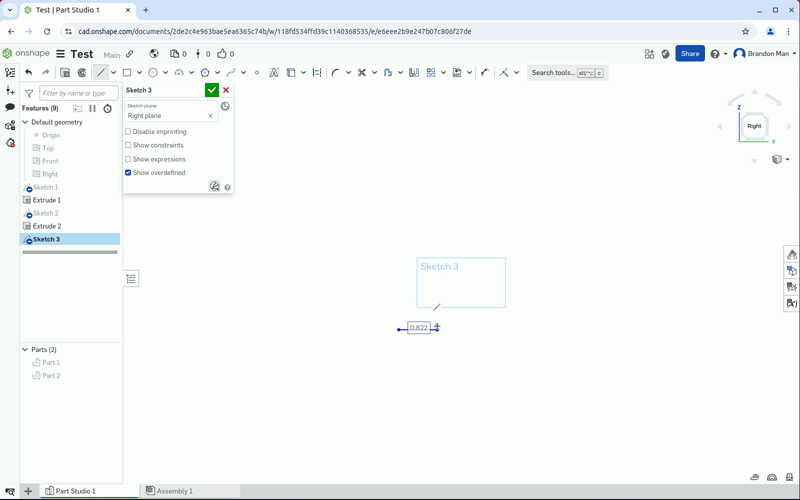
mouse_move(467, 325)
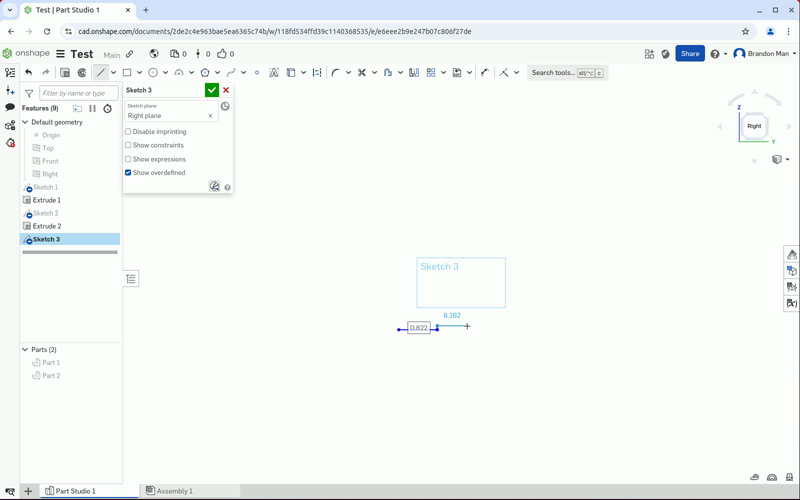
mouse_move(398, 325)
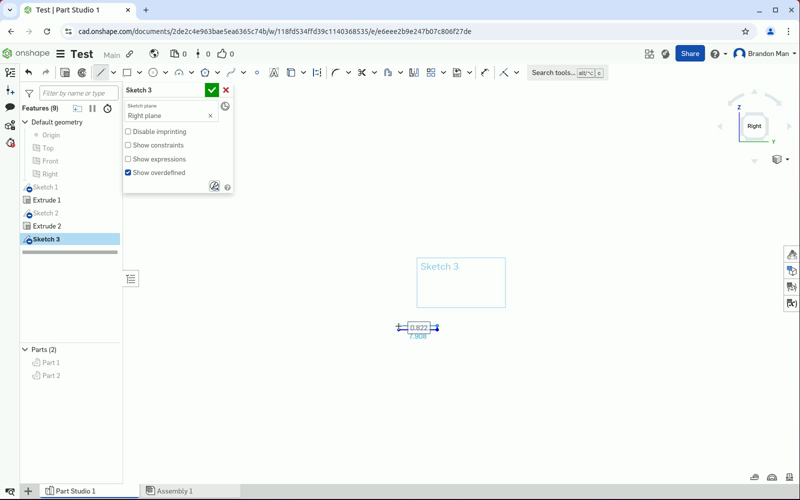
scroll(6)
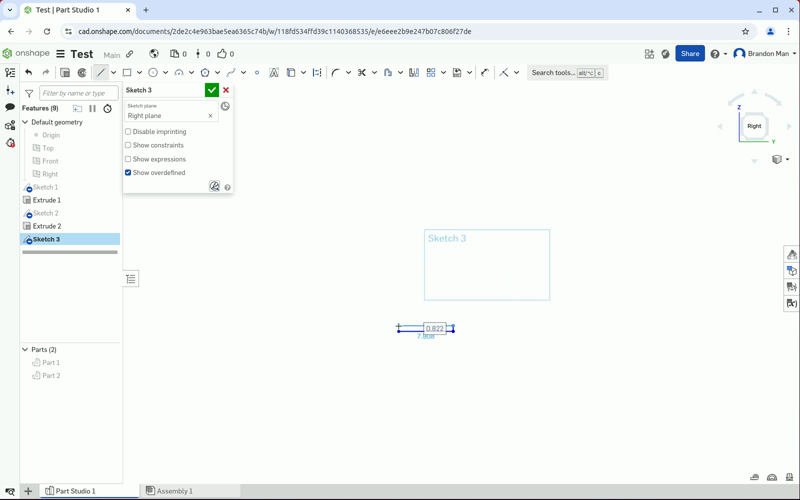
scroll(6)
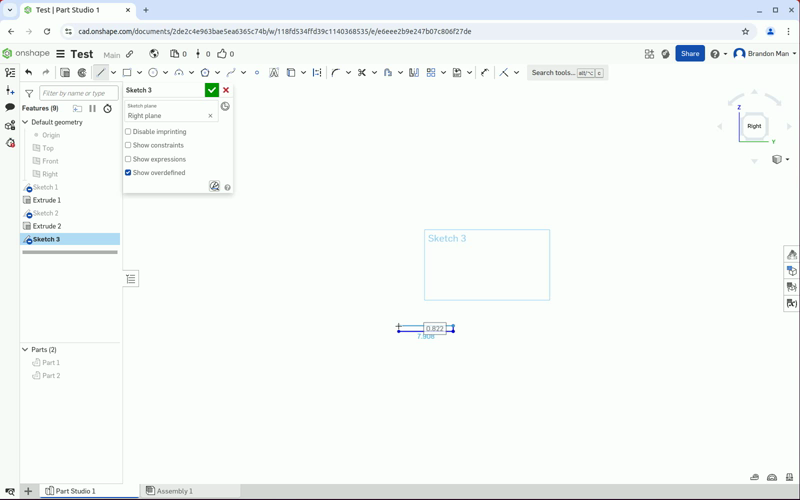
scroll(6)
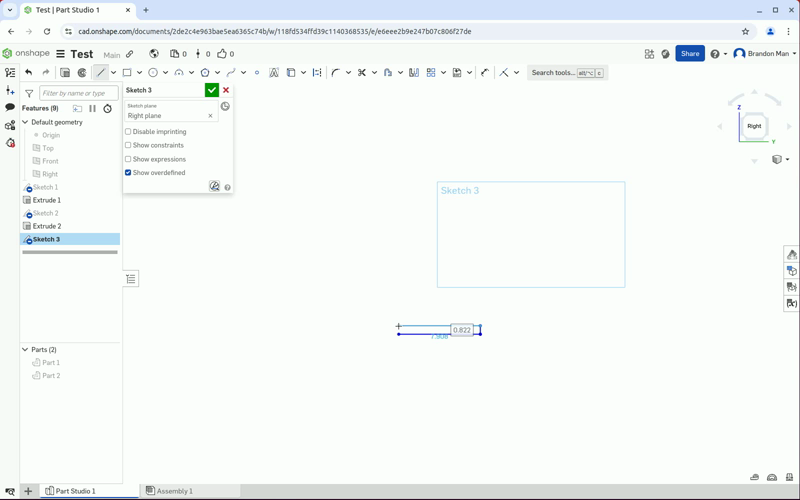
scroll(6)
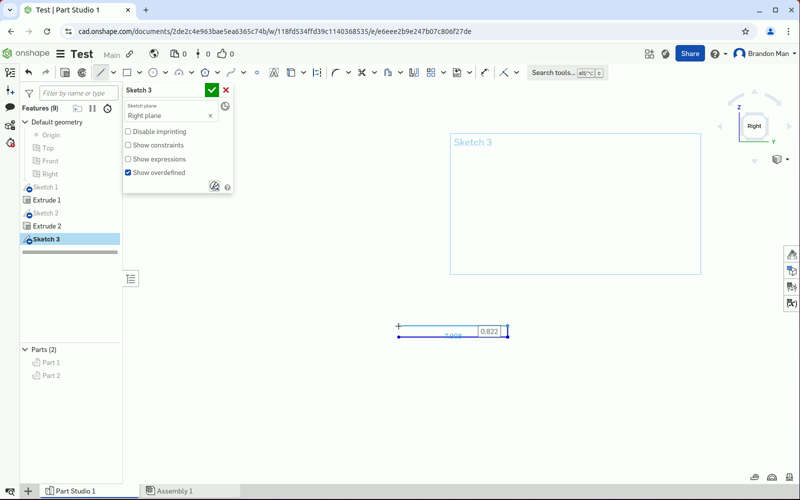
scroll(6)
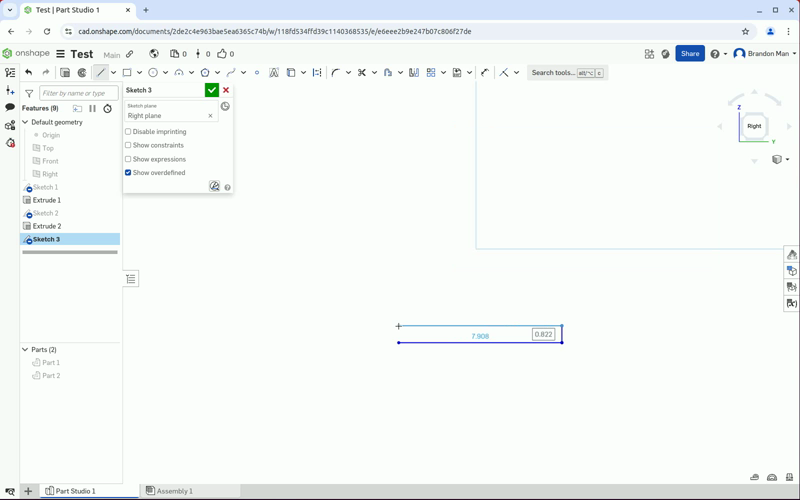
scroll(6)
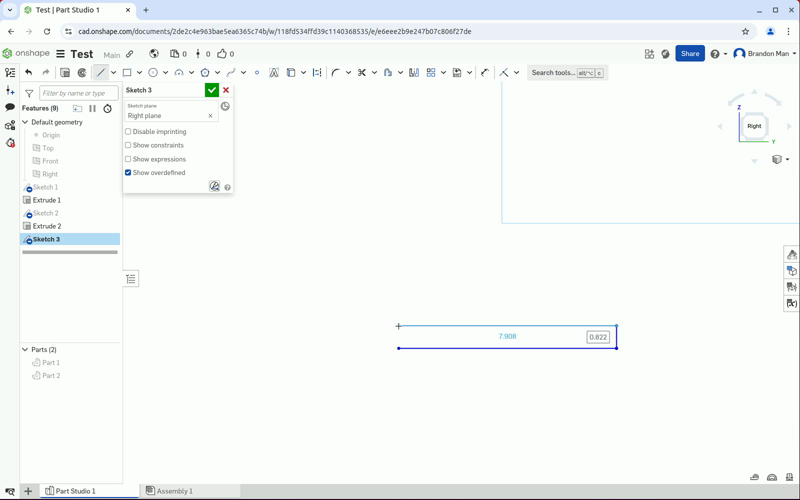
scroll(6)
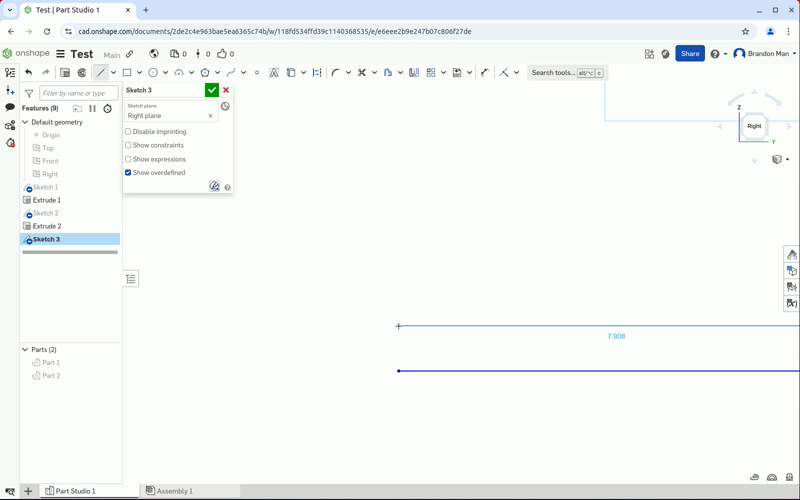
click(398, 325)
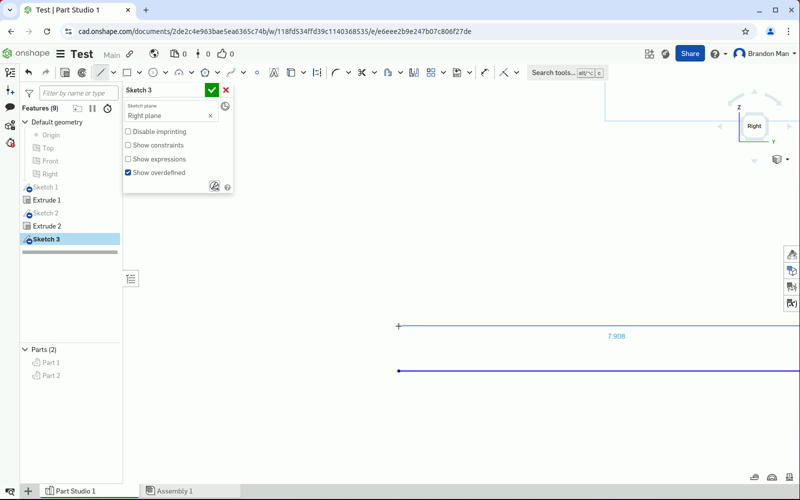
scroll(-6)
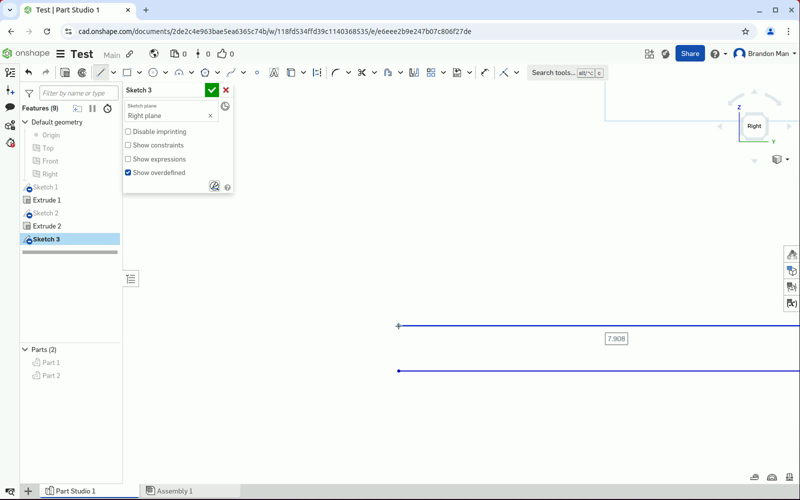
scroll(-6)
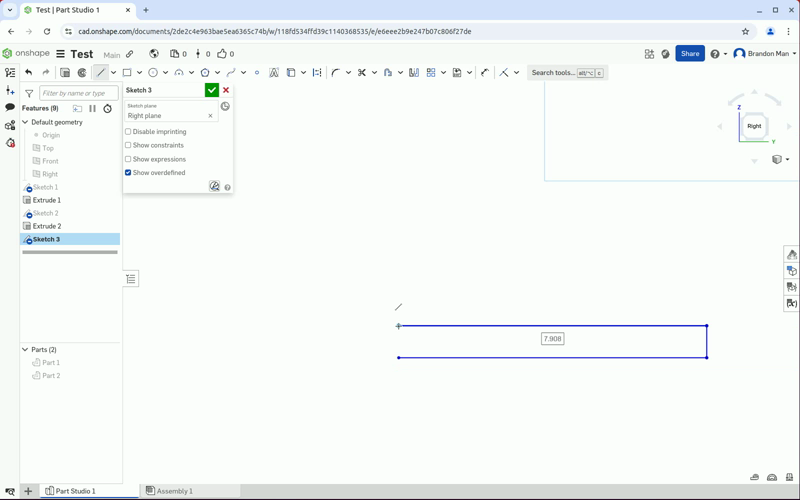
scroll(-6)
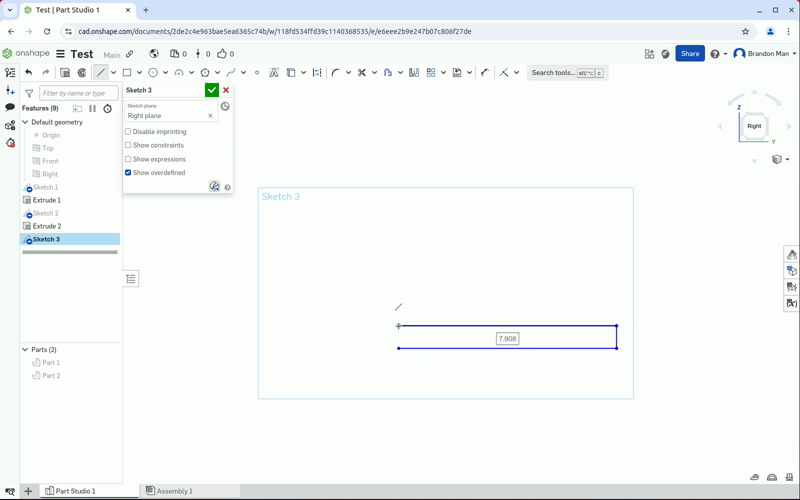
scroll(-6)
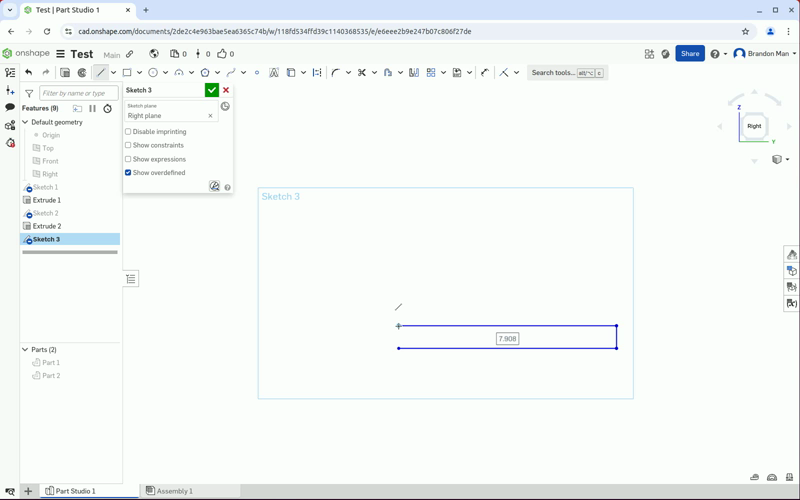
scroll(-6)
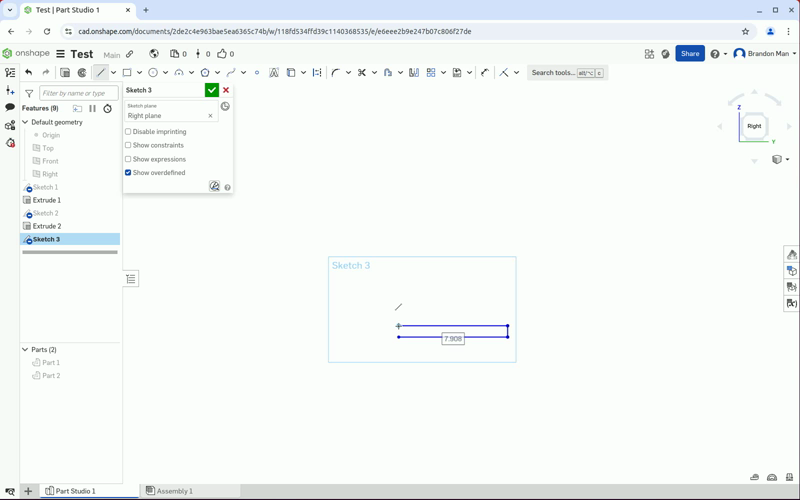
scroll(-6)
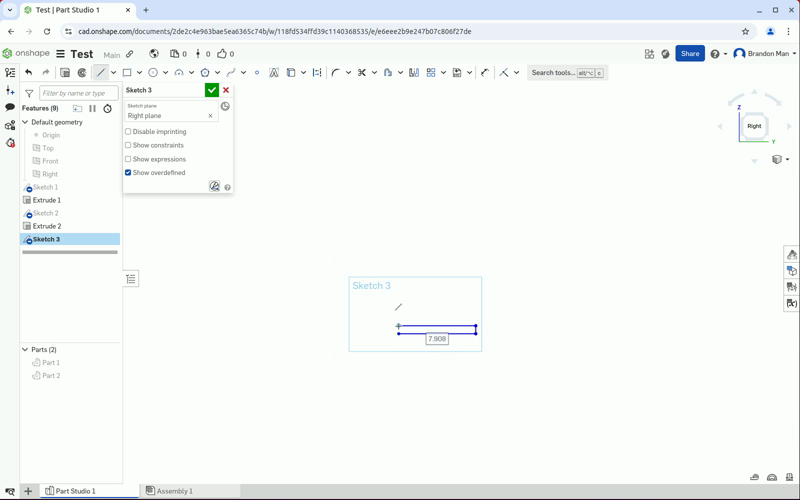
scroll(-6)
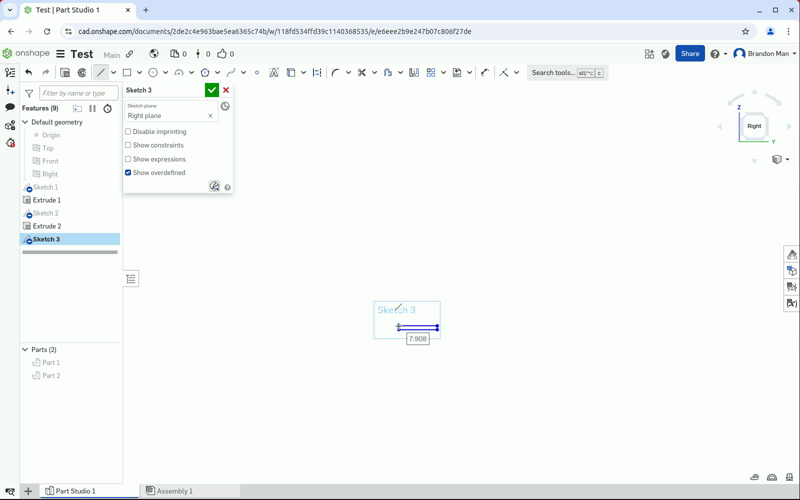
key_up(shift)
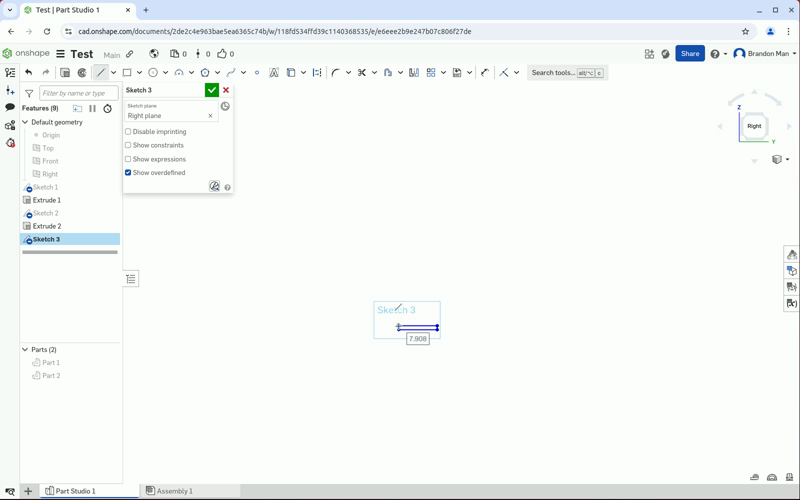
mouse_move(428, 325)
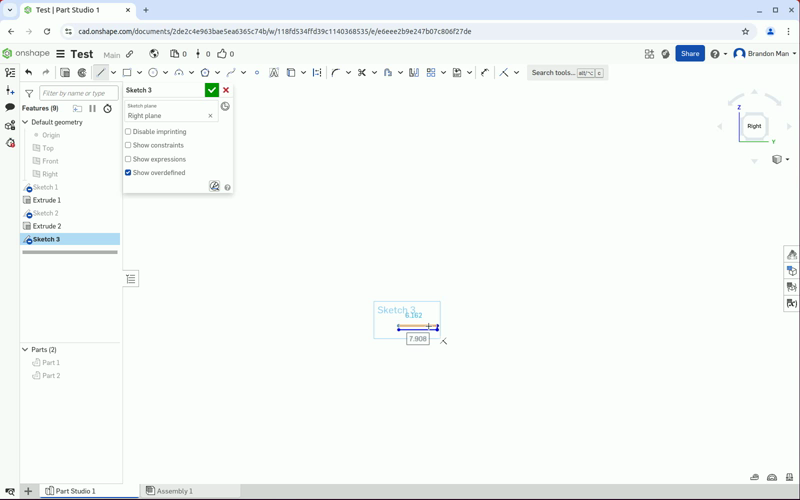
key_down(shift)
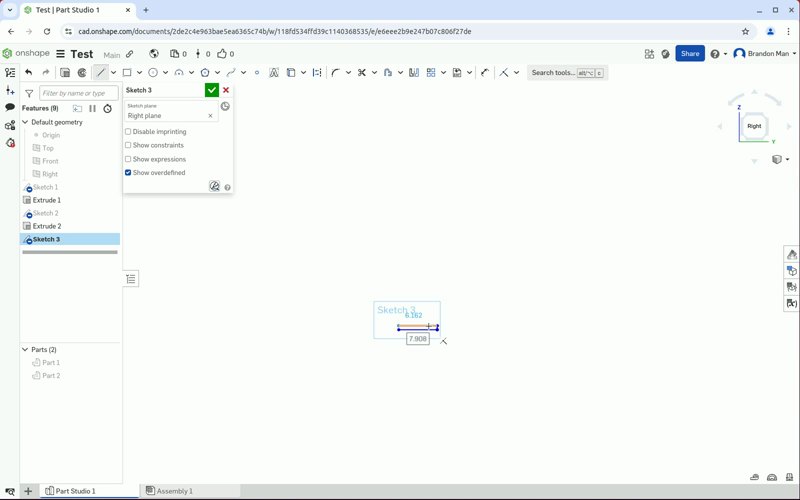
mouse_move(398, 329)
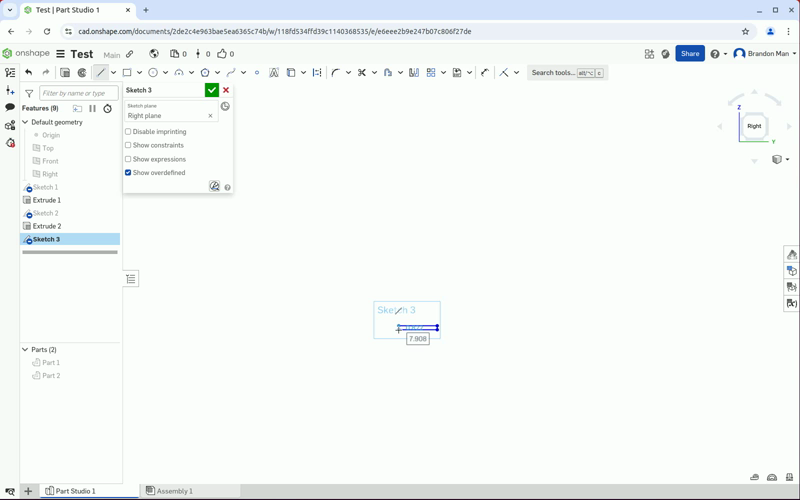
scroll(6)
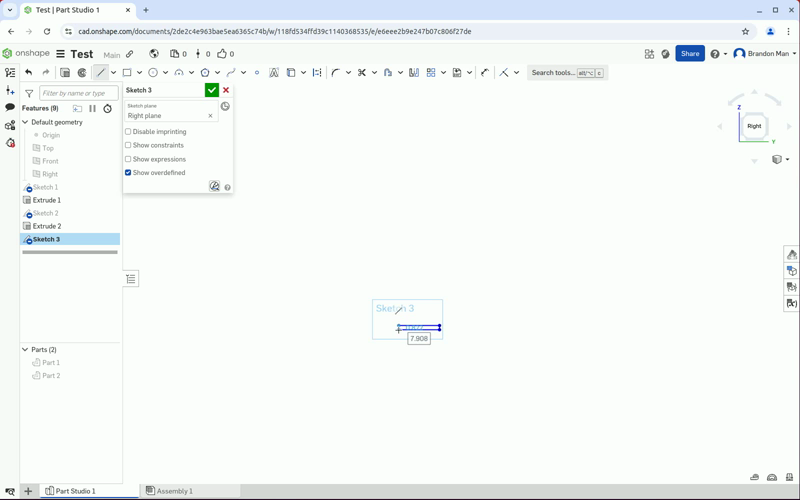
scroll(6)
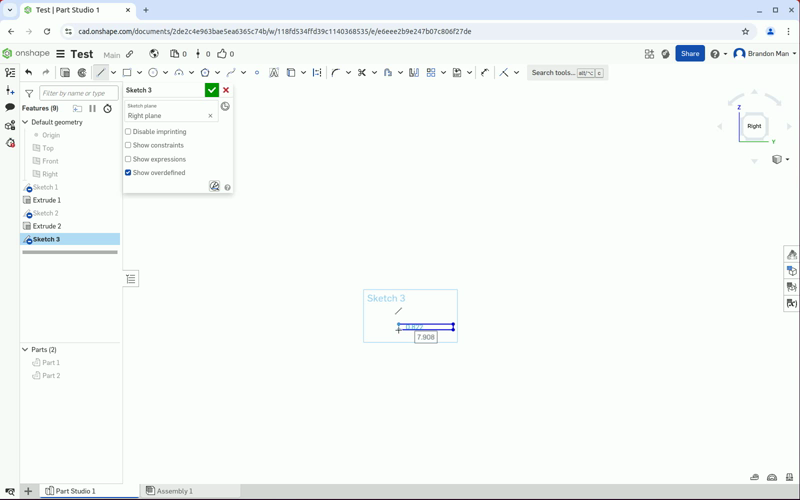
scroll(6)
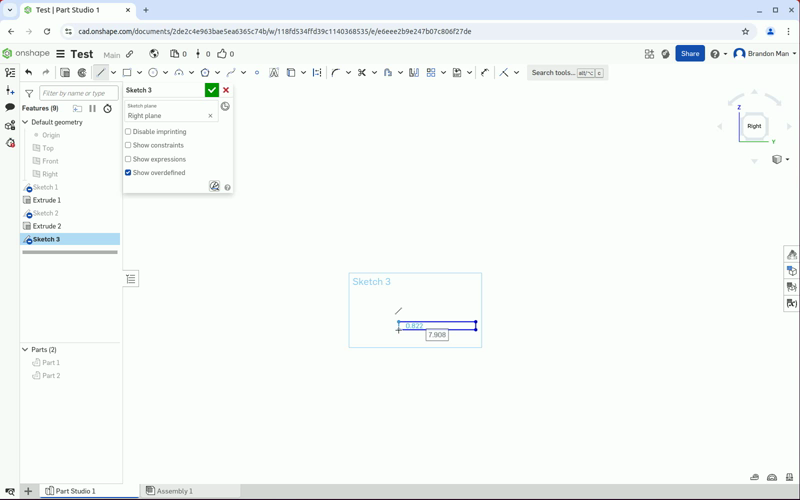
scroll(6)
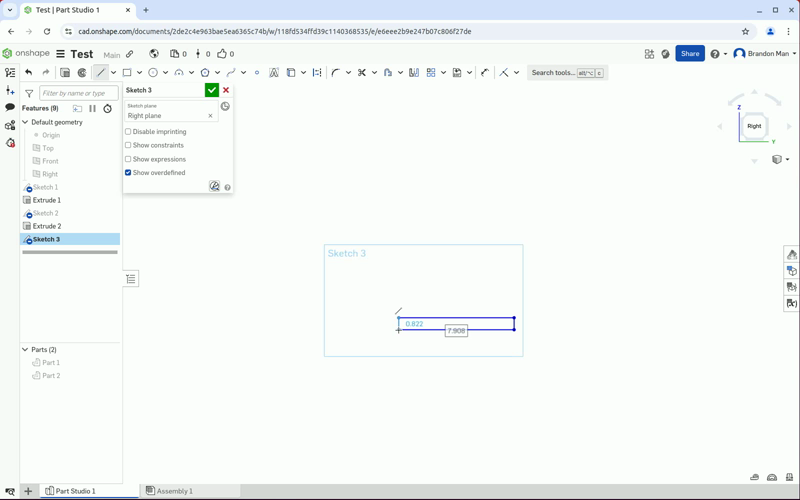
scroll(6)
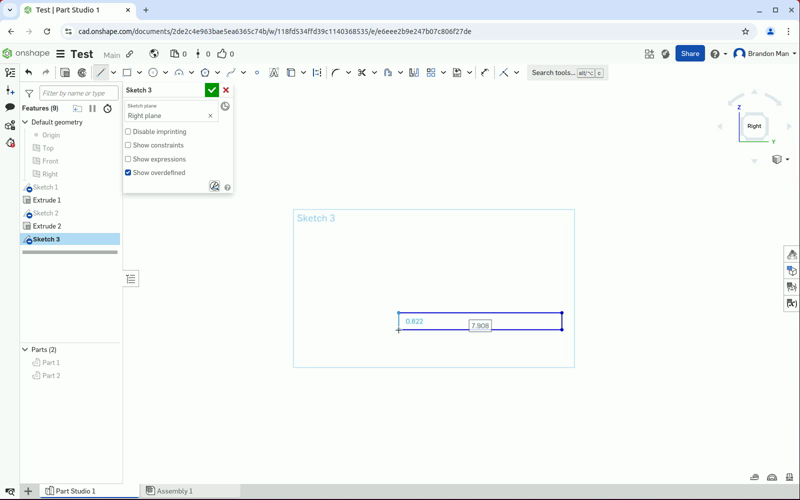
scroll(6)
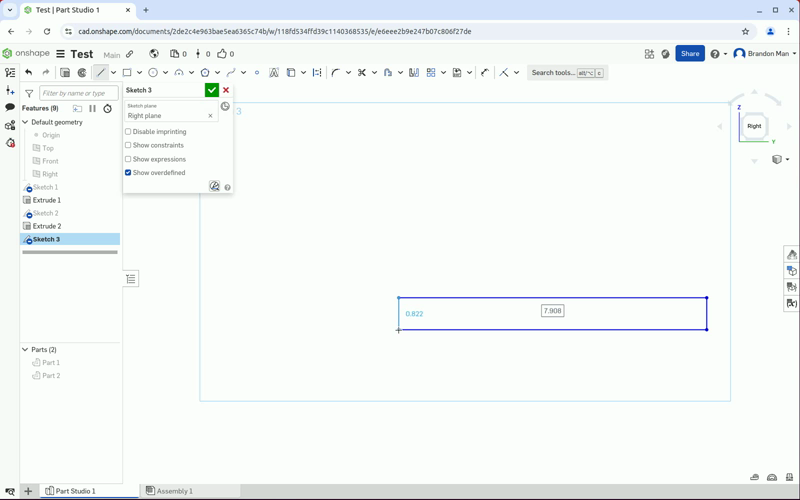
scroll(6)
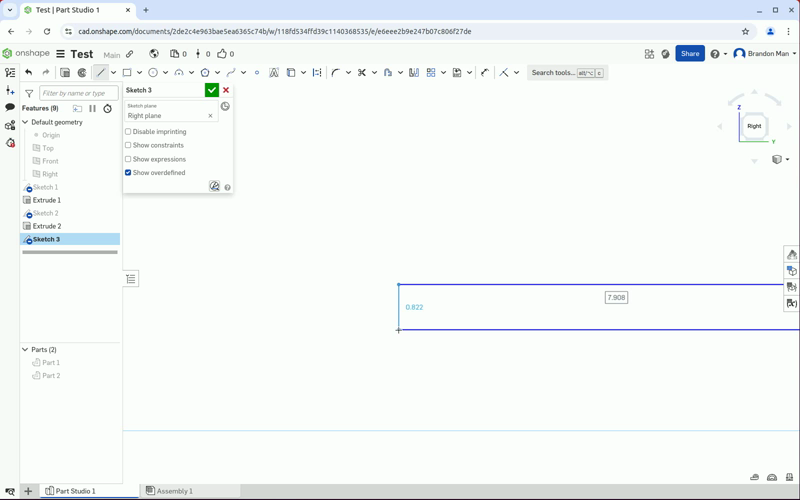
key_up(shift)
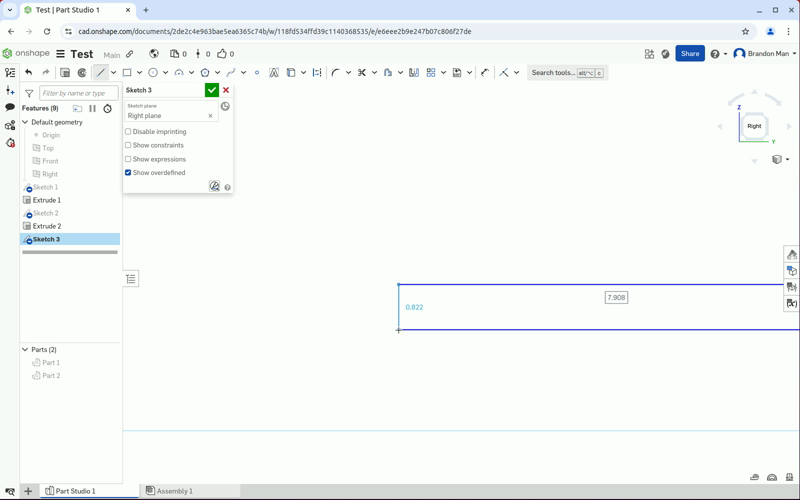
click(398, 329)
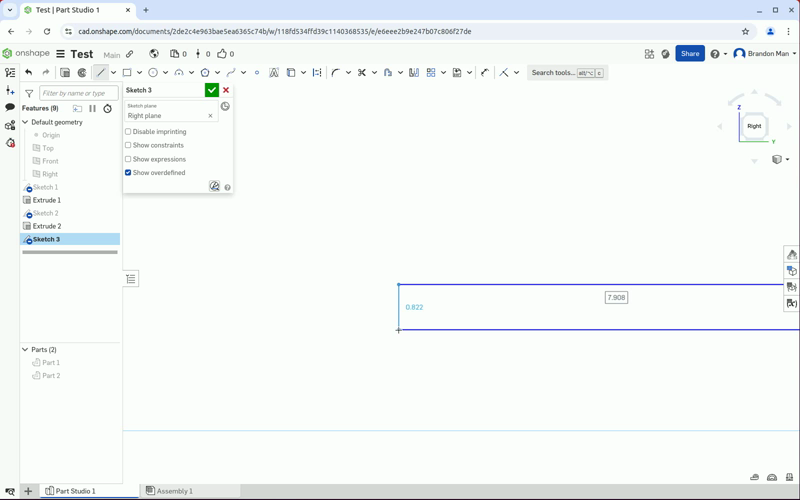
scroll(-6)
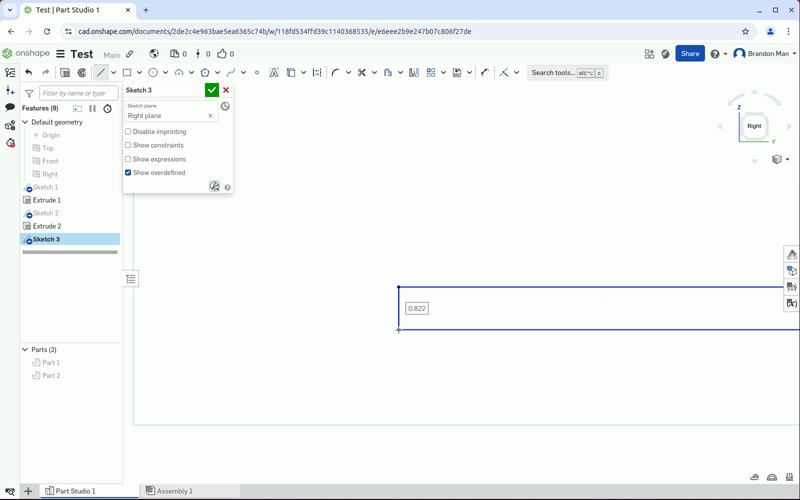
scroll(-6)
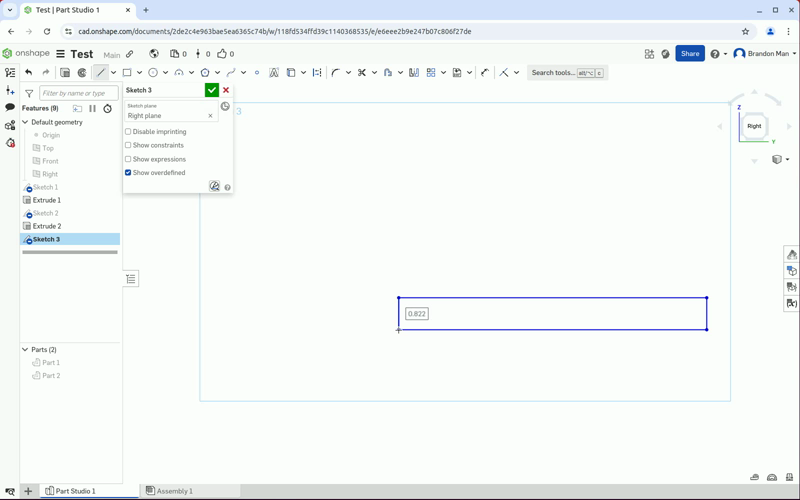
scroll(-6)
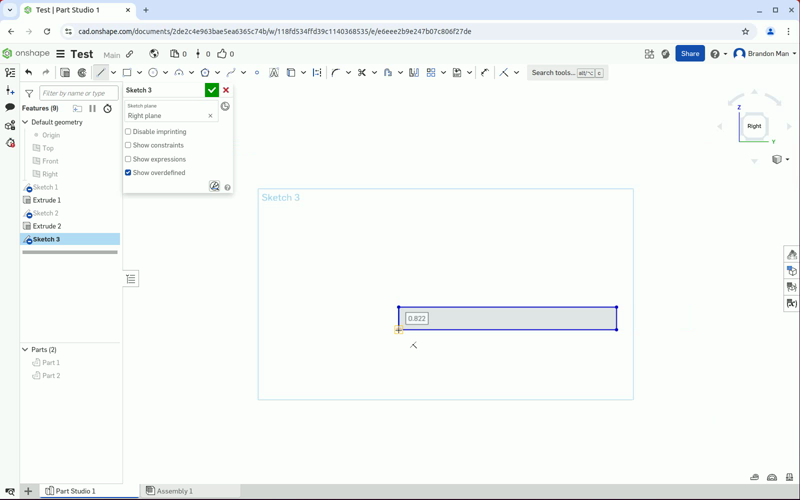
scroll(-6)
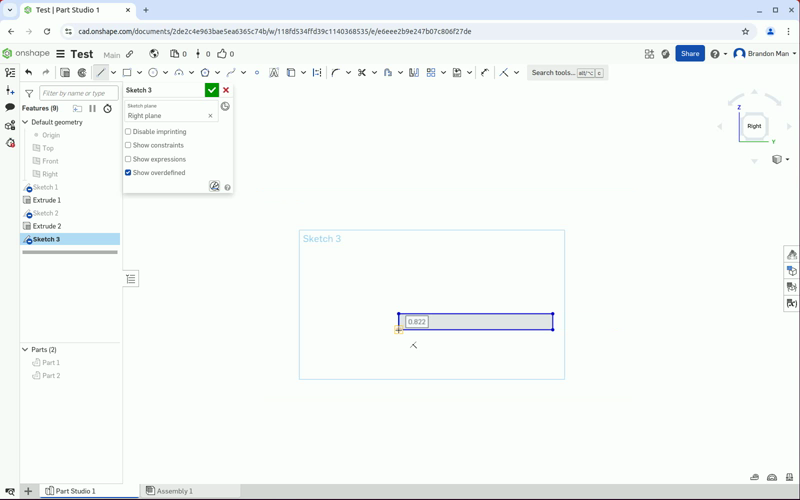
scroll(-6)
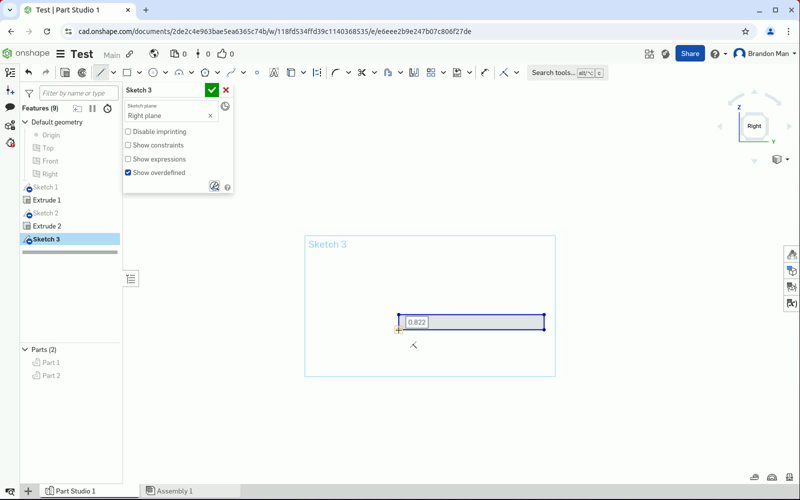
scroll(-6)
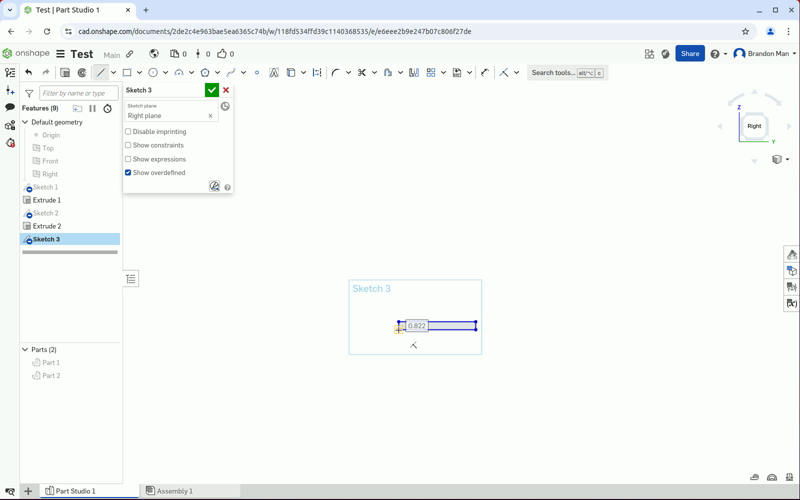
scroll(-6)
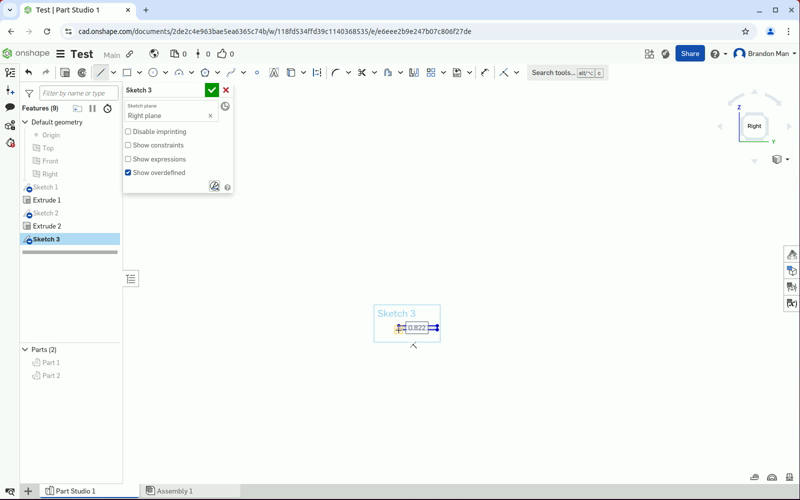
key(esc)
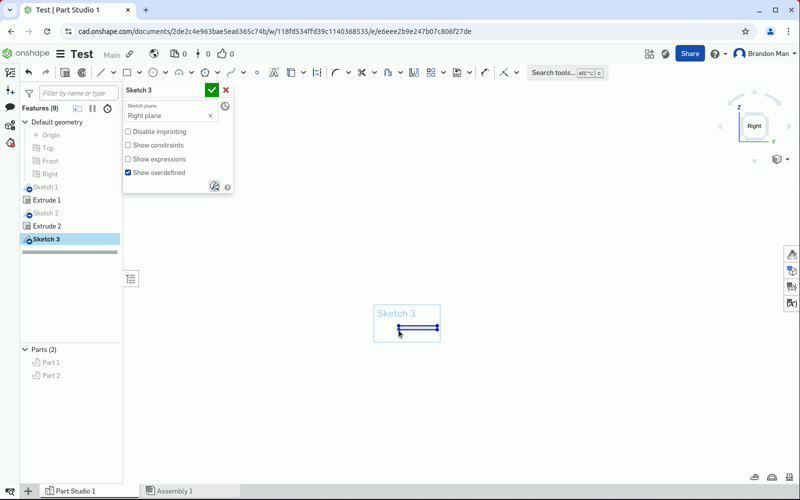
mouse_move(405, 329)
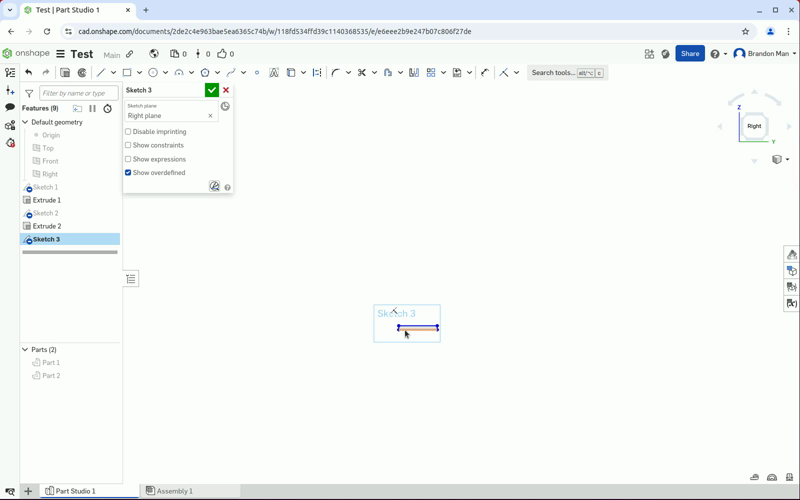
scroll(6)
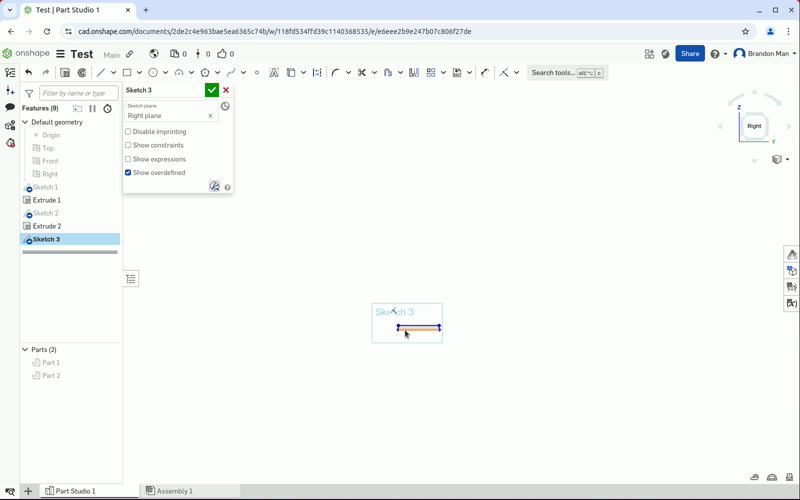
scroll(6)
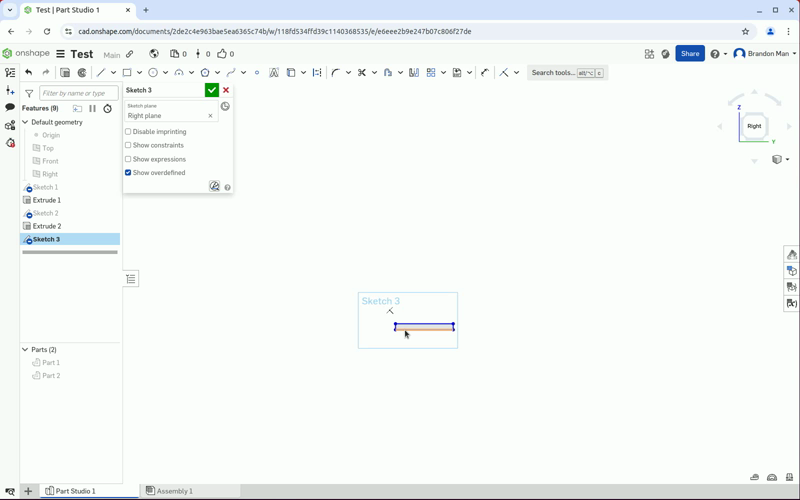
scroll(6)
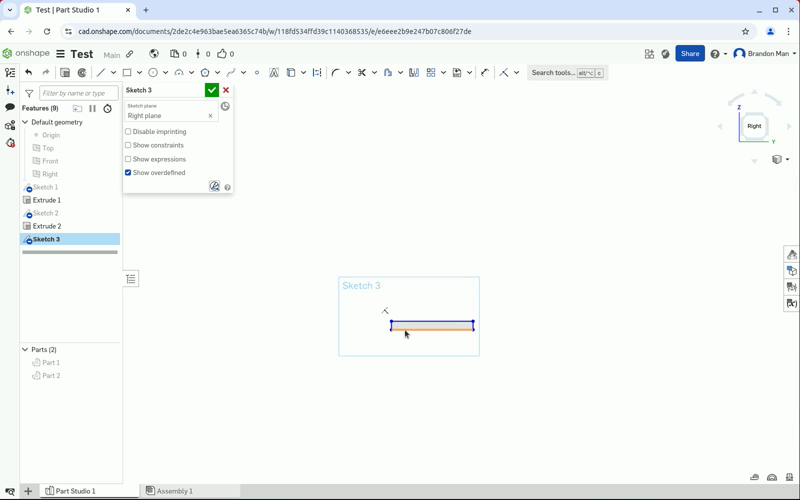
scroll(6)
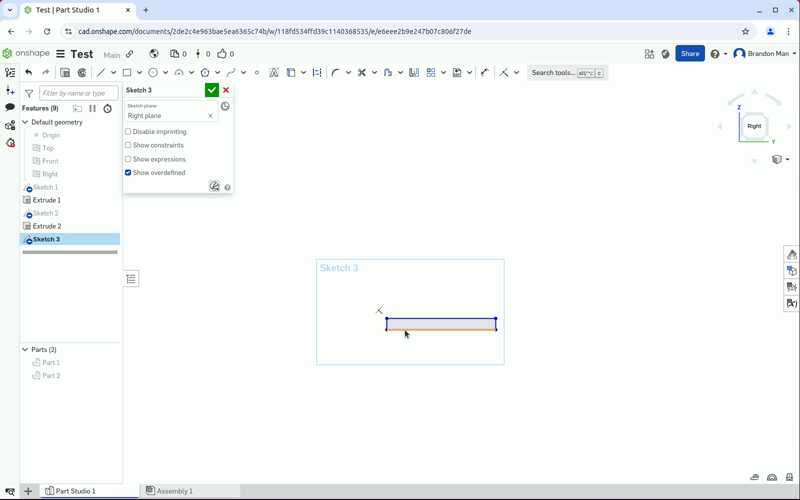
scroll(6)
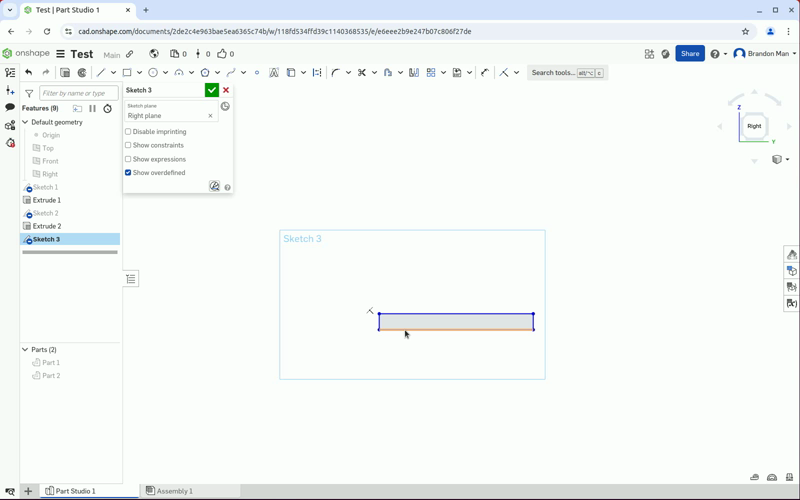
scroll(6)
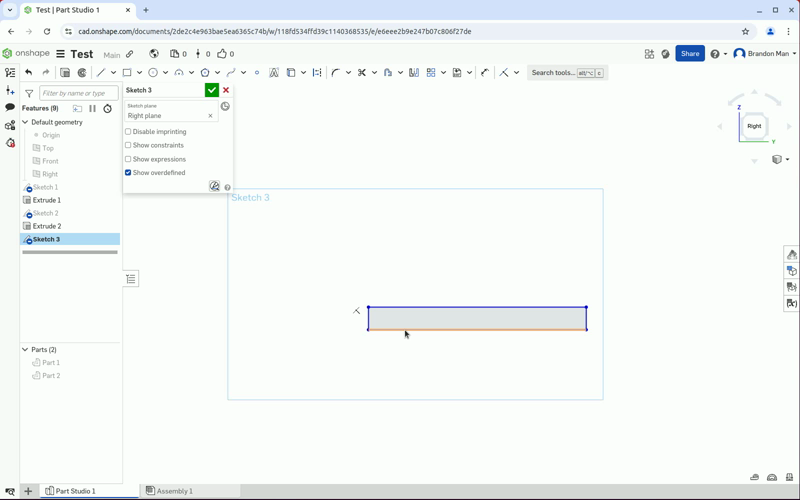
scroll(6)
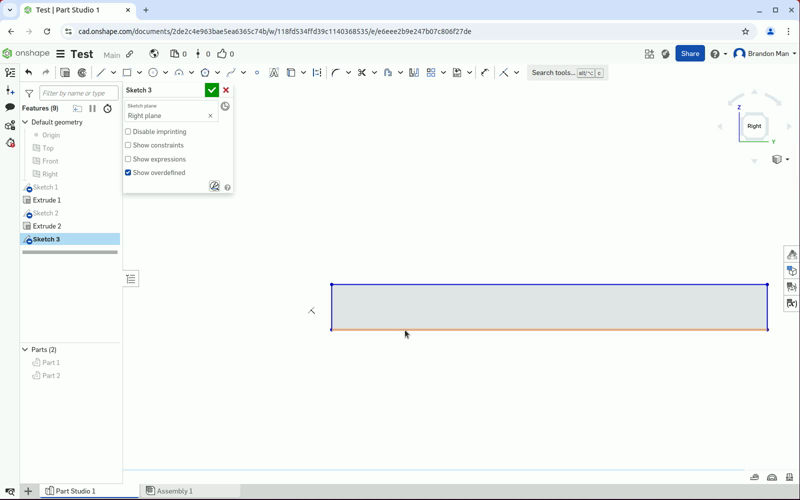
click(405, 329)
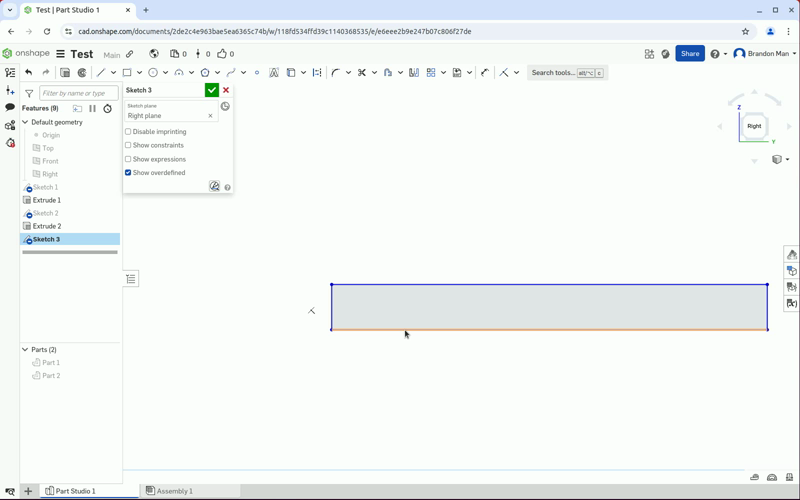
scroll(-6)
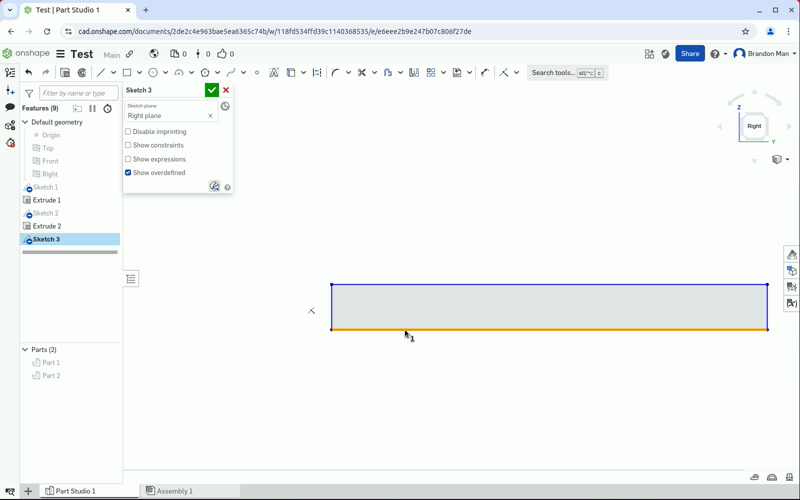
scroll(-6)
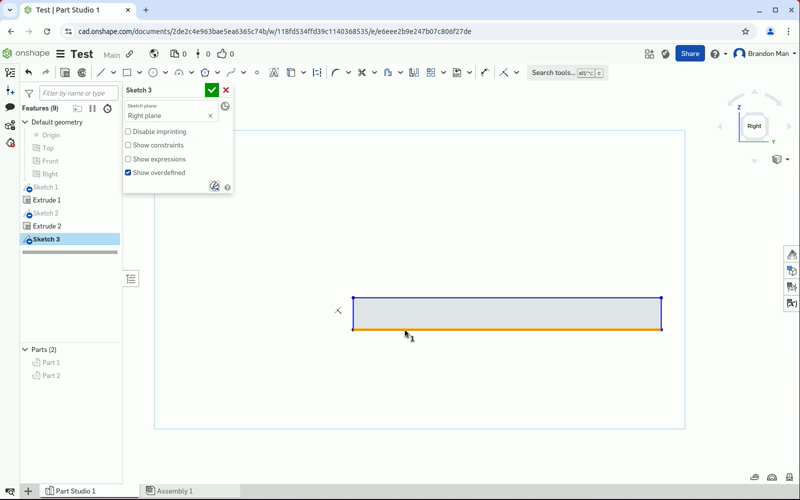
scroll(-6)
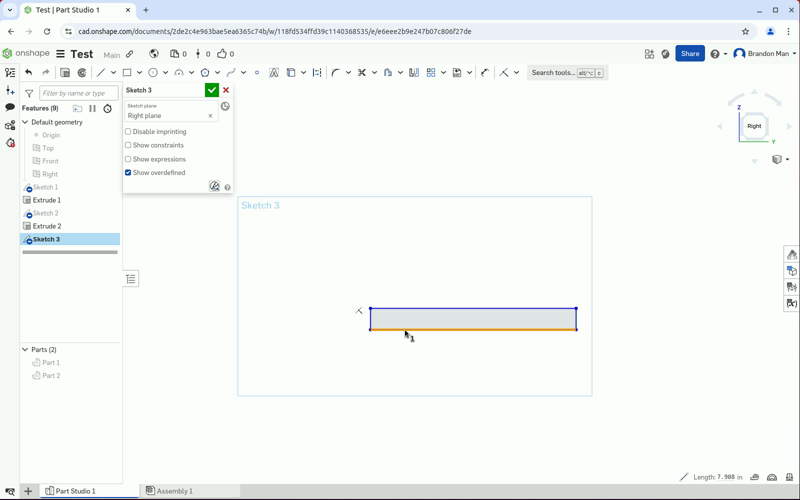
scroll(-6)
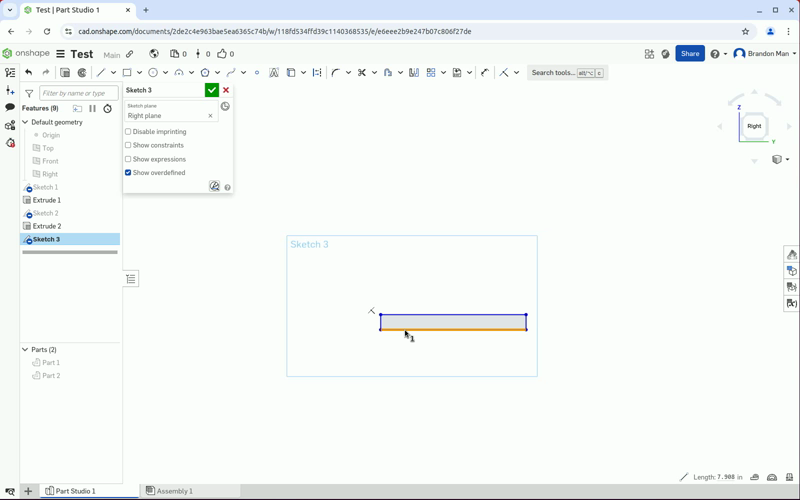
scroll(-6)
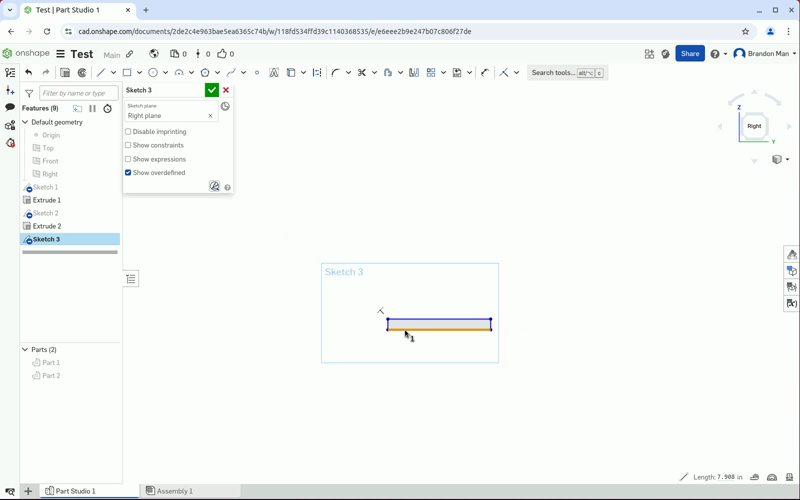
scroll(-6)
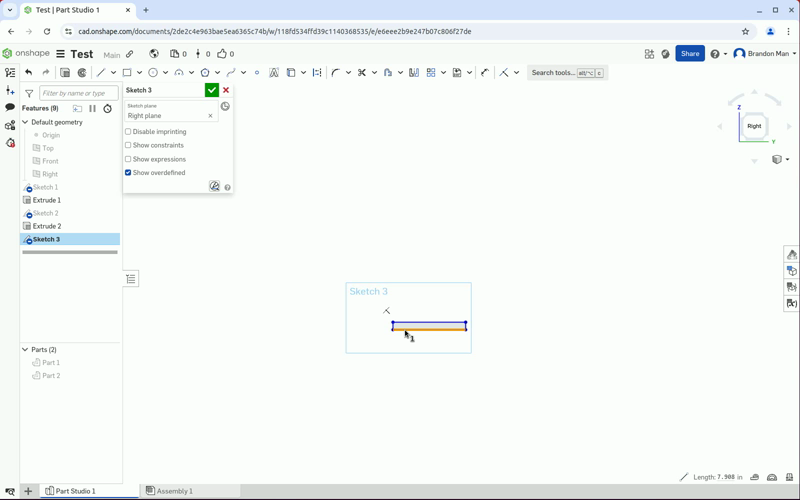
scroll(-6)
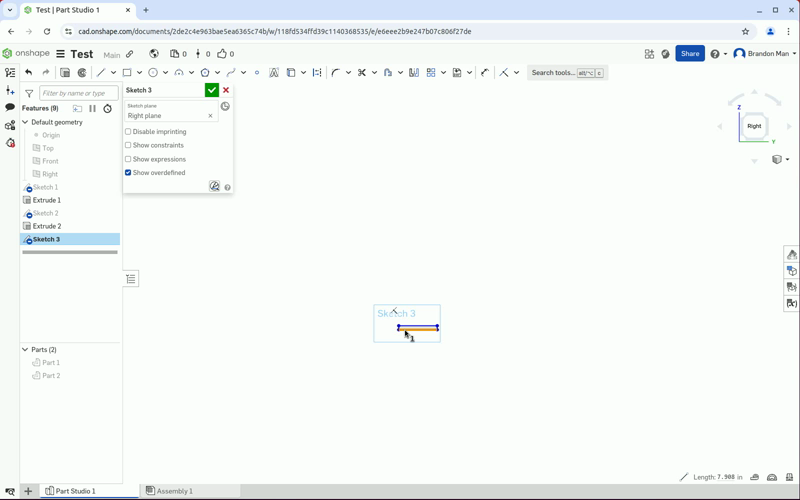
mouse_move(73, 352)
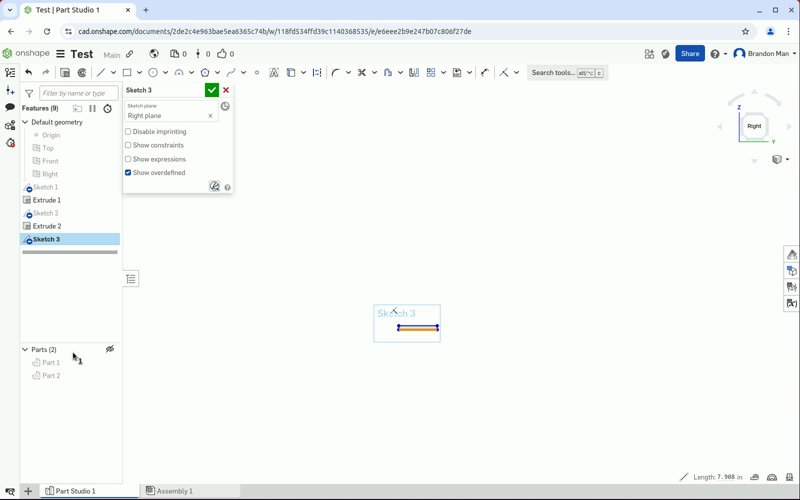
key(shift+y)
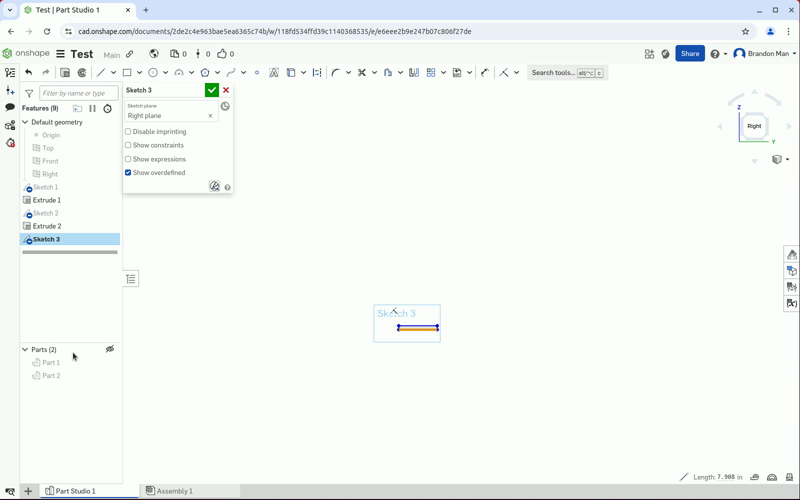
key(shift+e)
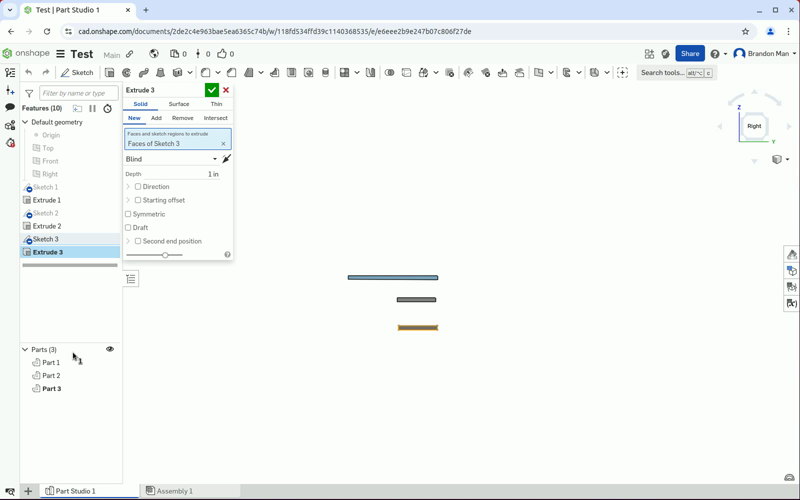
mouse_move(143, 106)
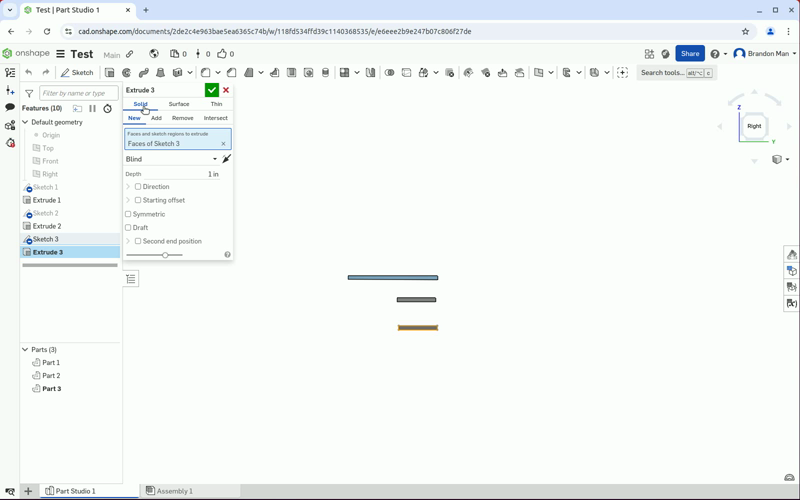
click(143, 106)
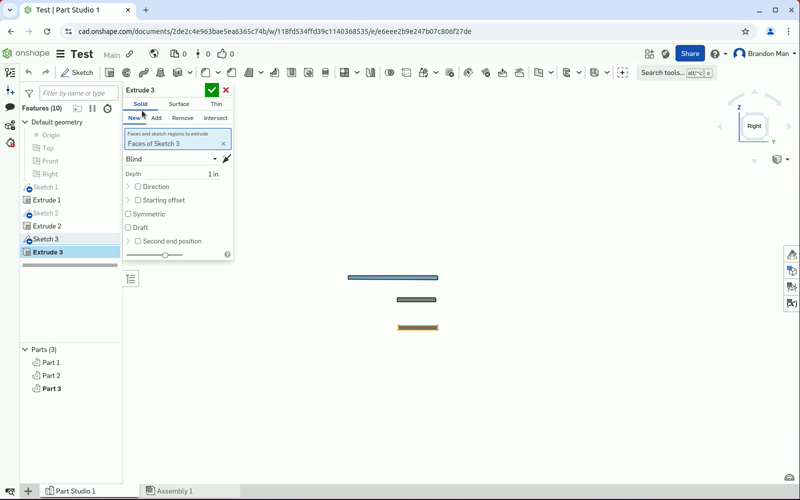
mouse_move(137, 120)
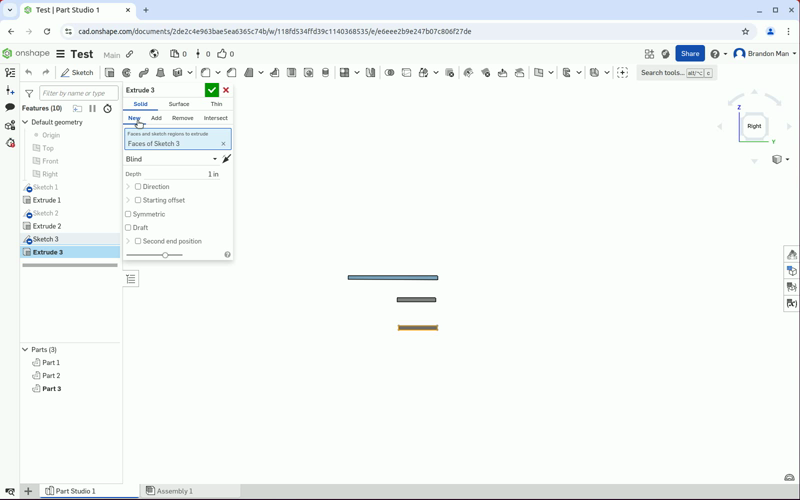
click(137, 120)
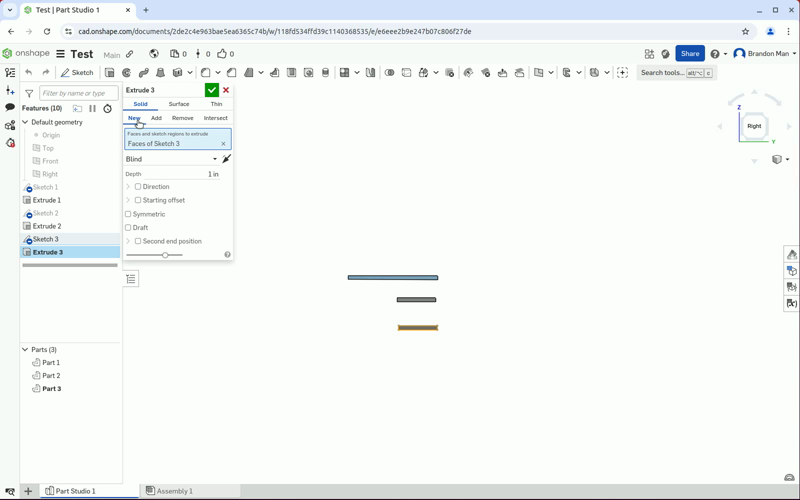
key(tab, 4)
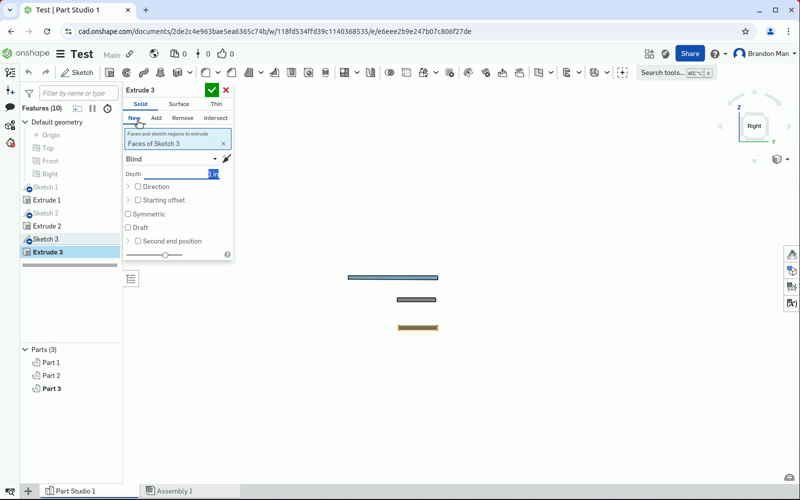
text(3.851)
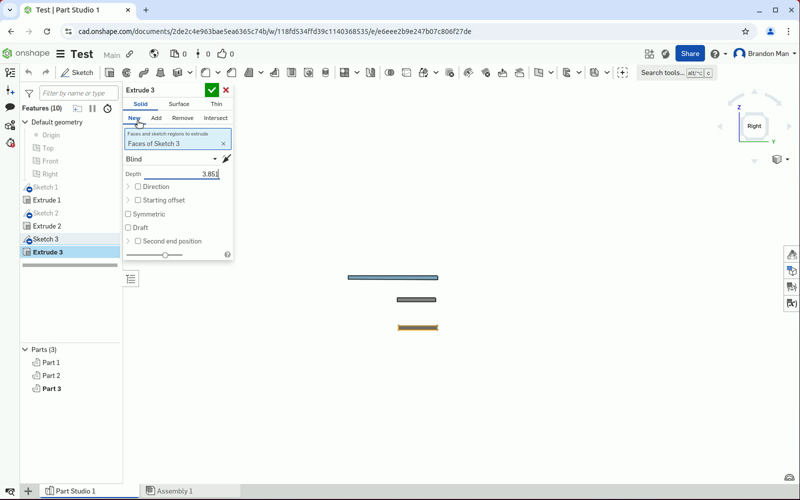
key(enter)
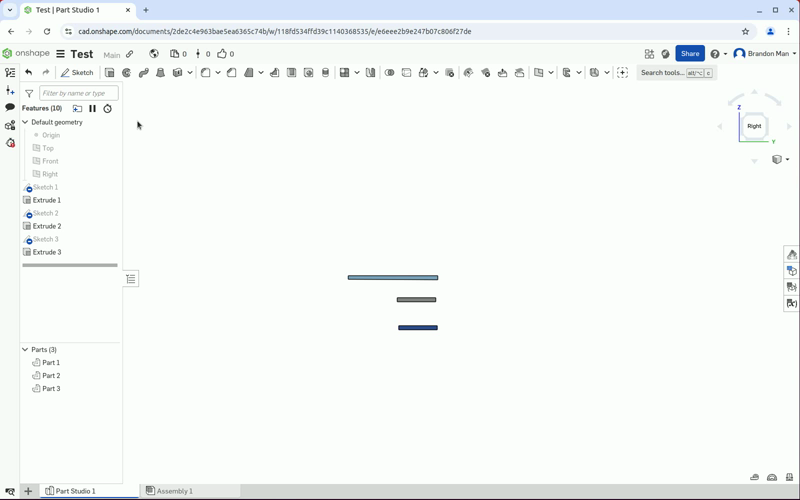
key(shift+h)
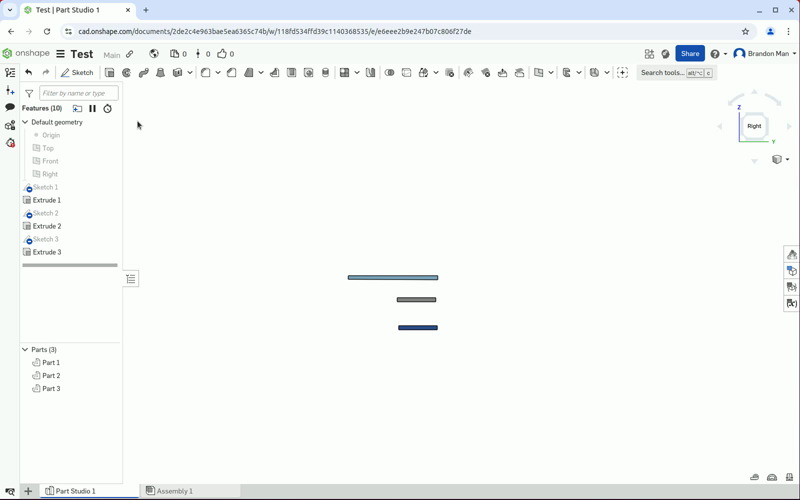
key(shift+h)
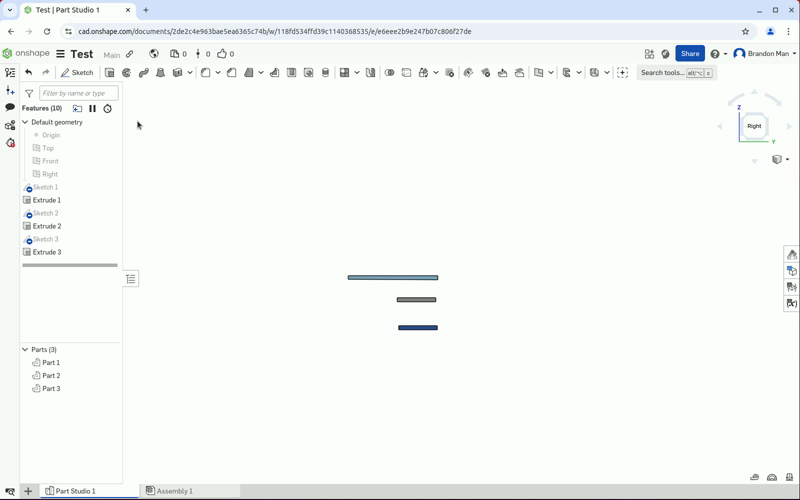
mouse_move(73, 189)
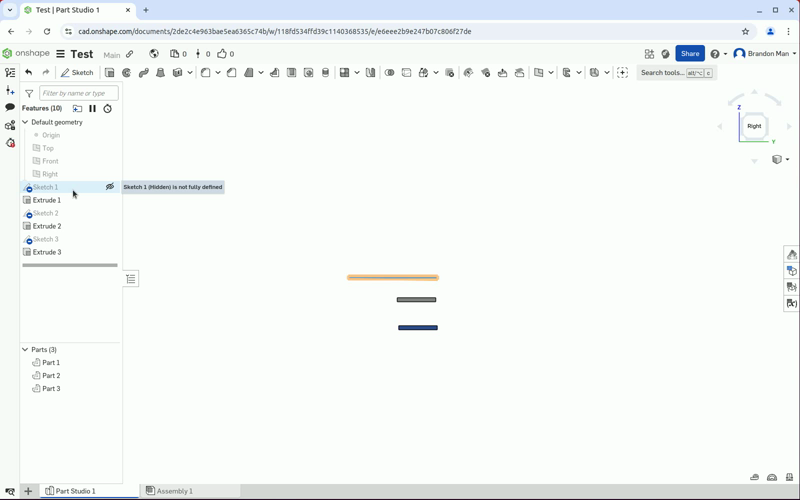
click(73, 189)
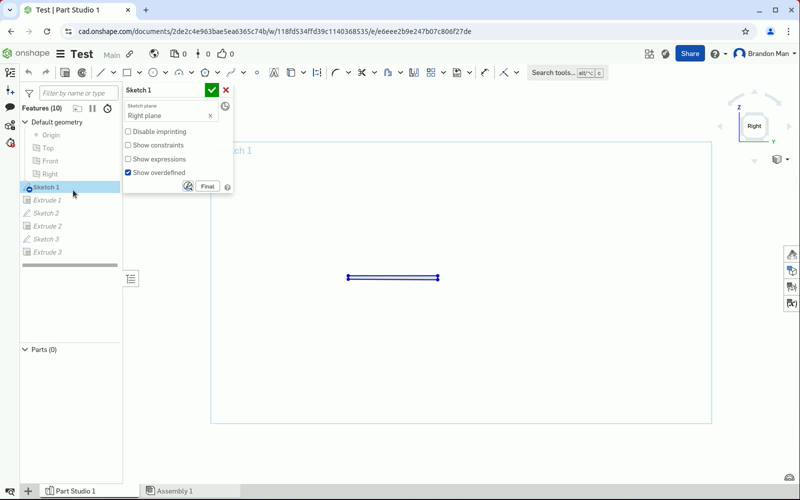
mouse_move(229, 92)
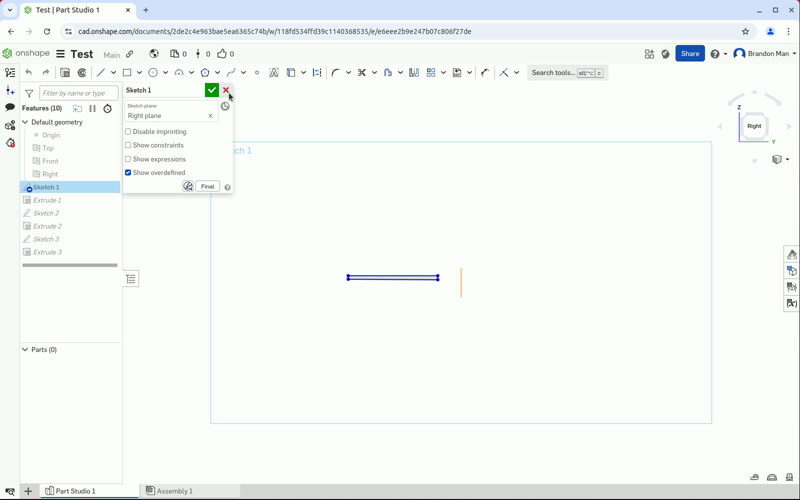
click(229, 92)
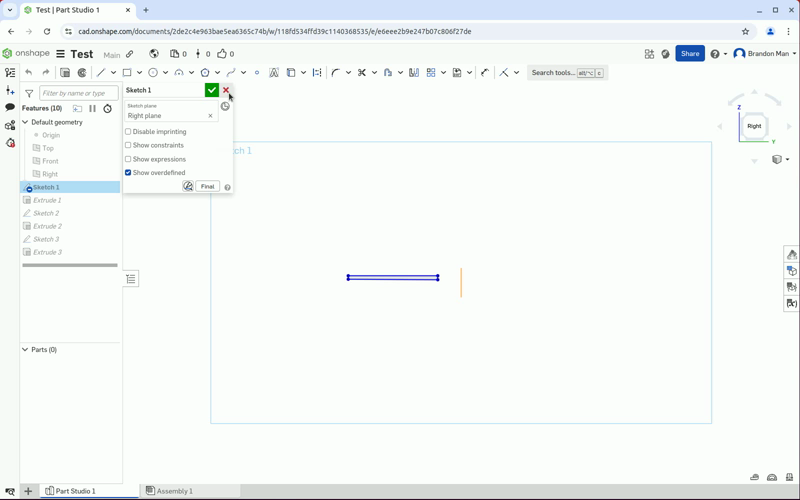
key(shift+s)
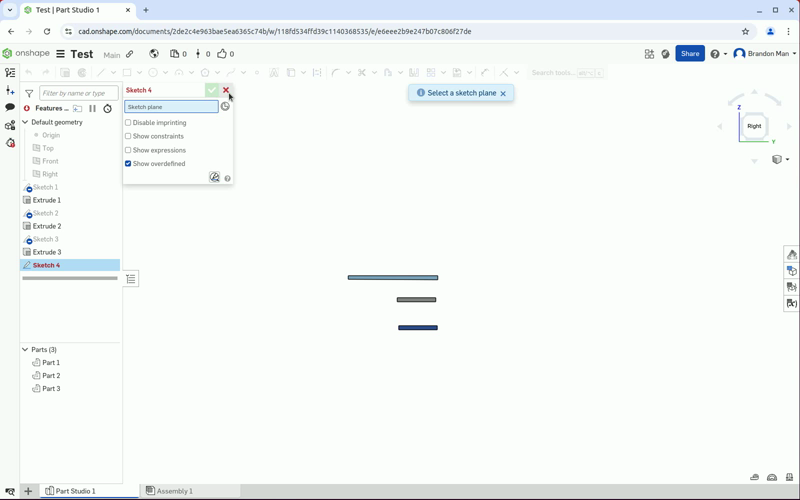
mouse_move(73, 176)
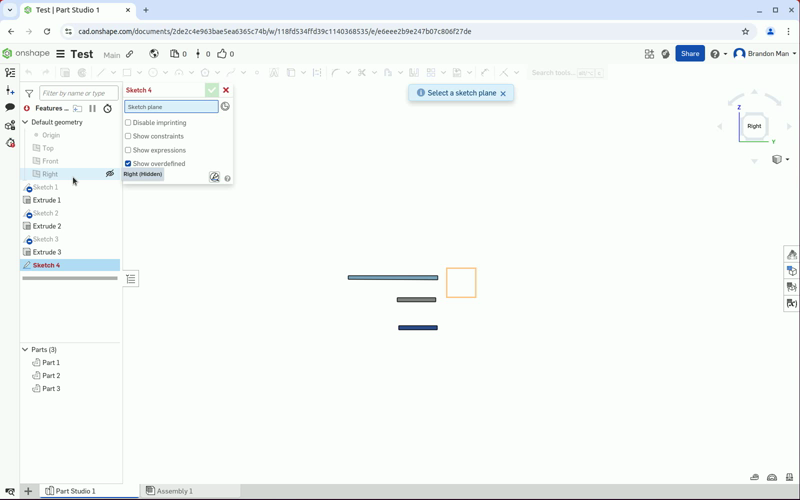
click(73, 176)
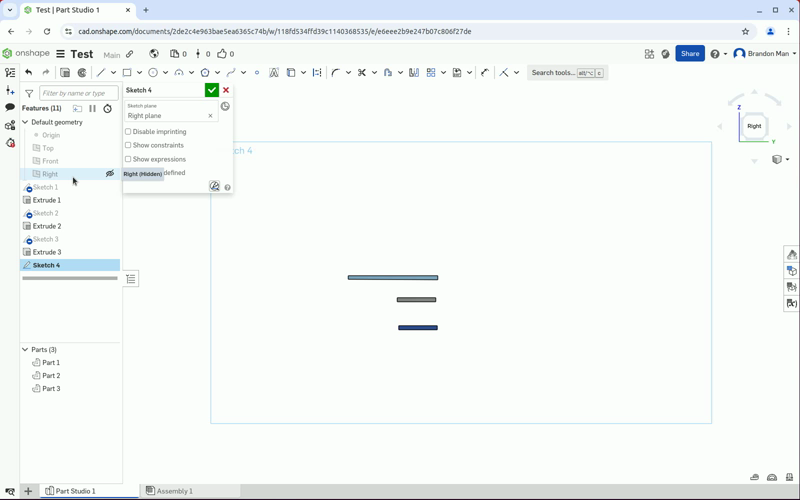
mouse_move(73, 352)
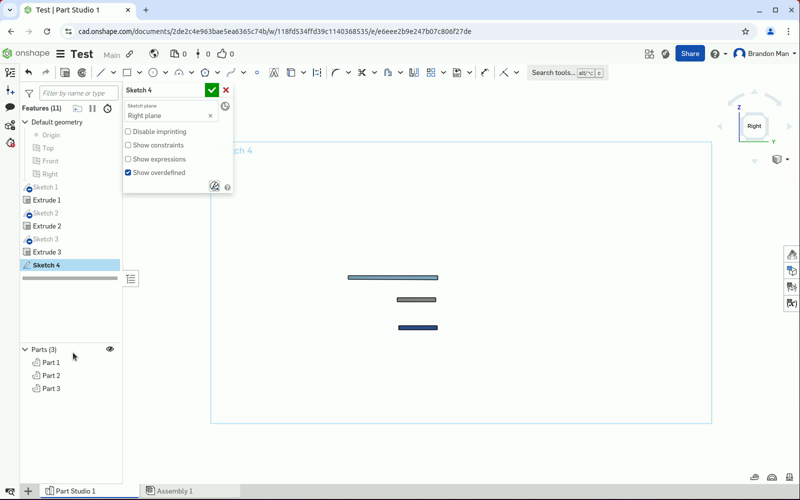
key(y)
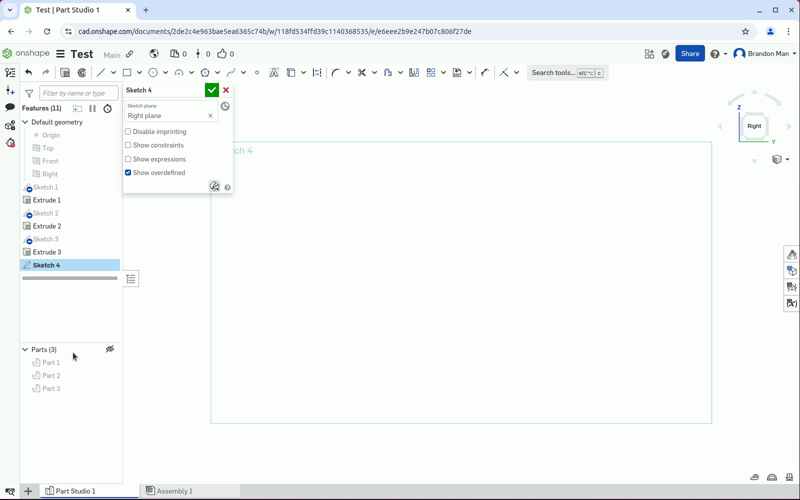
key(l)
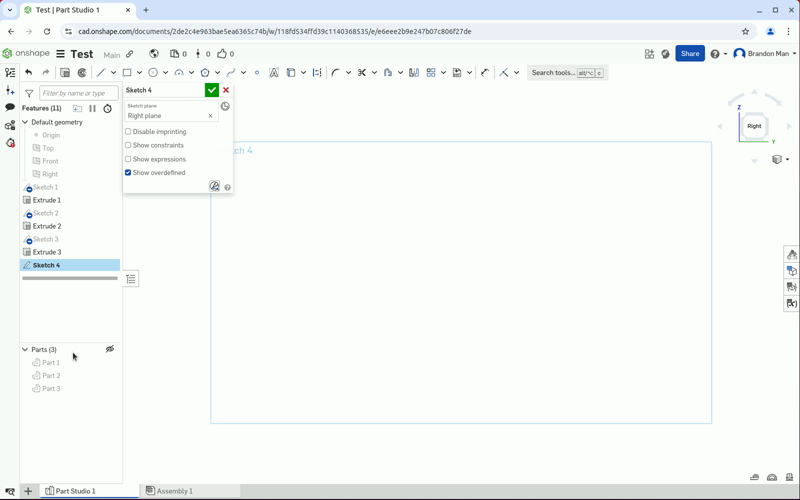
key_down(shift)
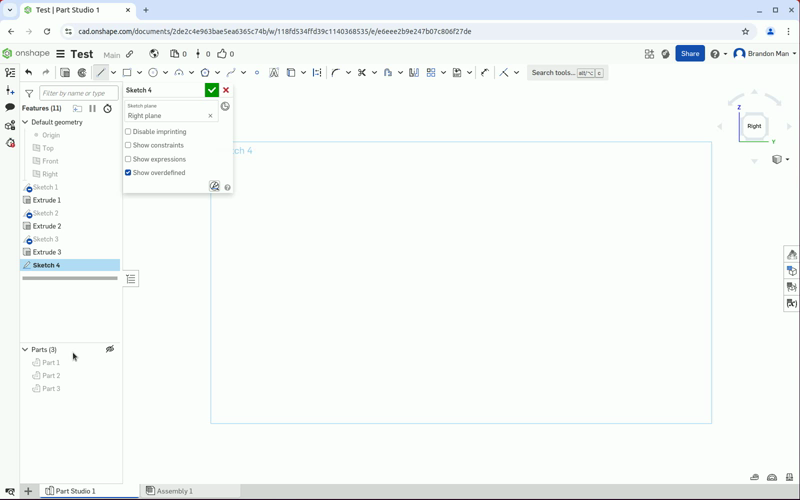
mouse_move(353, 360)
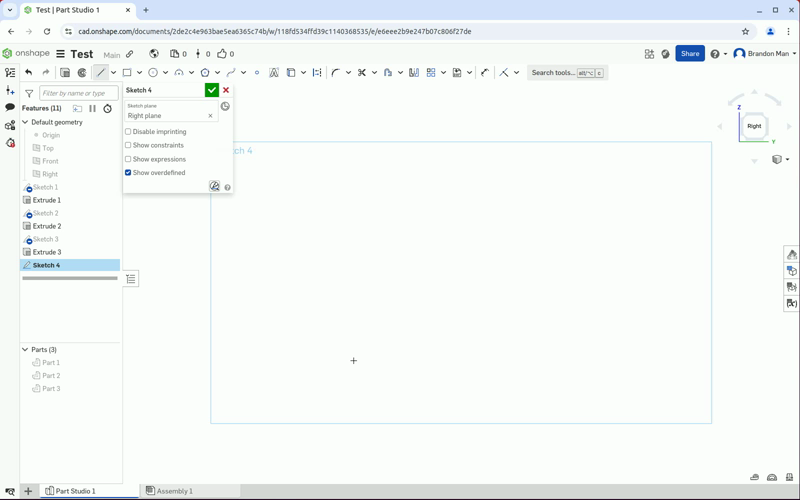
click(353, 360)
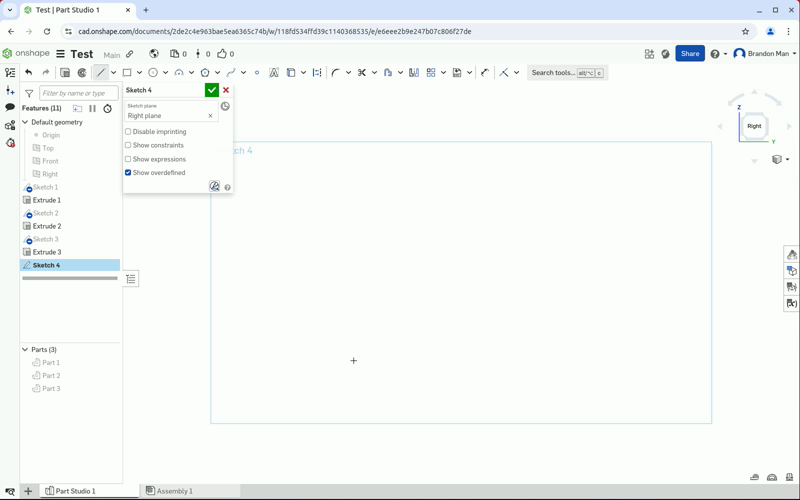
key_up(shift)
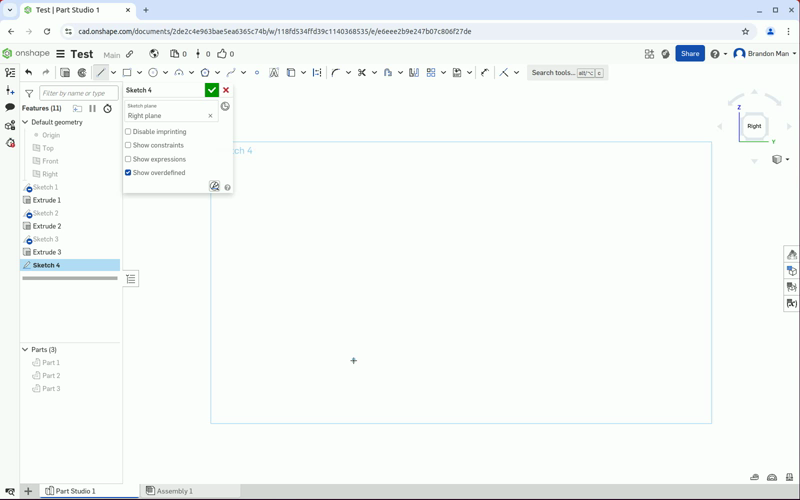
key_down(shift)
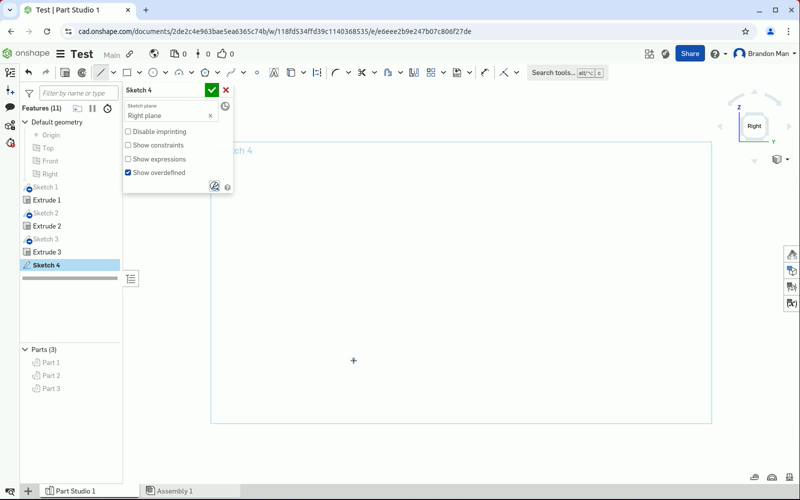
mouse_move(443, 360)
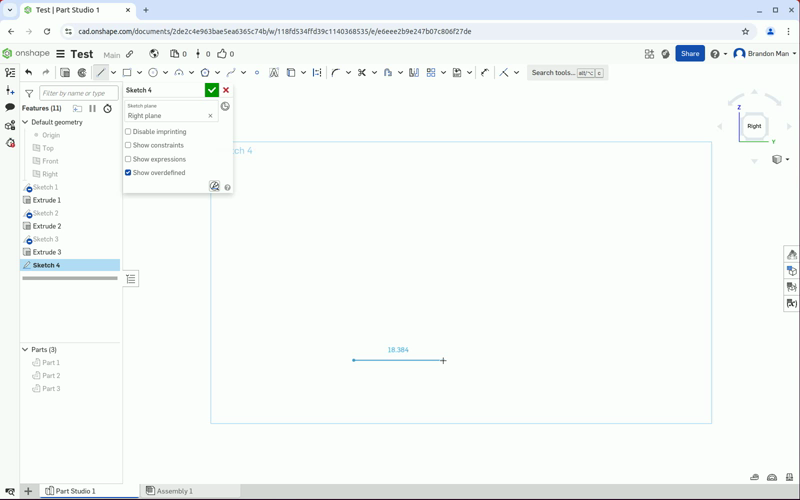
click(443, 360)
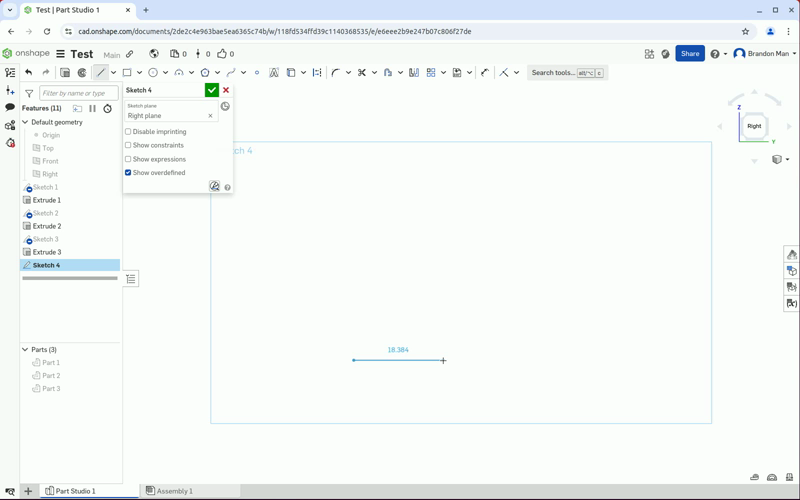
key_up(shift)
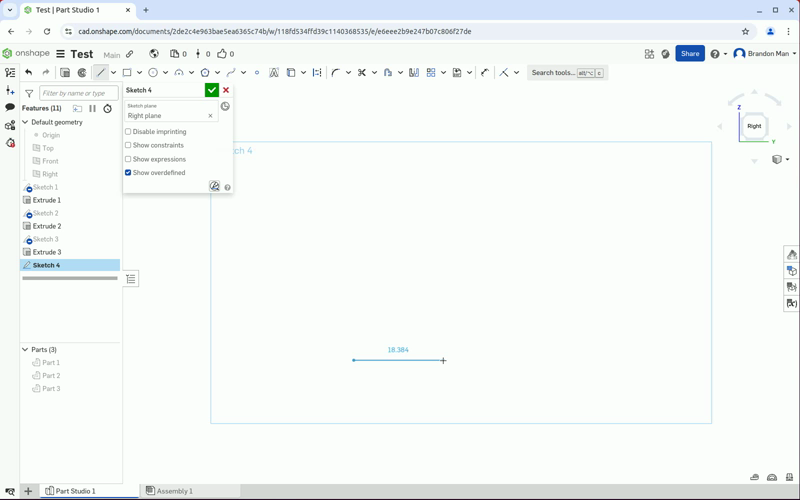
key_down(shift)
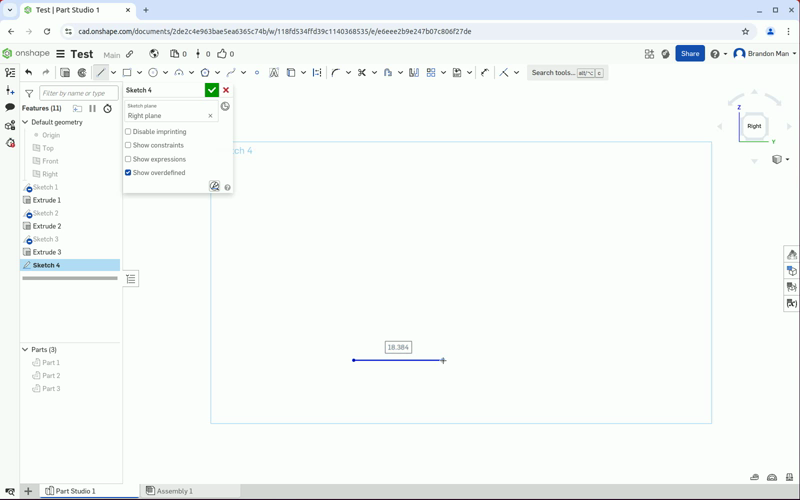
mouse_move(473, 360)
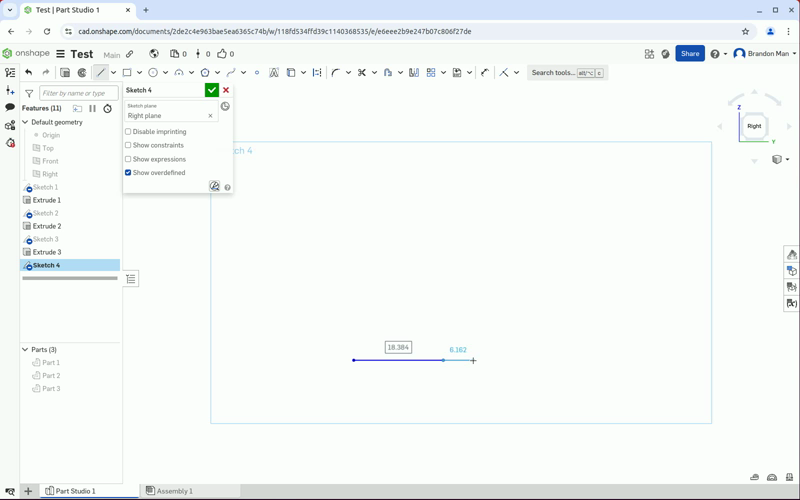
mouse_move(443, 356)
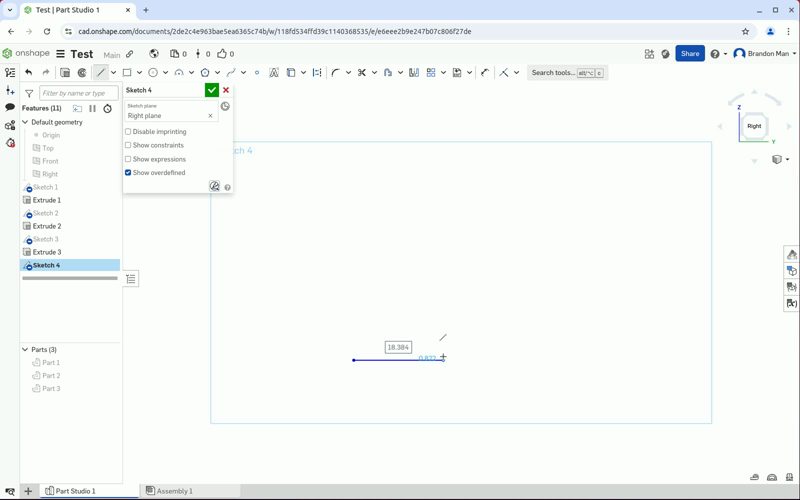
scroll(6)
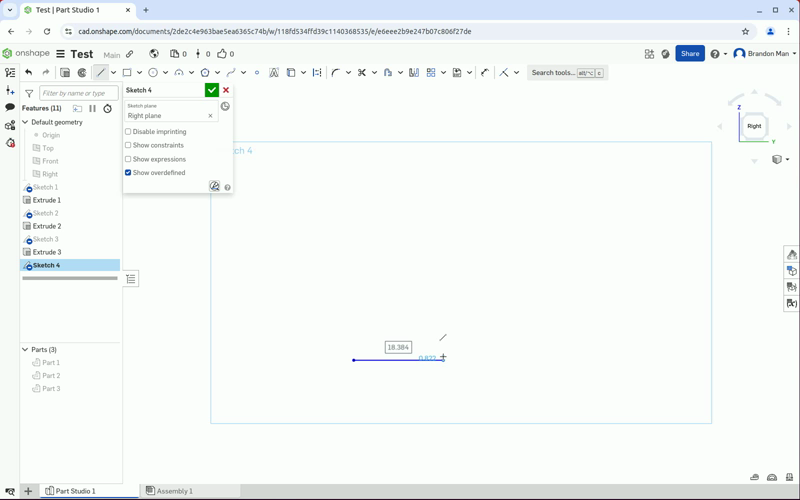
scroll(6)
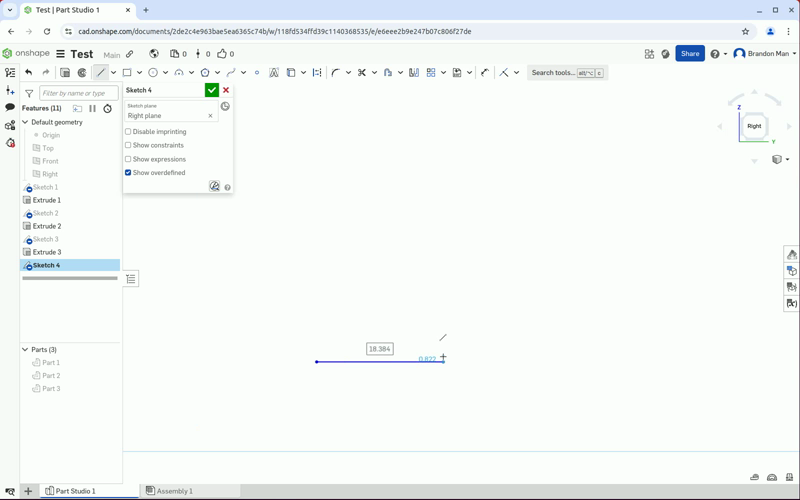
scroll(6)
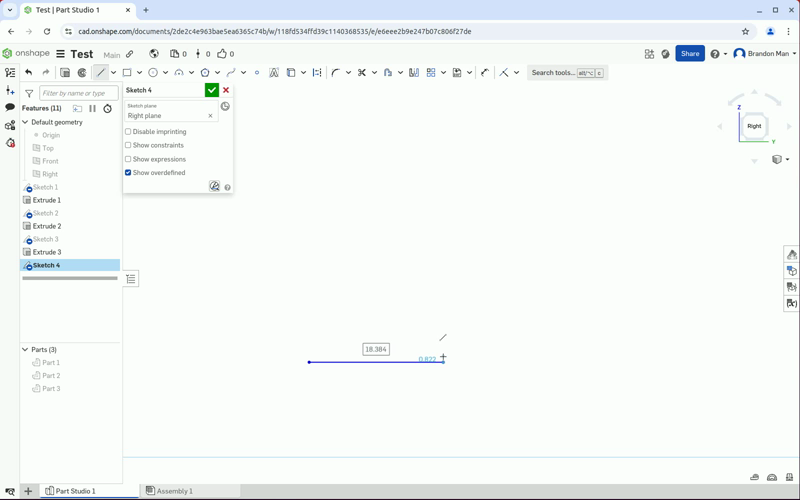
scroll(6)
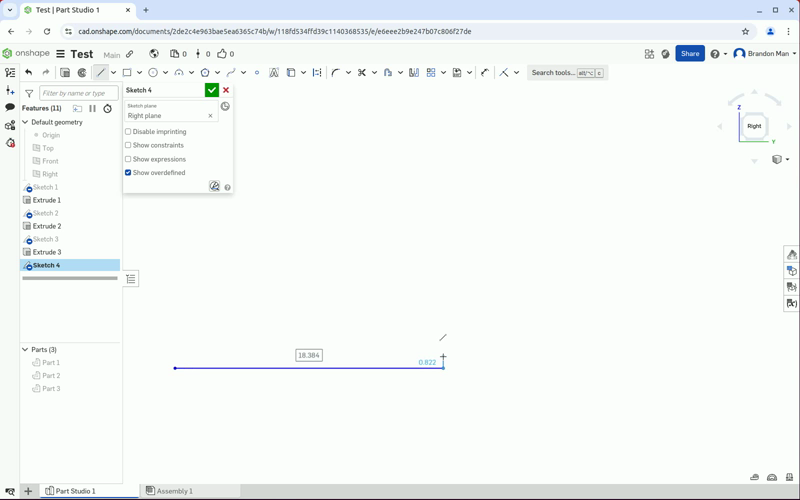
scroll(6)
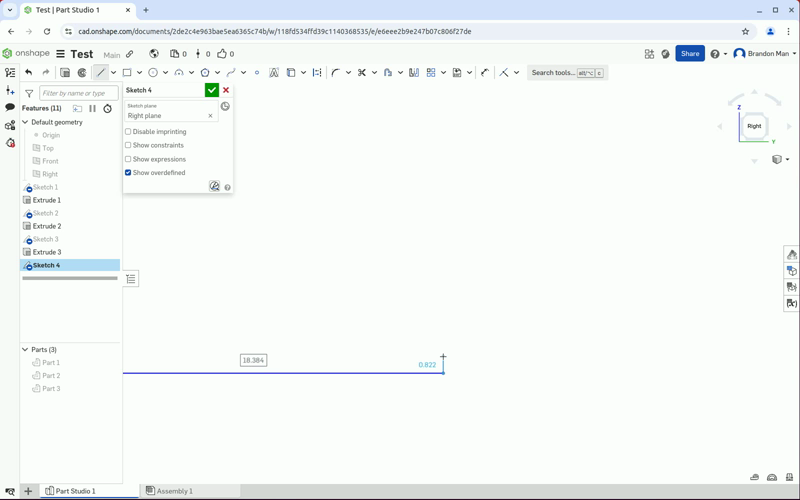
scroll(6)
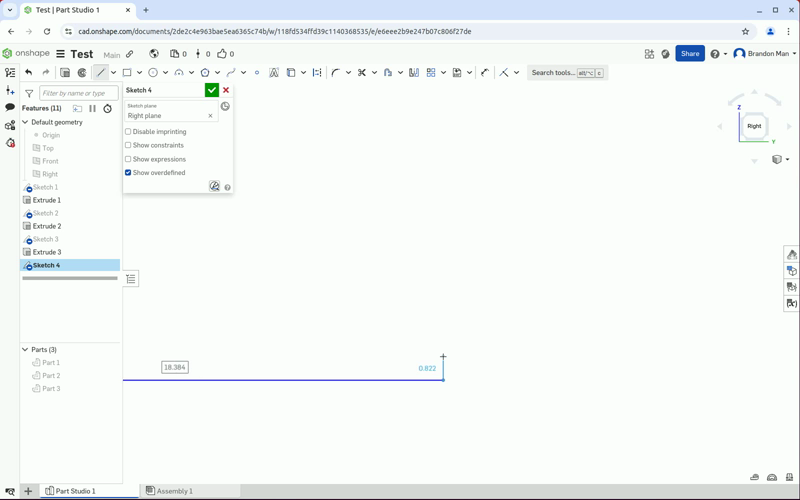
scroll(6)
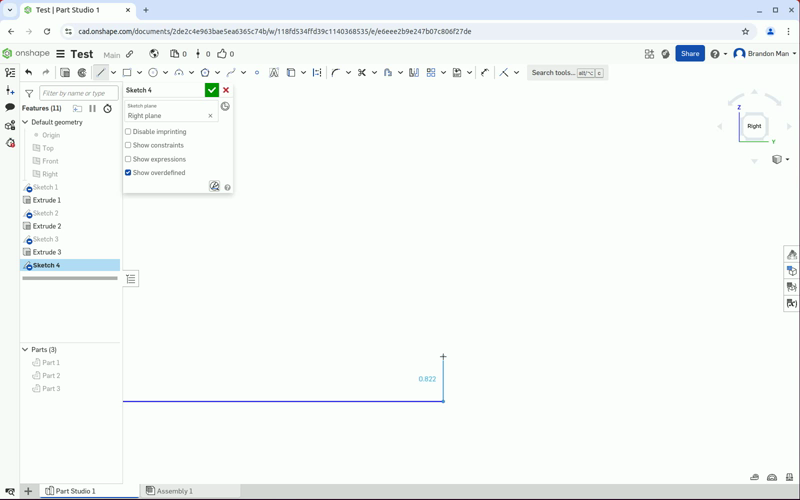
click(443, 356)
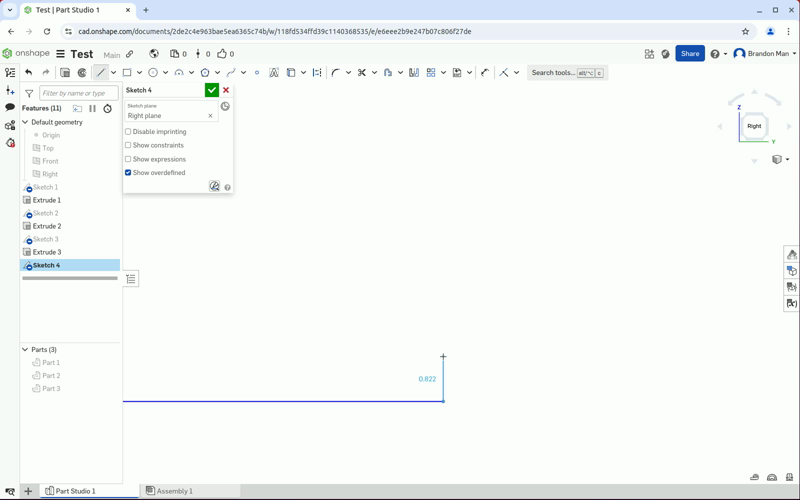
scroll(-6)
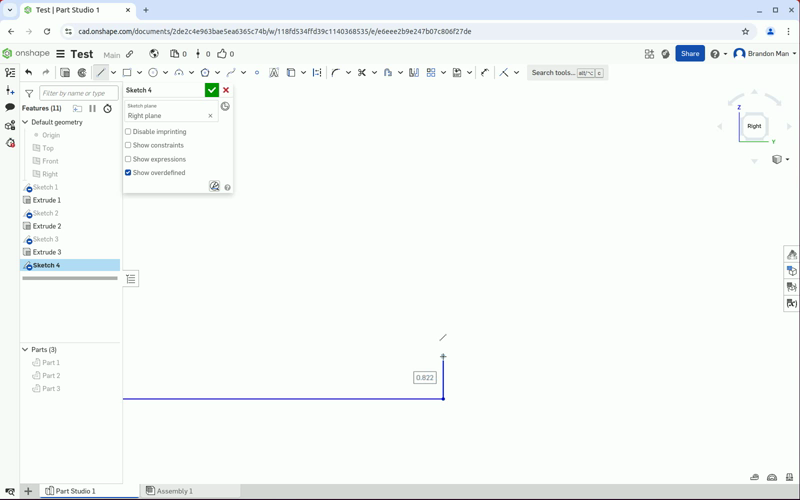
scroll(-6)
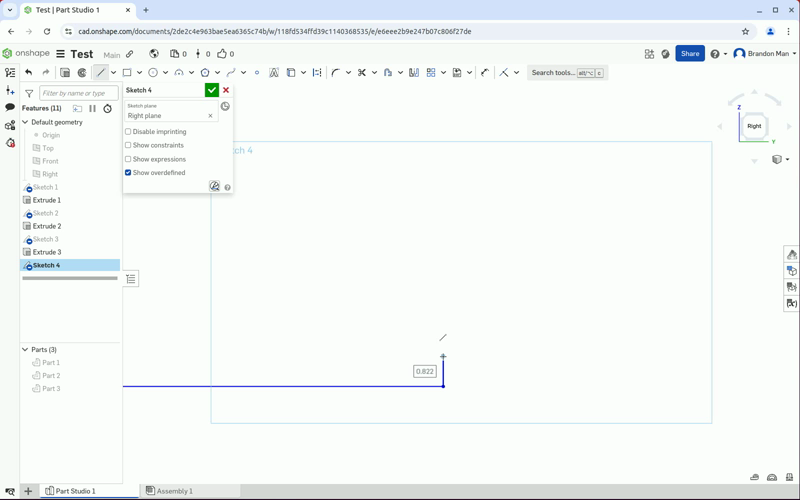
scroll(-6)
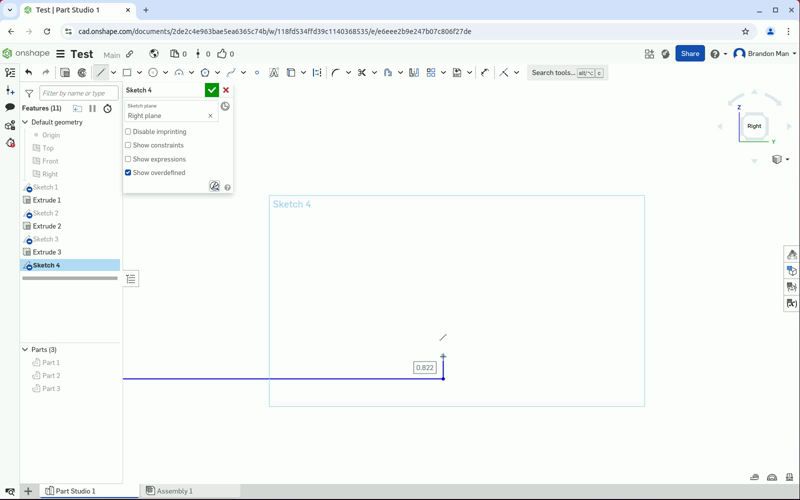
scroll(-6)
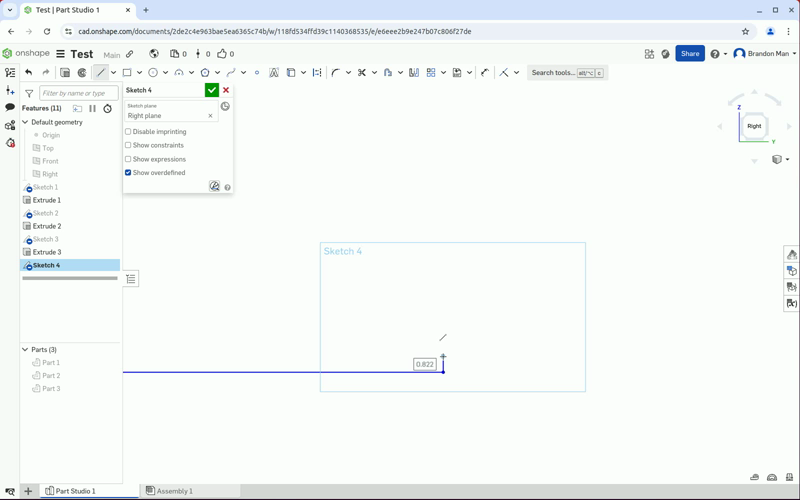
scroll(-6)
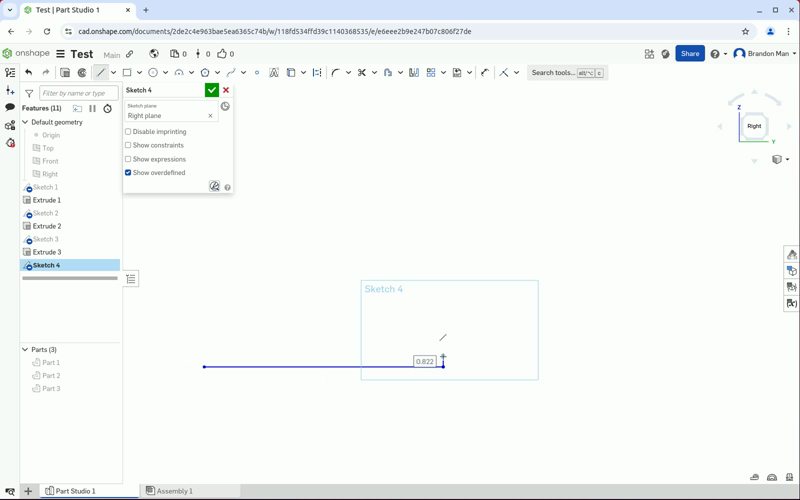
scroll(-6)
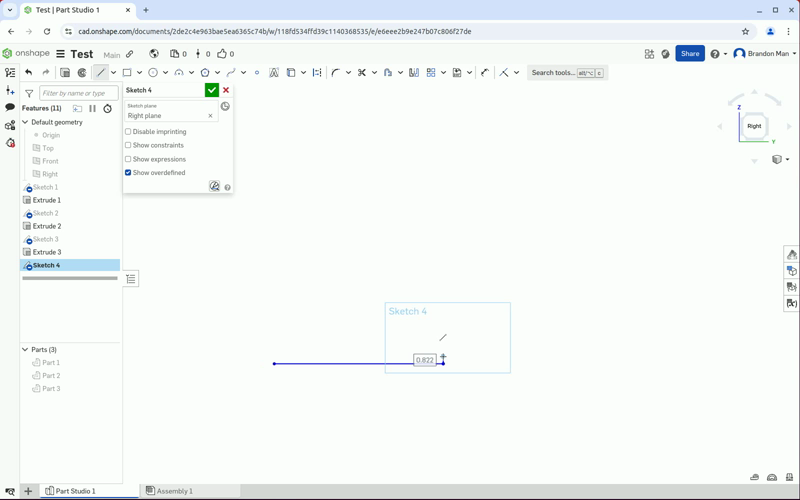
scroll(-6)
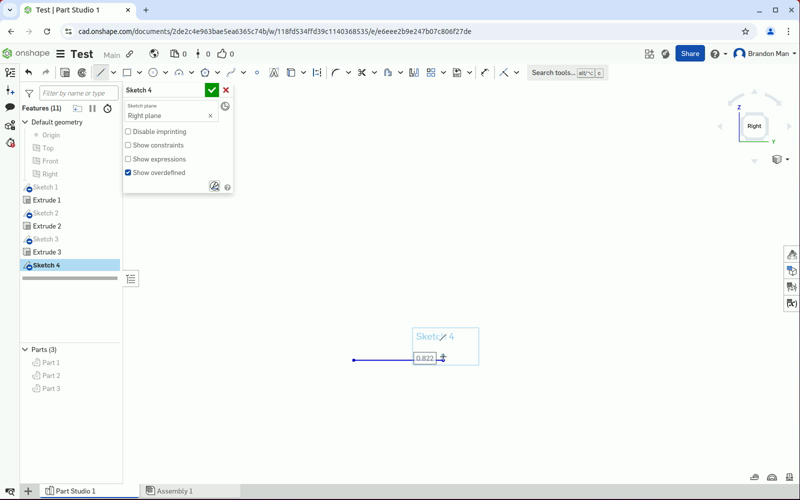
key_up(shift)
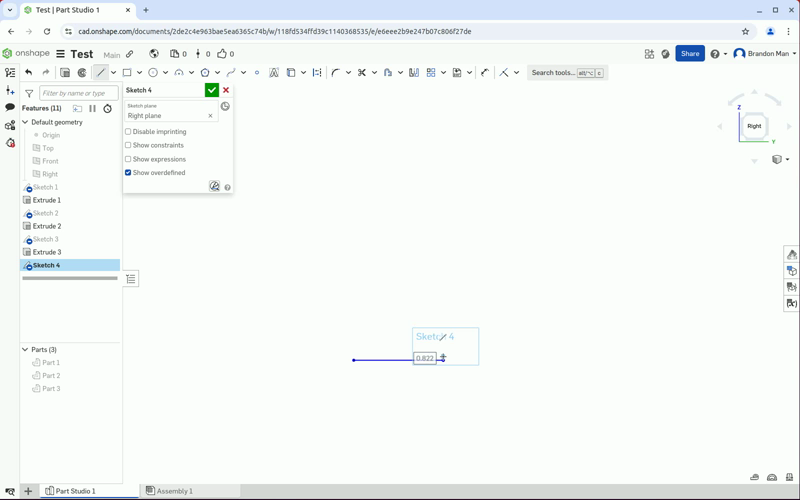
key_down(shift)
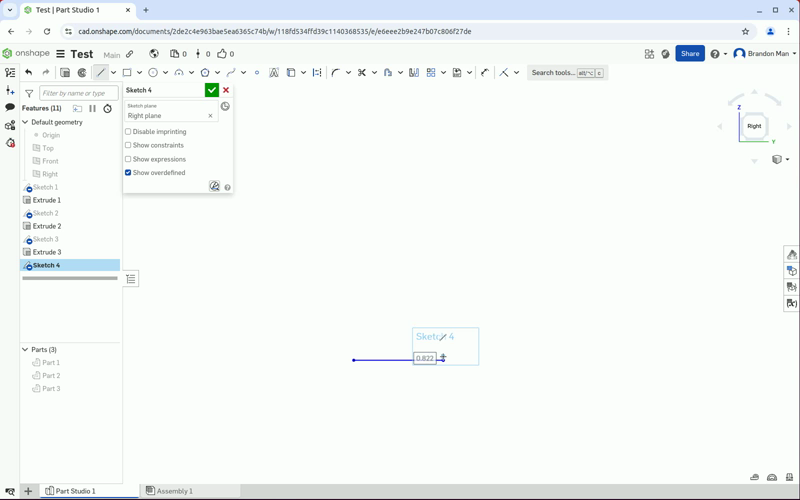
mouse_move(353, 356)
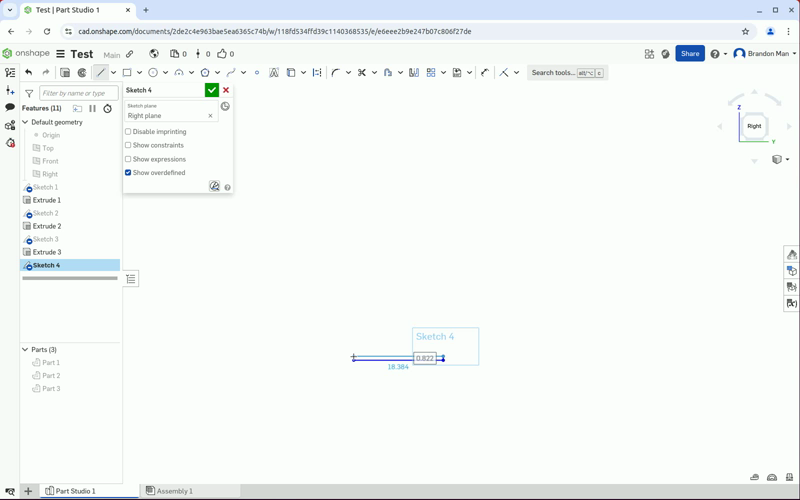
scroll(6)
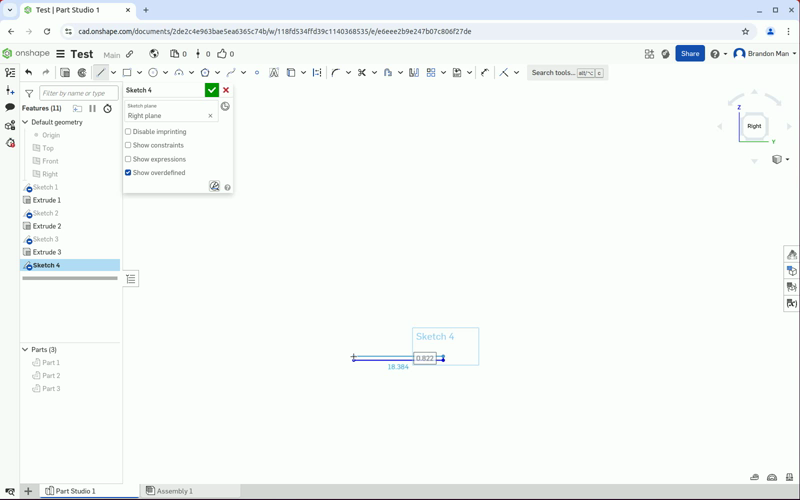
scroll(6)
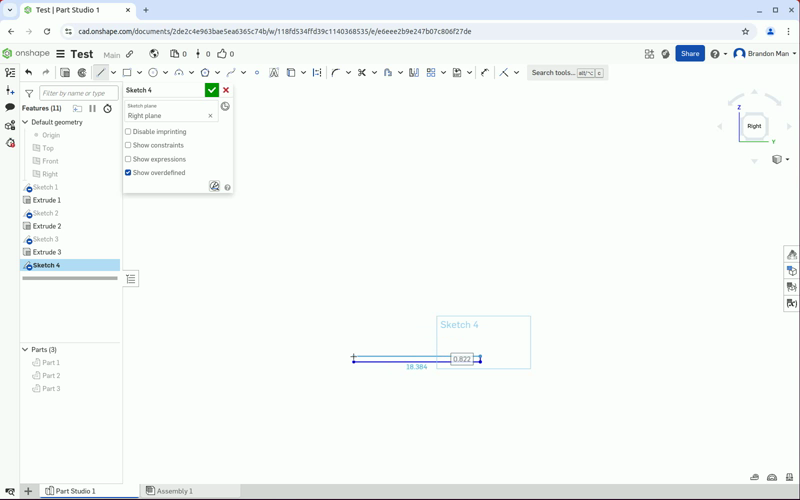
scroll(6)
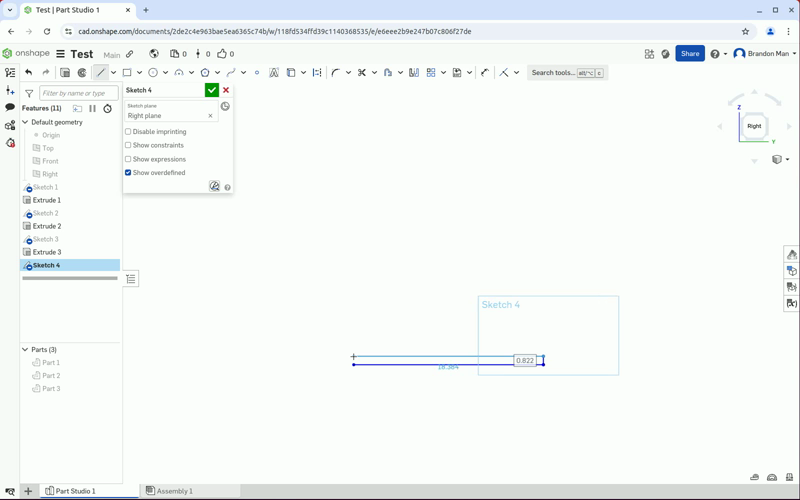
scroll(6)
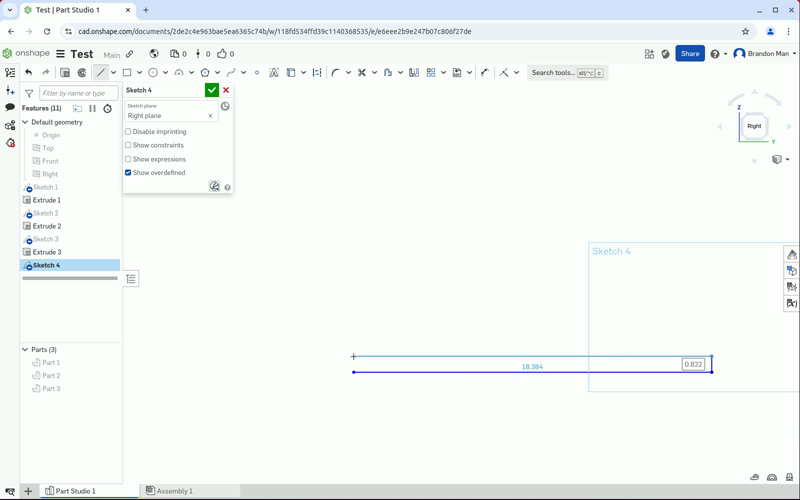
scroll(6)
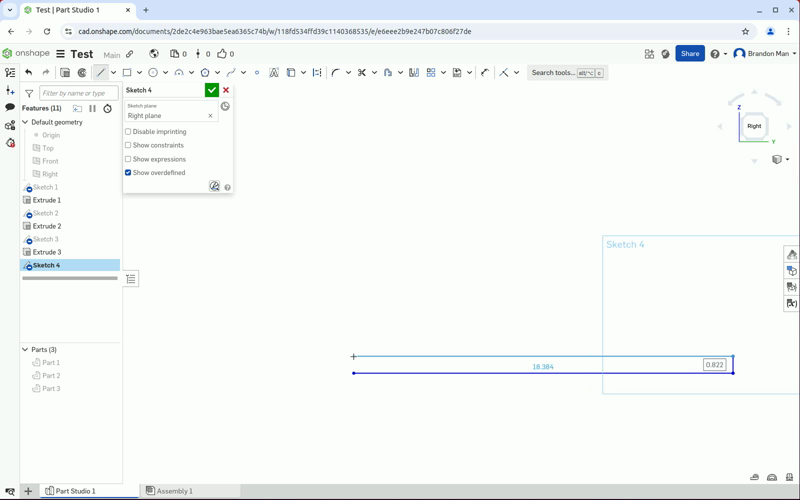
scroll(6)
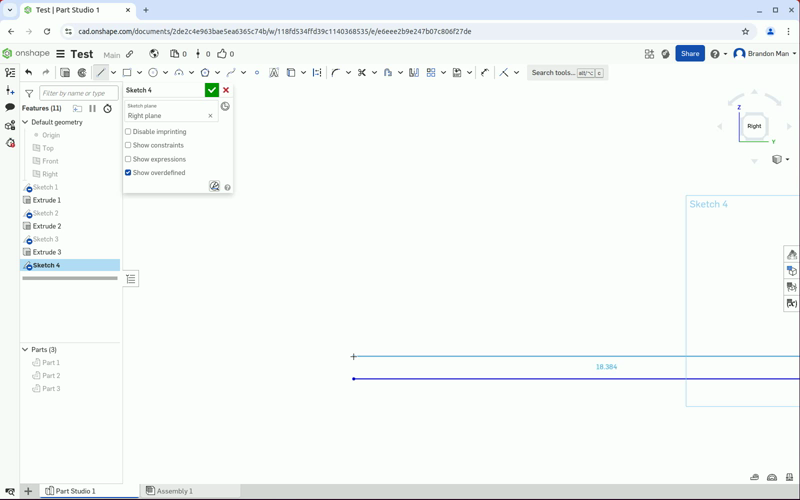
scroll(6)
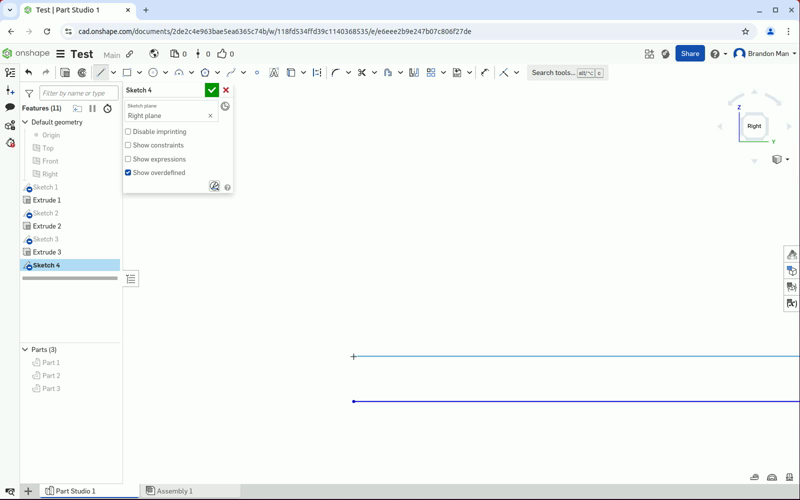
click(353, 356)
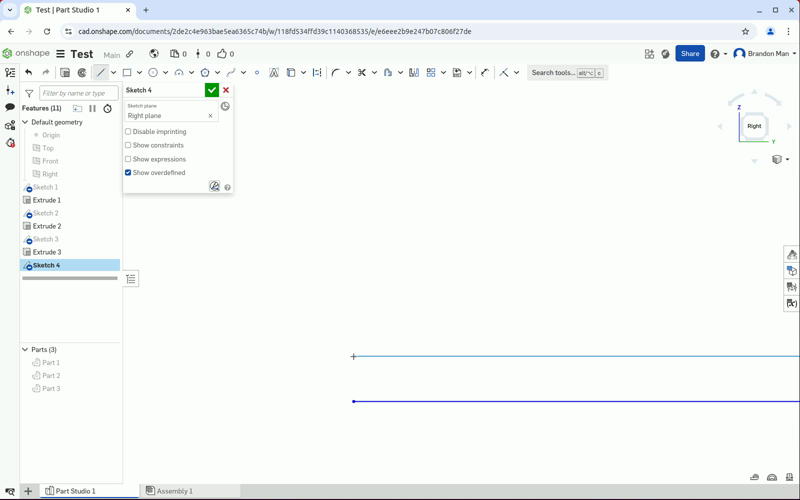
scroll(-6)
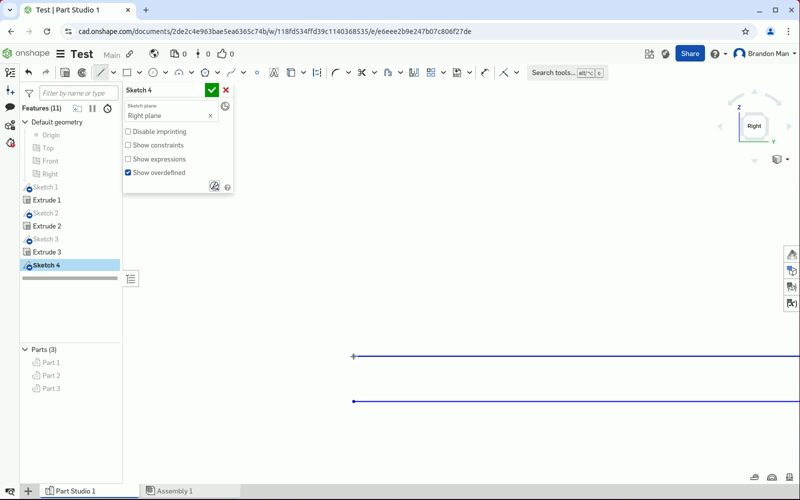
scroll(-6)
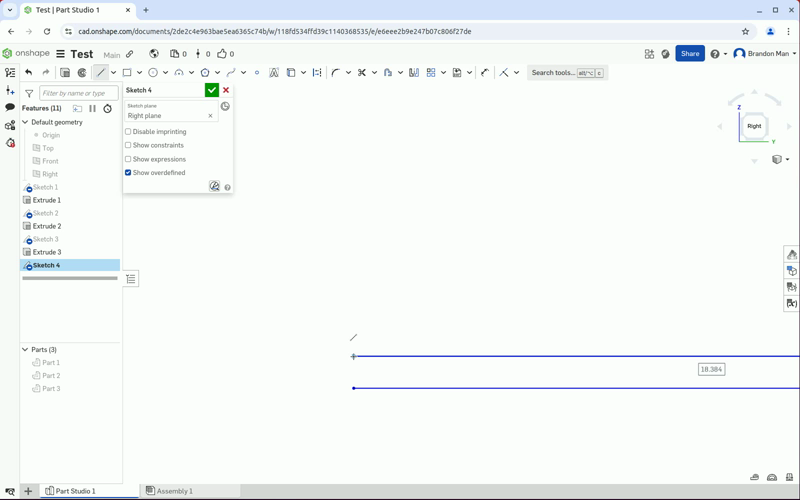
scroll(-6)
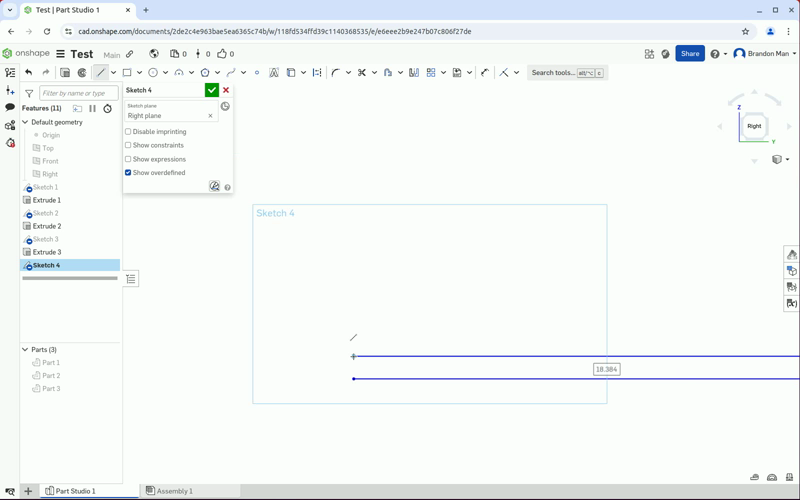
scroll(-6)
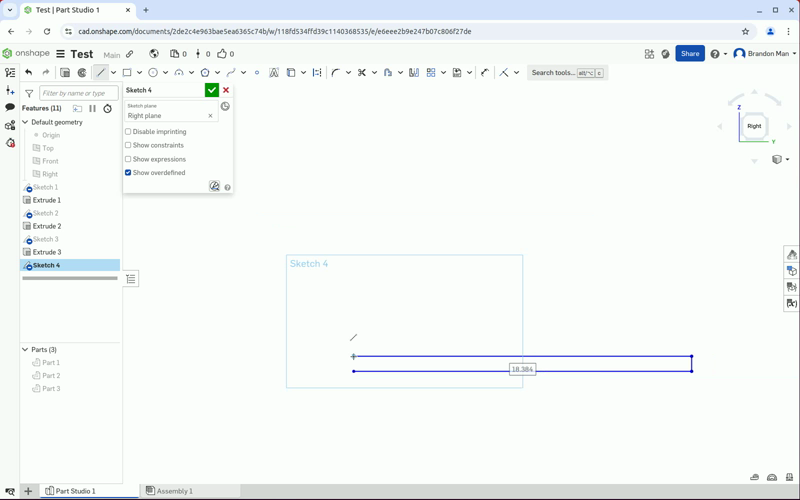
scroll(-6)
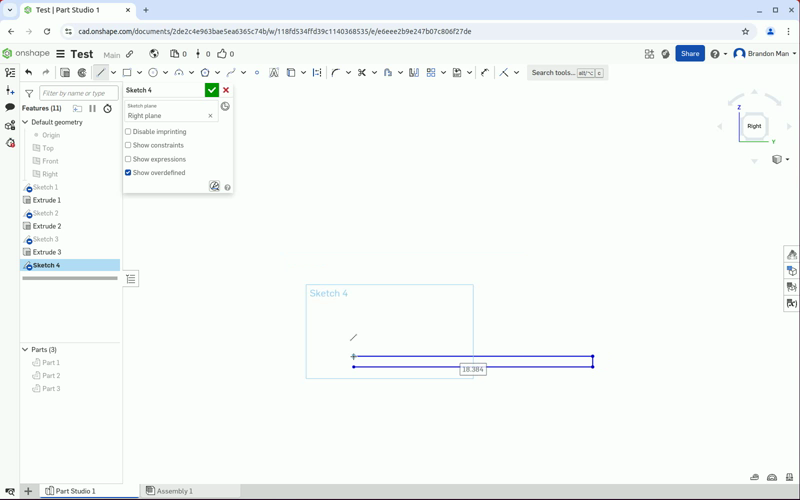
scroll(-6)
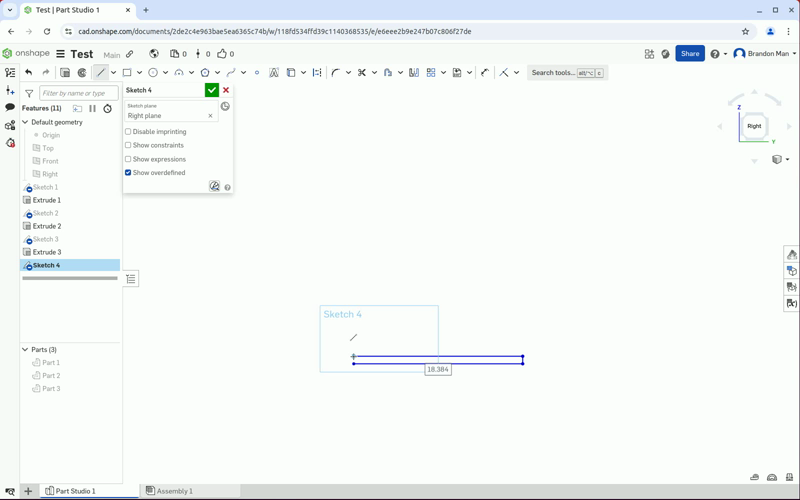
scroll(-6)
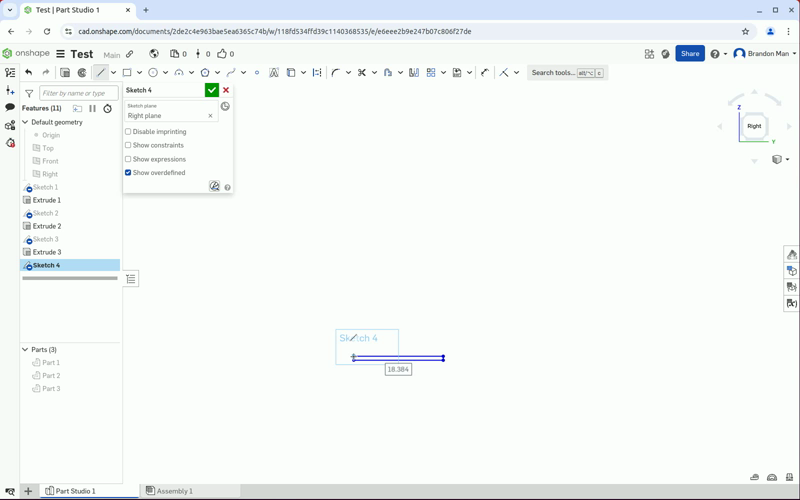
key_up(shift)
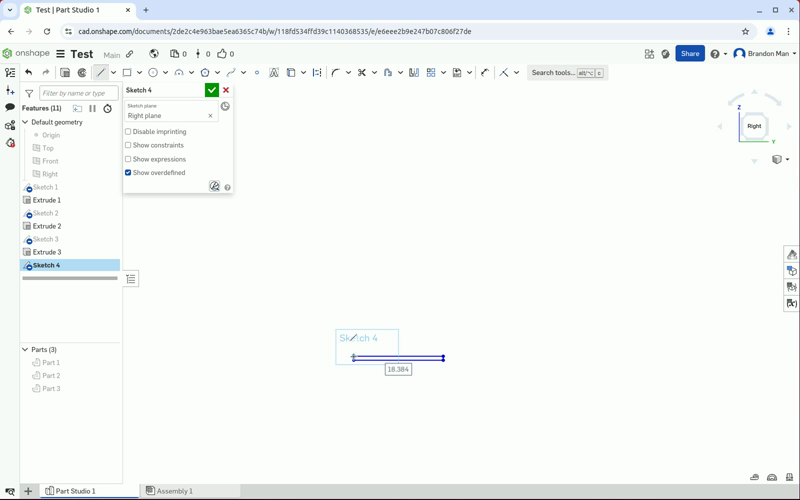
mouse_move(383, 356)
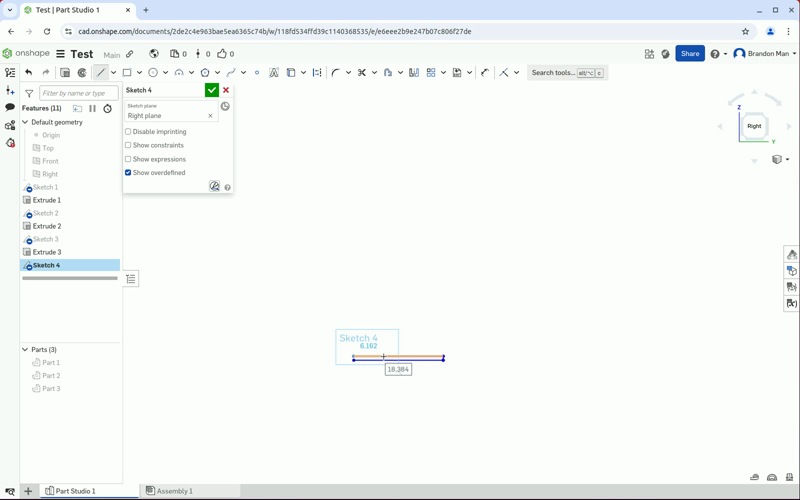
key_down(shift)
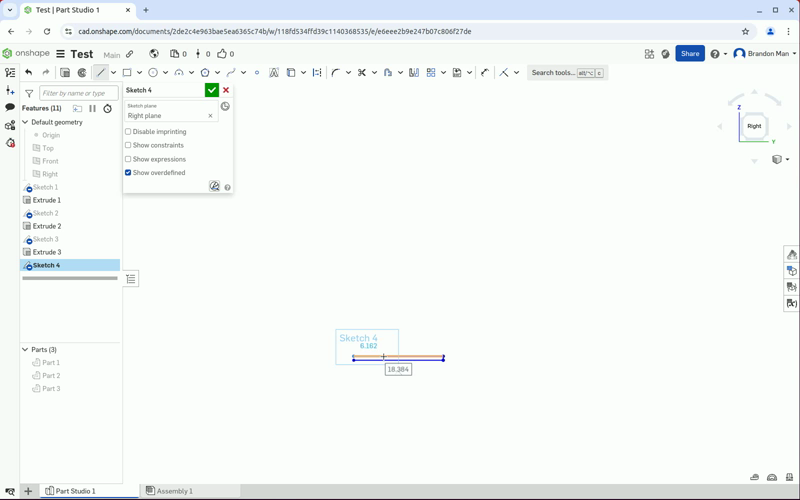
mouse_move(353, 360)
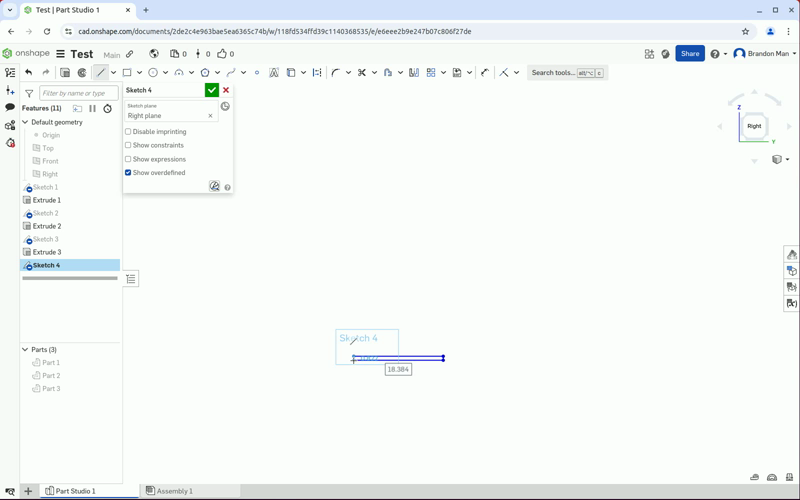
scroll(6)
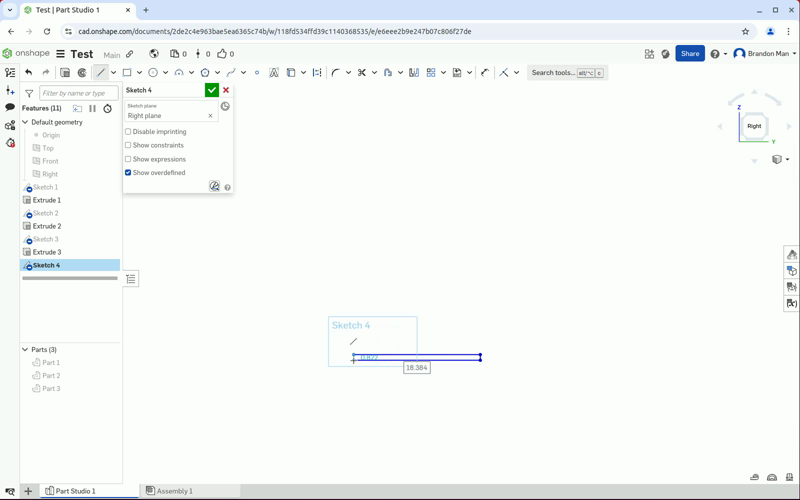
scroll(6)
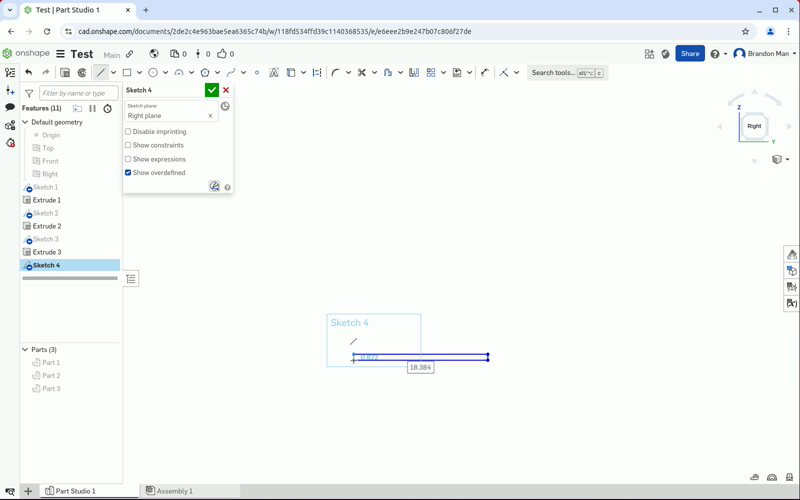
scroll(6)
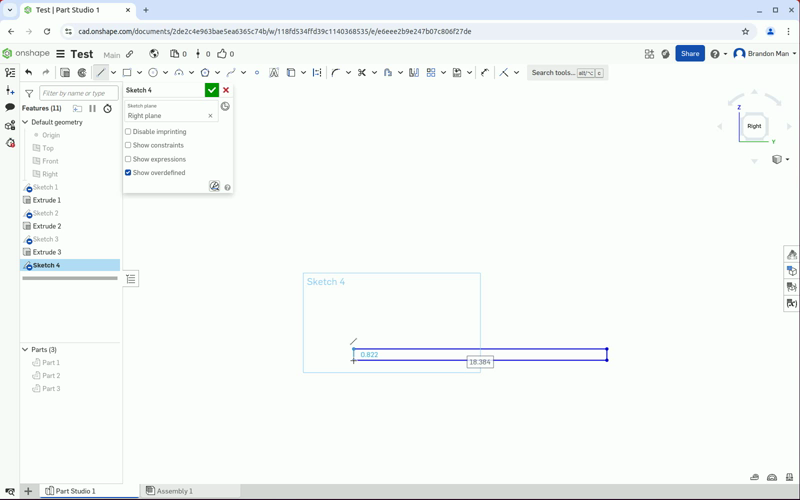
scroll(6)
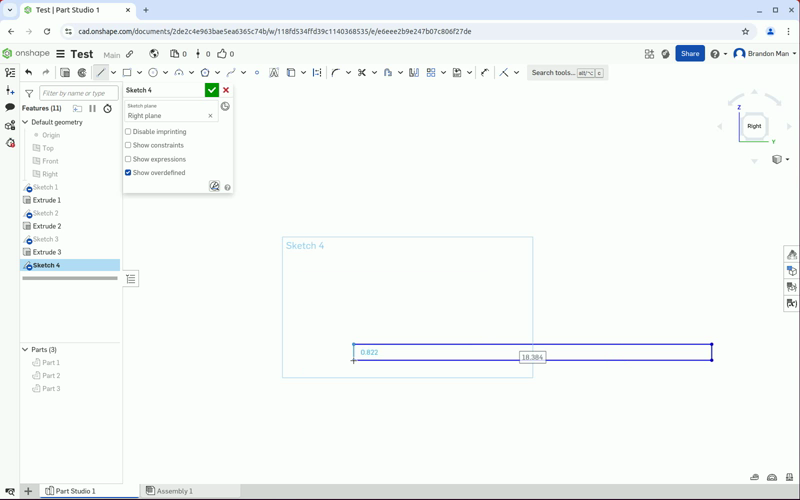
scroll(6)
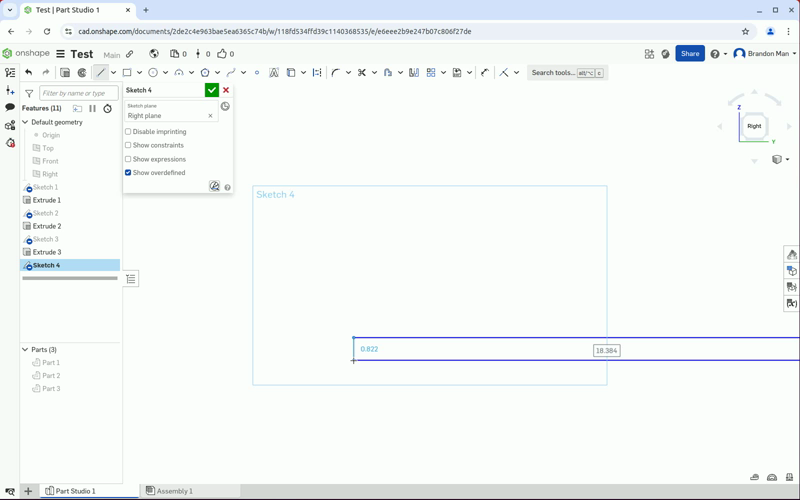
scroll(6)
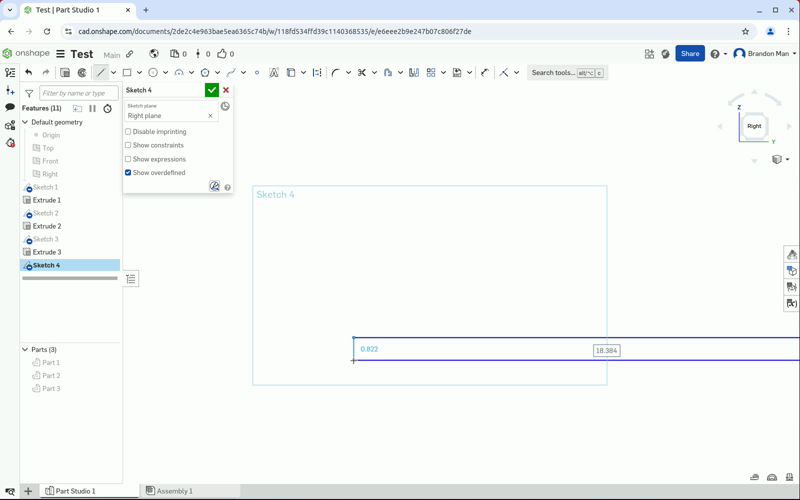
scroll(6)
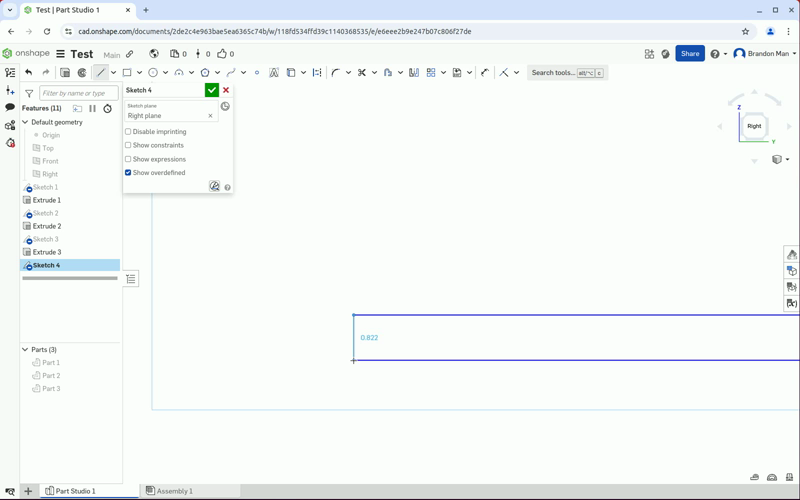
key_up(shift)
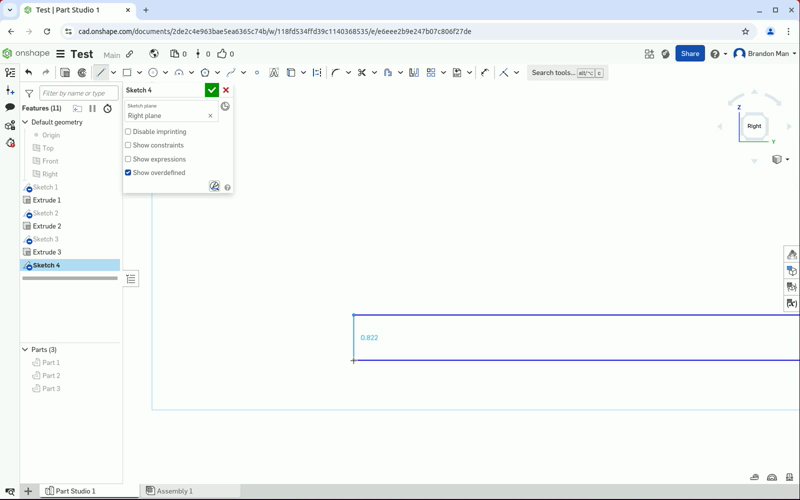
click(353, 360)
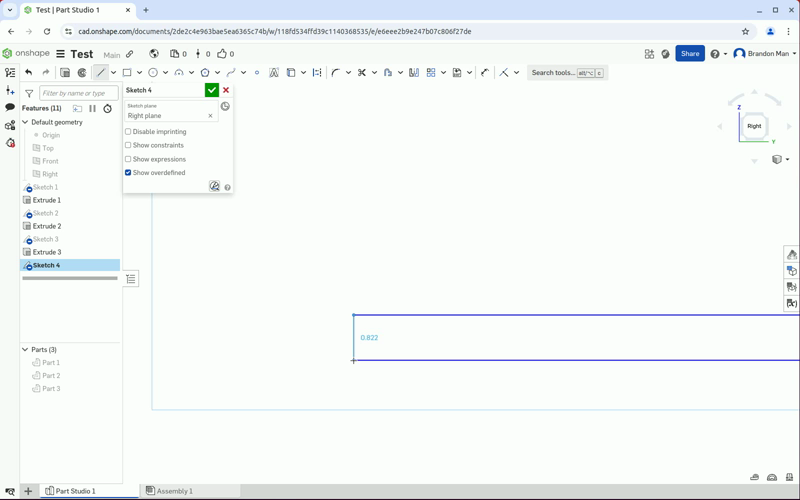
scroll(-6)
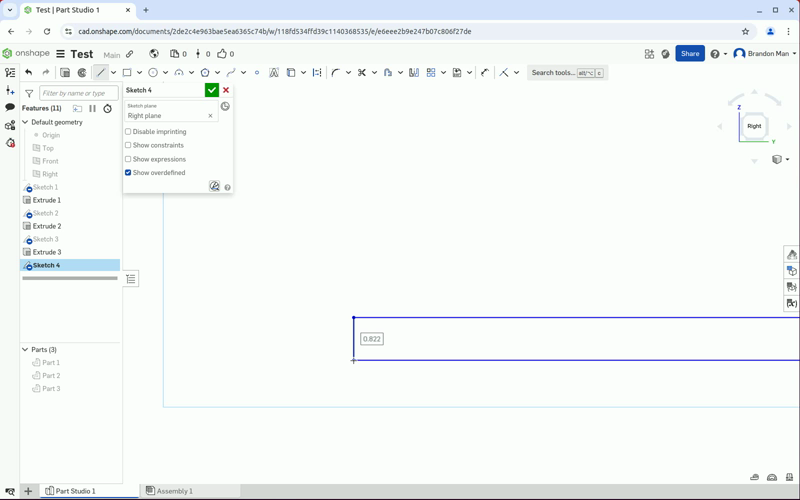
scroll(-6)
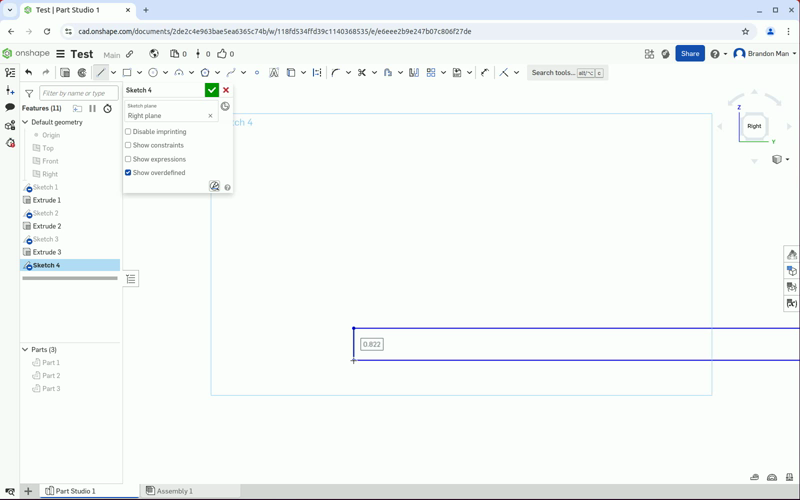
scroll(-6)
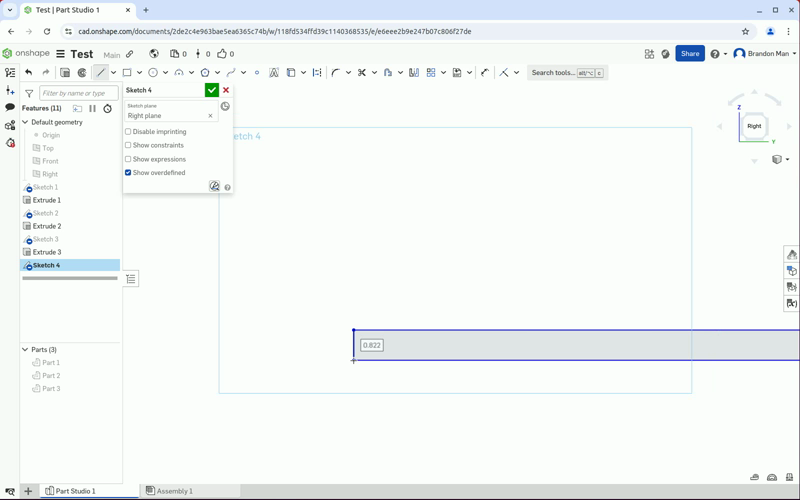
scroll(-6)
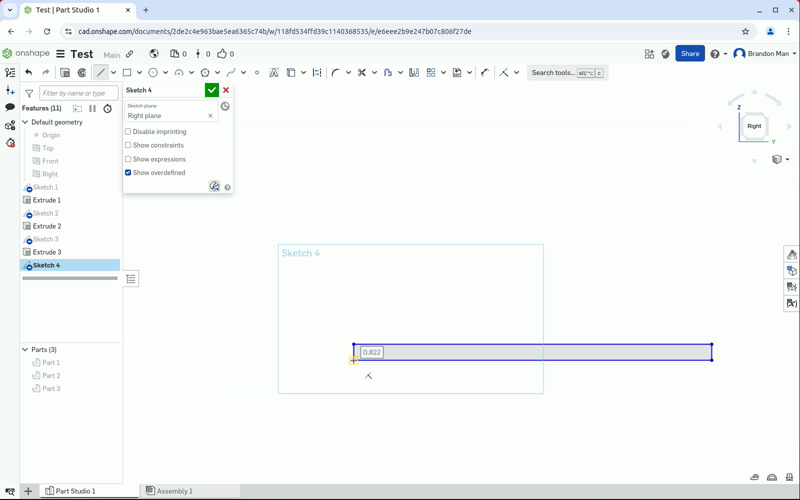
scroll(-6)
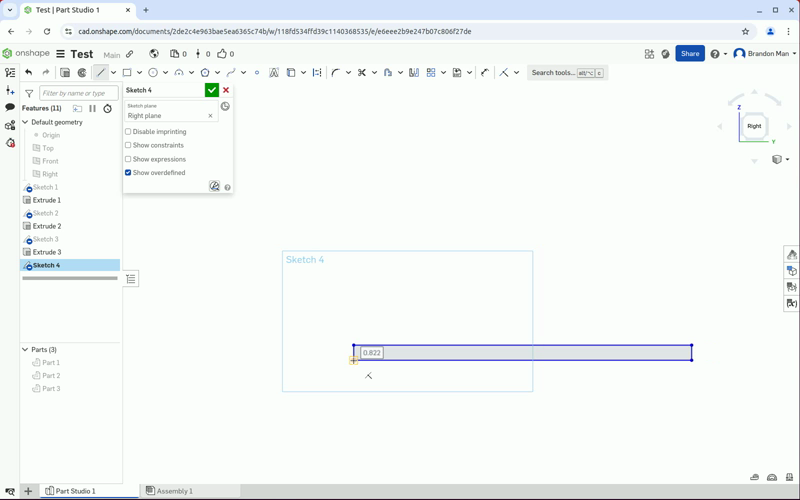
scroll(-6)
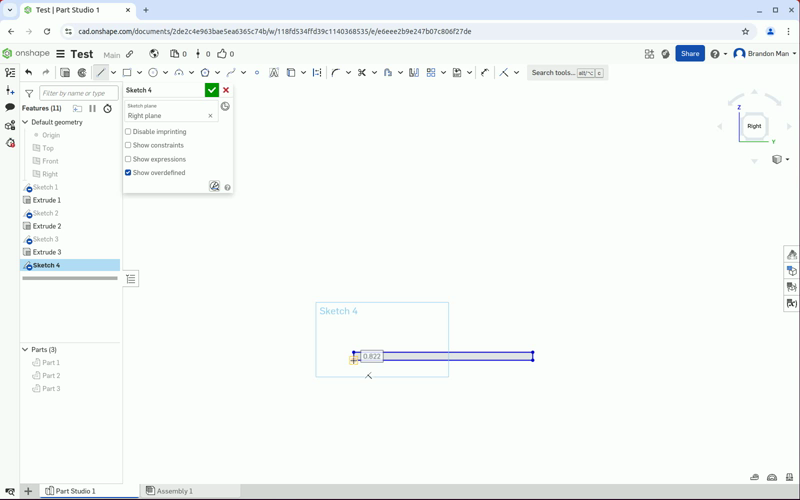
scroll(-6)
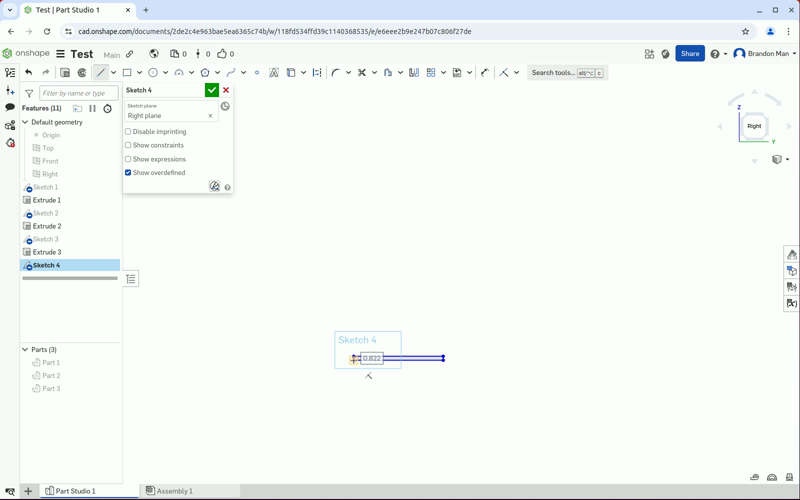
key(esc)
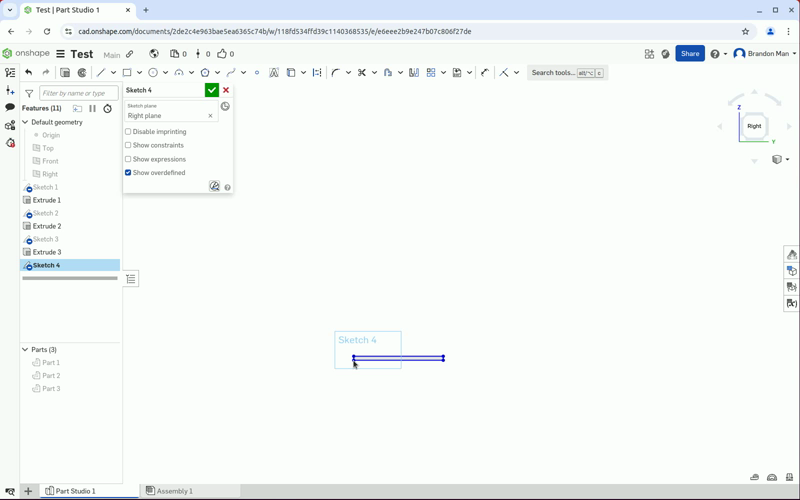
mouse_move(390, 357)
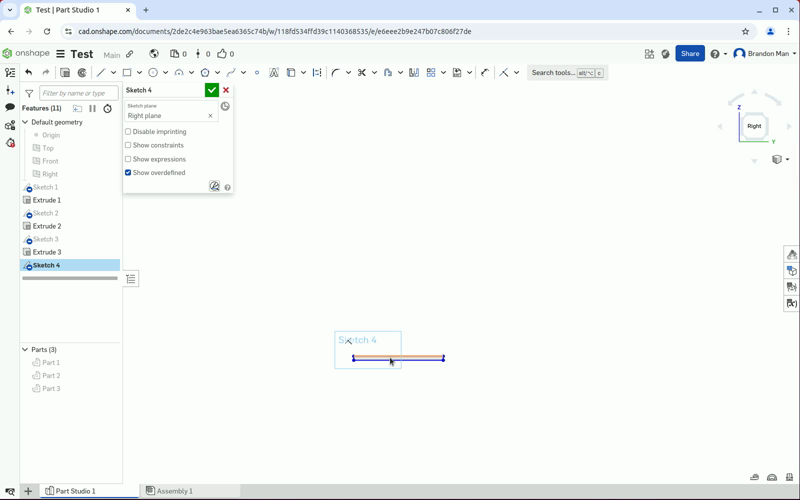
scroll(6)
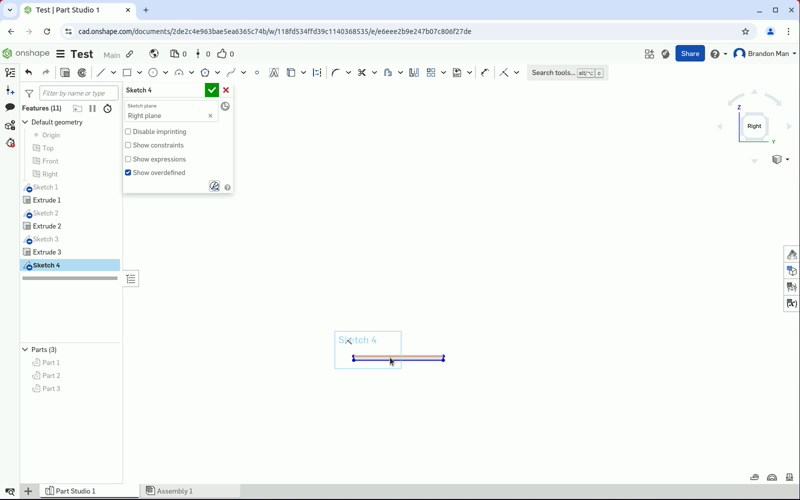
scroll(6)
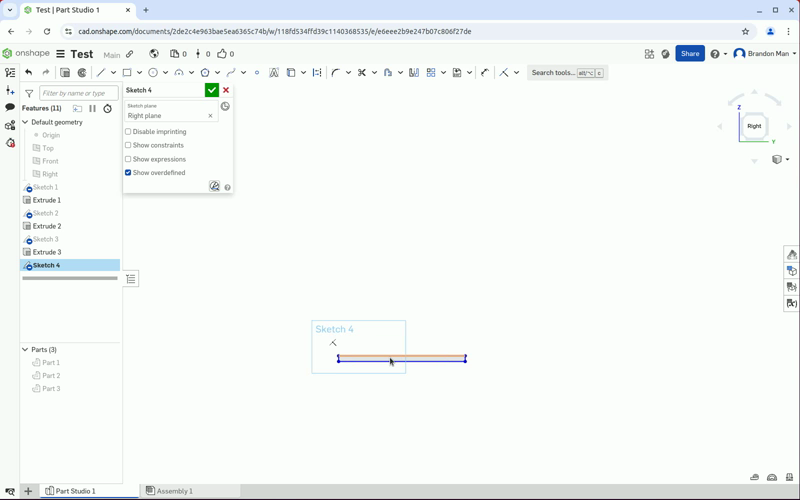
scroll(6)
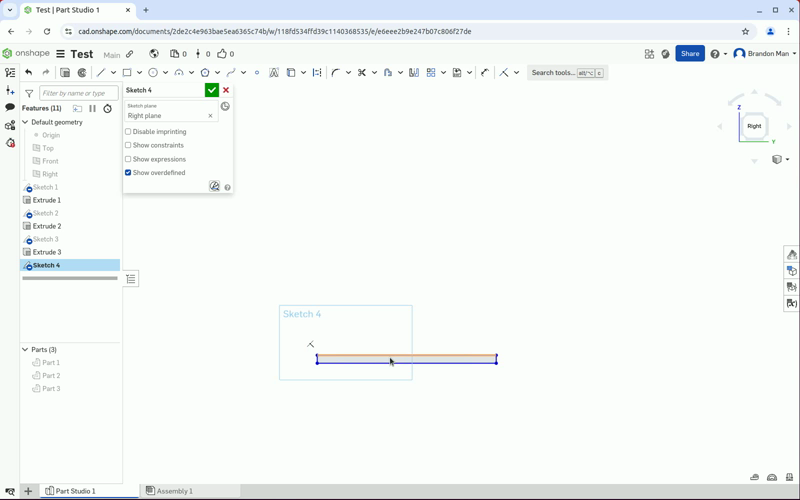
scroll(6)
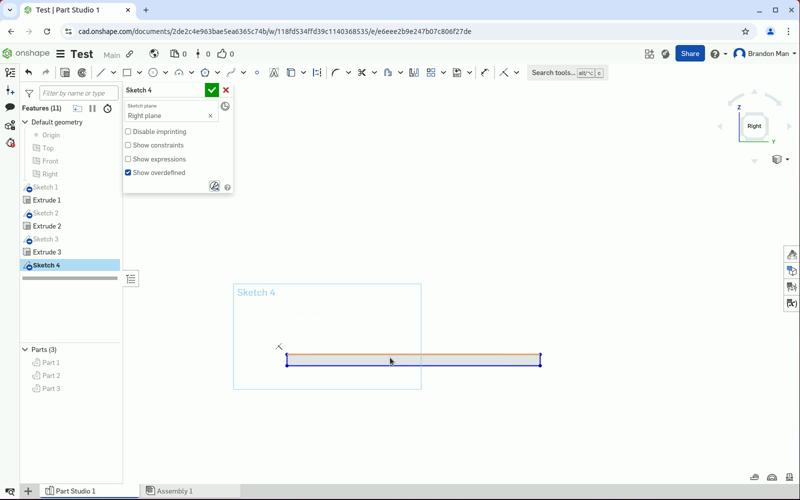
scroll(6)
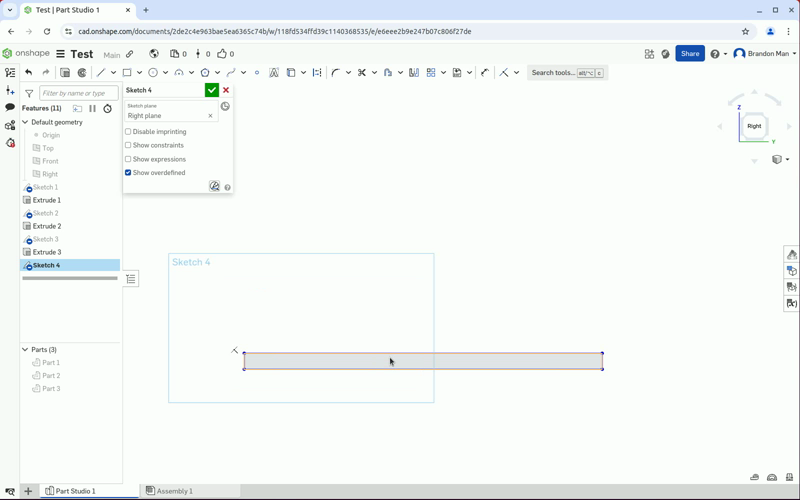
scroll(6)
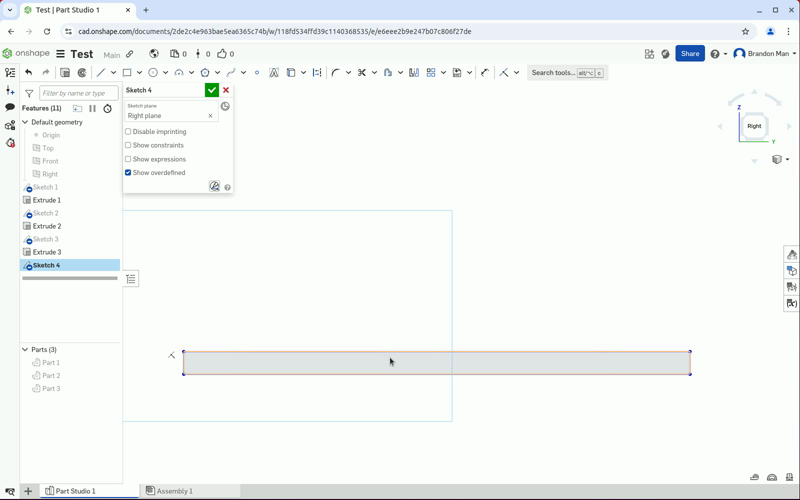
scroll(6)
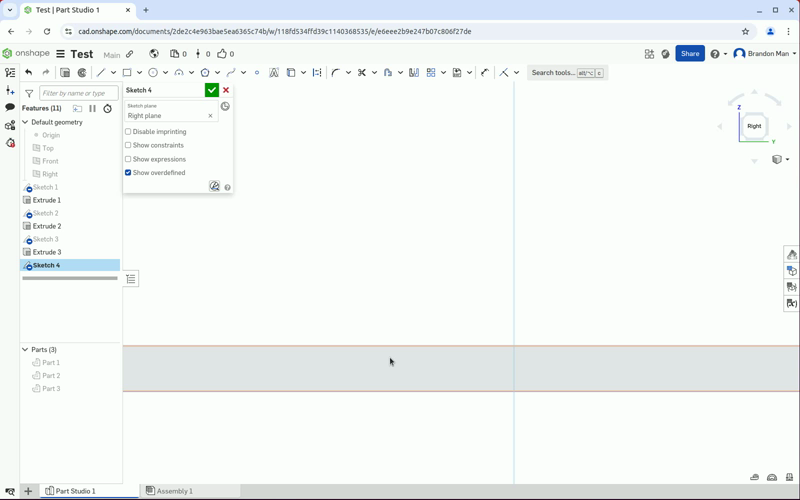
click(390, 357)
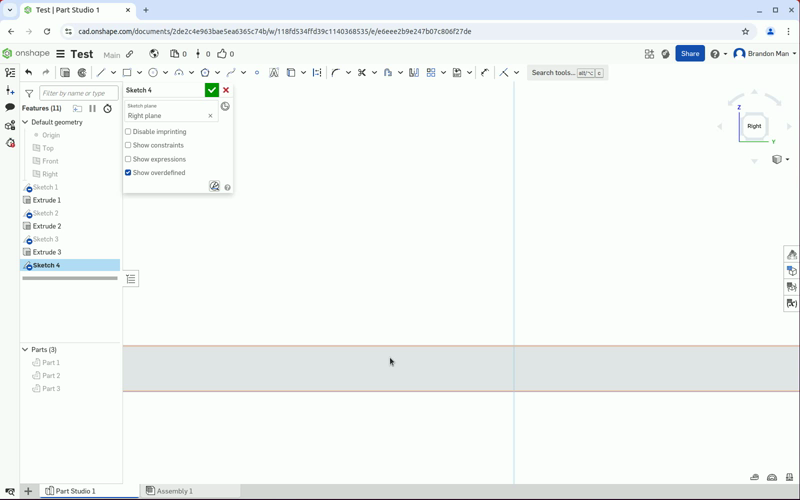
scroll(-6)
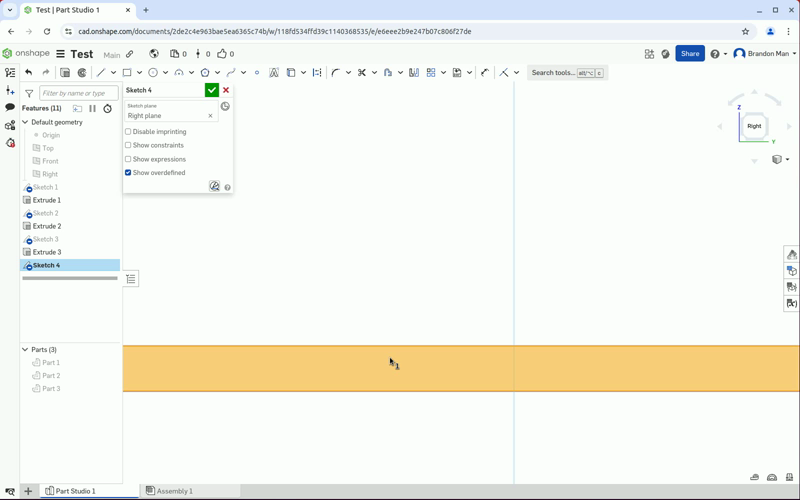
scroll(-6)
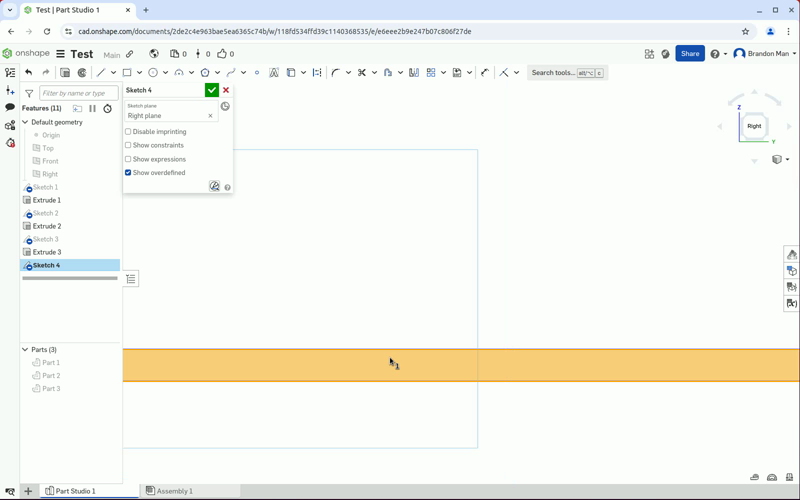
scroll(-6)
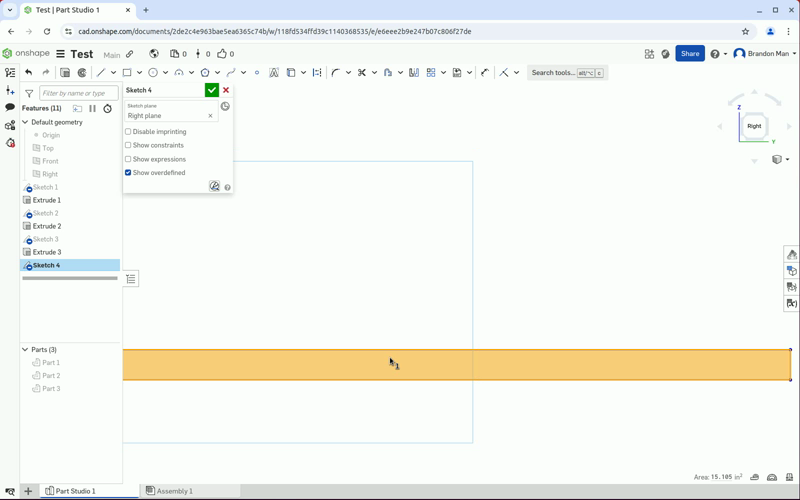
scroll(-6)
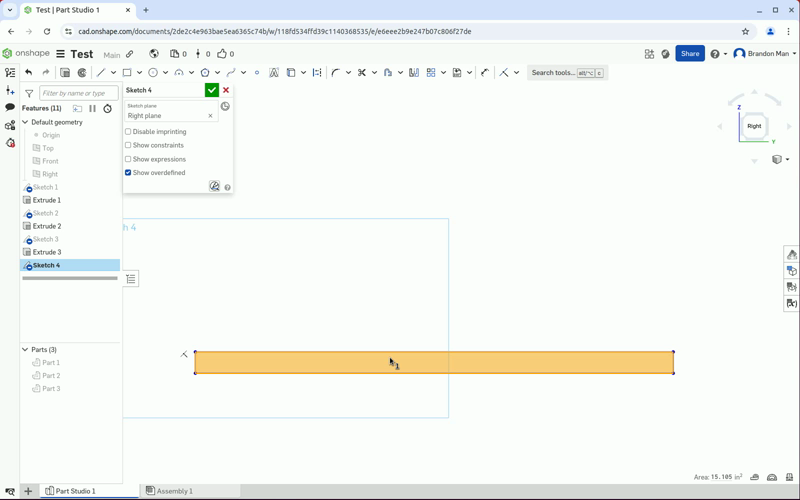
scroll(-6)
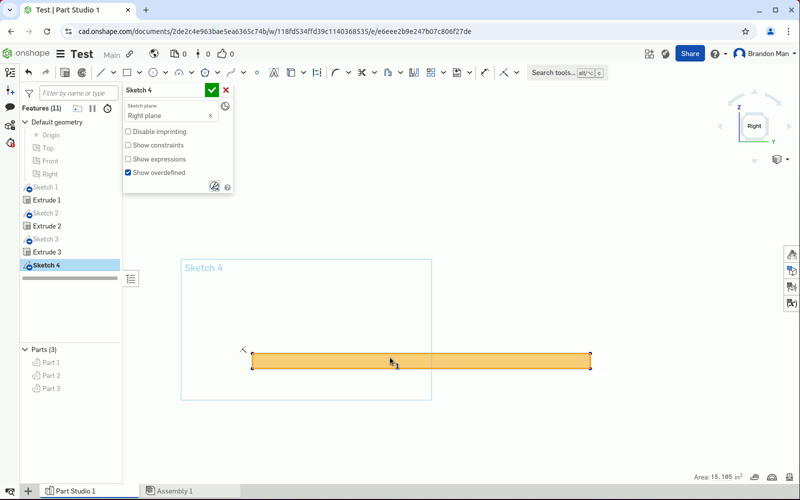
scroll(-6)
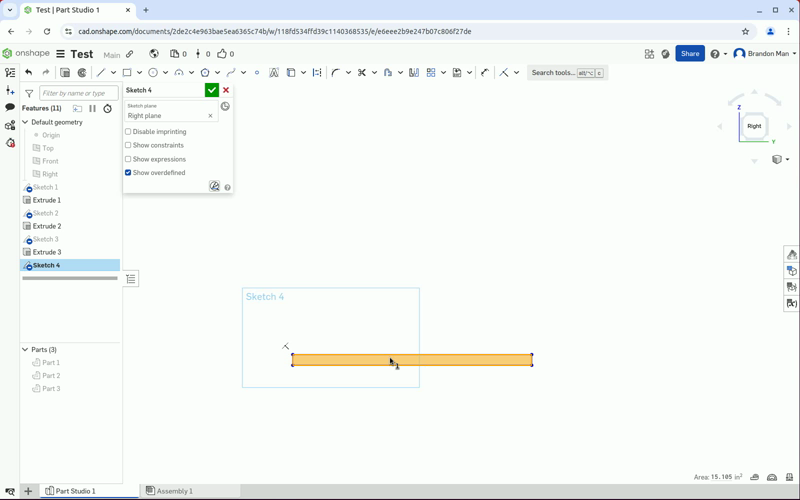
scroll(-6)
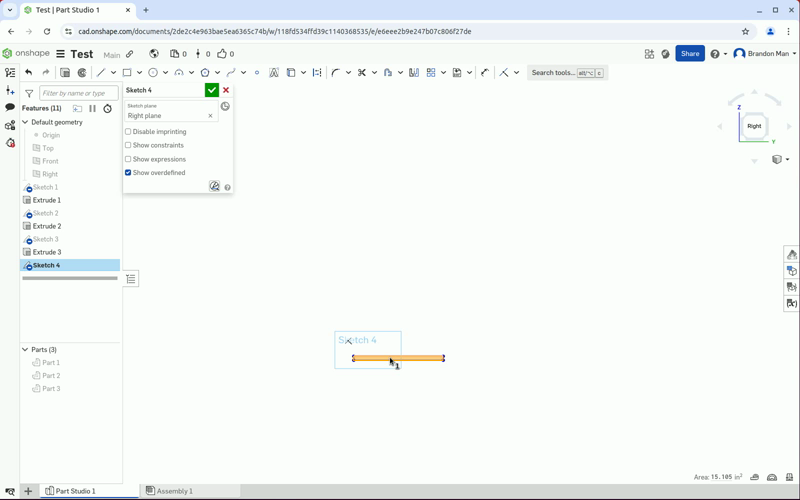
mouse_move(73, 352)
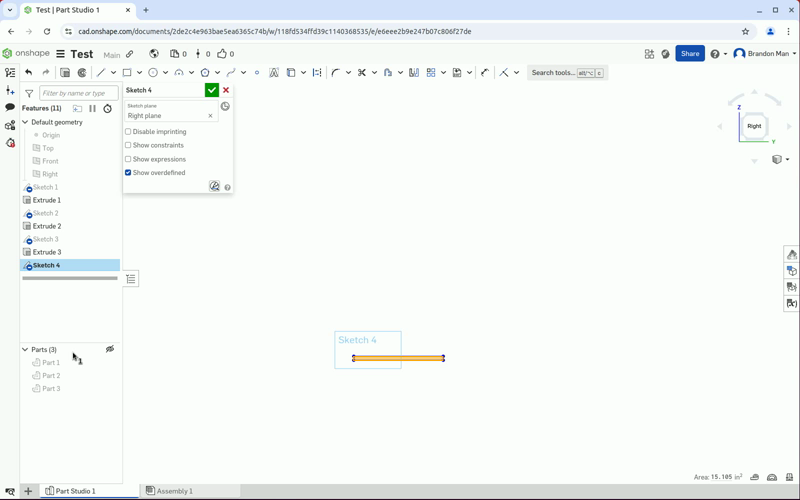
key(shift+y)
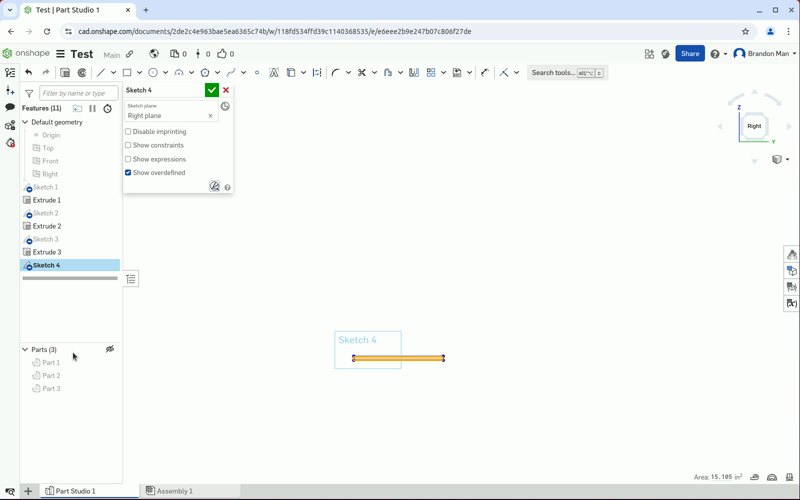
key(shift+e)
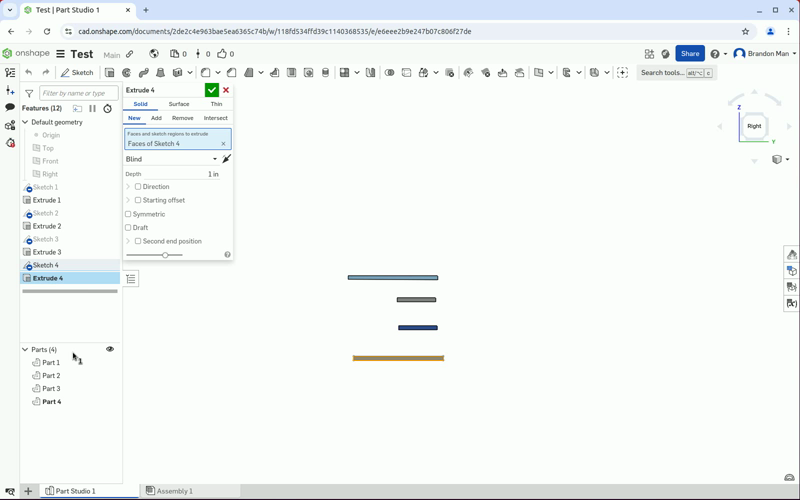
mouse_move(143, 106)
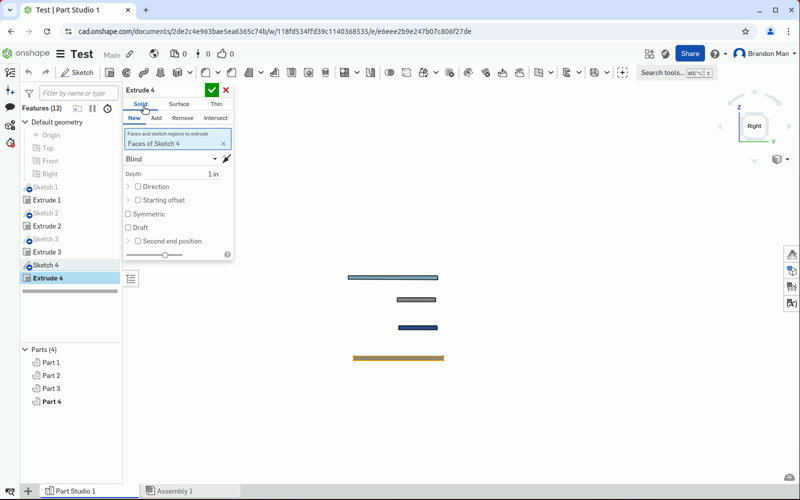
click(143, 106)
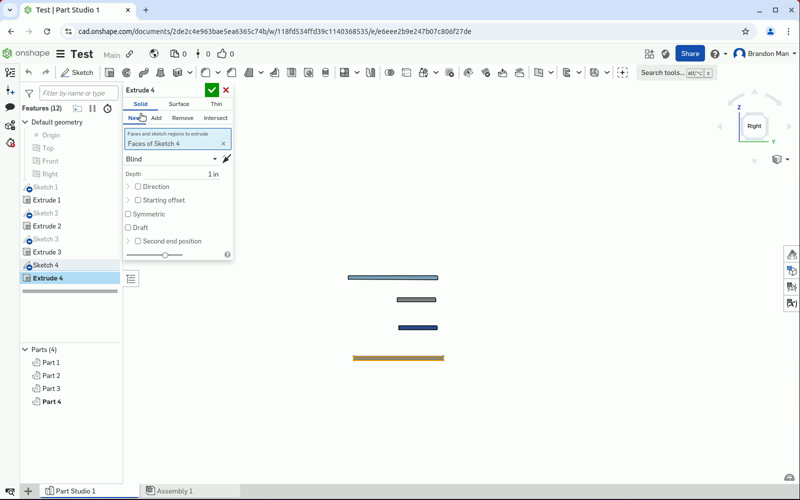
mouse_move(137, 120)
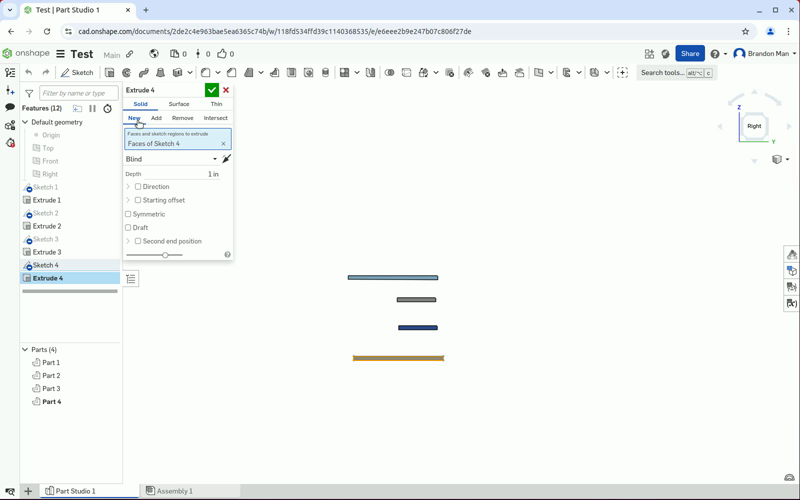
click(137, 120)
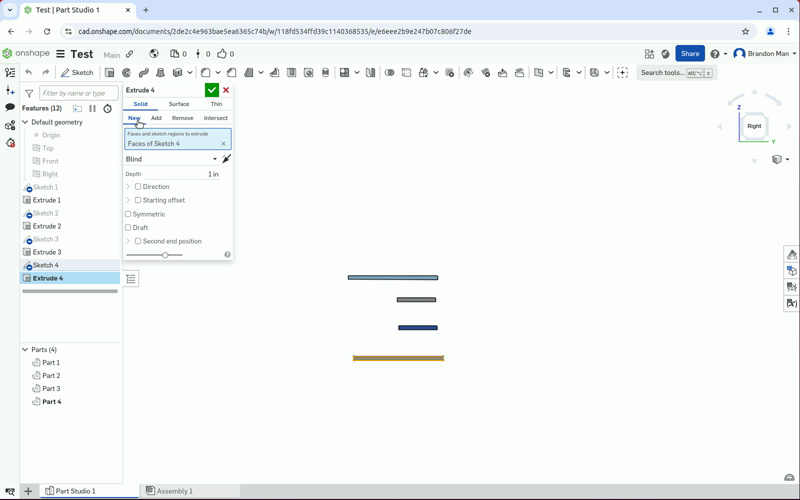
key(tab, 4)
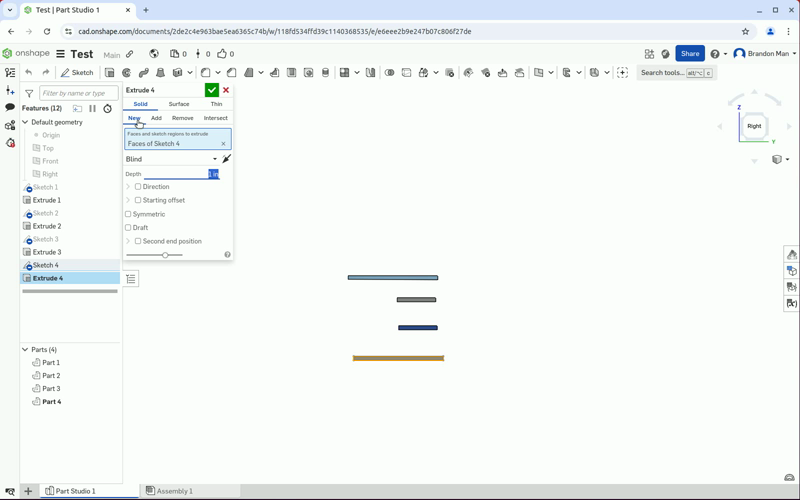
text(3.851)
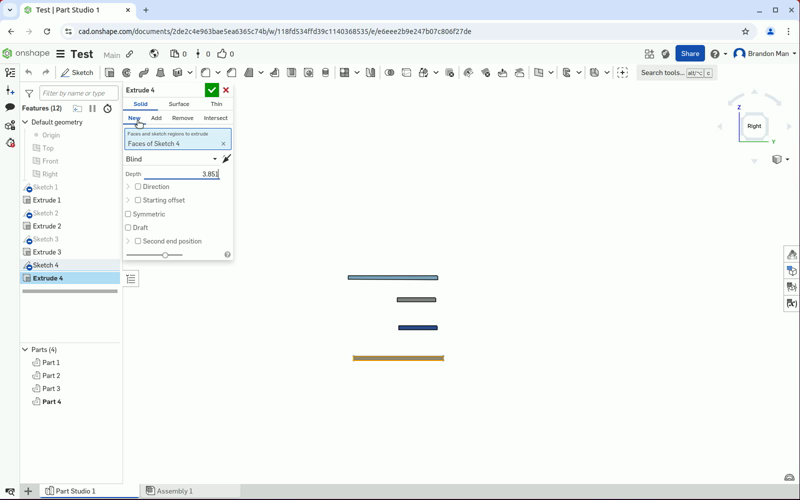
key(enter)
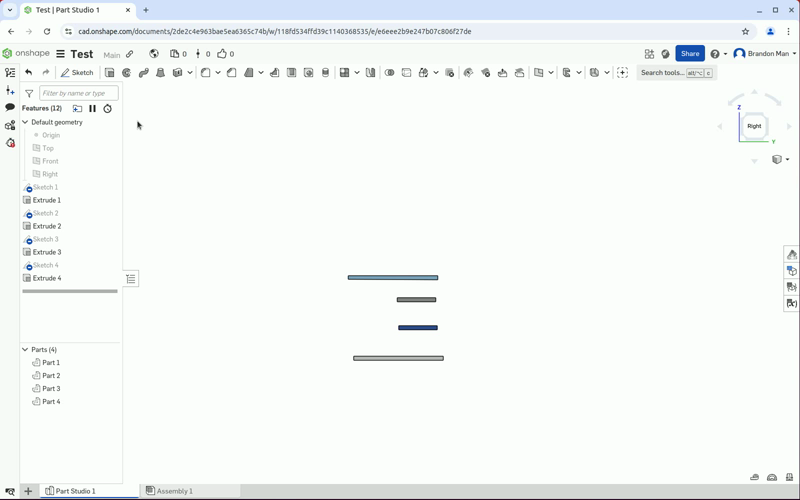
key(shift+h)
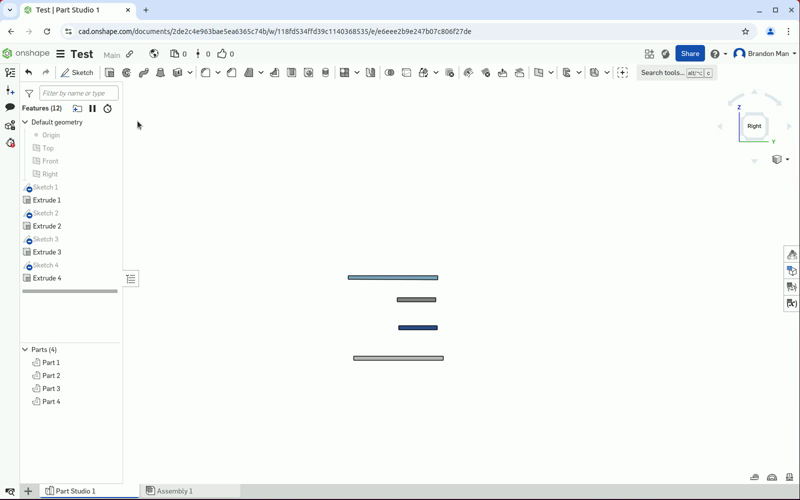
key(shift+h)
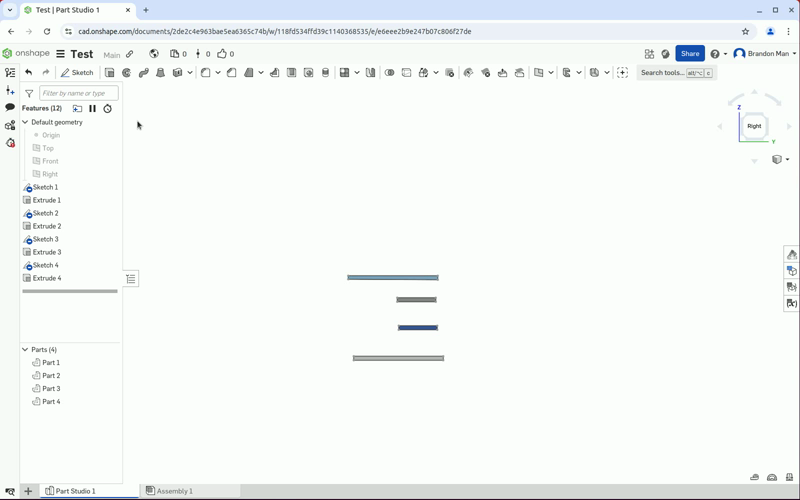
key(shift+7)
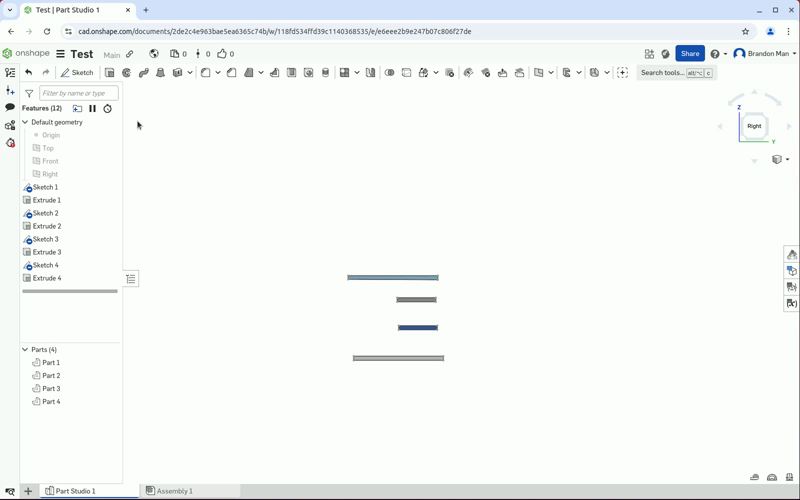
key(right, 2)
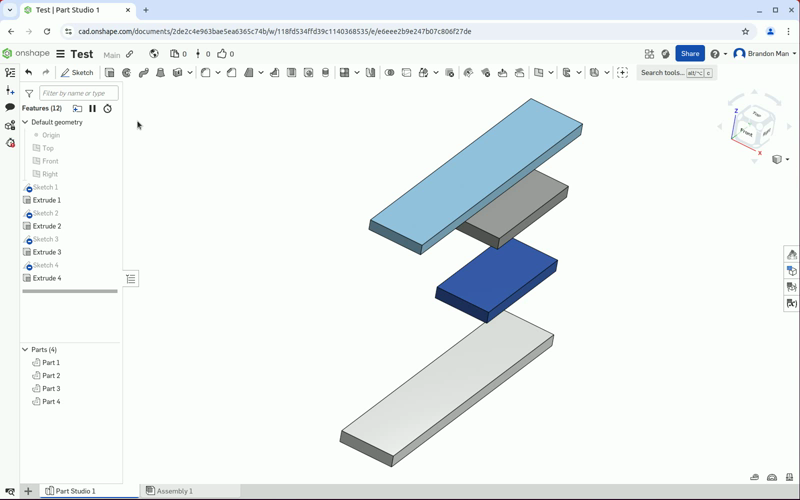
key(down, 2)
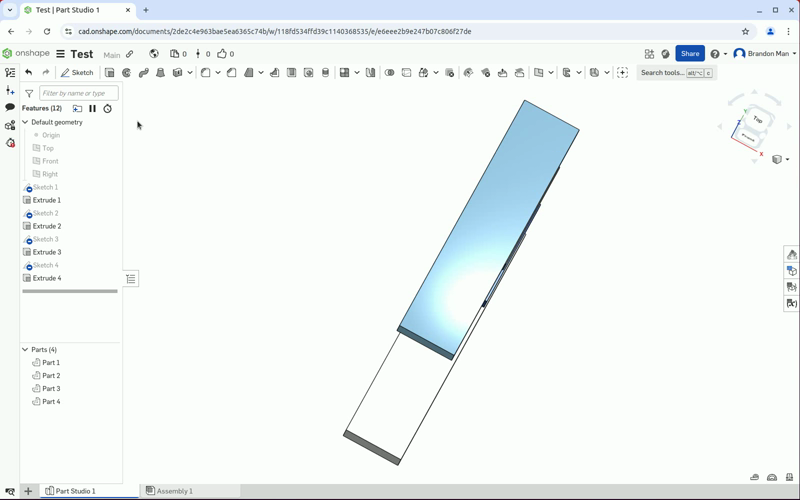
key(up, 2)
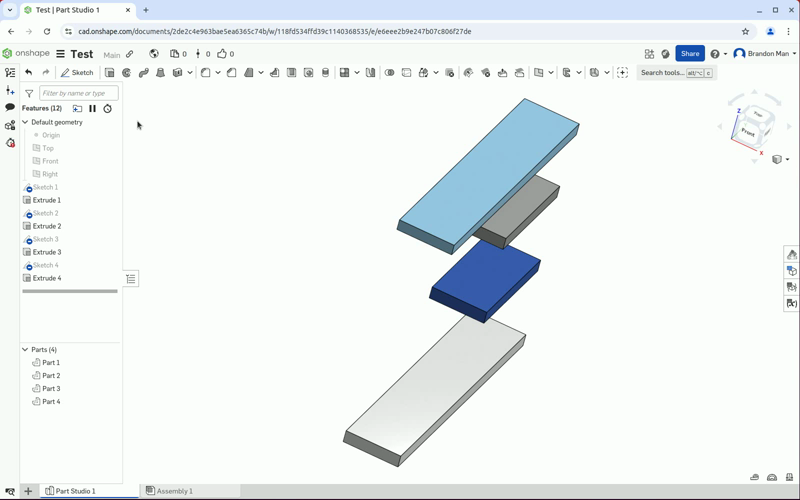
key(left, 2)
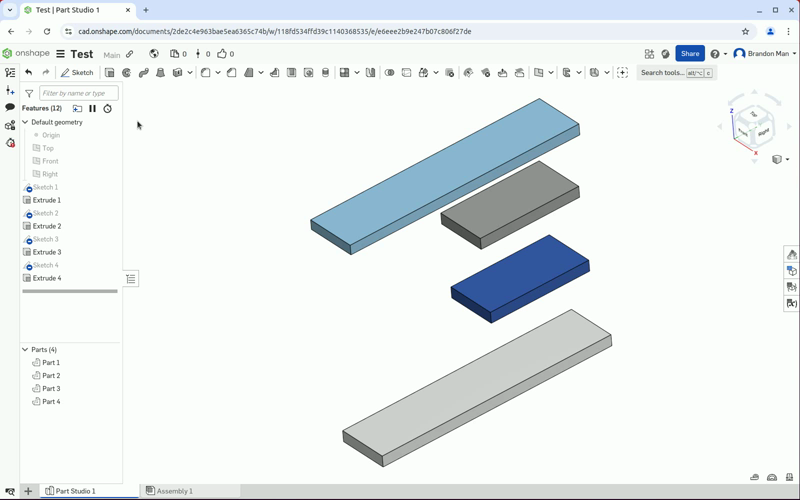
mouse_move(73, 189)
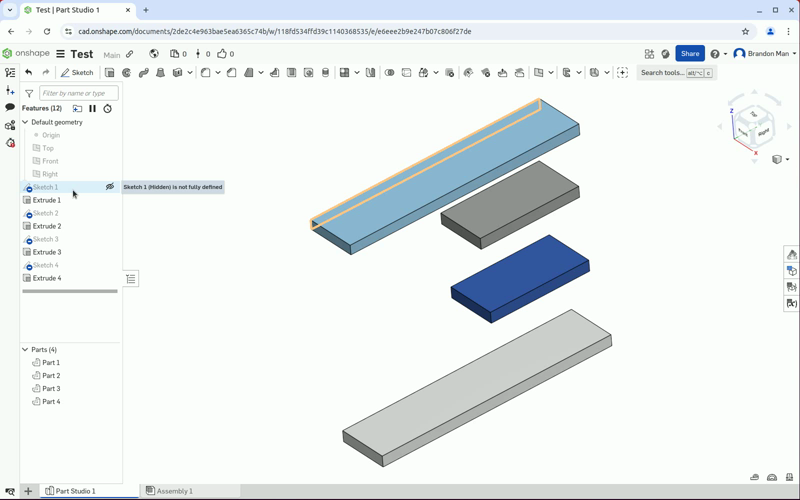
click(73, 189)